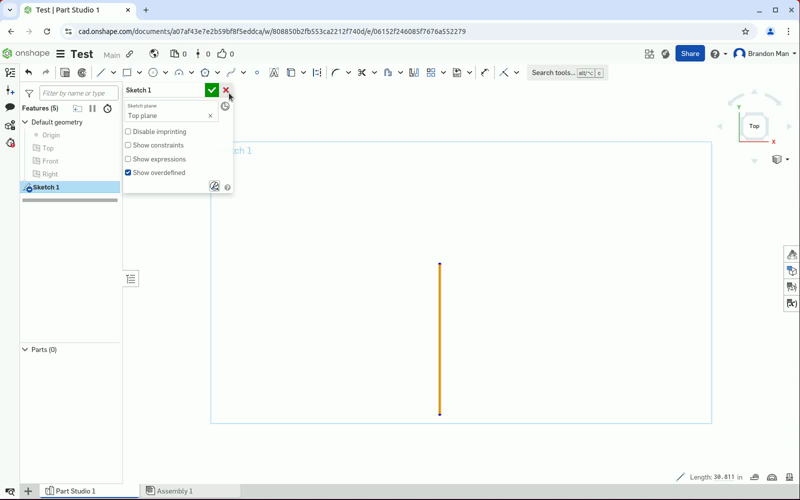
key(shift+h)
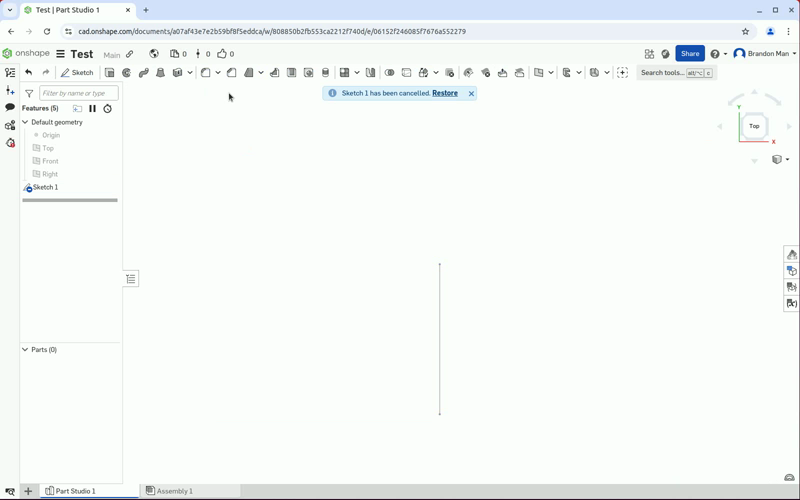
key(shift+s)
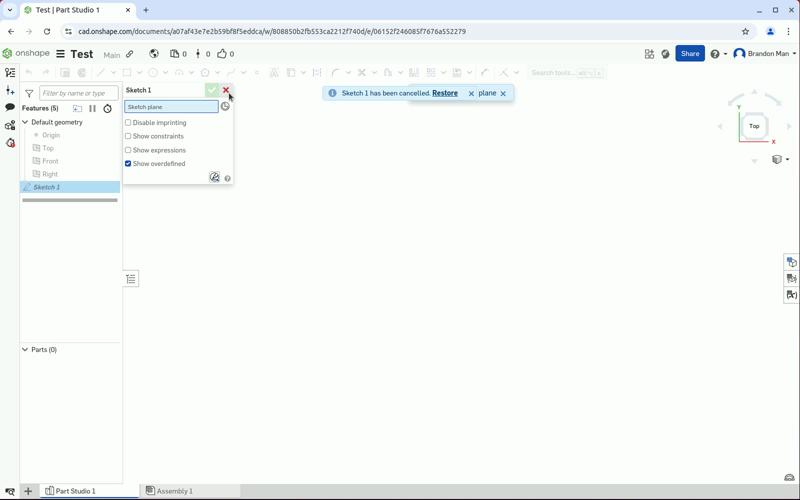
mouse_move(73, 150)
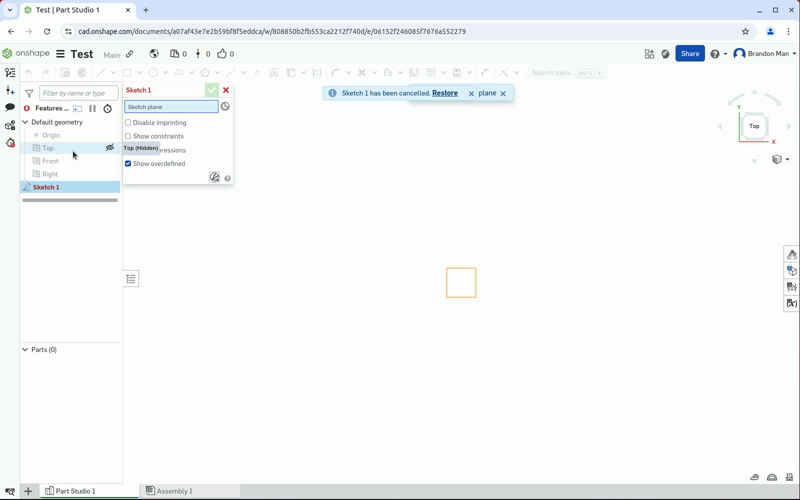
click(73, 150)
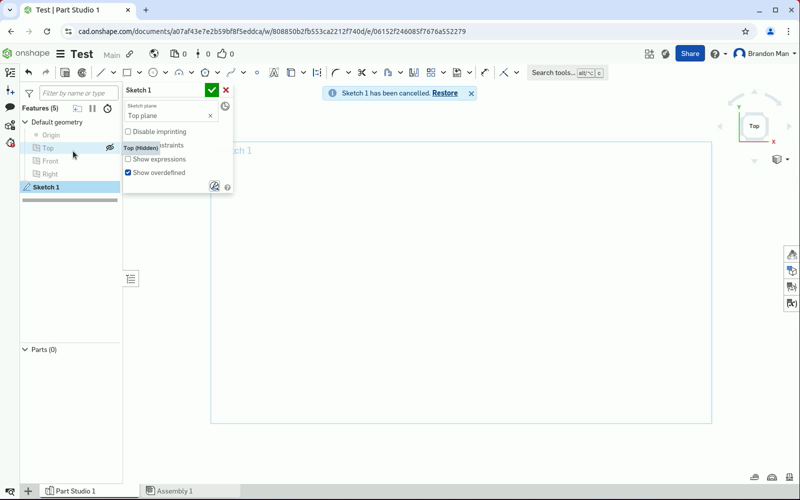
mouse_move(73, 352)
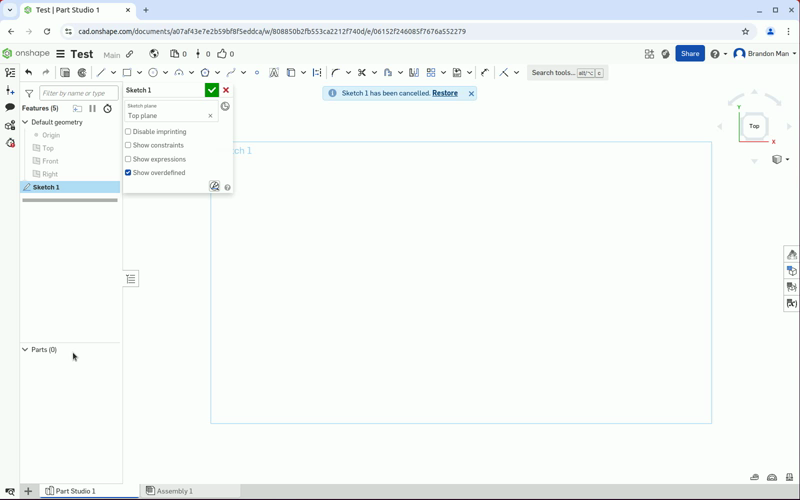
key(y)
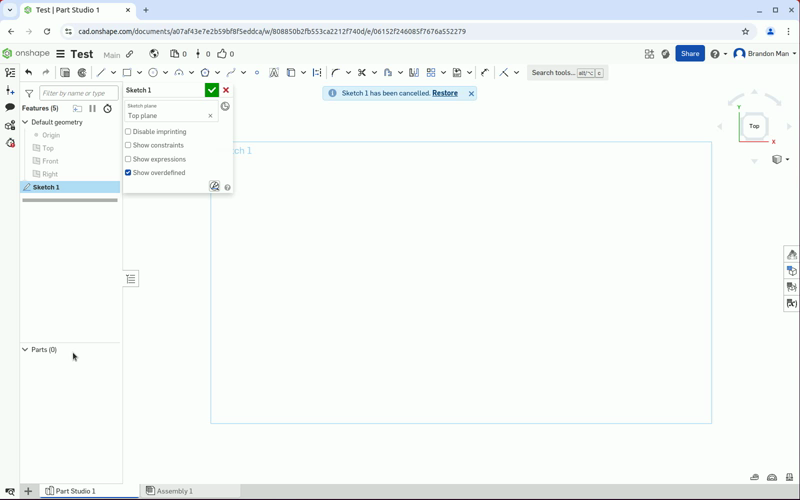
key(l)
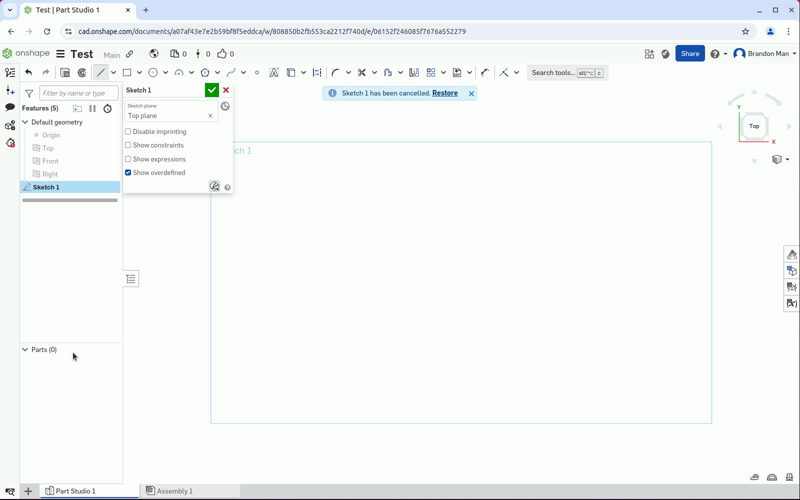
key_down(shift)
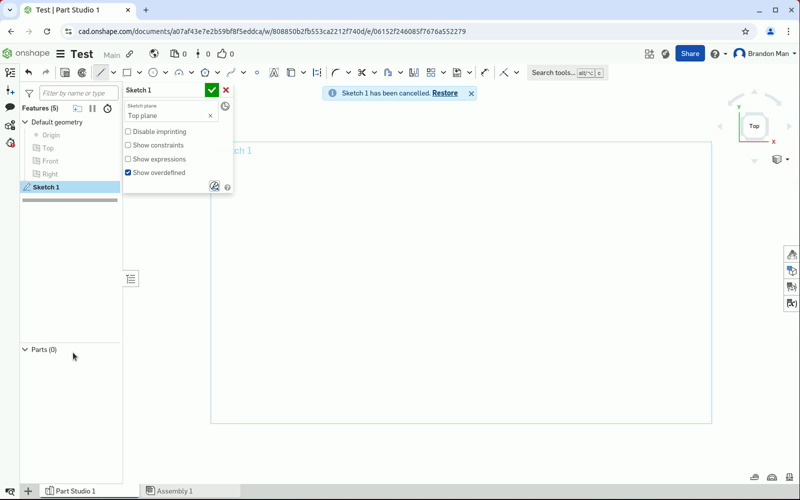
mouse_move(519, 372)
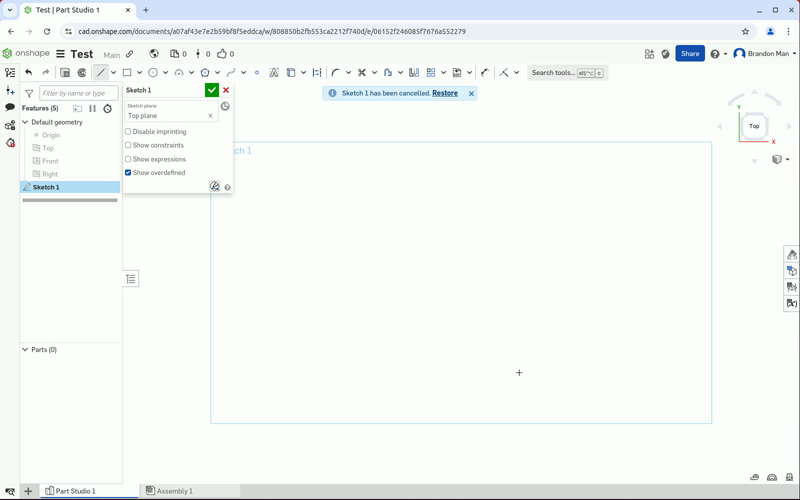
click(519, 372)
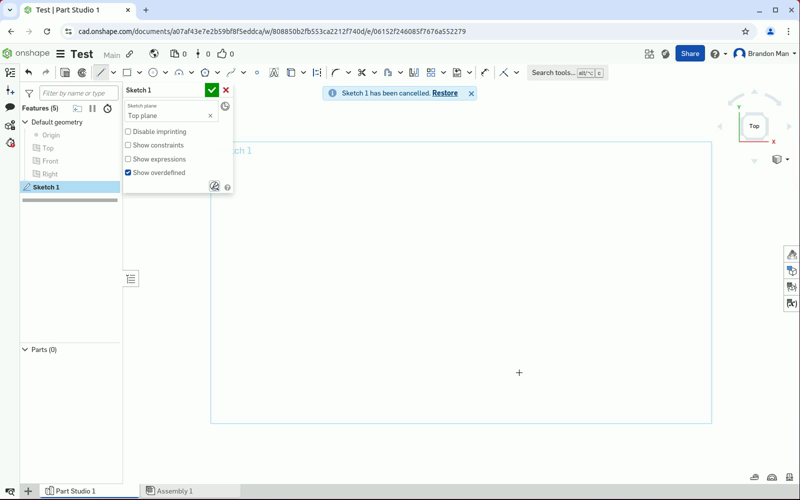
key_up(shift)
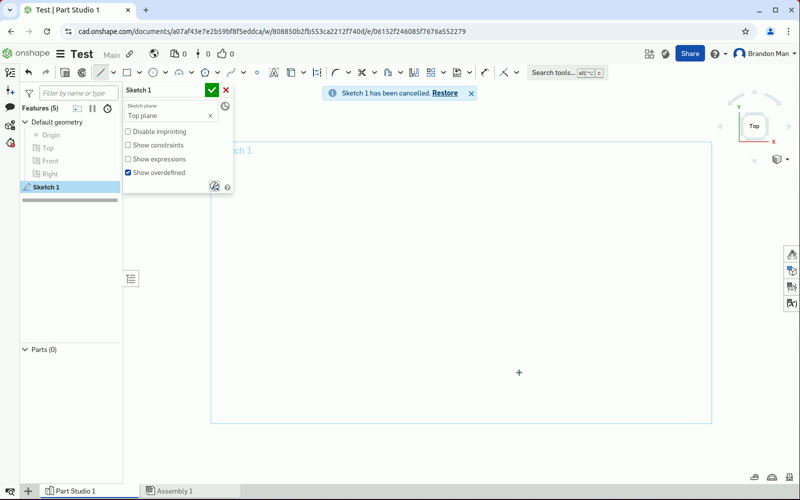
key_down(shift)
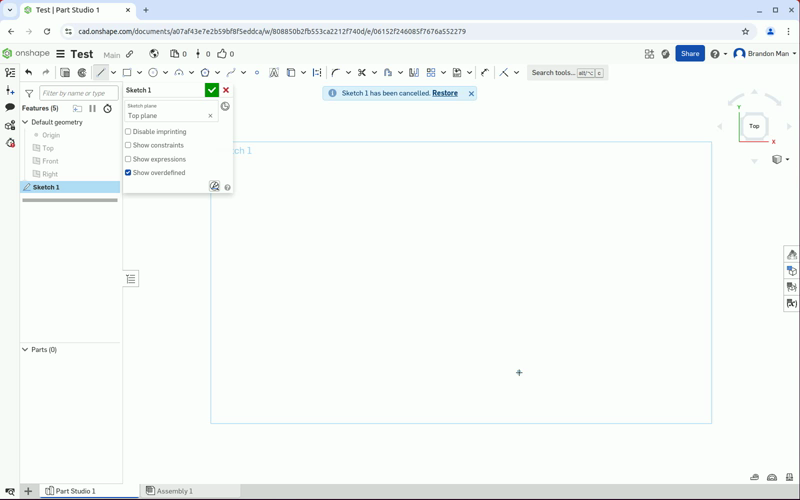
mouse_move(549, 372)
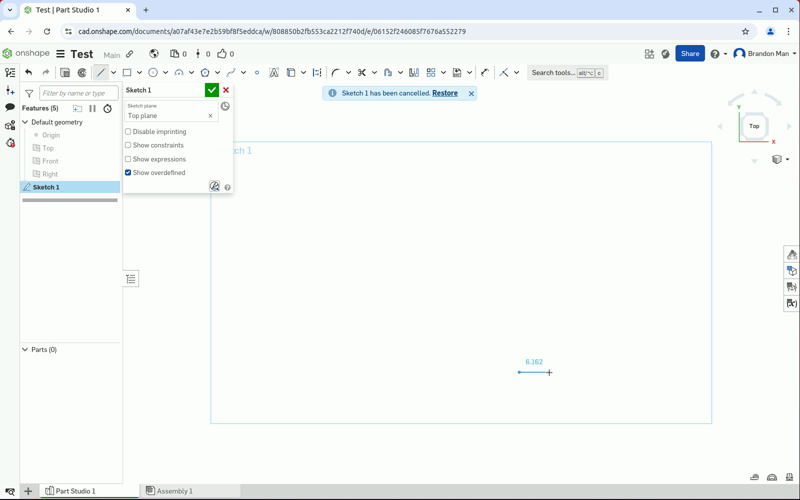
mouse_move(564, 372)
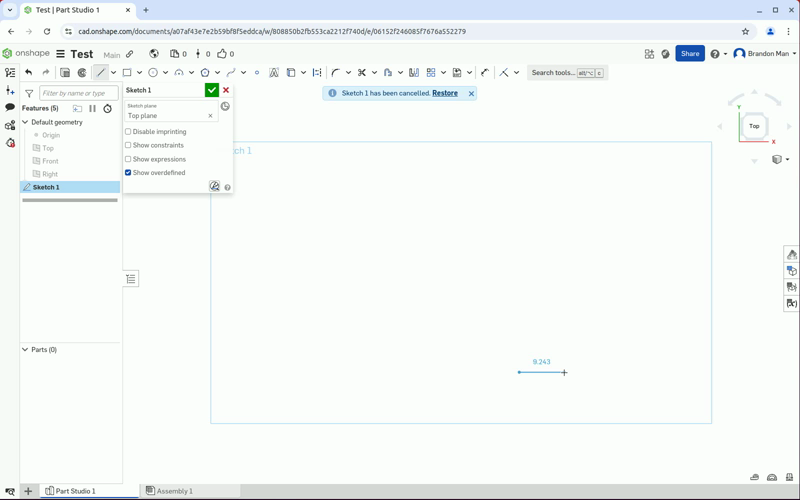
click(564, 372)
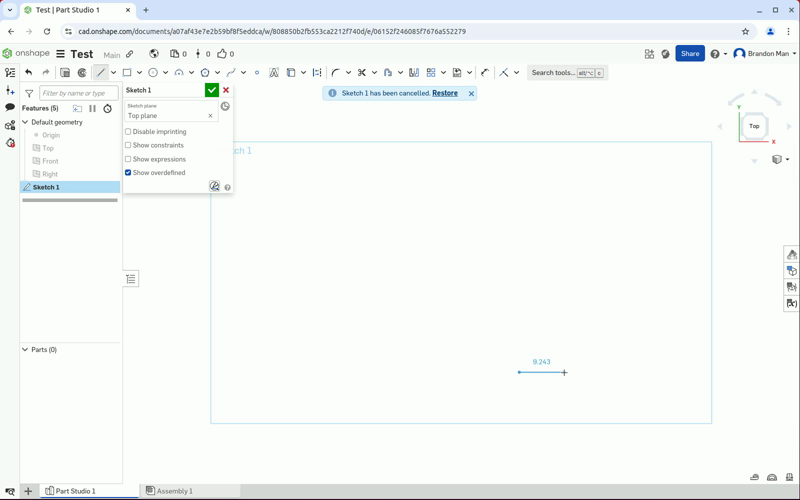
key_up(shift)
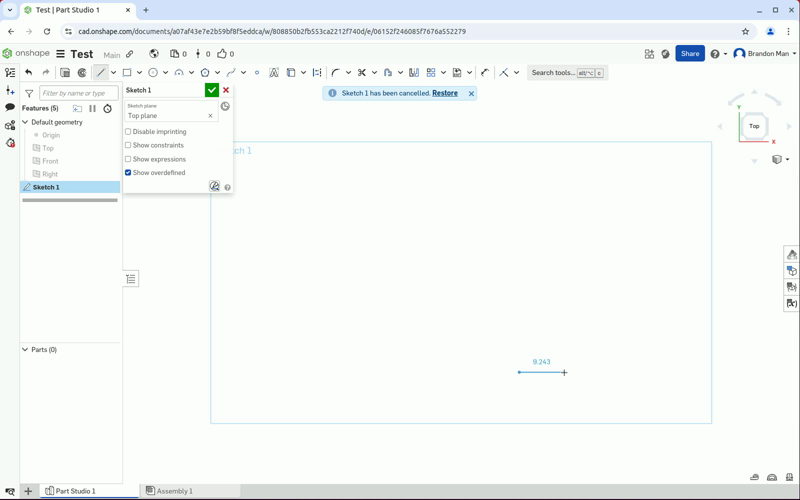
key_down(shift)
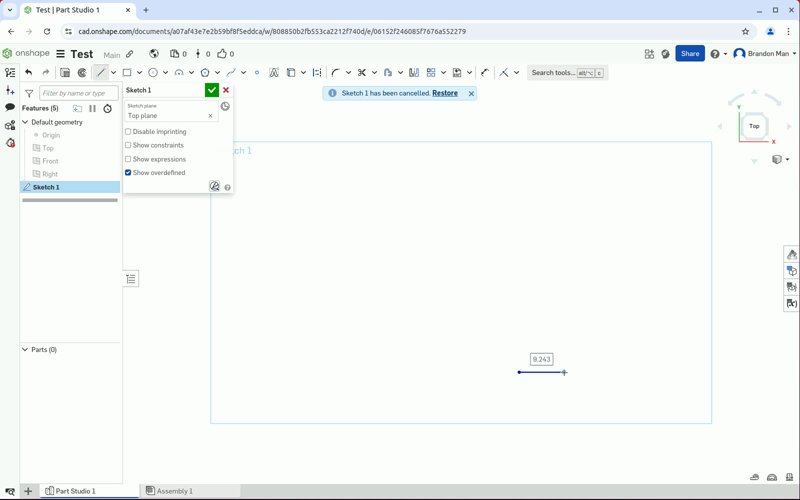
mouse_move(564, 196)
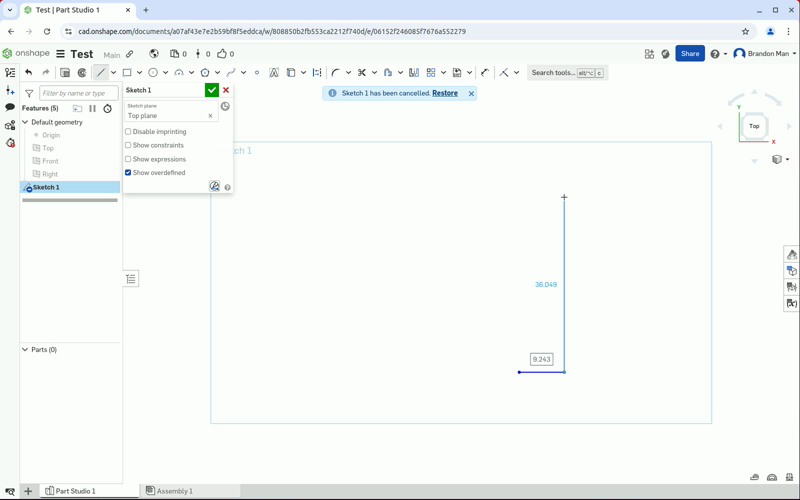
click(564, 196)
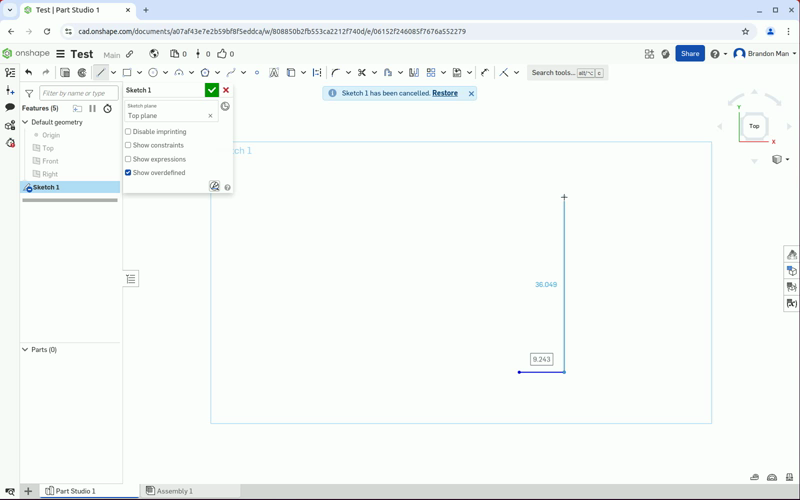
key_up(shift)
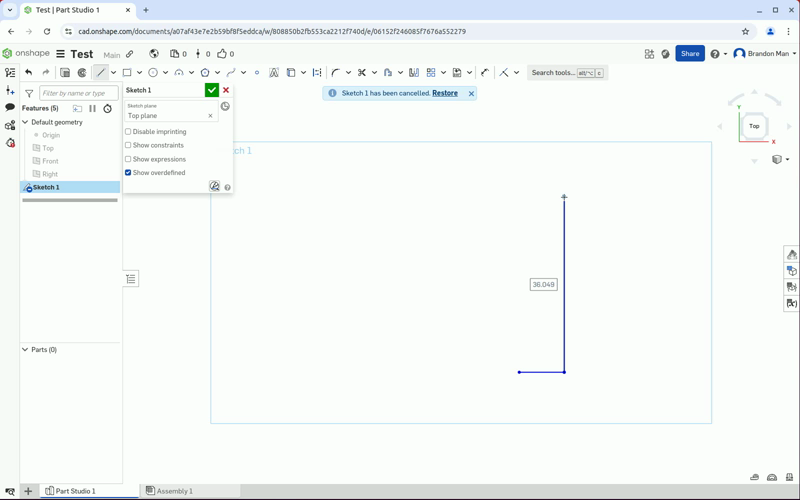
key_down(shift)
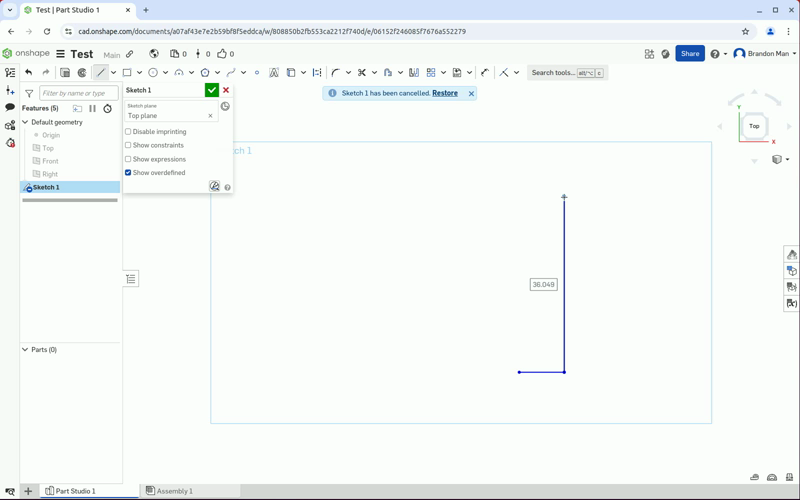
mouse_move(589, 196)
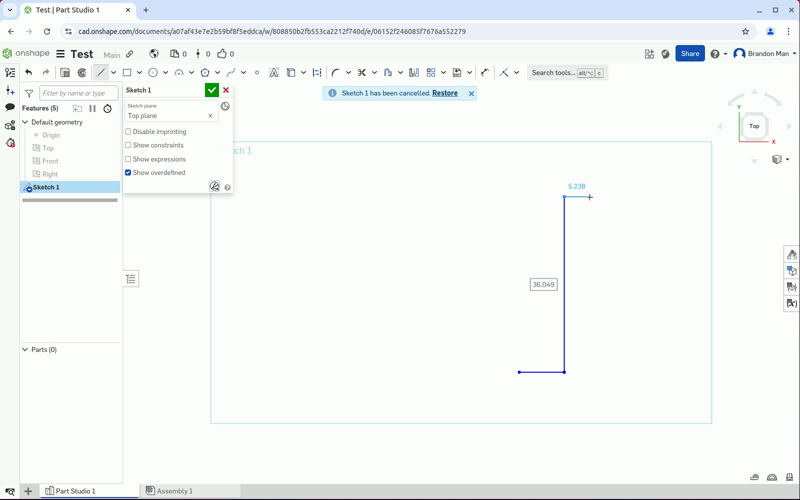
mouse_move(519, 196)
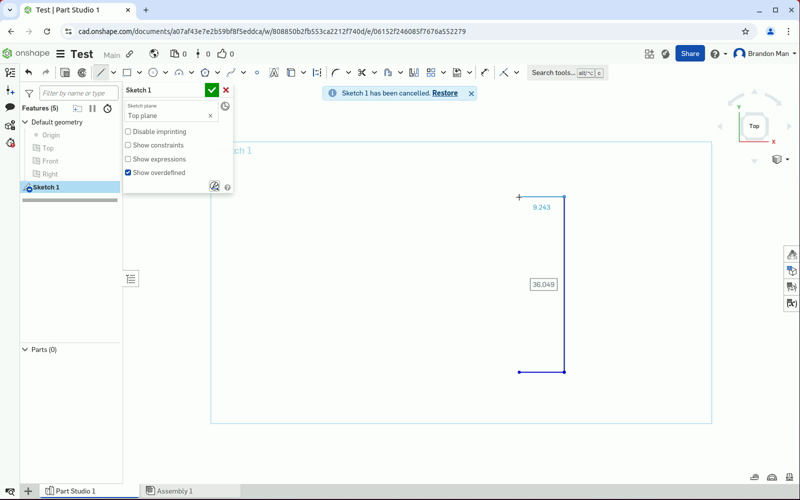
click(519, 196)
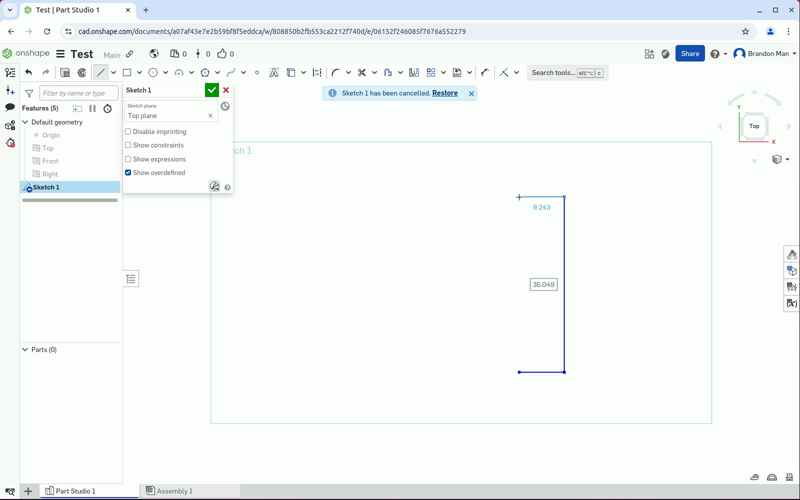
key_up(shift)
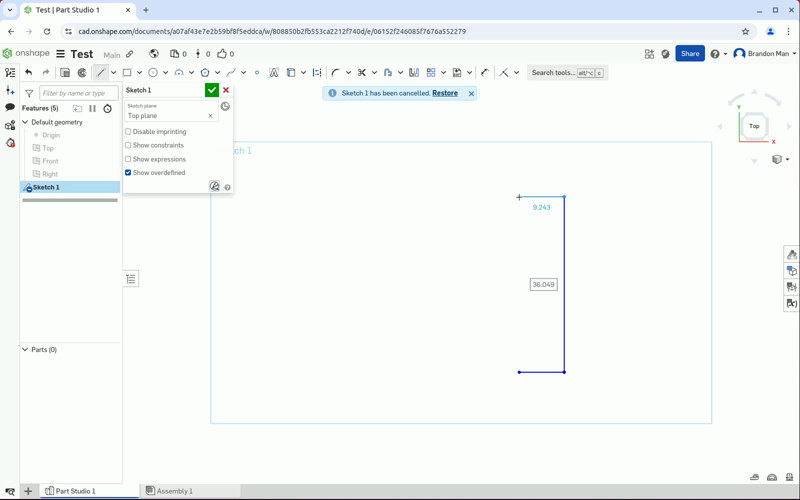
key(esc)
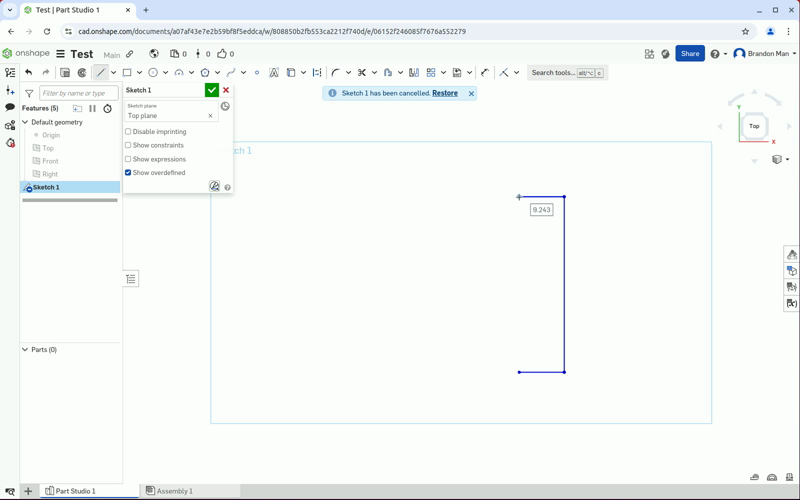
key(a)
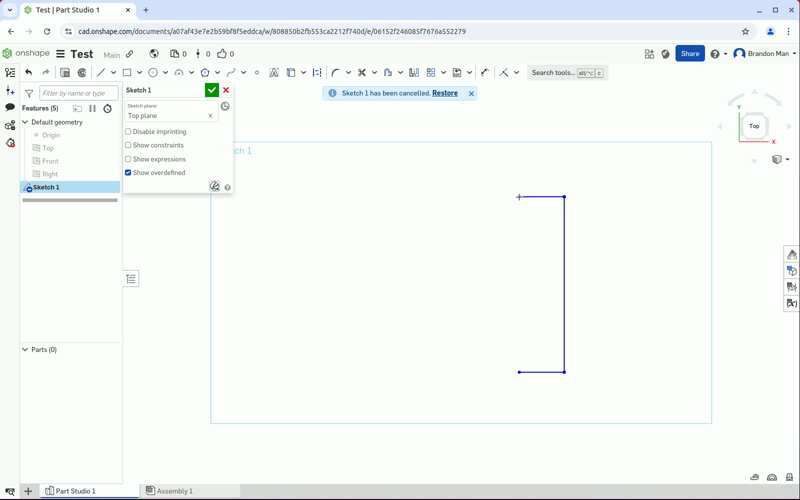
mouse_move(519, 196)
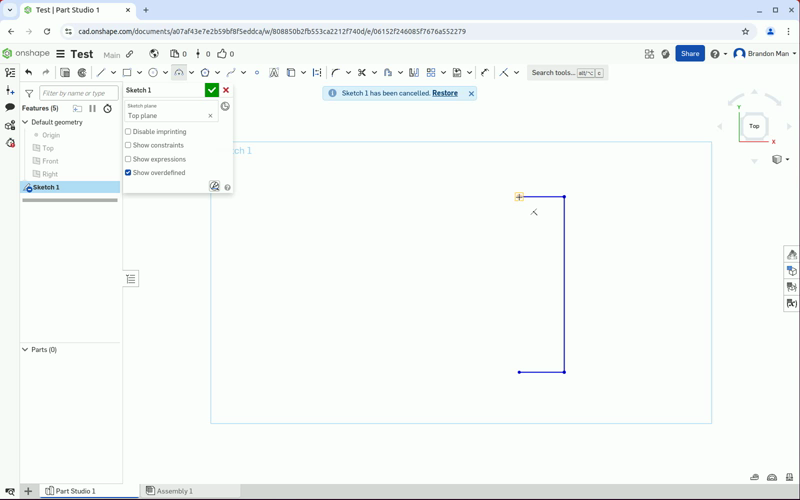
click(519, 196)
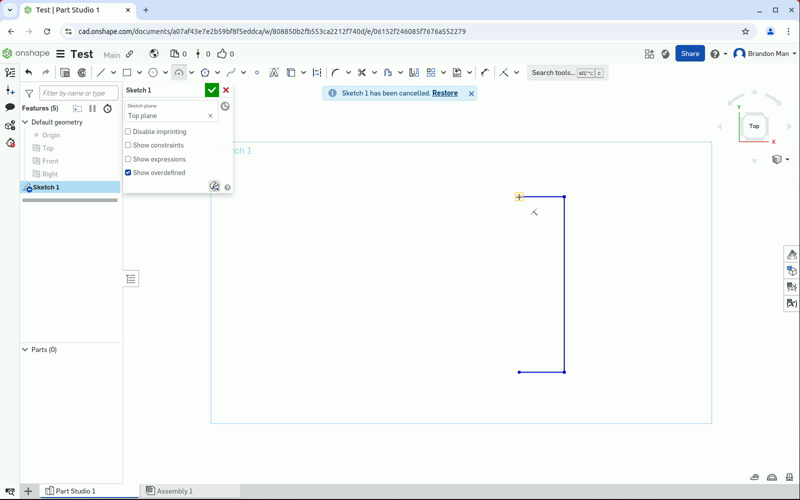
mouse_move(519, 372)
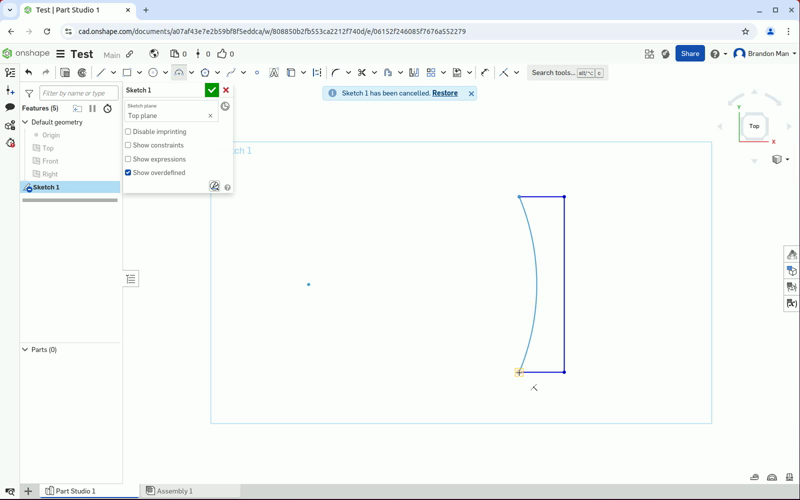
click(519, 372)
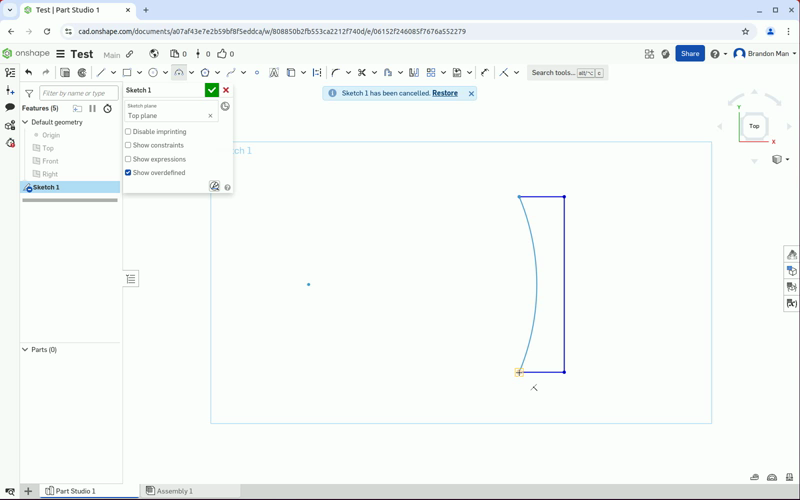
key_down(shift)
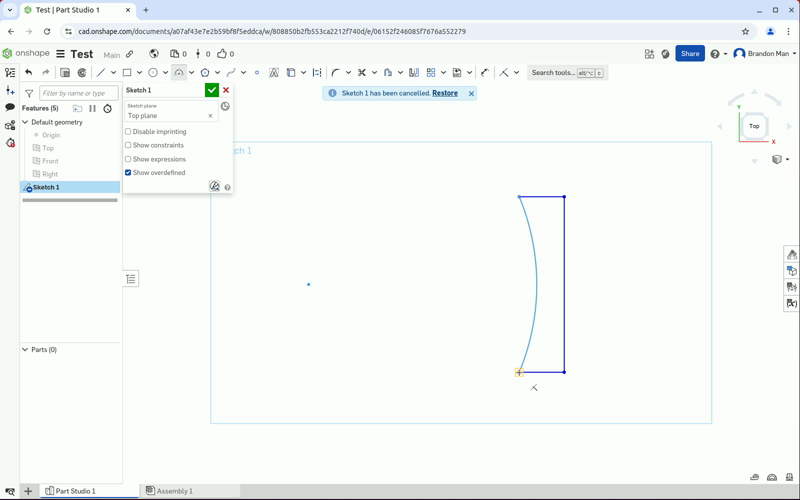
mouse_move(357, 284)
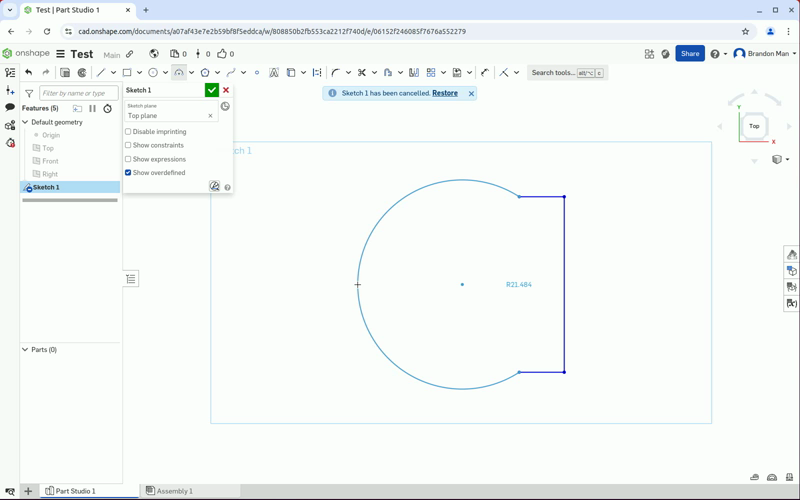
click(357, 284)
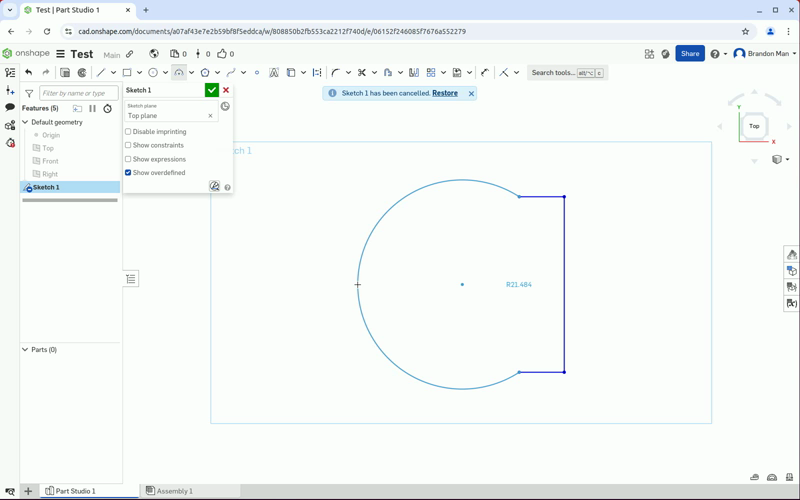
key_up(shift)
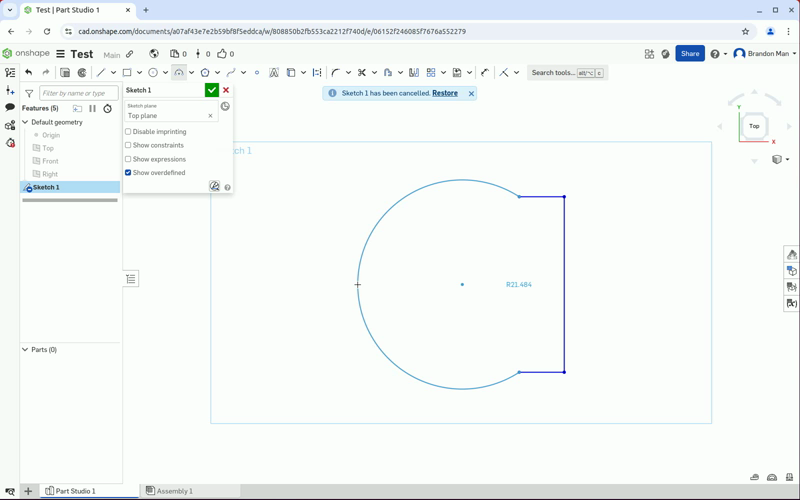
key(esc)
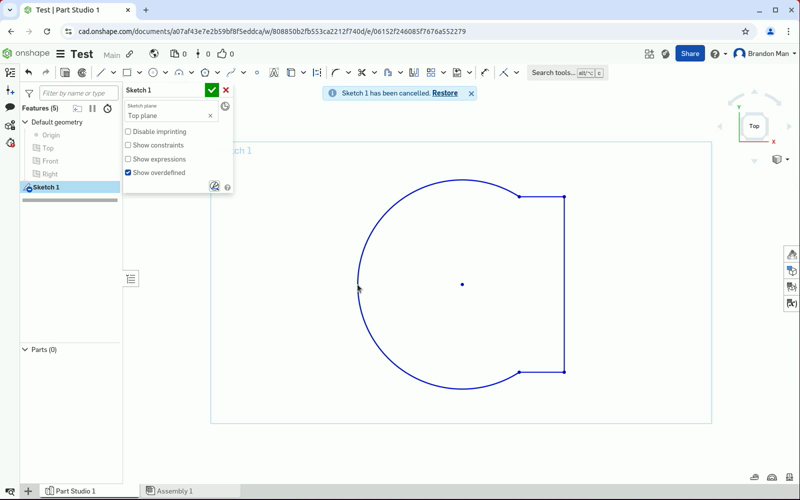
key(l)
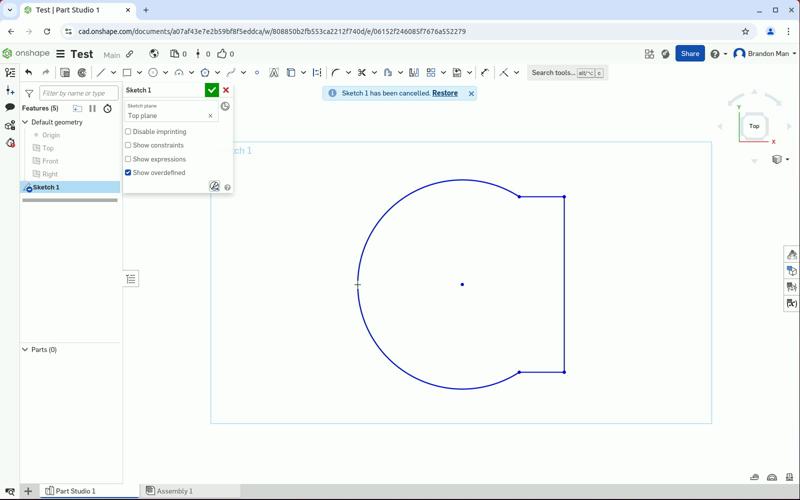
key_down(shift)
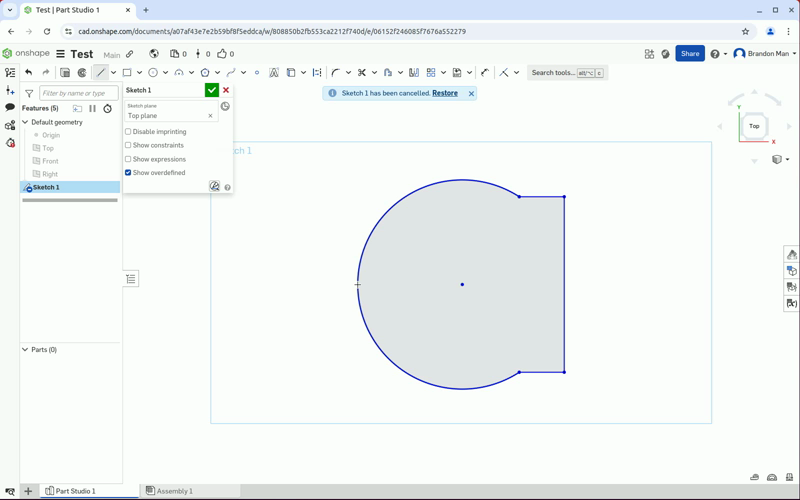
mouse_move(517, 366)
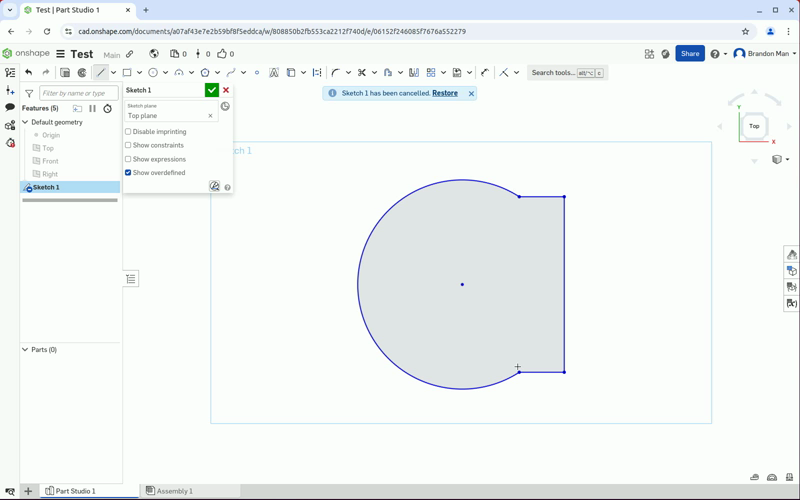
click(517, 366)
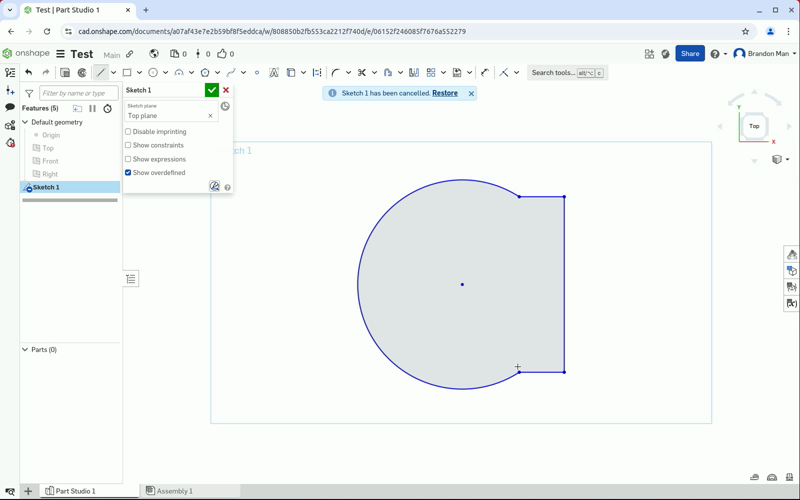
key_up(shift)
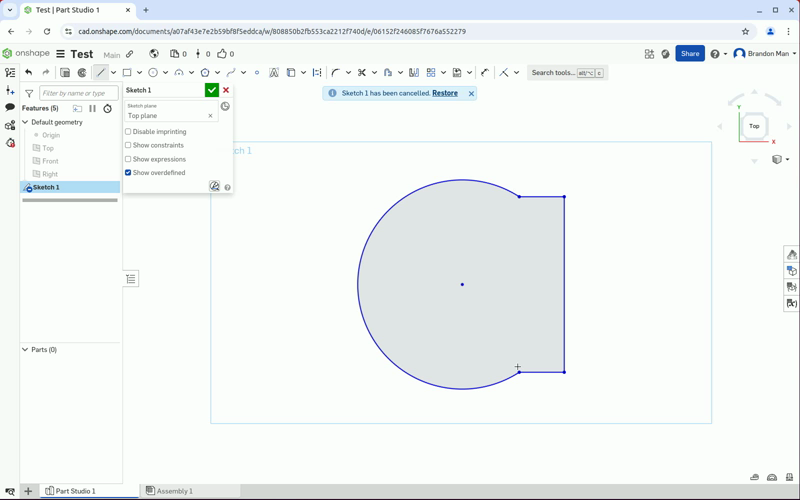
key_down(shift)
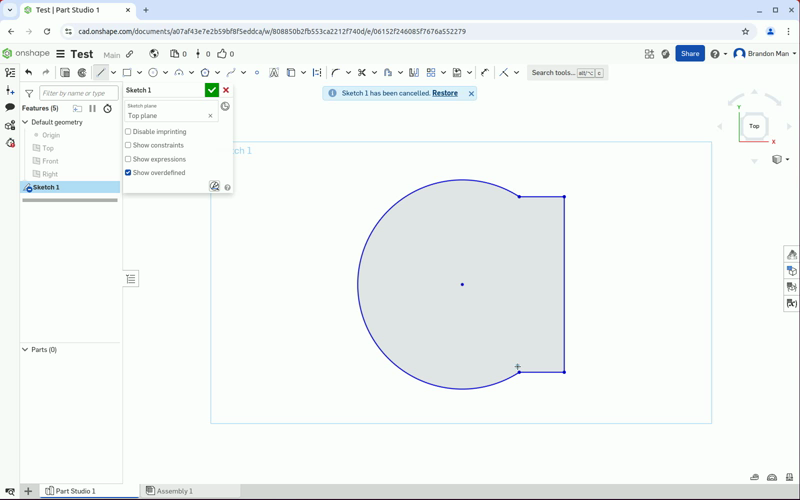
mouse_move(547, 366)
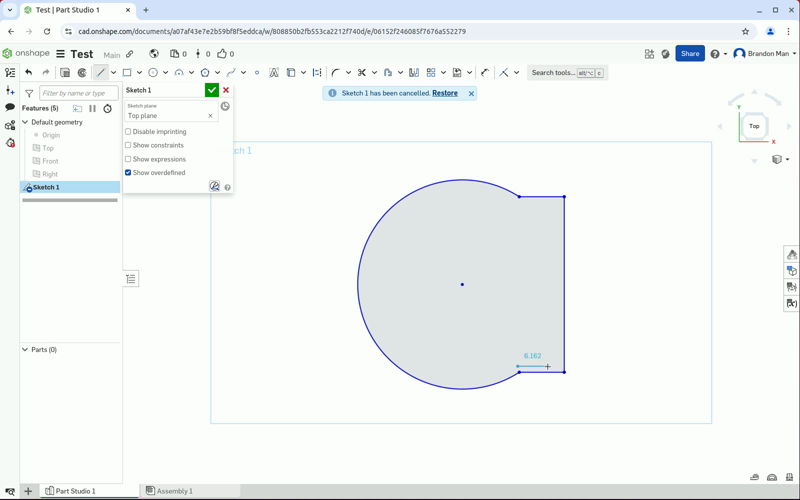
mouse_move(558, 366)
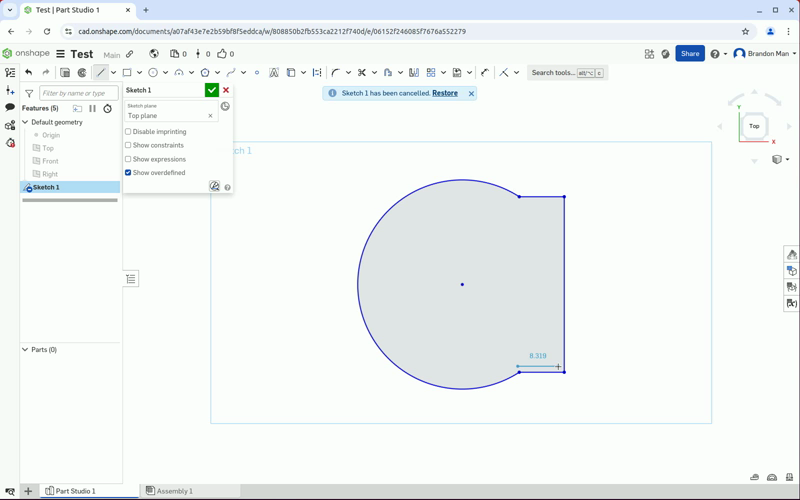
click(558, 366)
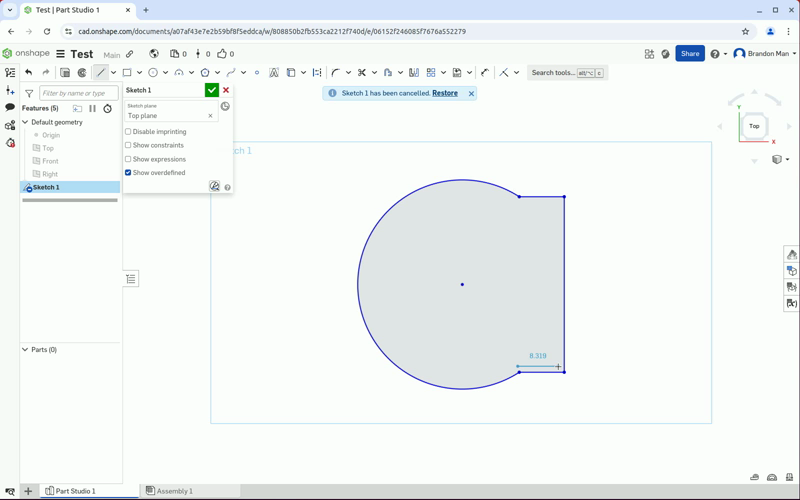
key_up(shift)
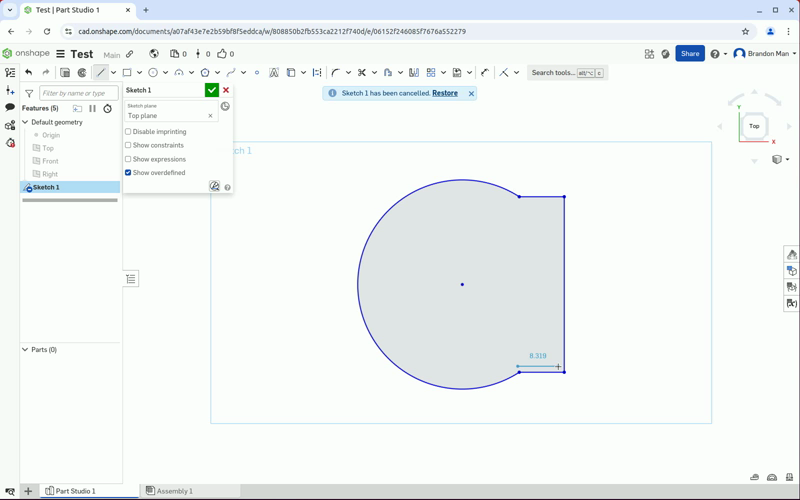
key_down(shift)
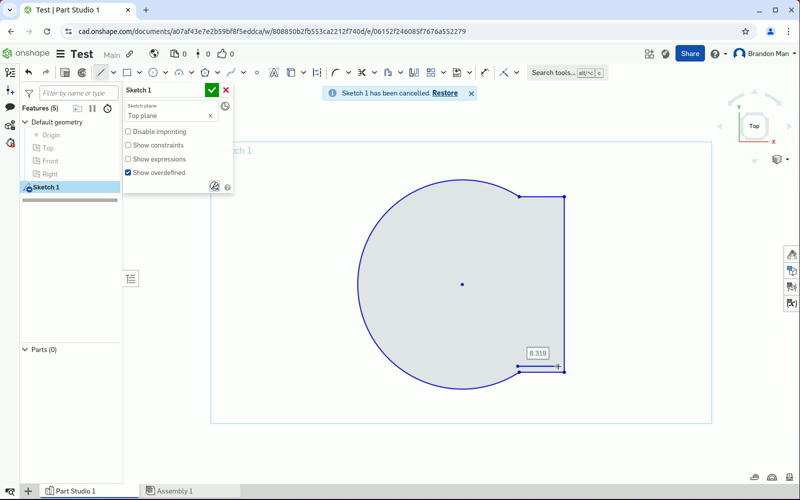
mouse_move(558, 200)
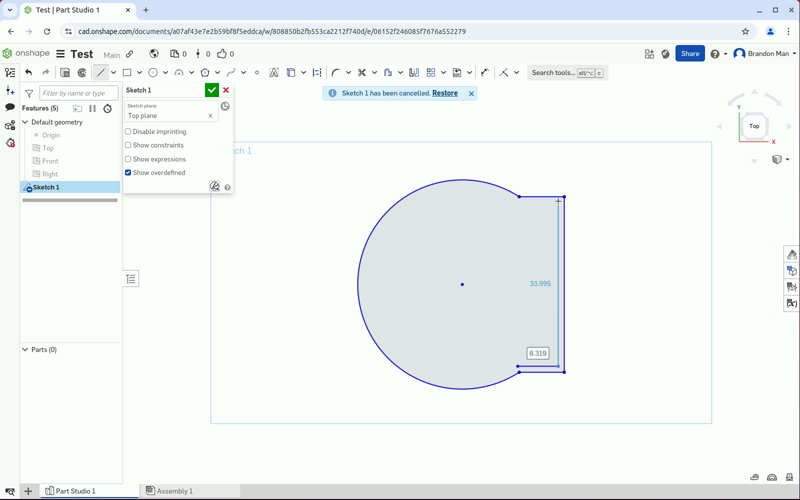
click(558, 200)
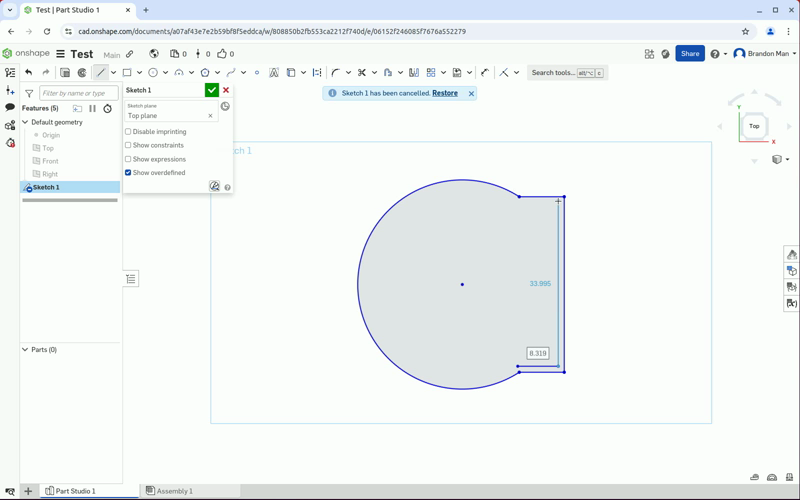
key_up(shift)
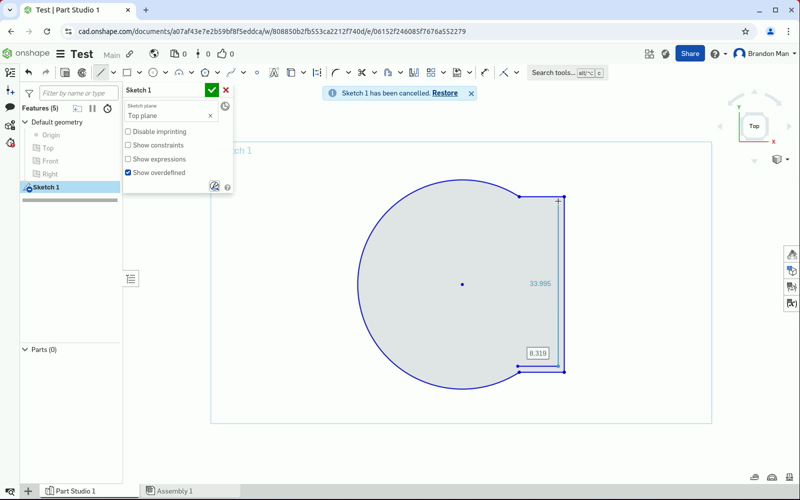
key_down(shift)
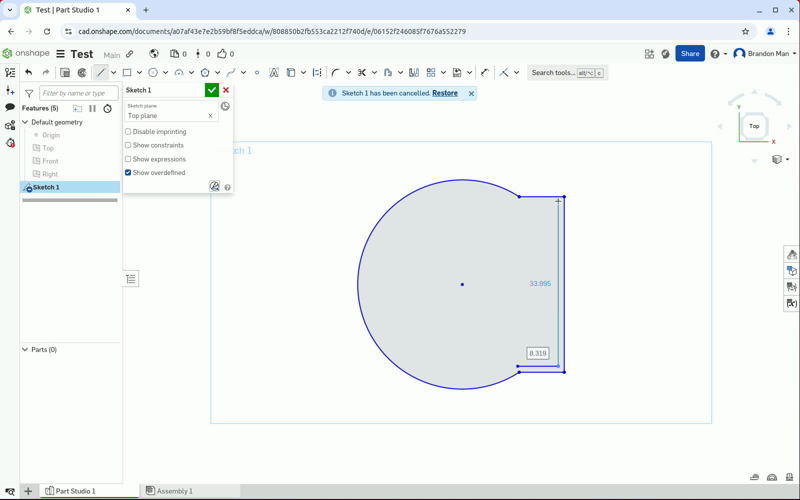
mouse_move(588, 200)
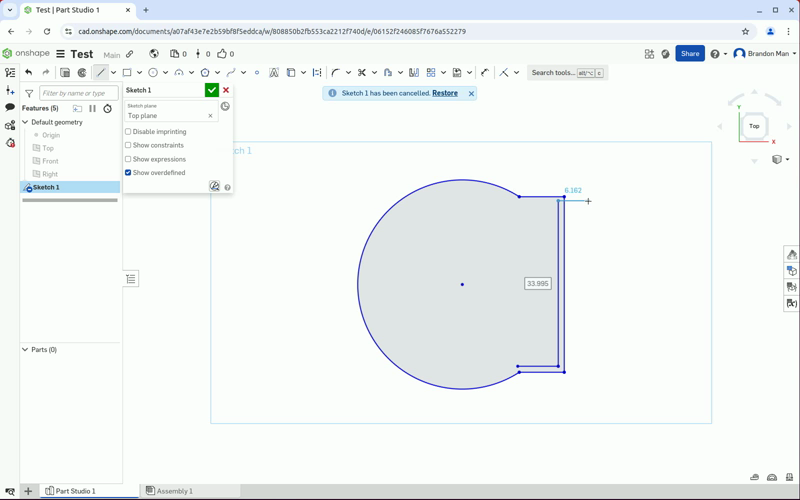
mouse_move(517, 200)
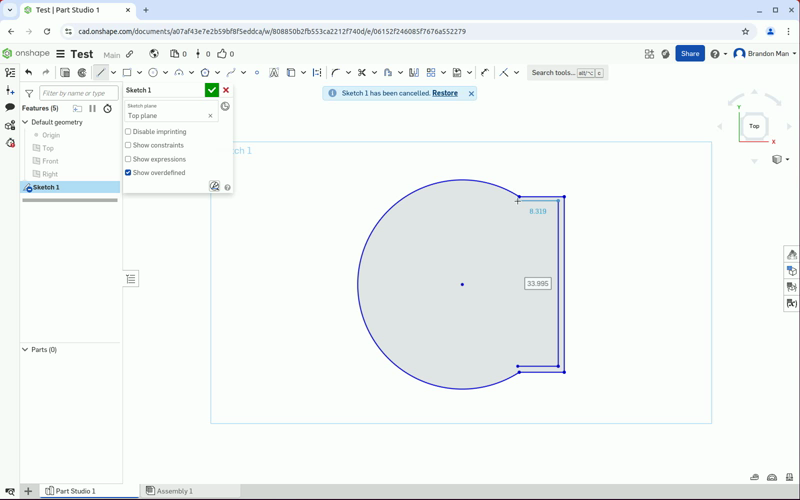
scroll(6)
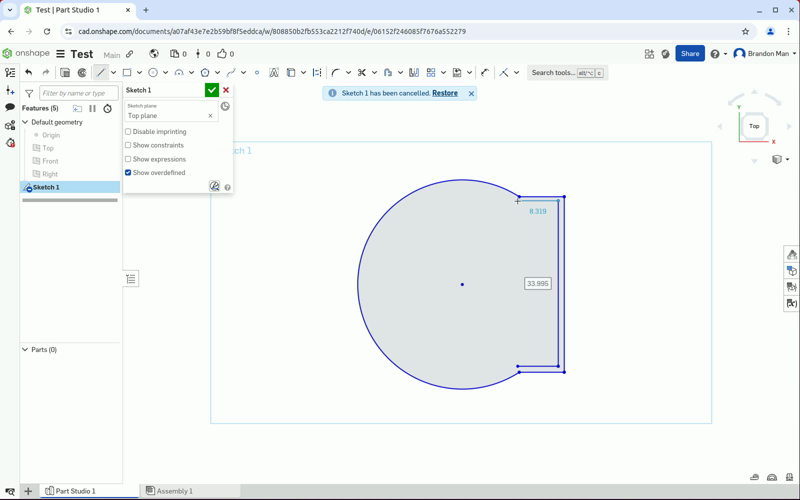
scroll(6)
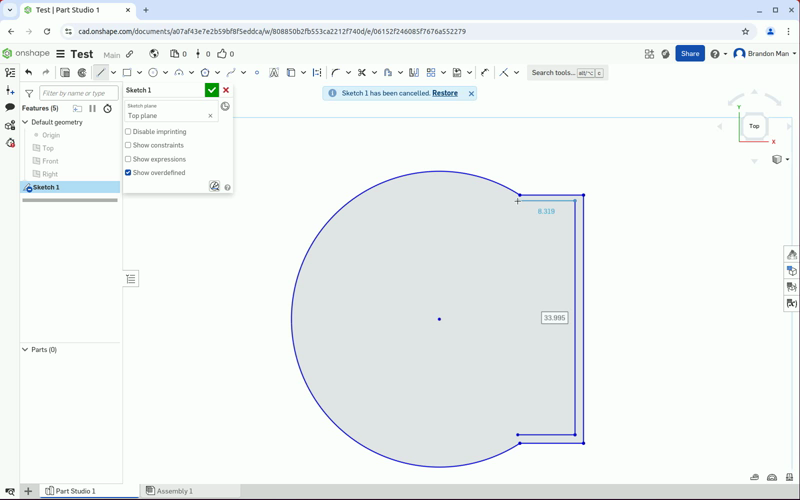
scroll(6)
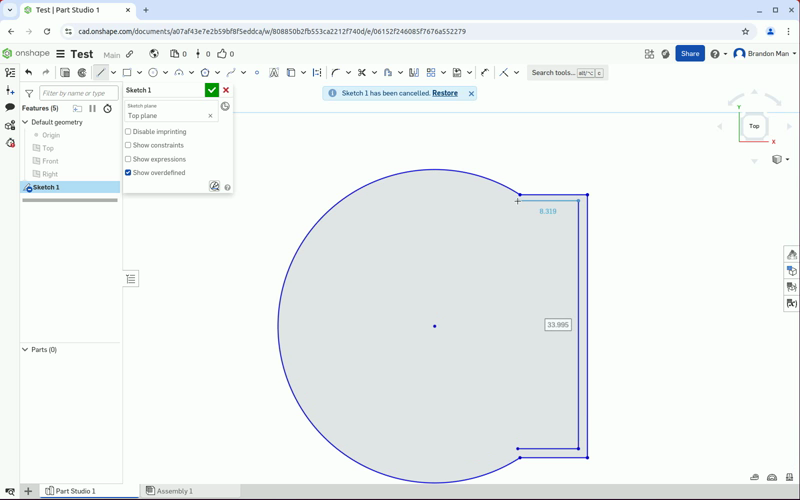
scroll(6)
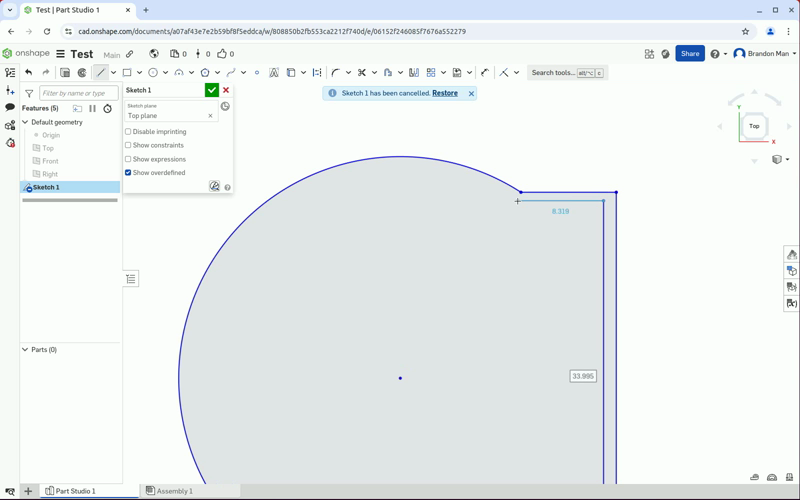
scroll(6)
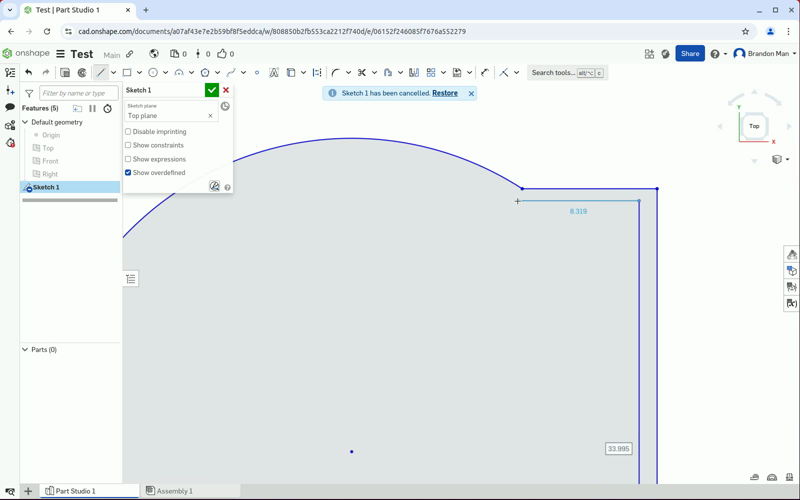
scroll(6)
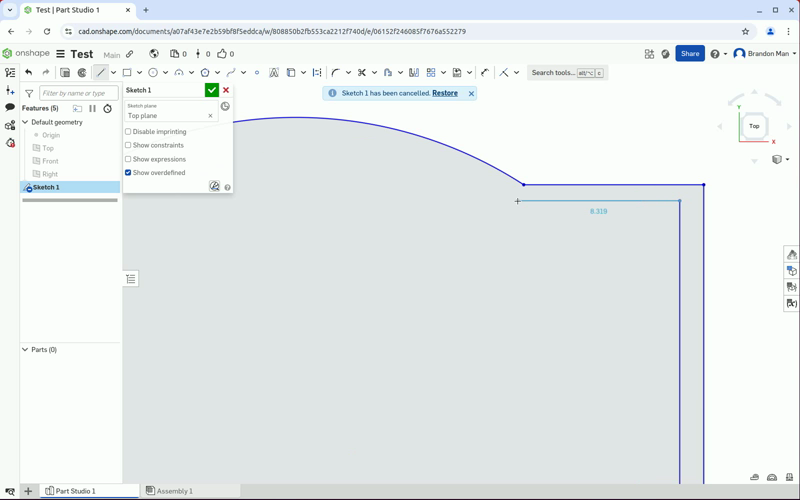
scroll(6)
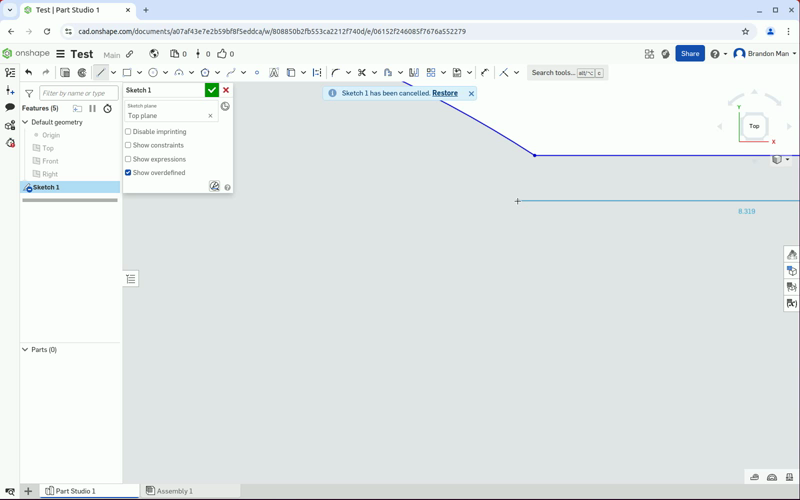
click(517, 200)
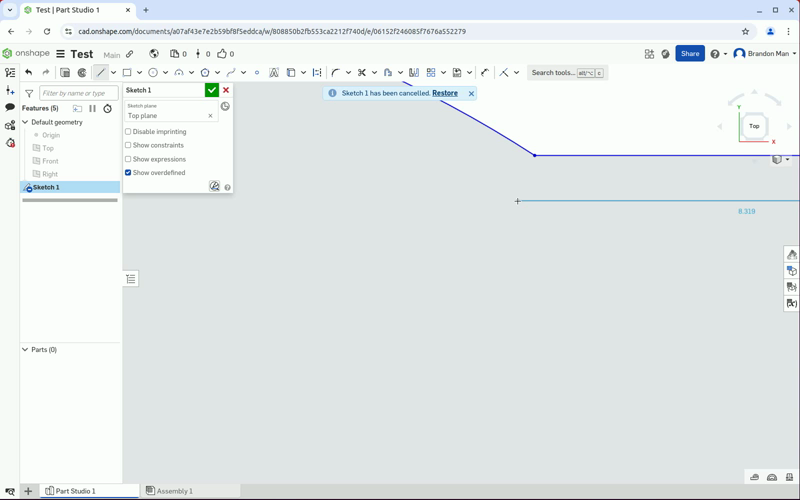
scroll(-6)
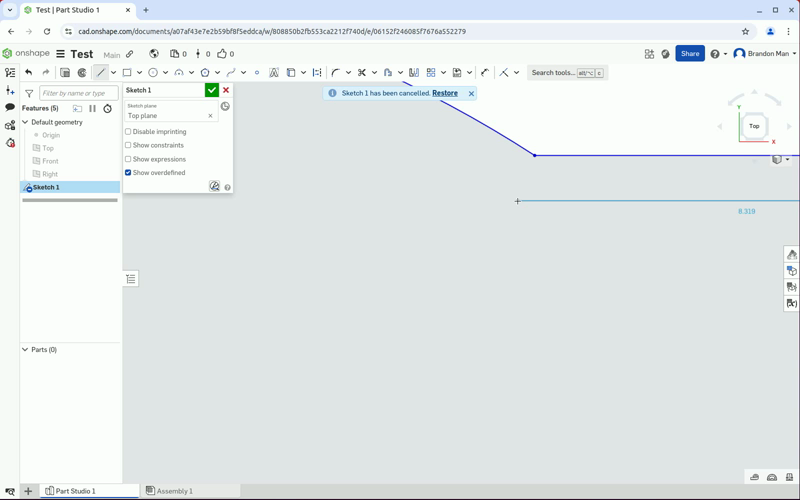
scroll(-6)
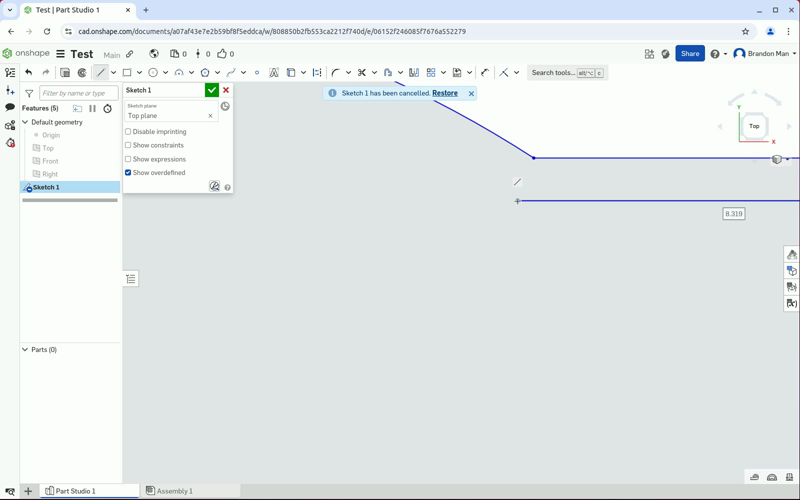
scroll(-6)
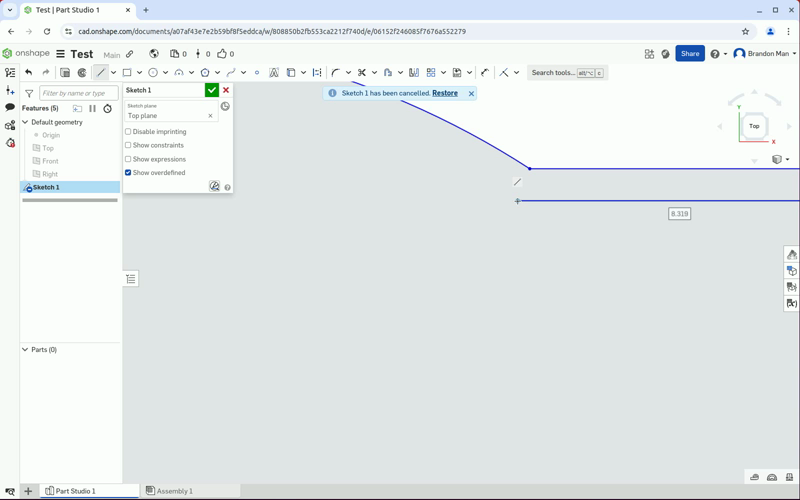
scroll(-6)
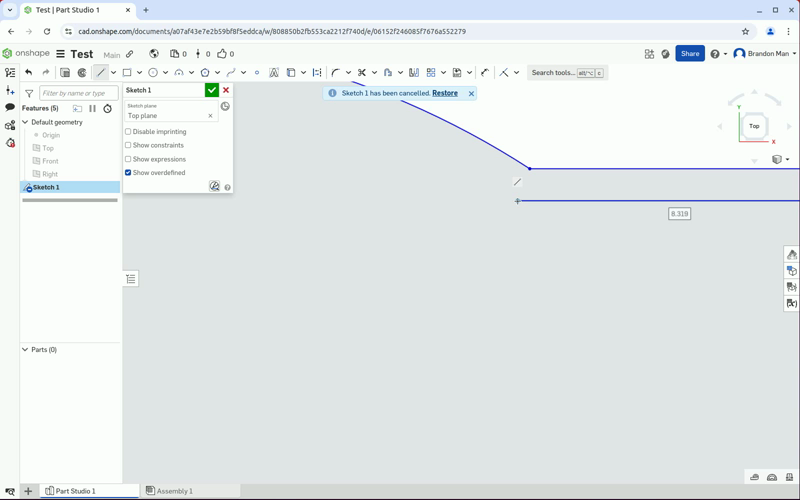
scroll(-6)
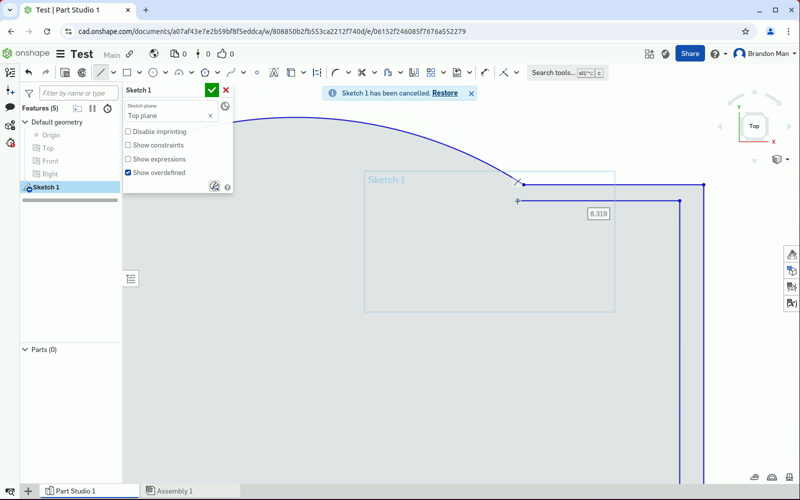
scroll(-6)
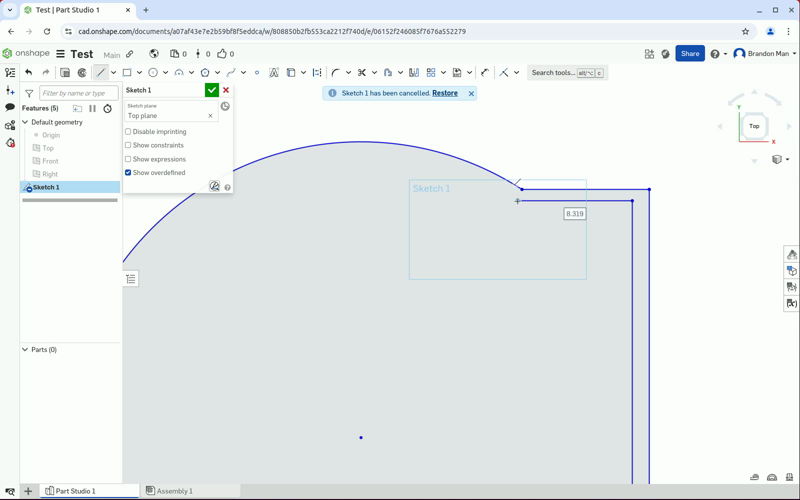
scroll(-6)
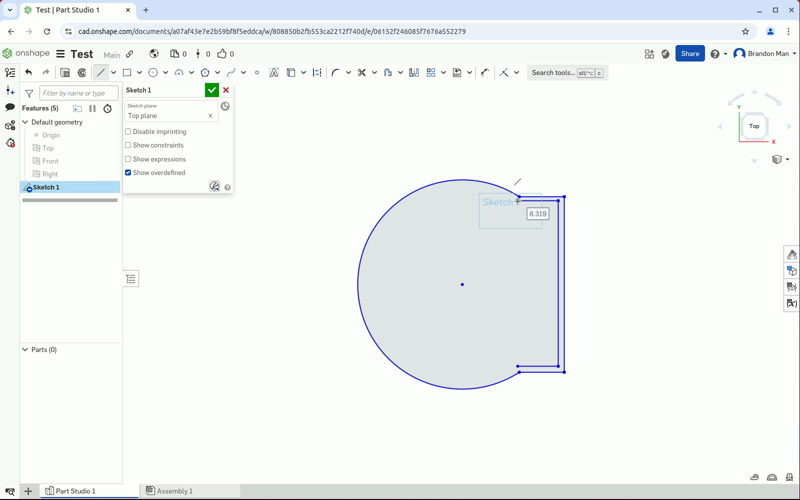
key_up(shift)
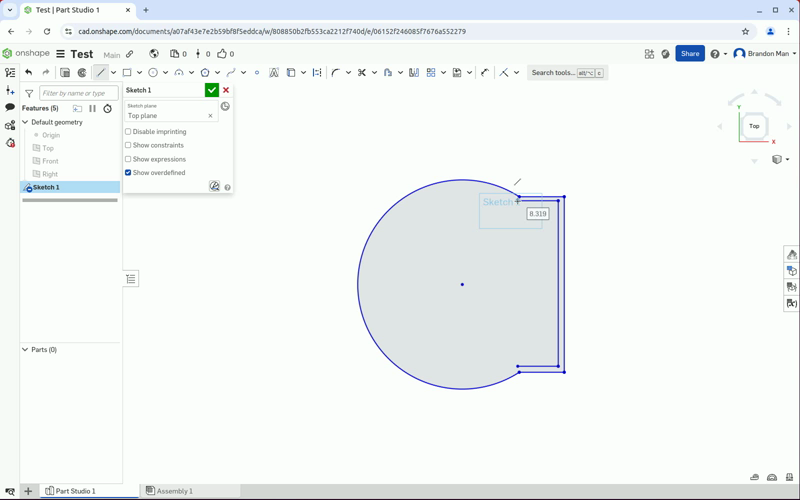
key(esc)
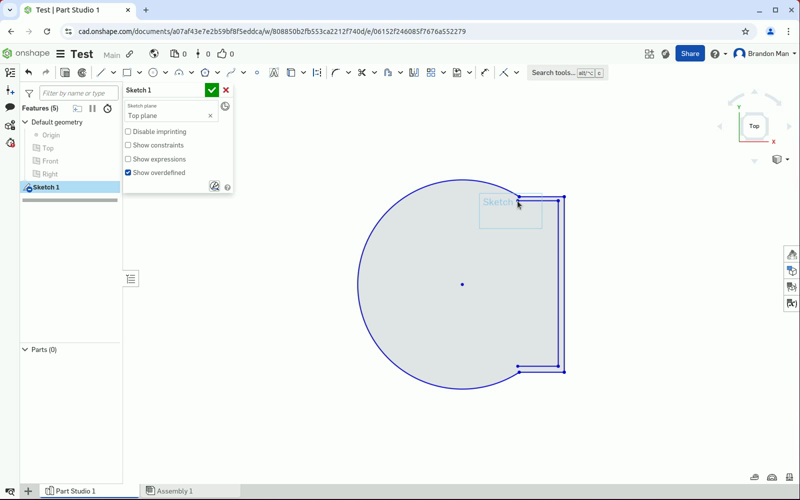
key(a)
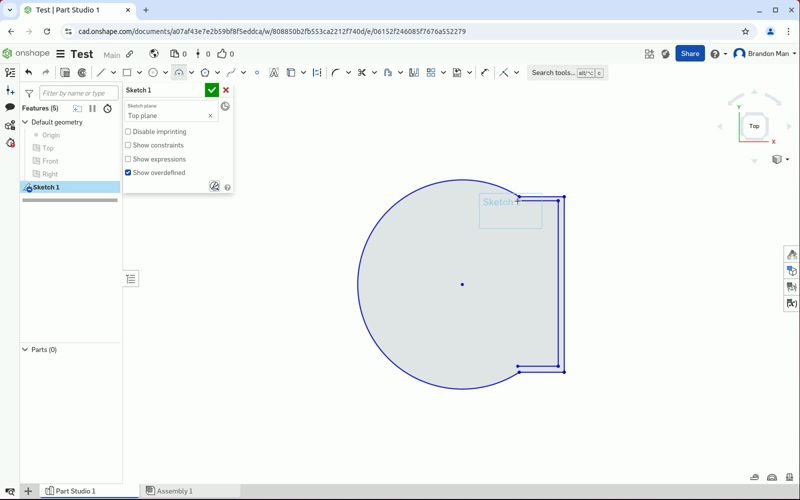
mouse_move(517, 200)
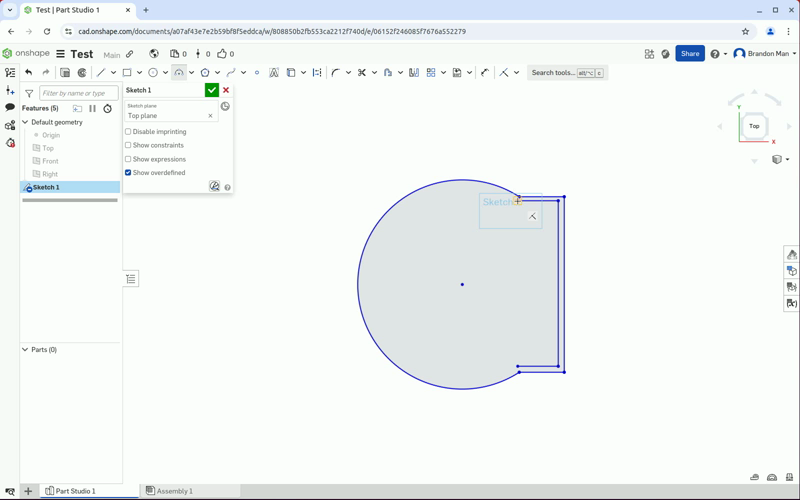
scroll(6)
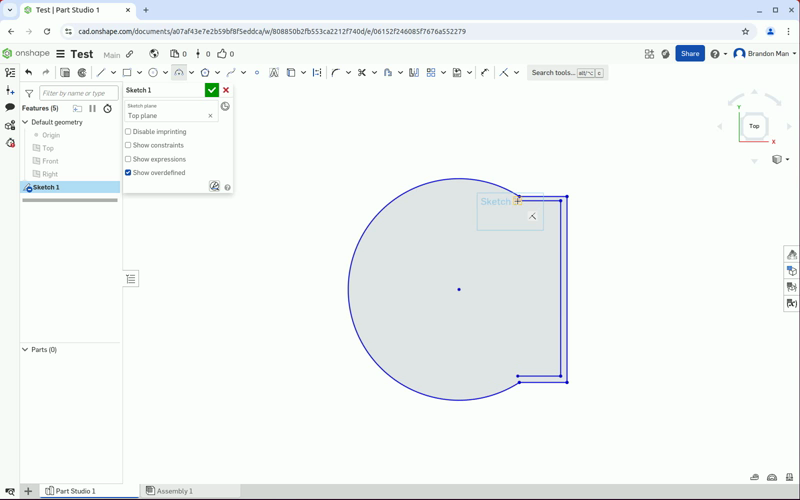
scroll(6)
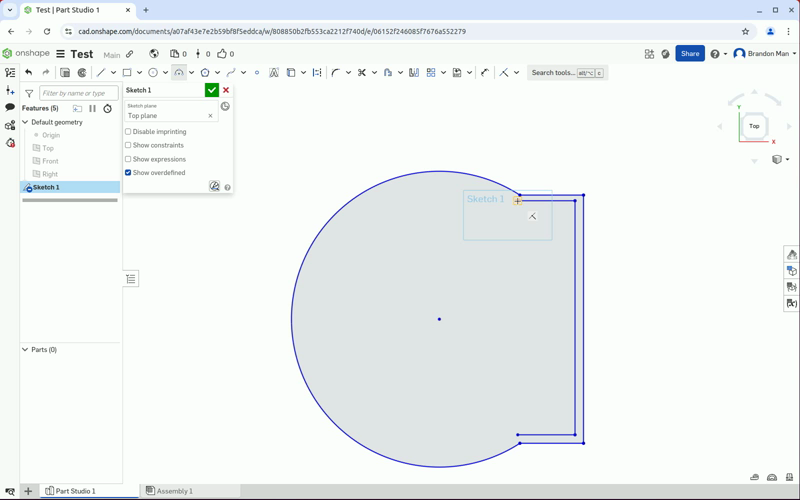
scroll(6)
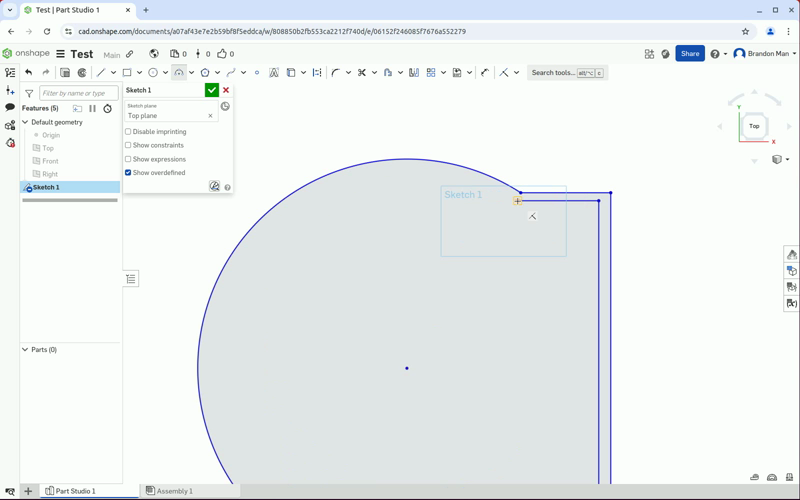
scroll(6)
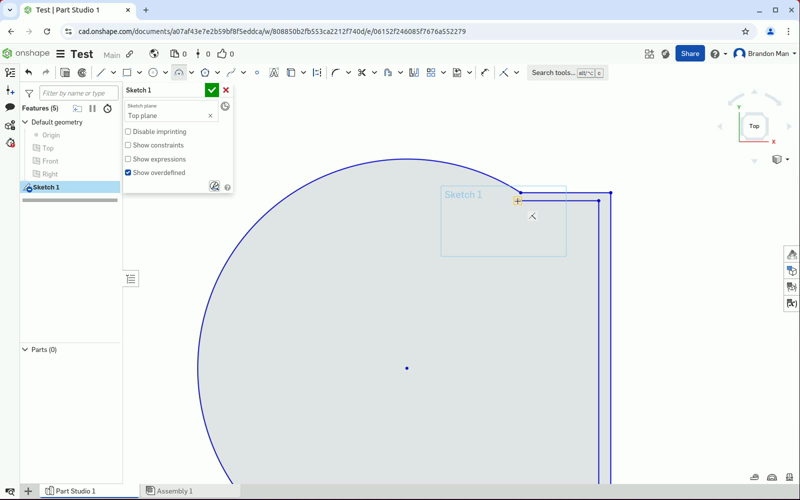
scroll(6)
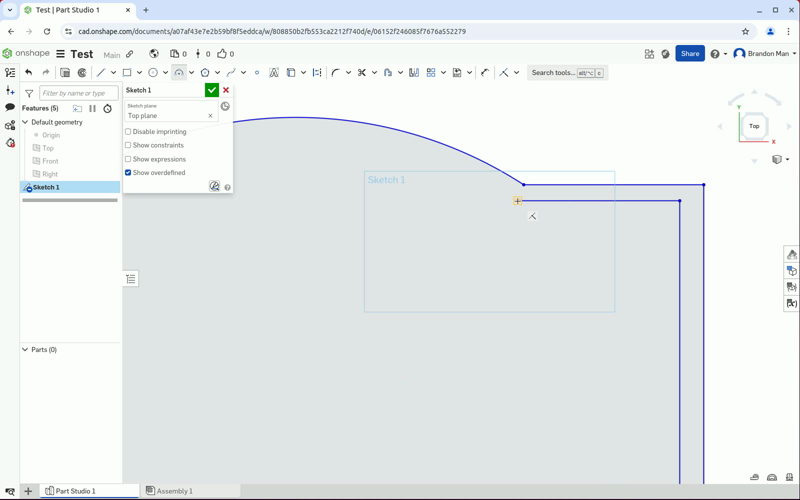
scroll(6)
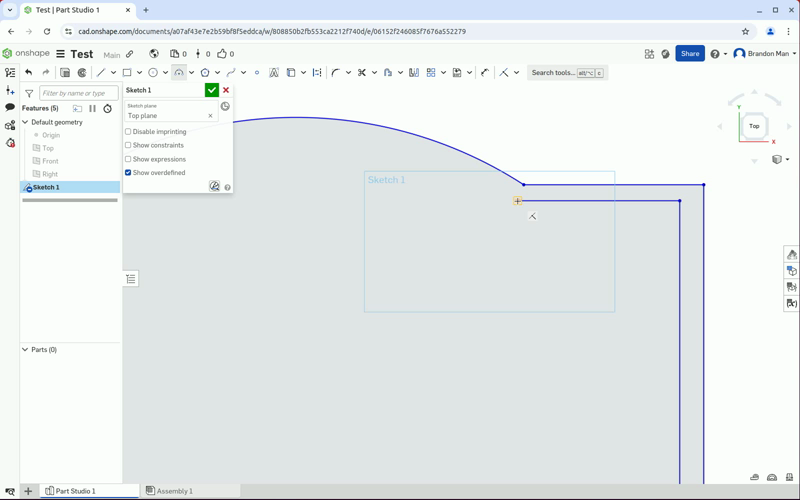
scroll(6)
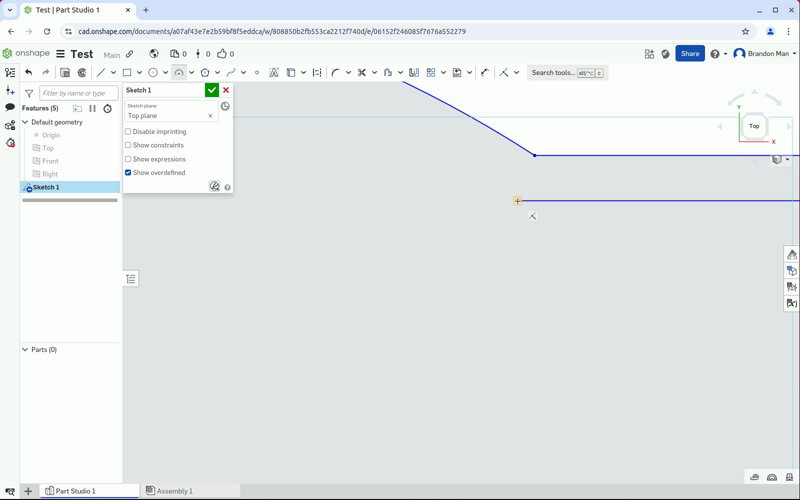
click(517, 200)
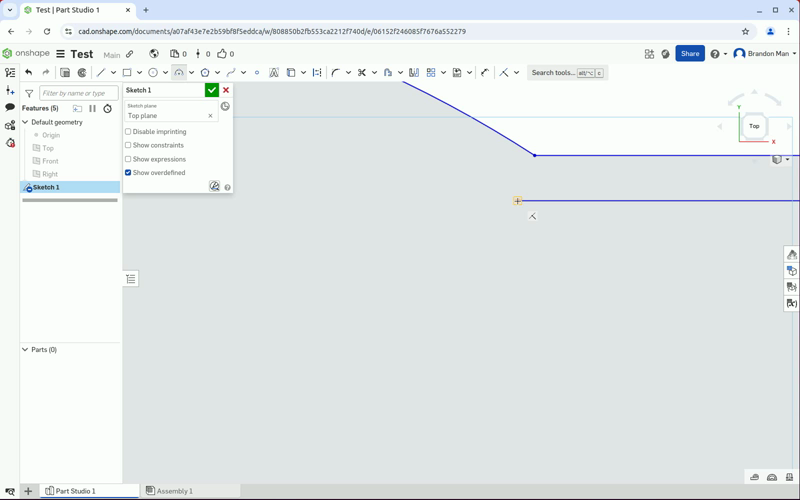
scroll(-6)
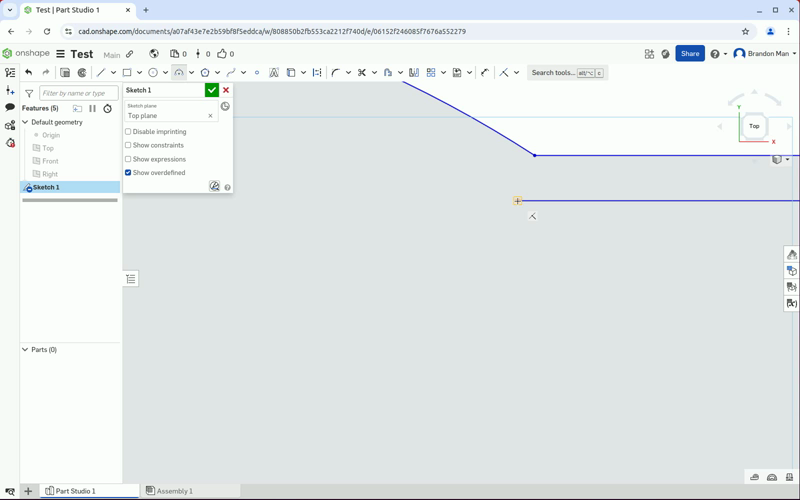
scroll(-6)
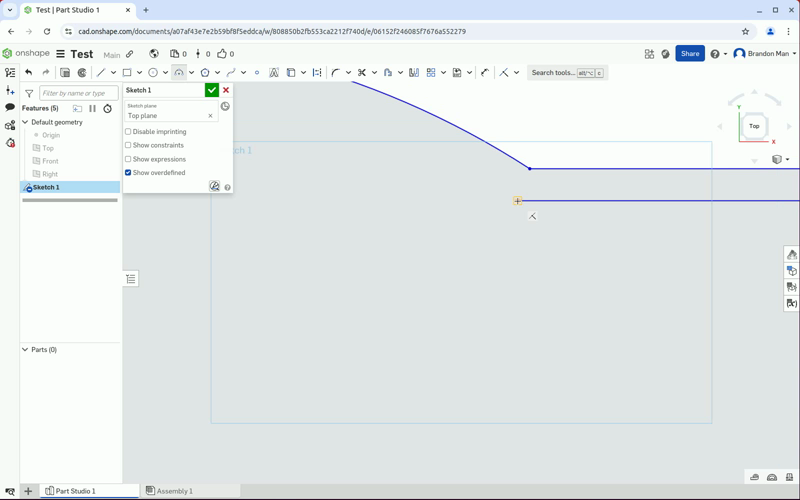
scroll(-6)
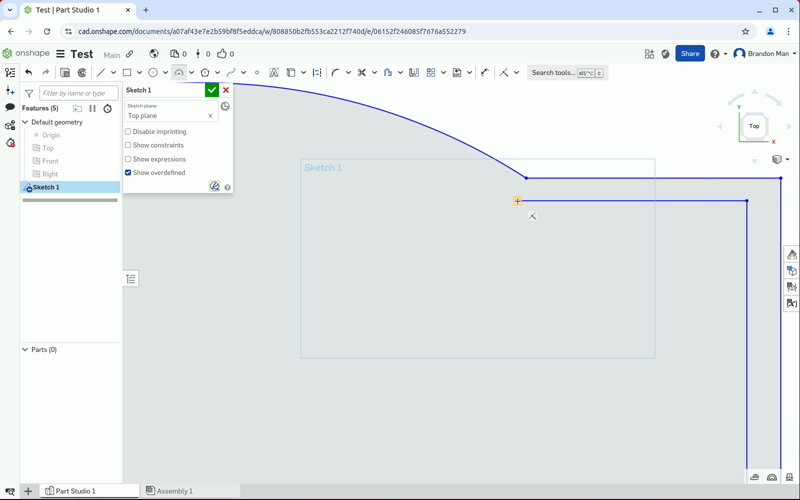
scroll(-6)
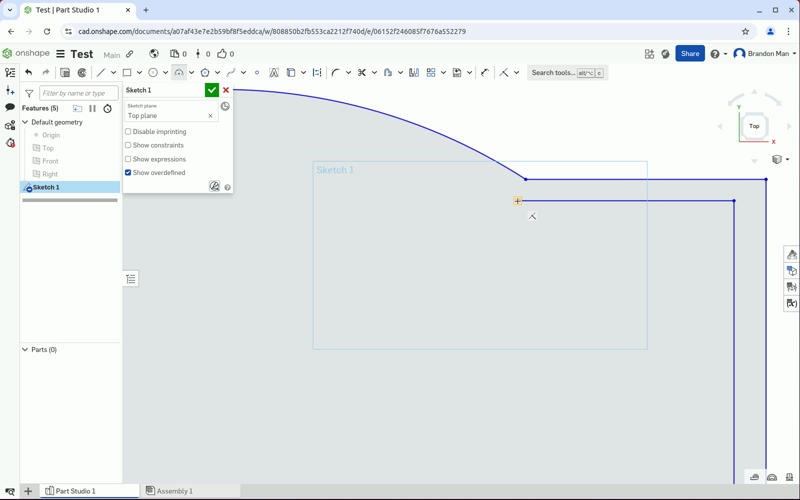
scroll(-6)
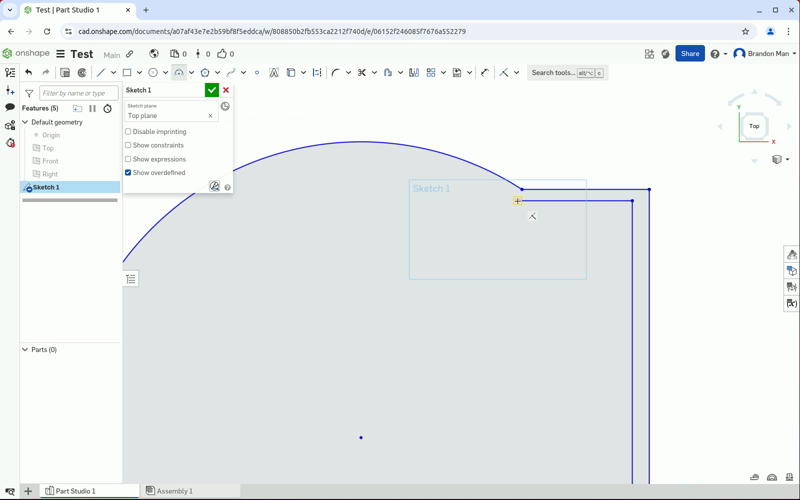
scroll(-6)
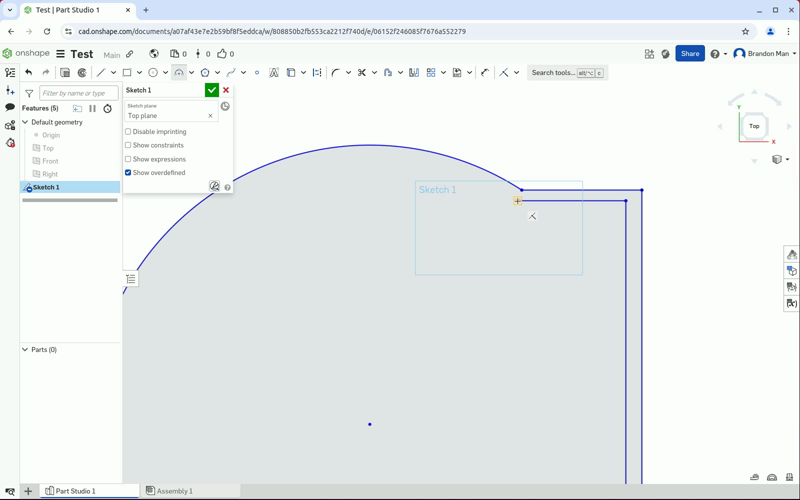
scroll(-6)
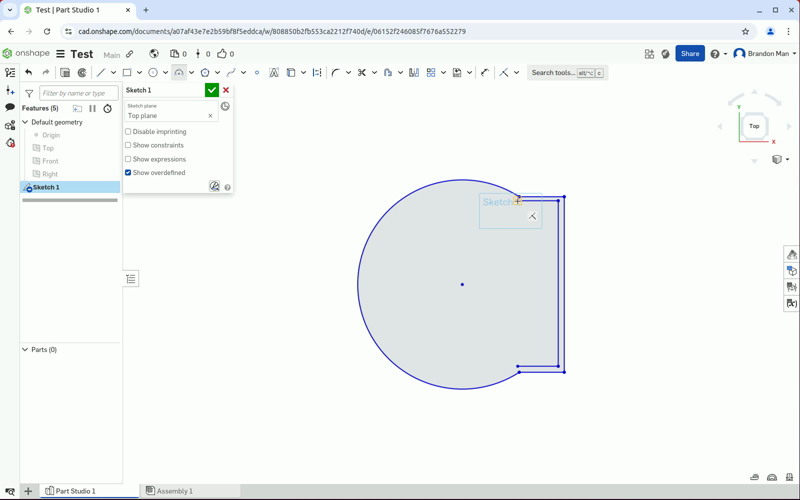
mouse_move(517, 366)
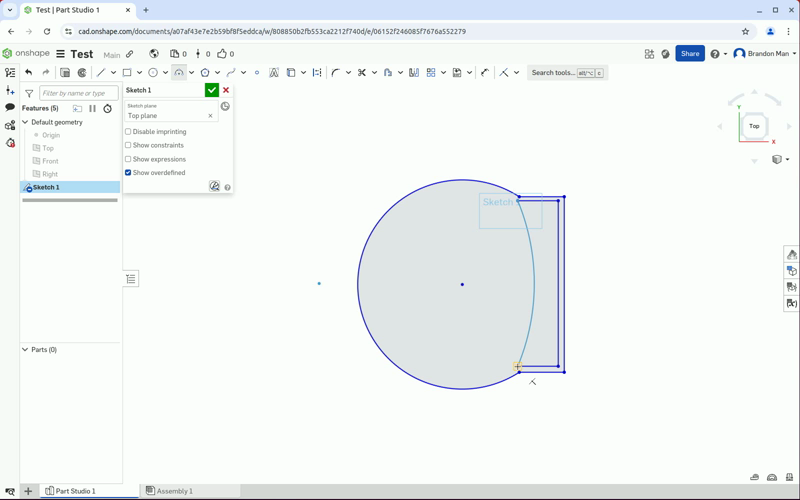
click(517, 366)
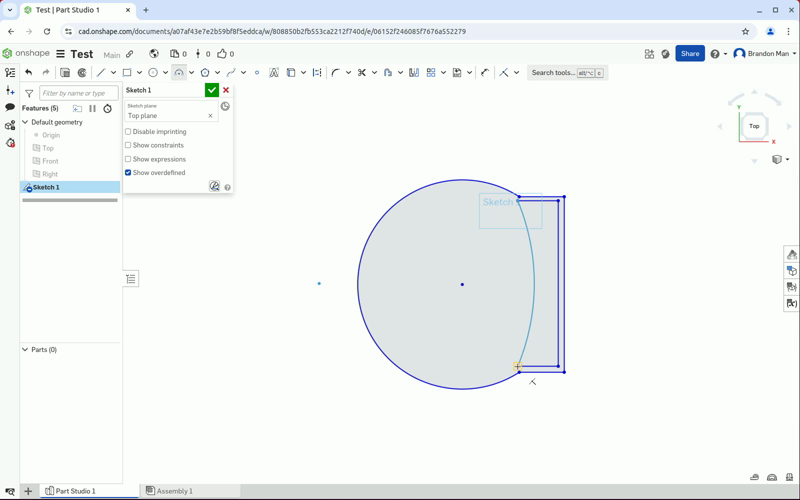
key_down(shift)
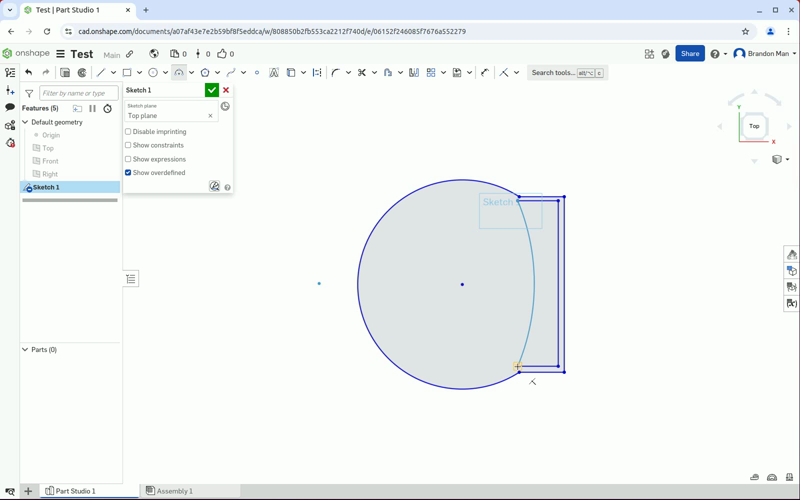
mouse_move(360, 283)
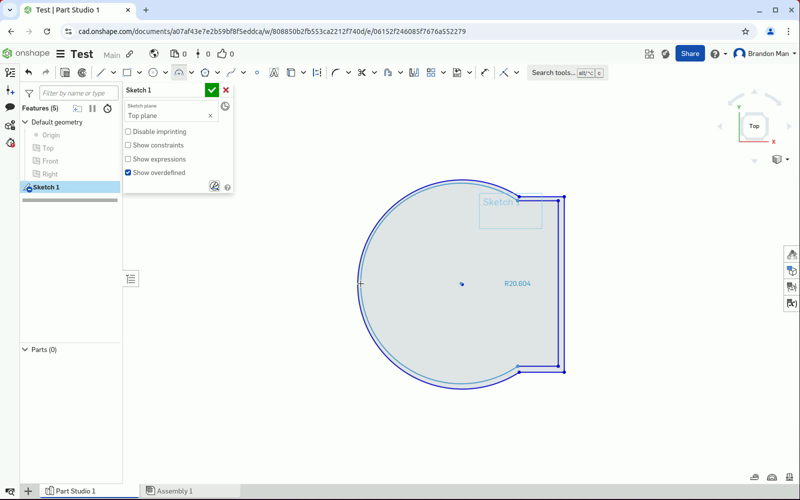
scroll(6)
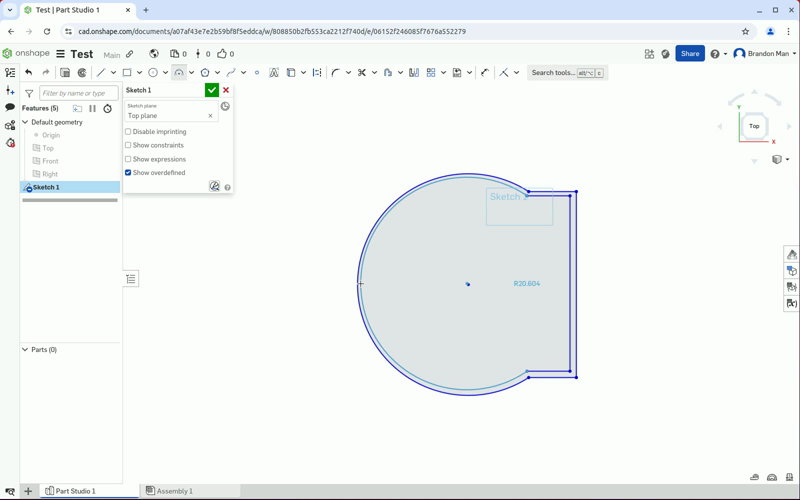
scroll(6)
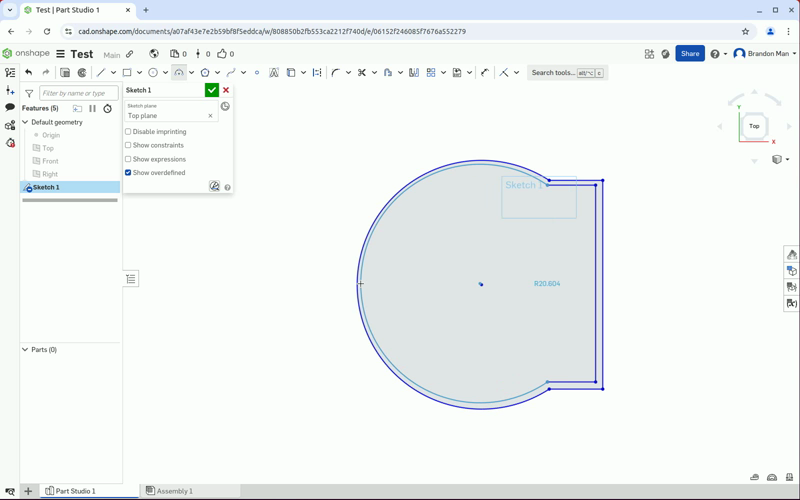
scroll(6)
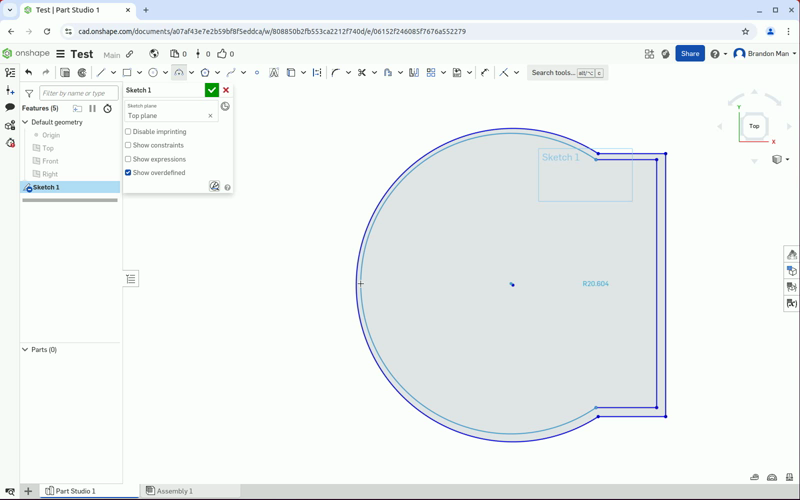
scroll(6)
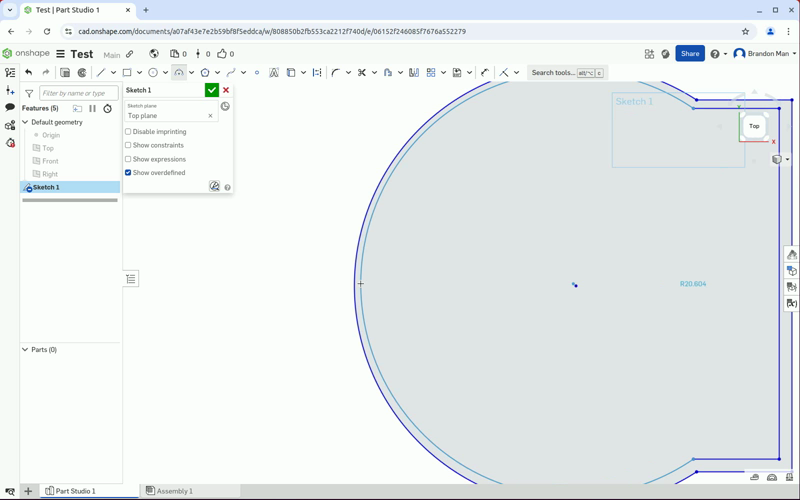
scroll(6)
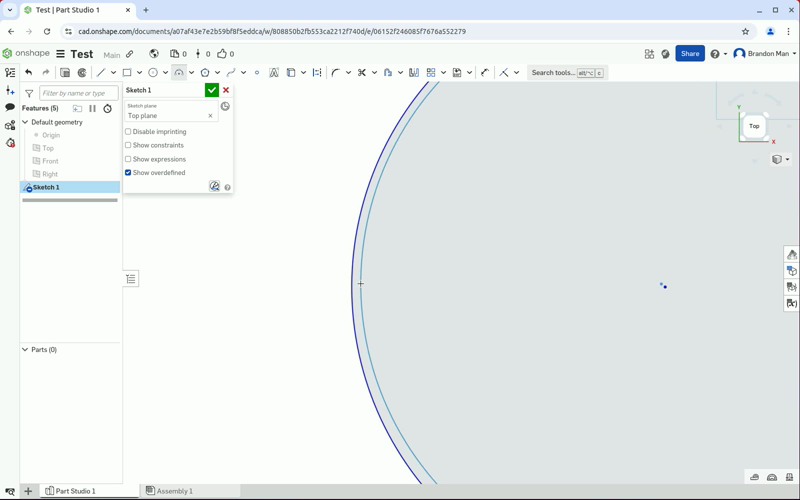
scroll(6)
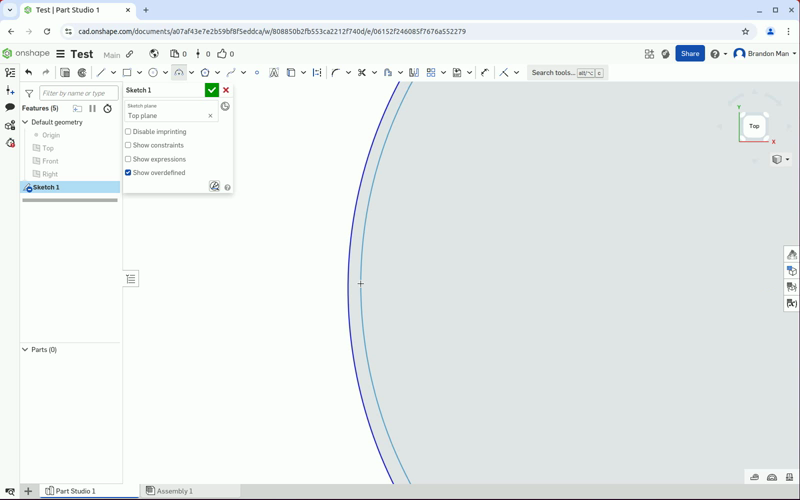
scroll(6)
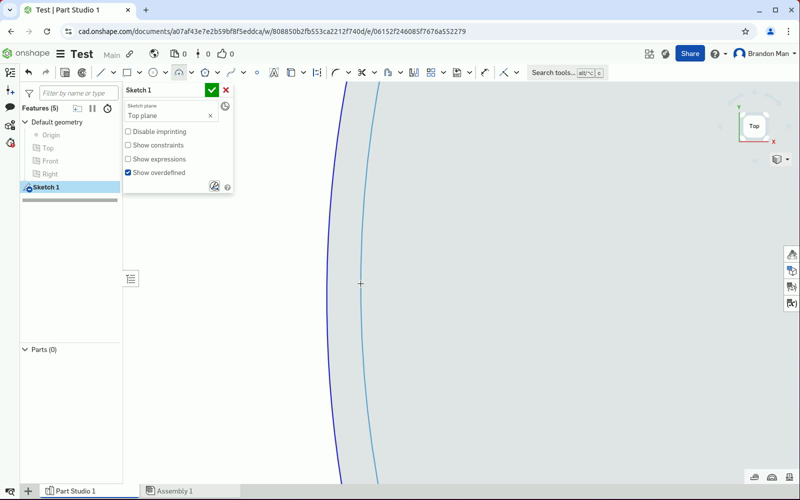
click(360, 283)
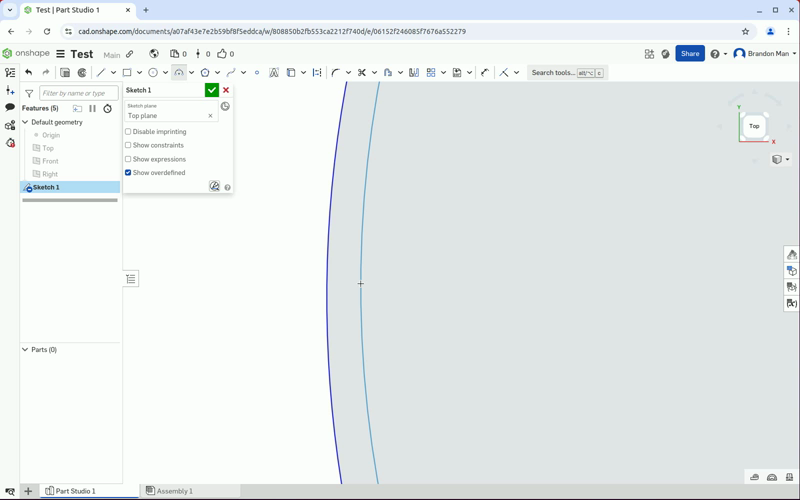
scroll(-6)
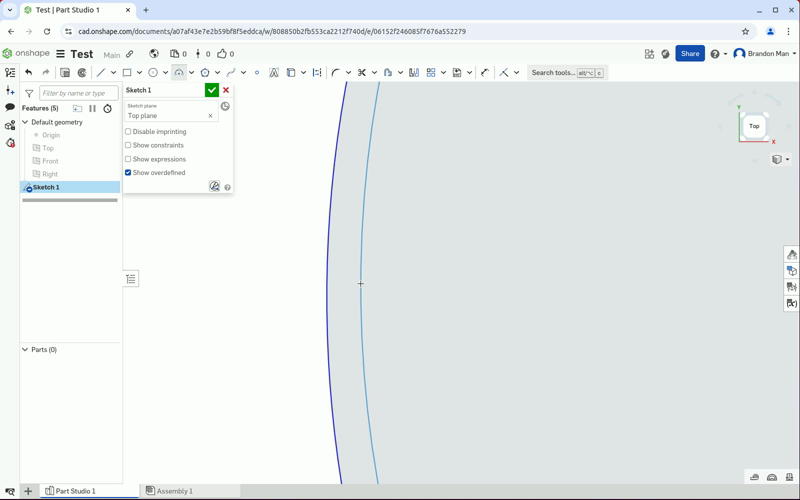
scroll(-6)
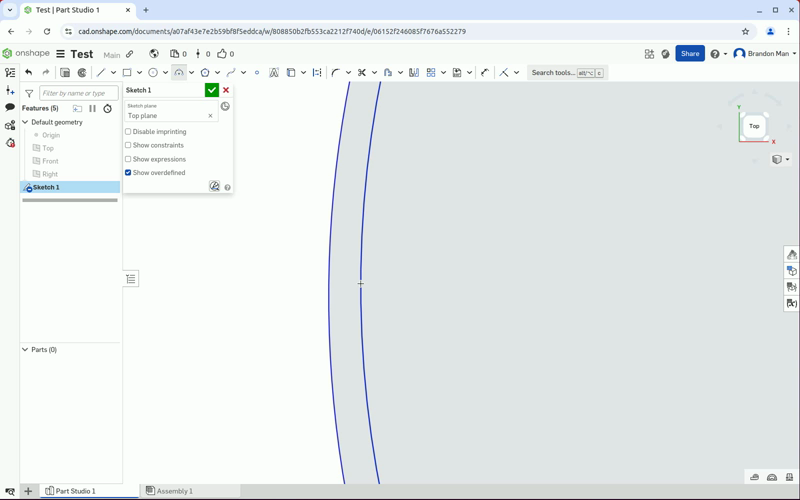
scroll(-6)
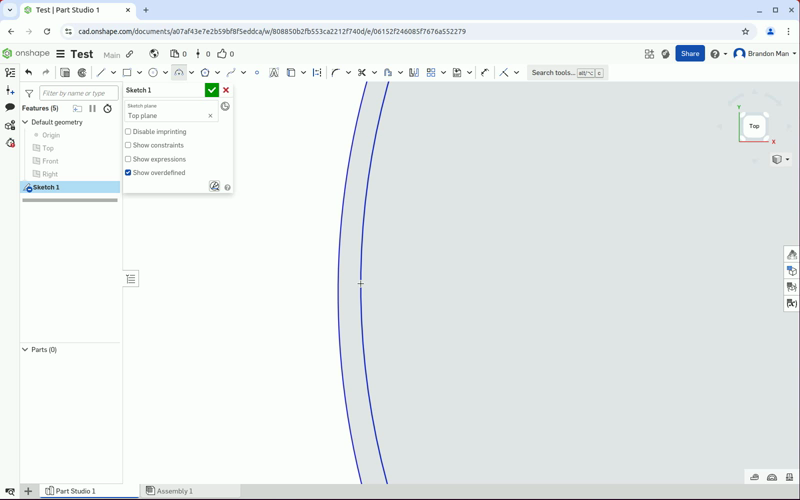
scroll(-6)
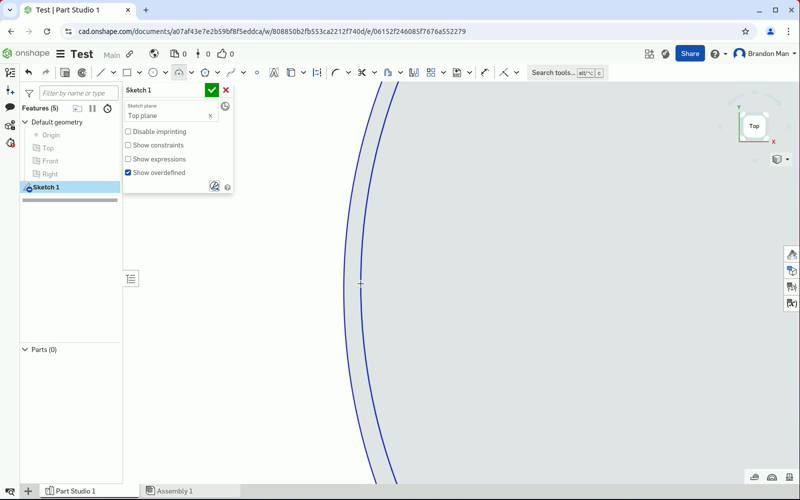
scroll(-6)
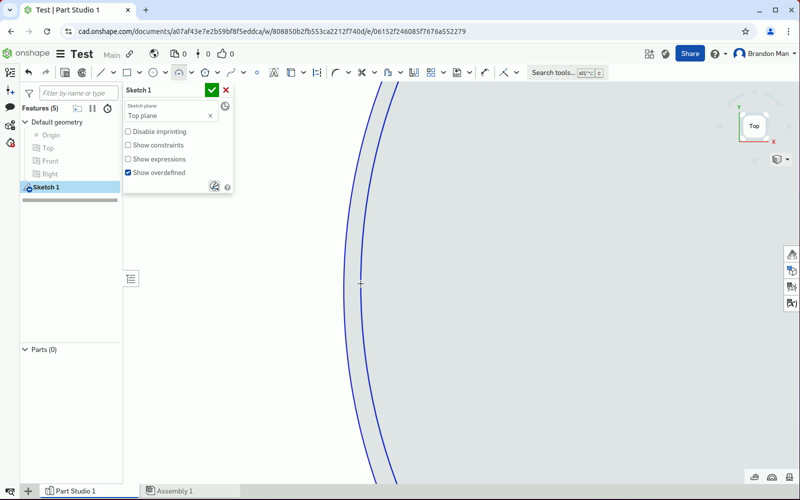
scroll(-6)
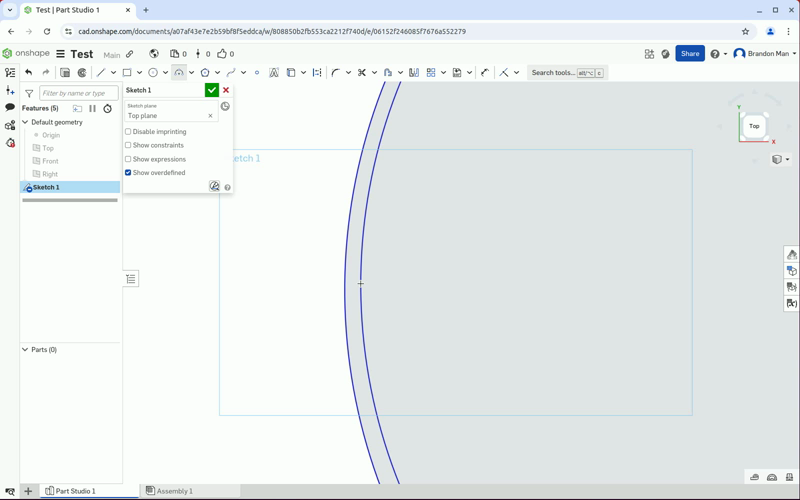
scroll(-6)
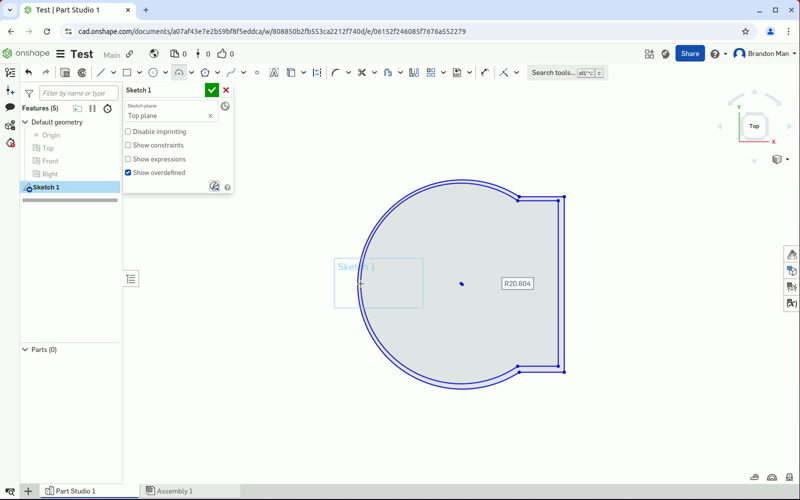
key_up(shift)
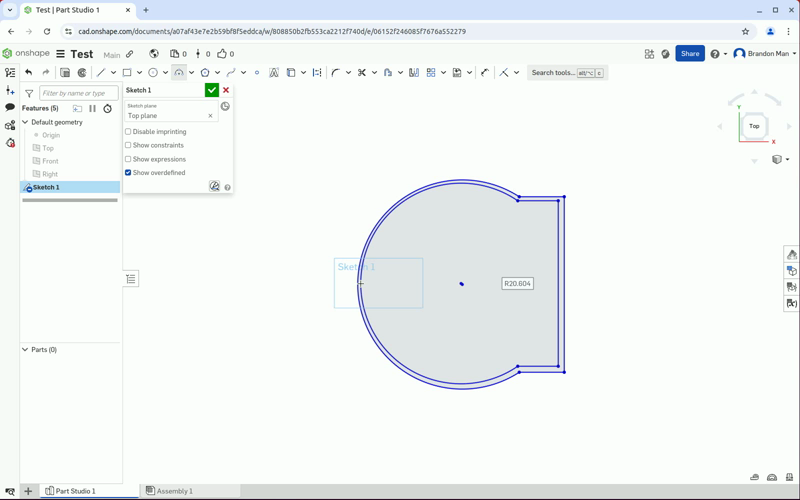
key(esc)
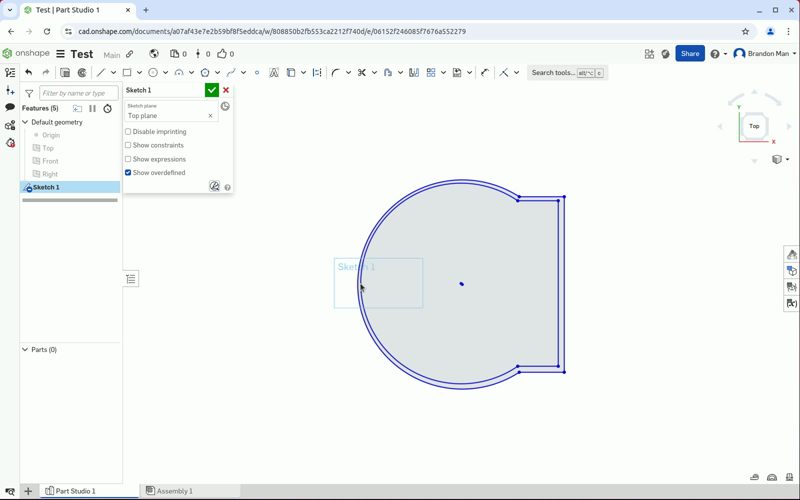
mouse_move(561, 298)
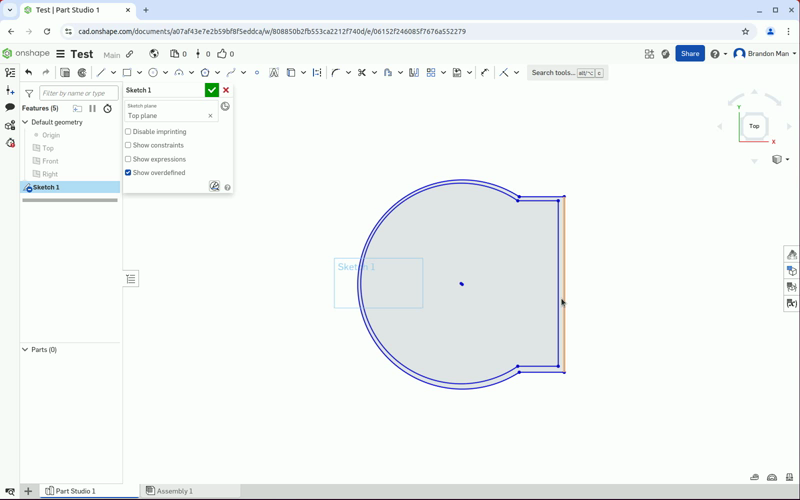
click(561, 298)
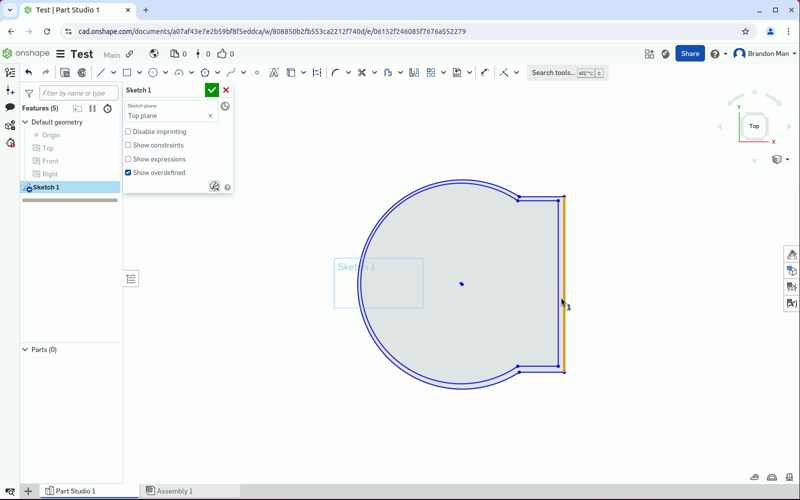
mouse_move(73, 352)
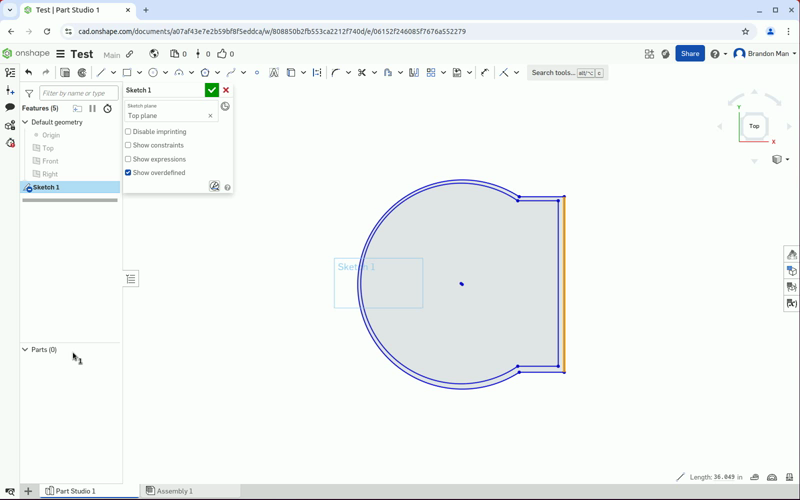
key(shift+y)
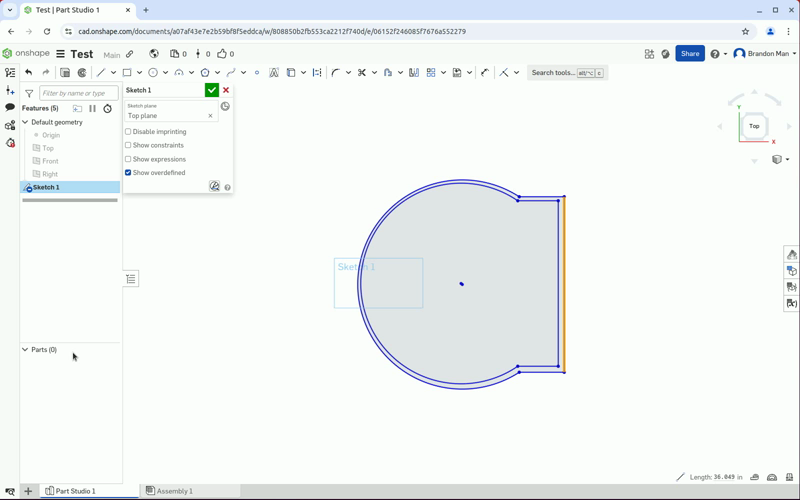
key(shift+e)
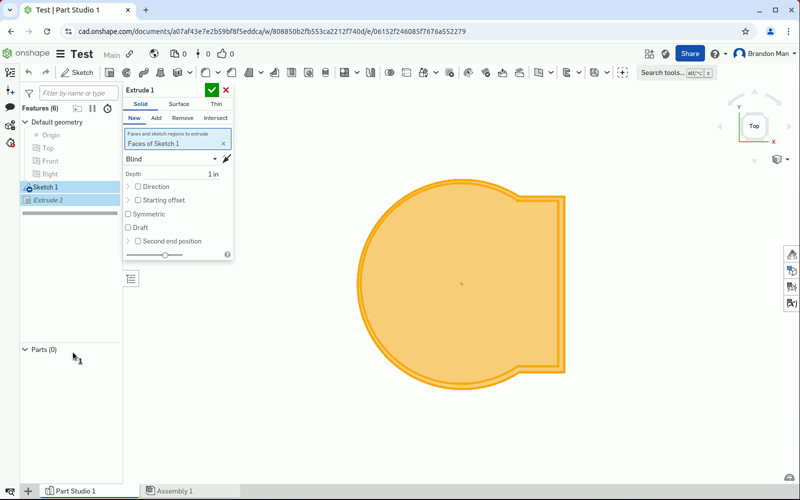
mouse_move(143, 106)
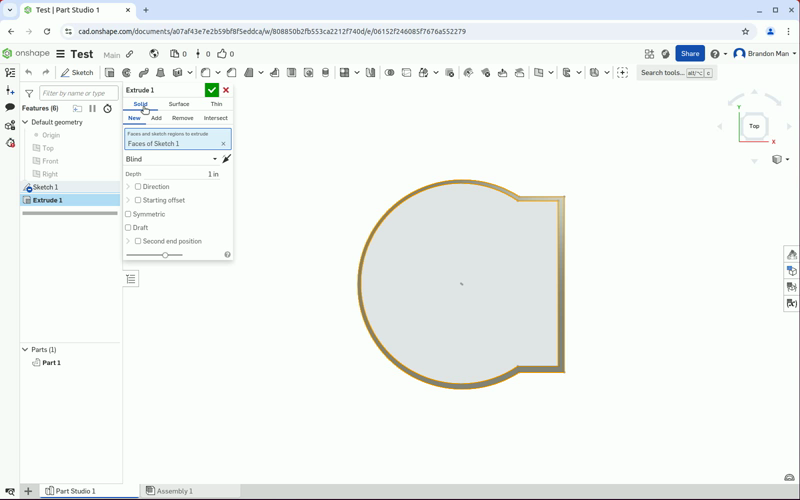
click(143, 106)
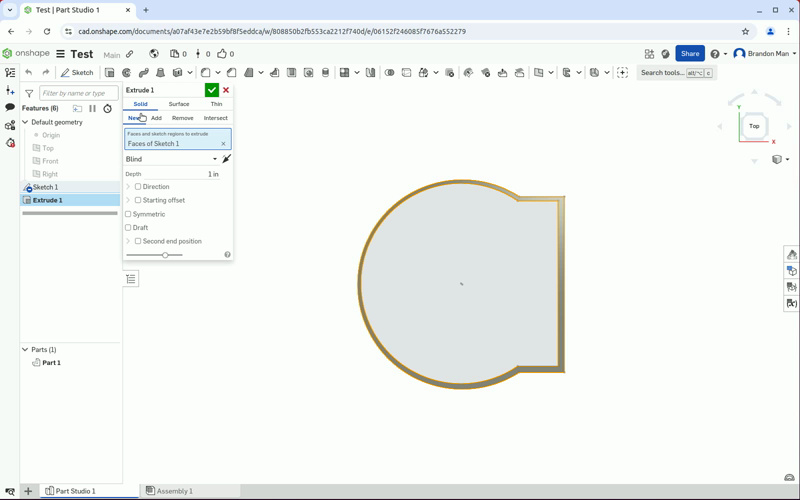
mouse_move(137, 120)
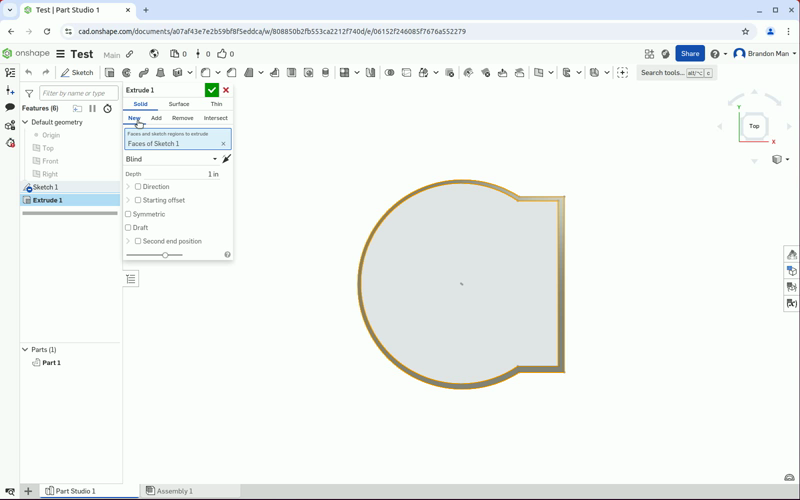
click(137, 120)
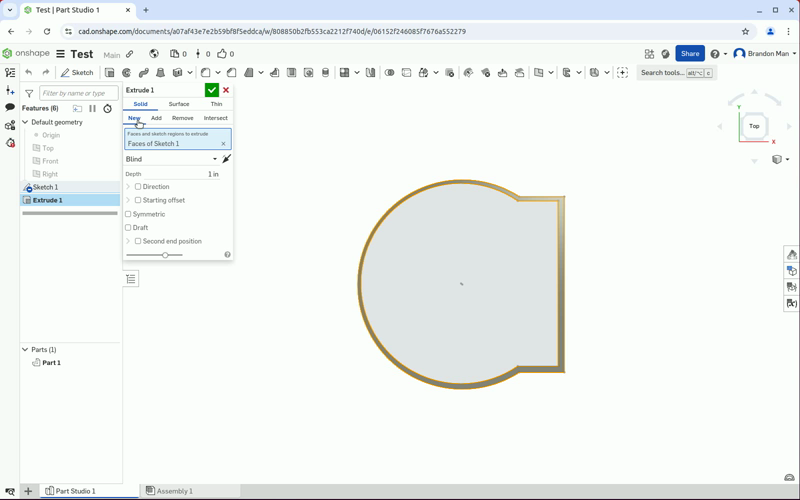
key(tab, 4)
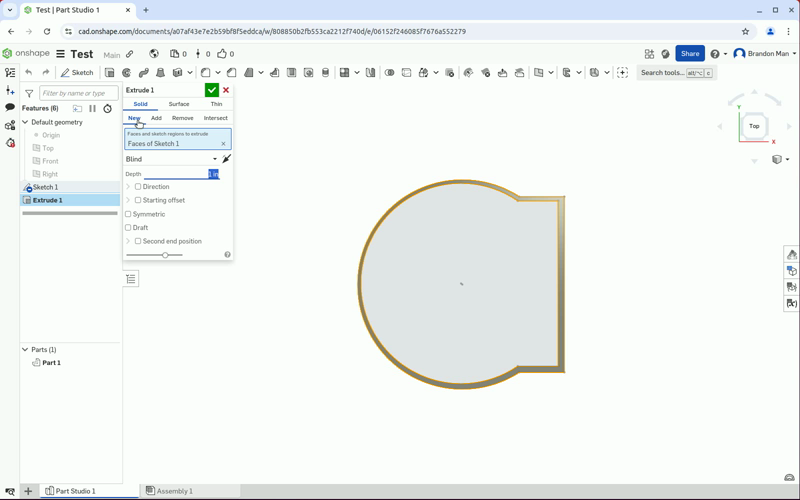
text(1.444)
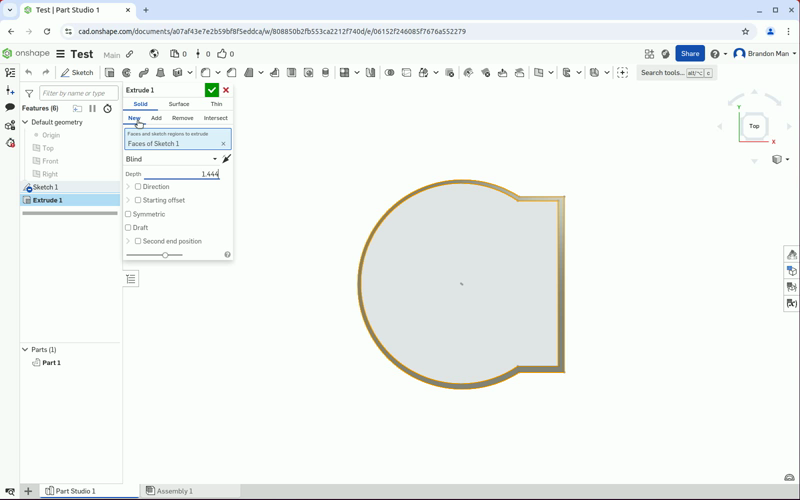
key(enter)
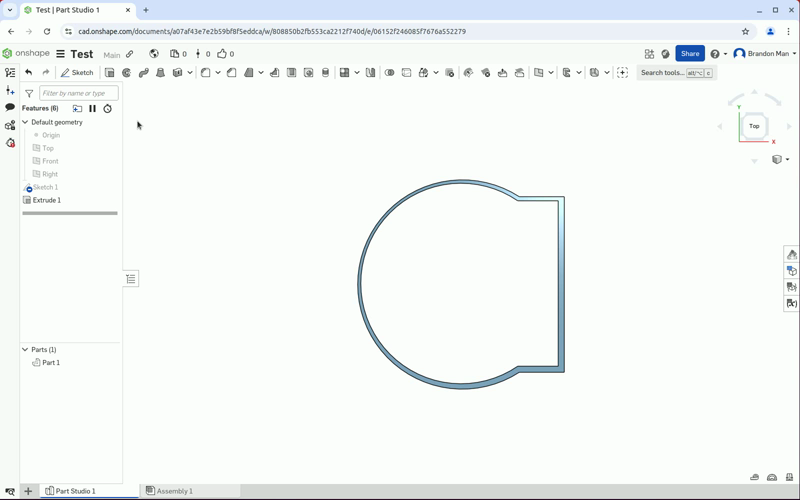
key(shift+h)
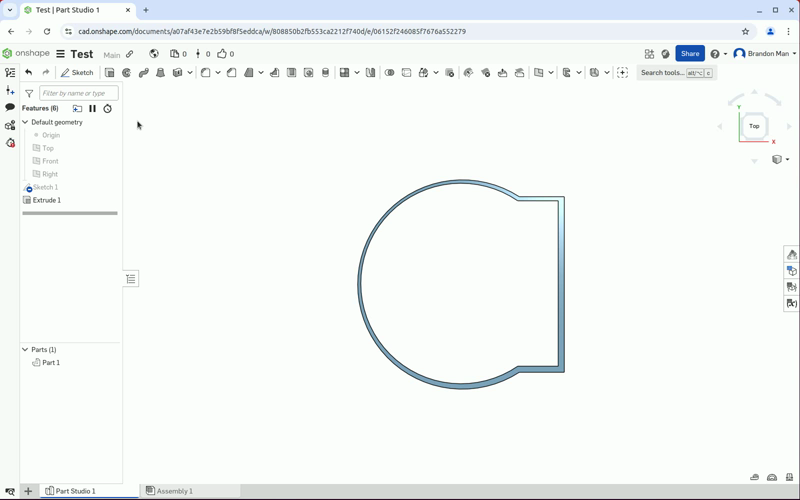
key(shift+h)
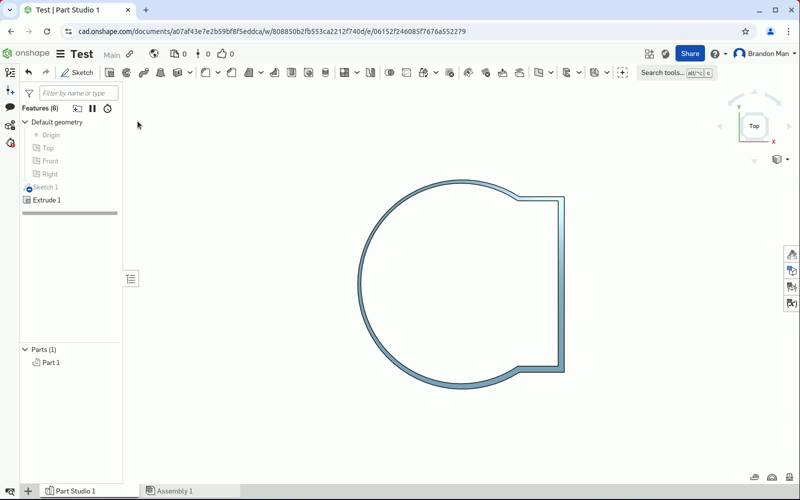
mouse_move(73, 189)
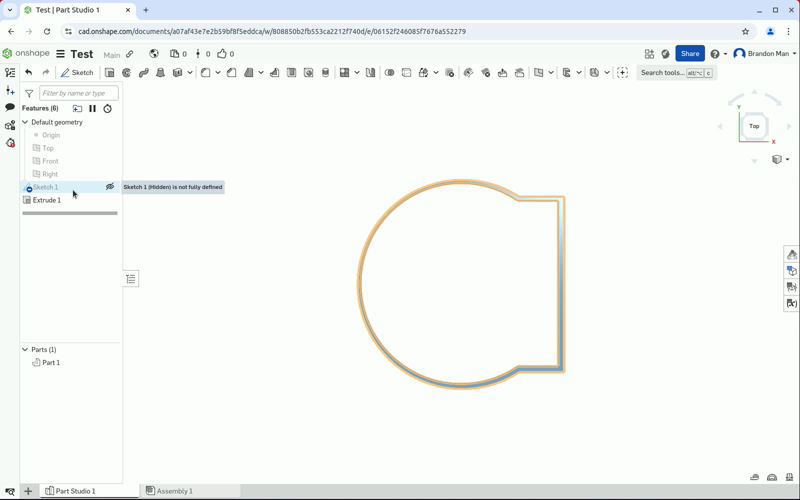
click(73, 189)
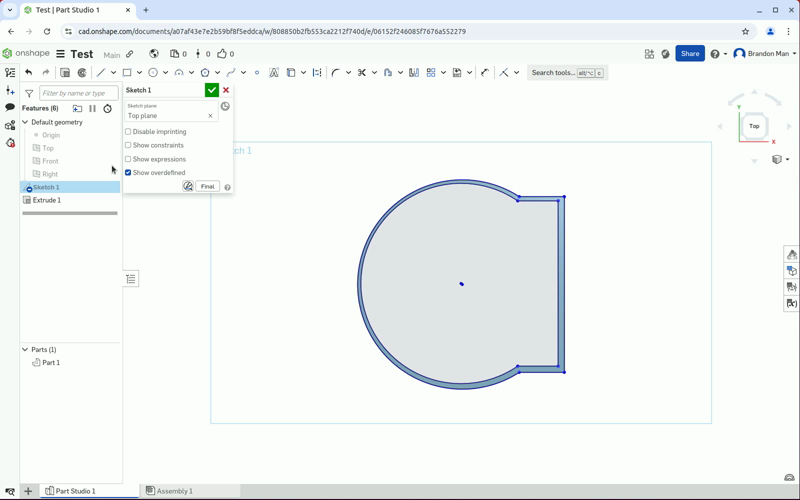
mouse_move(229, 92)
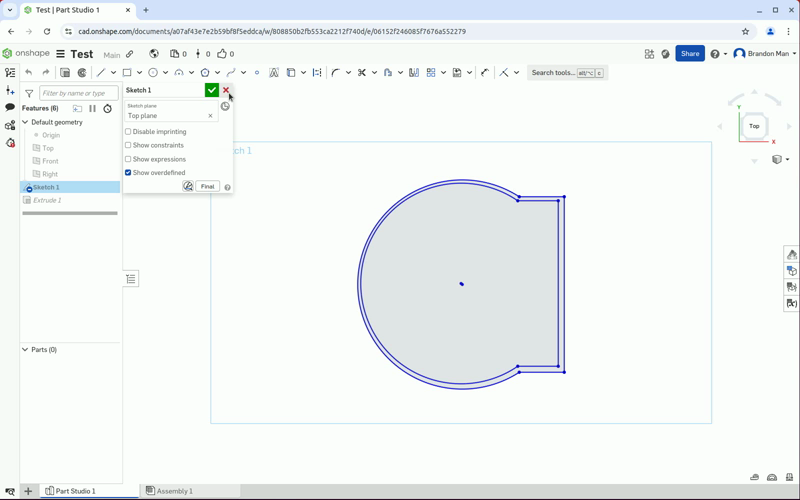
click(229, 92)
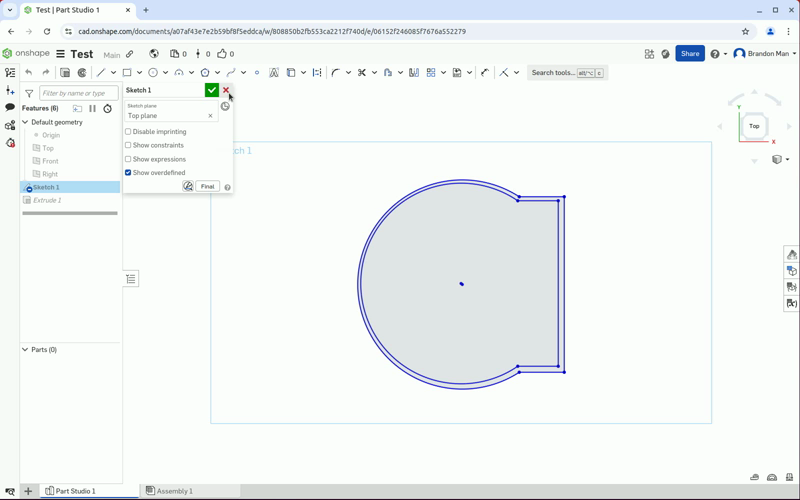
key(shift+s)
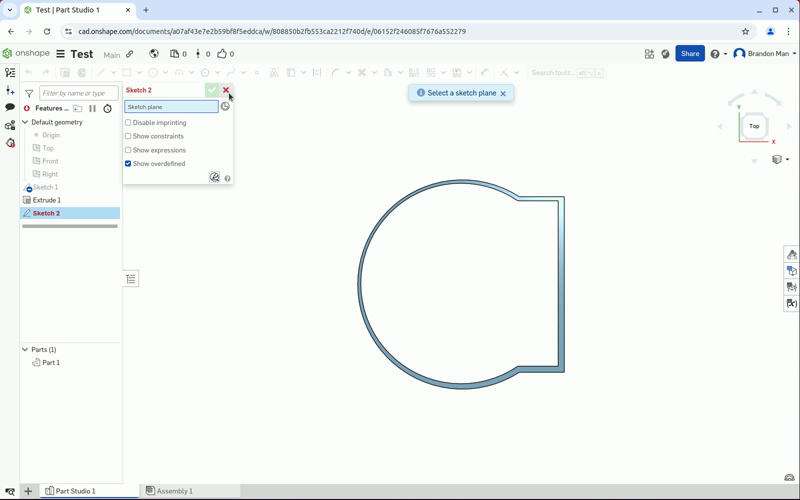
mouse_move(73, 150)
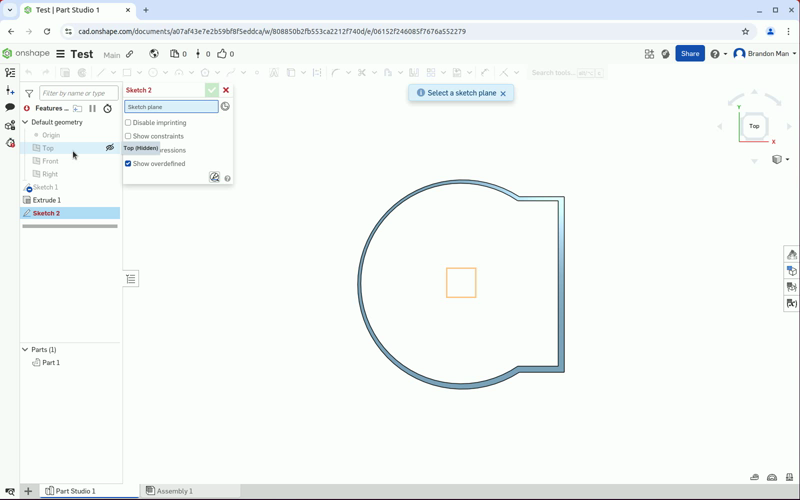
click(73, 150)
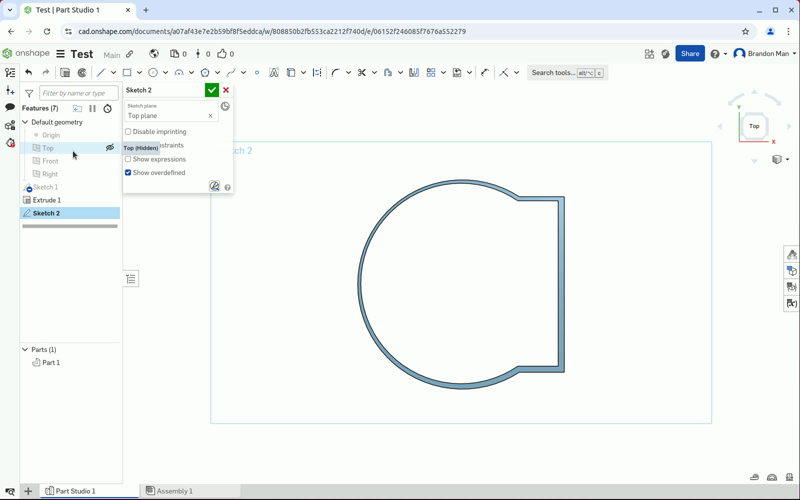
mouse_move(73, 352)
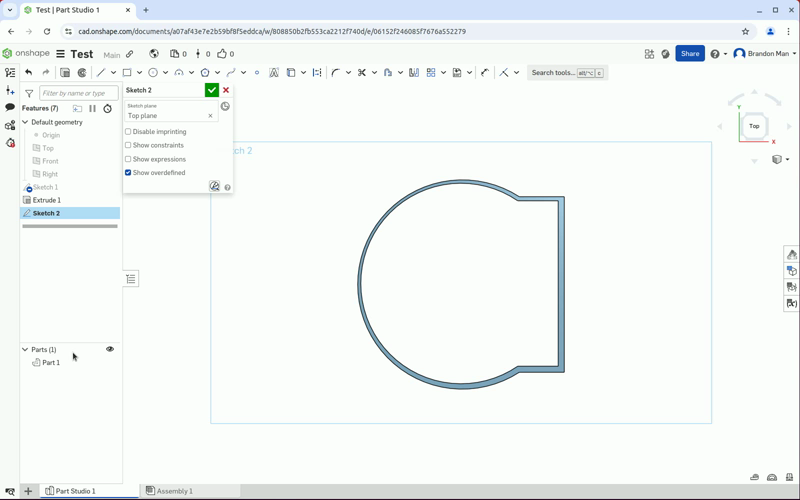
key(y)
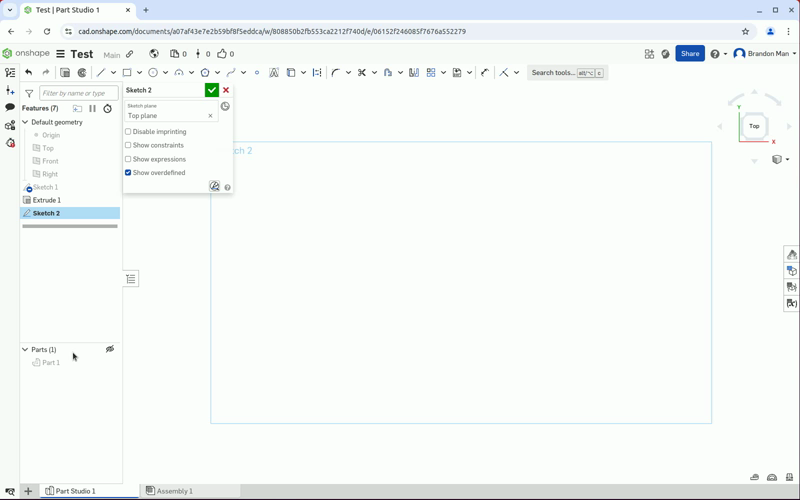
key(l)
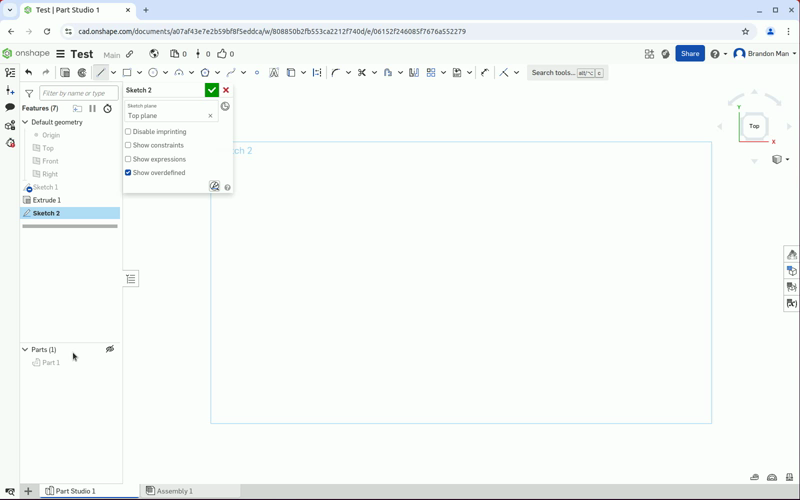
key_down(shift)
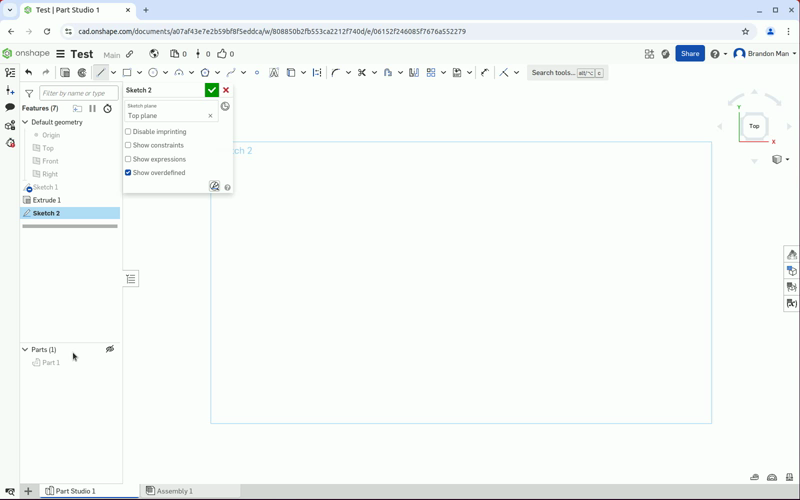
mouse_move(516, 365)
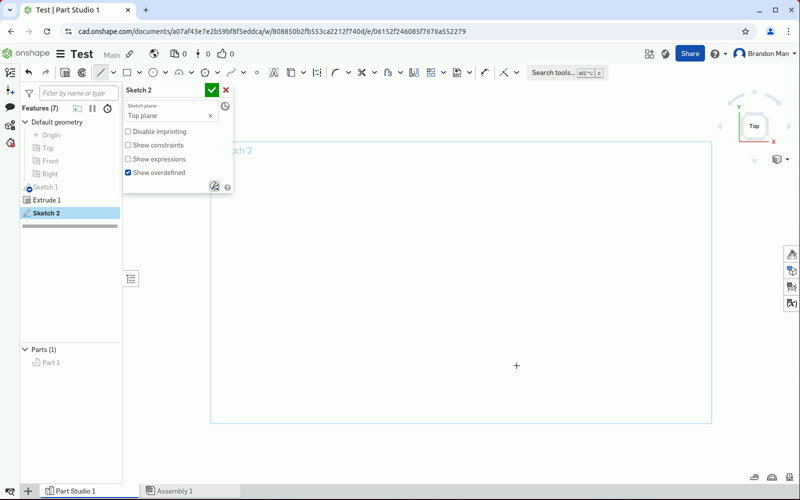
click(516, 365)
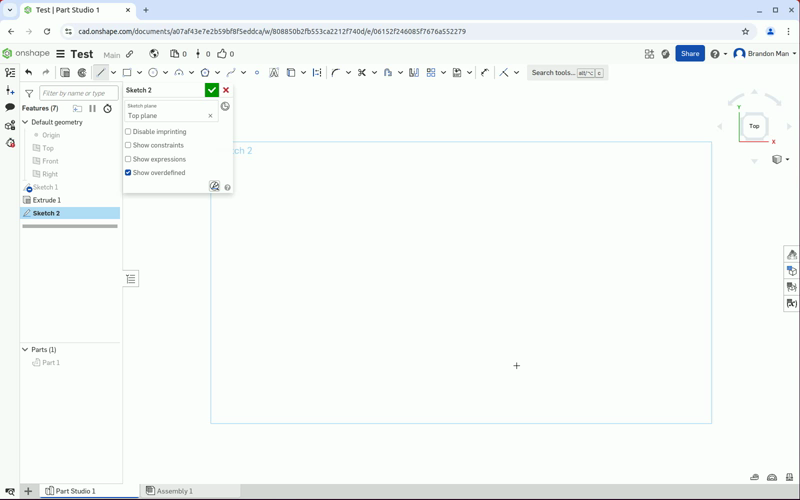
key_up(shift)
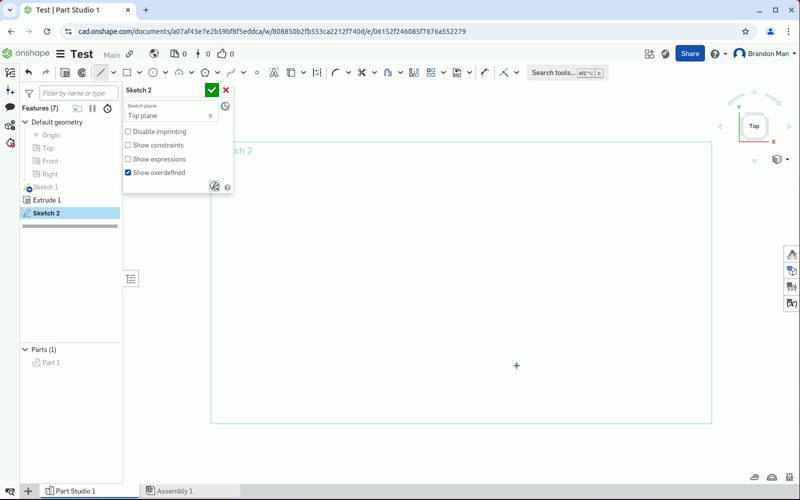
key_down(shift)
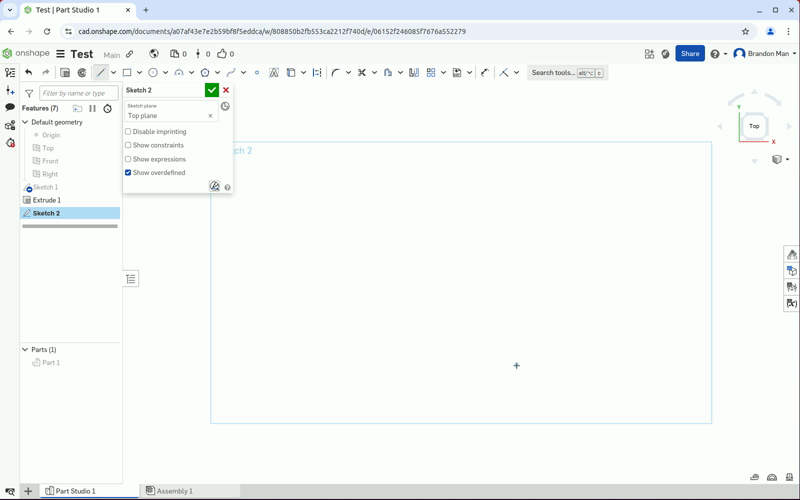
mouse_move(546, 365)
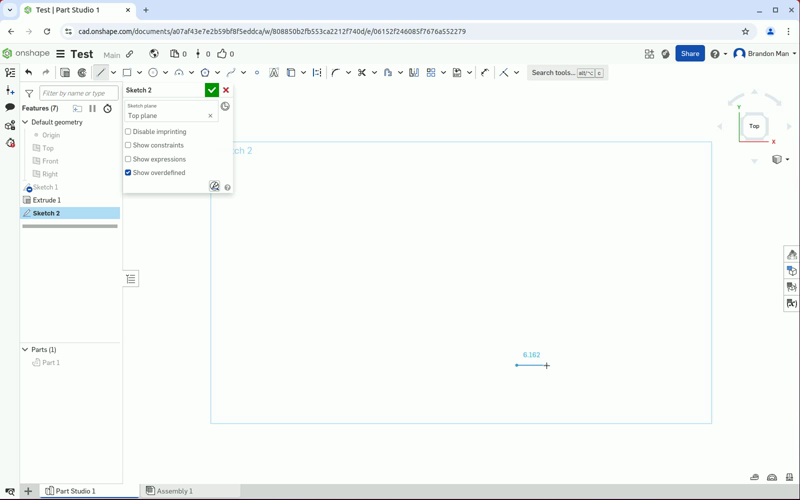
mouse_move(557, 365)
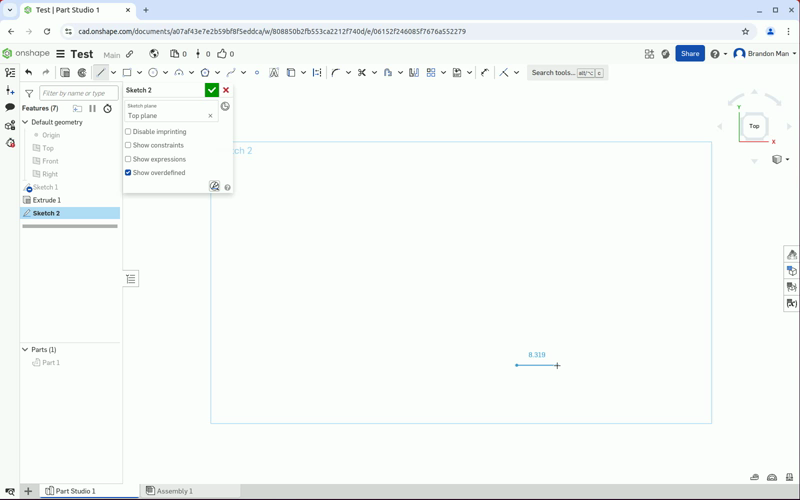
click(557, 365)
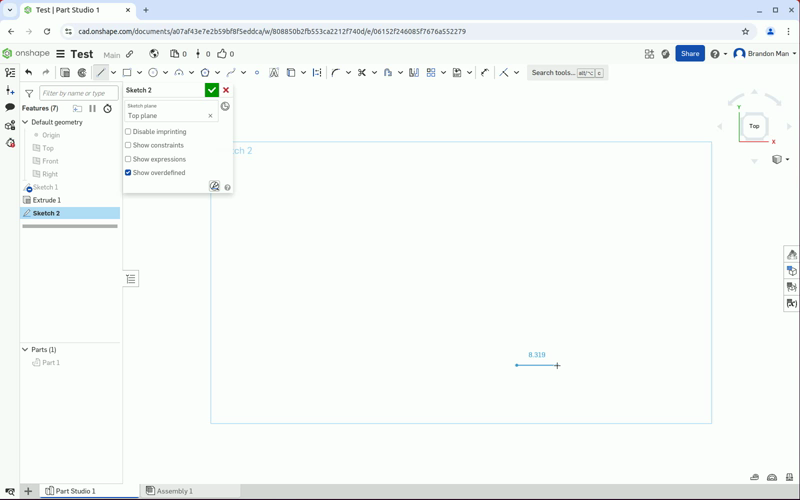
key_up(shift)
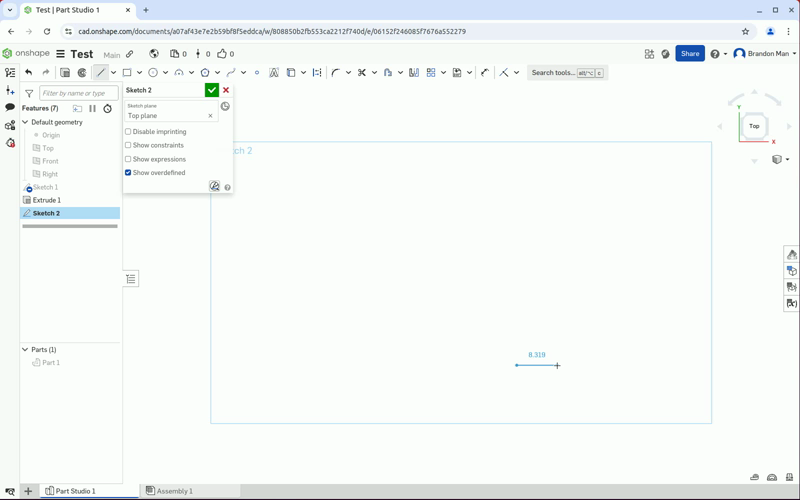
key_down(shift)
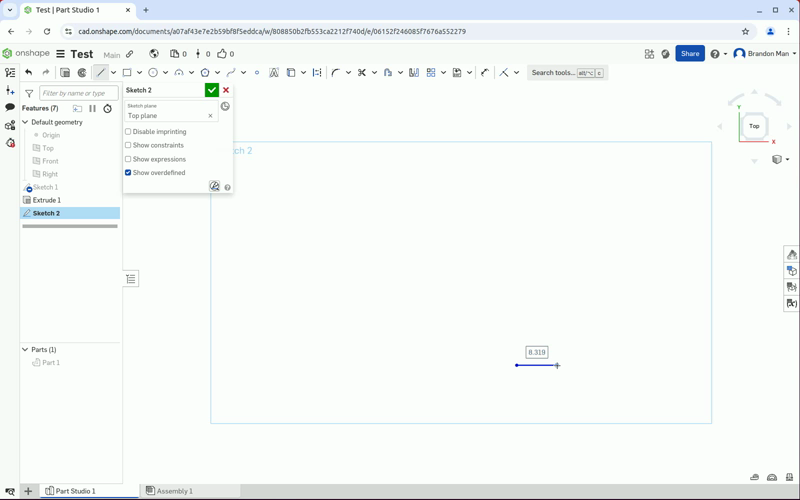
mouse_move(557, 200)
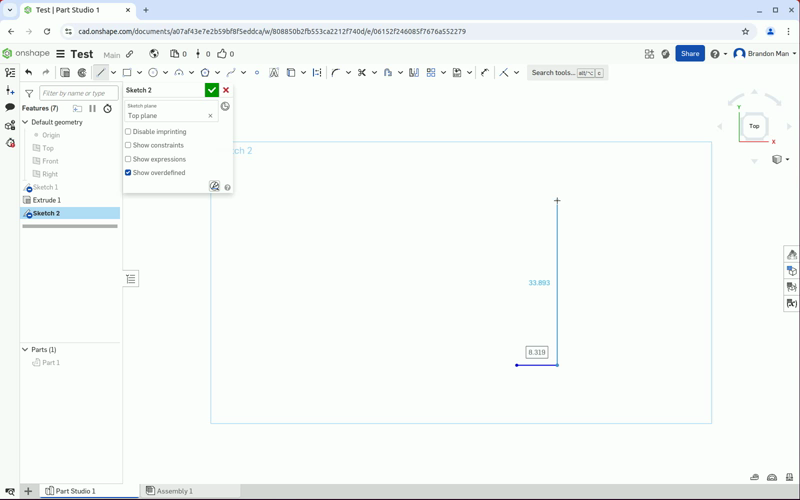
click(557, 200)
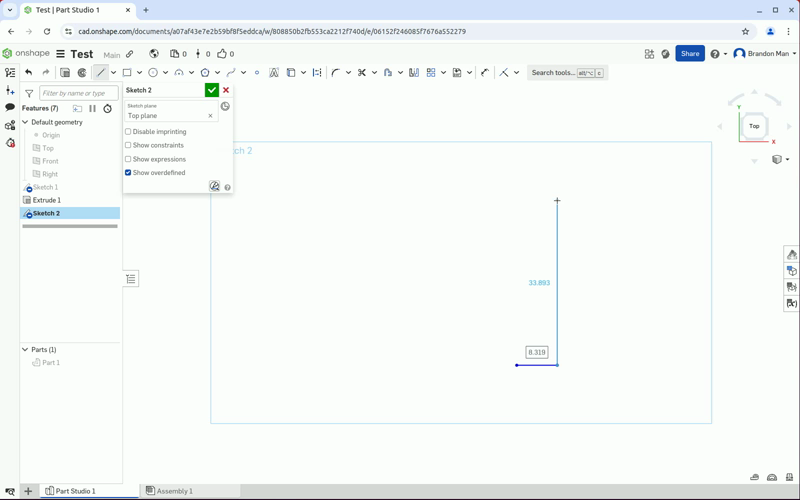
key_up(shift)
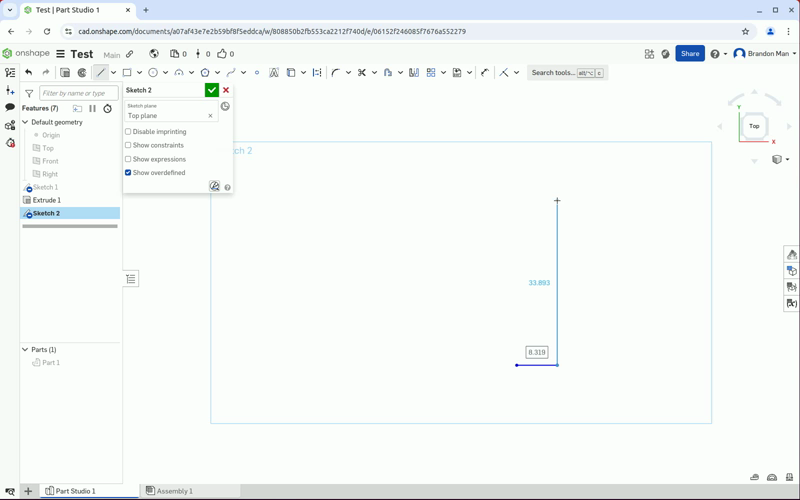
key_down(shift)
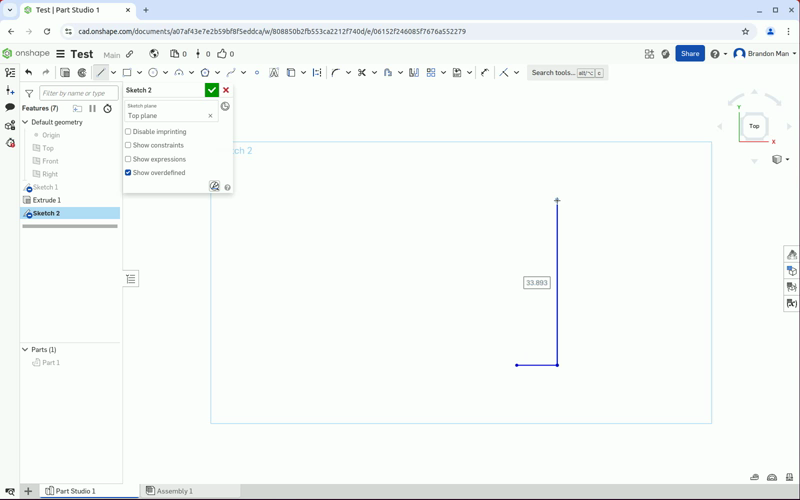
mouse_move(587, 200)
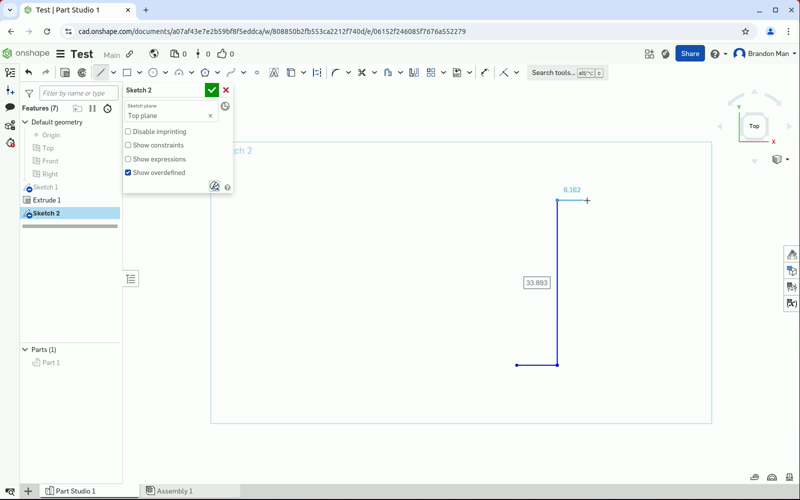
mouse_move(516, 200)
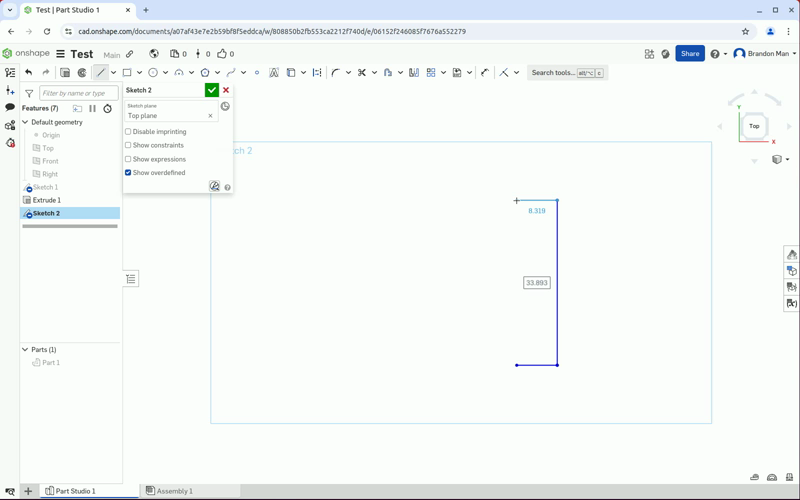
click(516, 200)
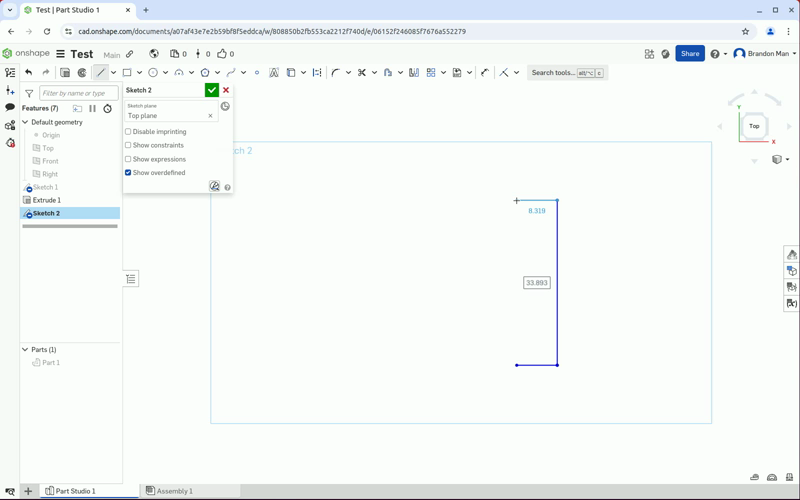
key_up(shift)
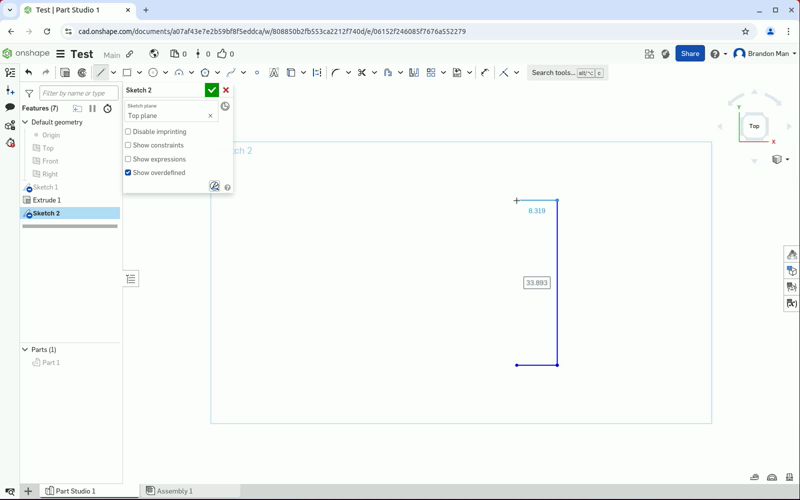
key(esc)
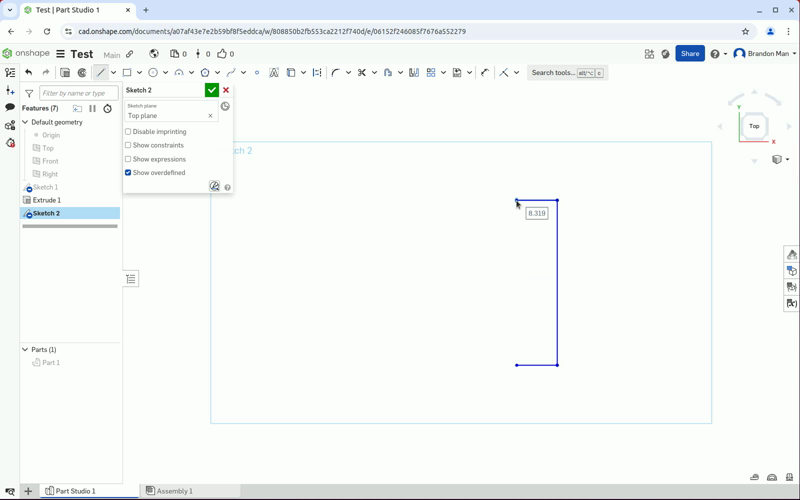
key(a)
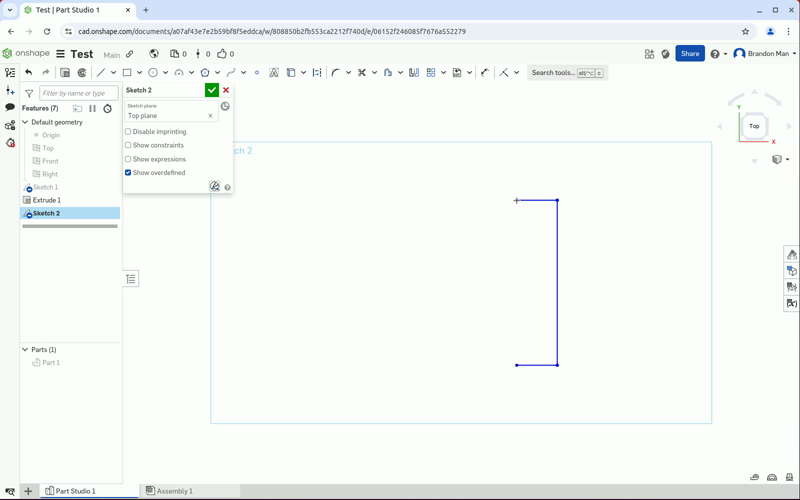
mouse_move(516, 200)
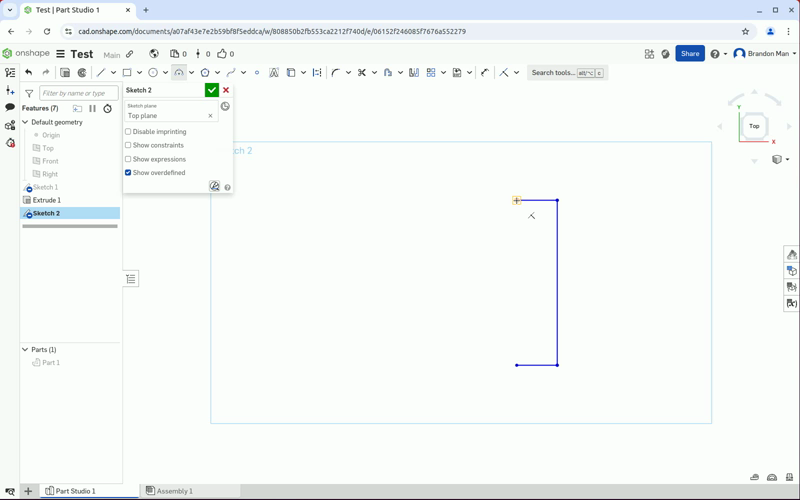
click(516, 200)
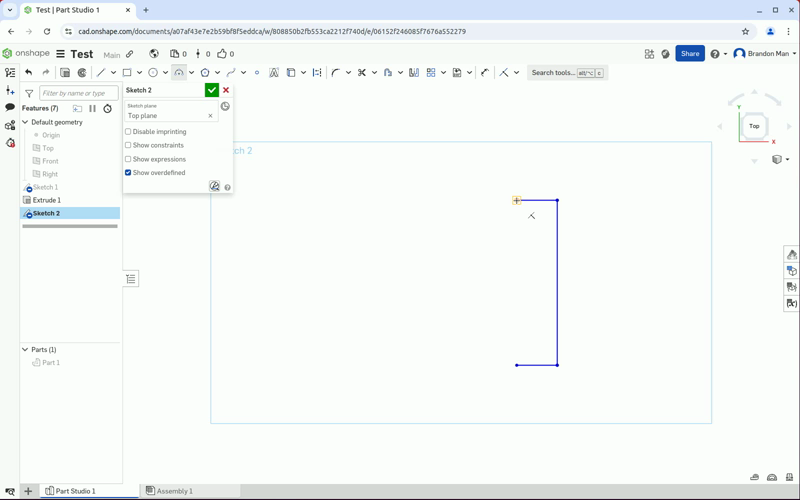
mouse_move(516, 365)
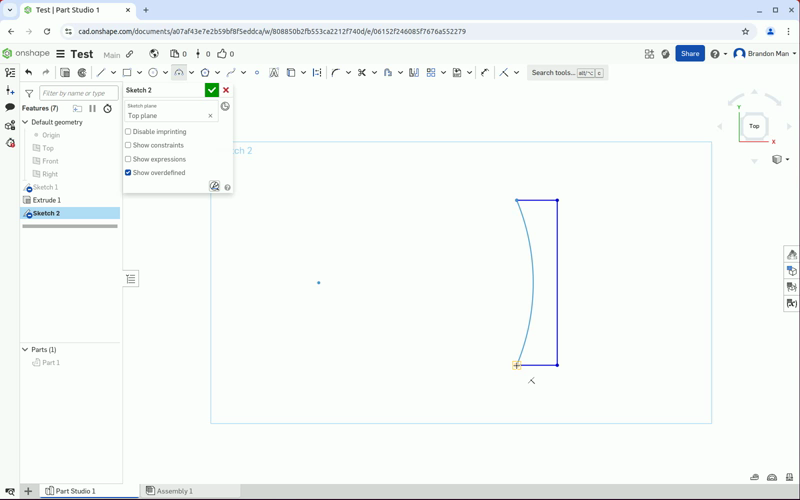
click(516, 365)
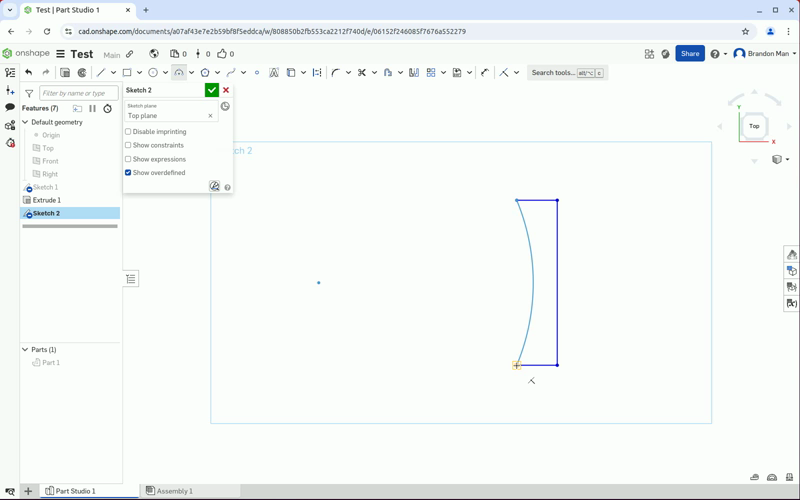
key_down(shift)
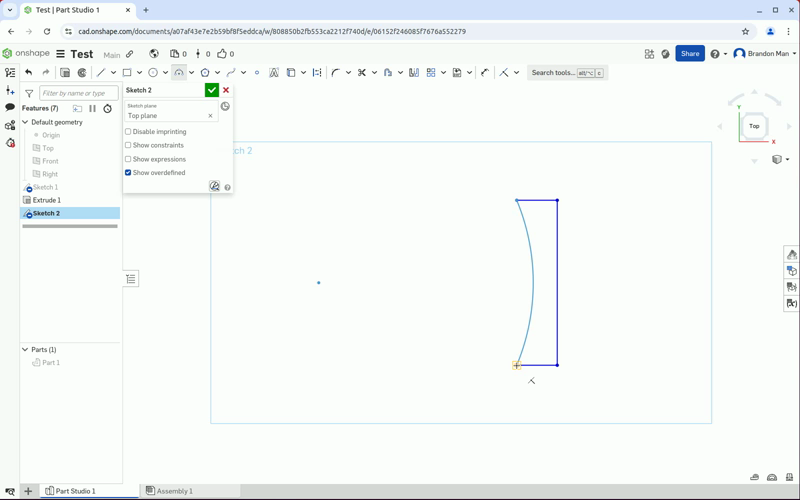
mouse_move(360, 282)
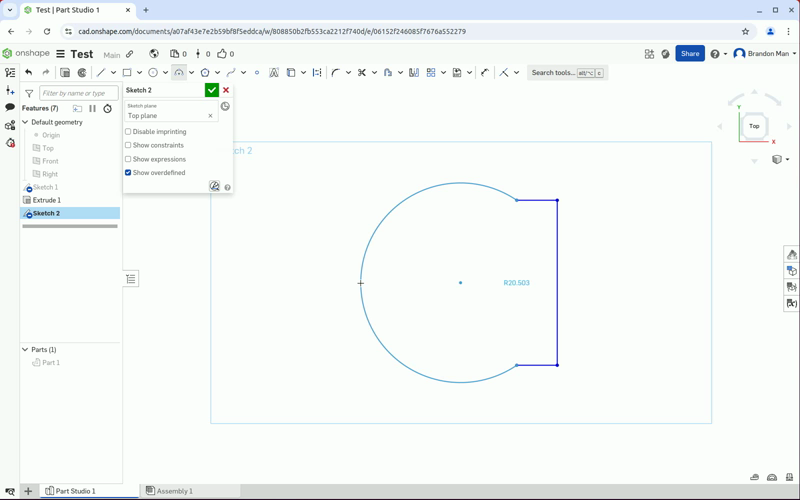
click(360, 282)
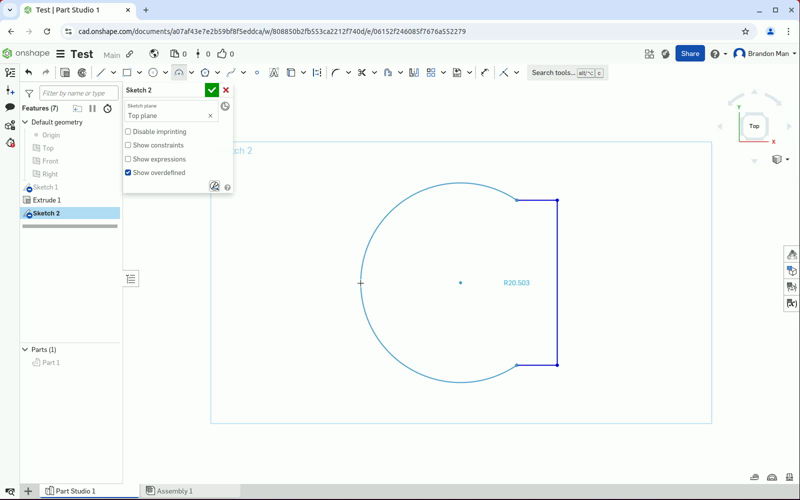
key_up(shift)
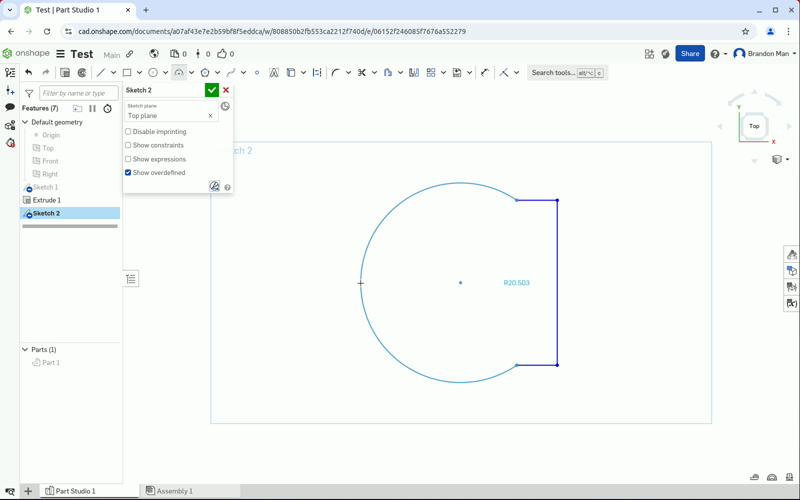
key(esc)
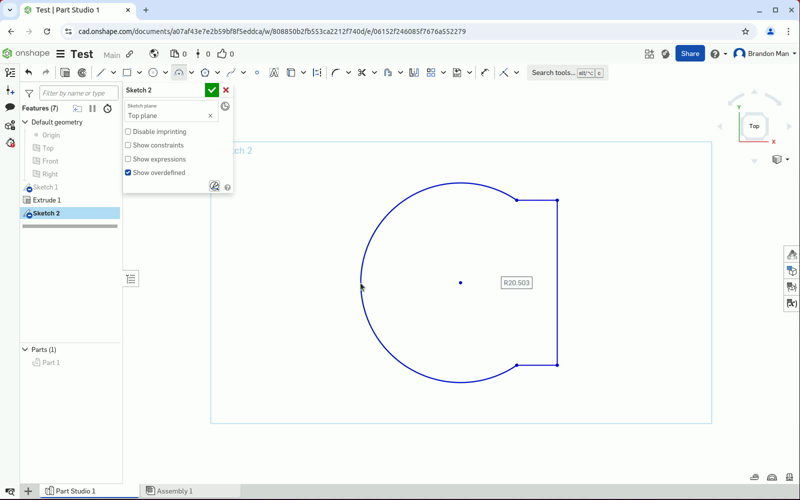
key(l)
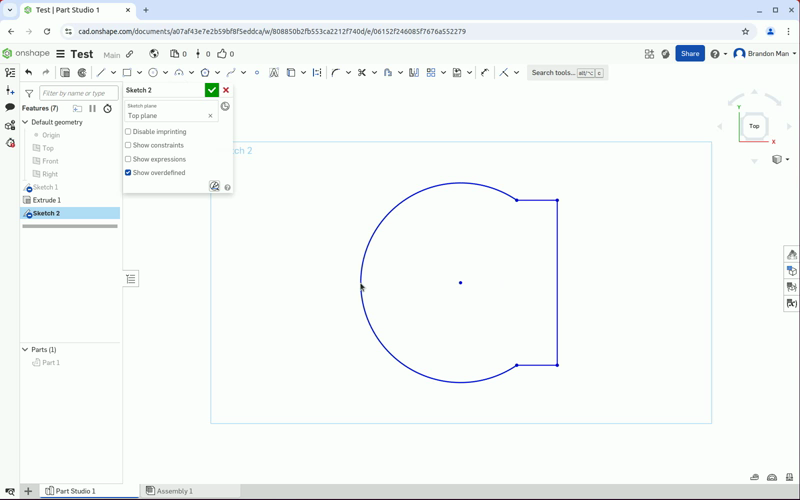
key_down(shift)
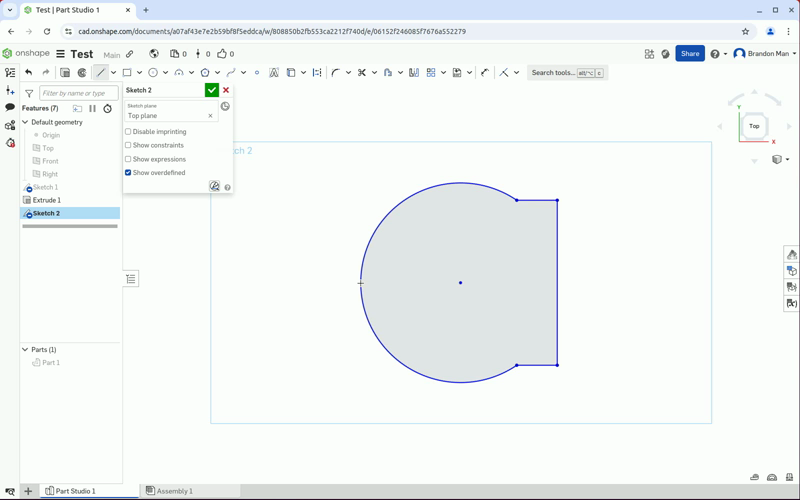
mouse_move(516, 339)
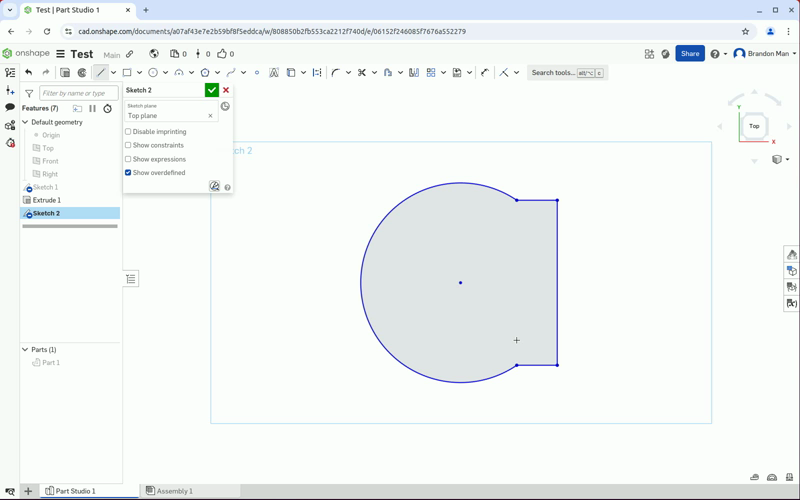
click(516, 339)
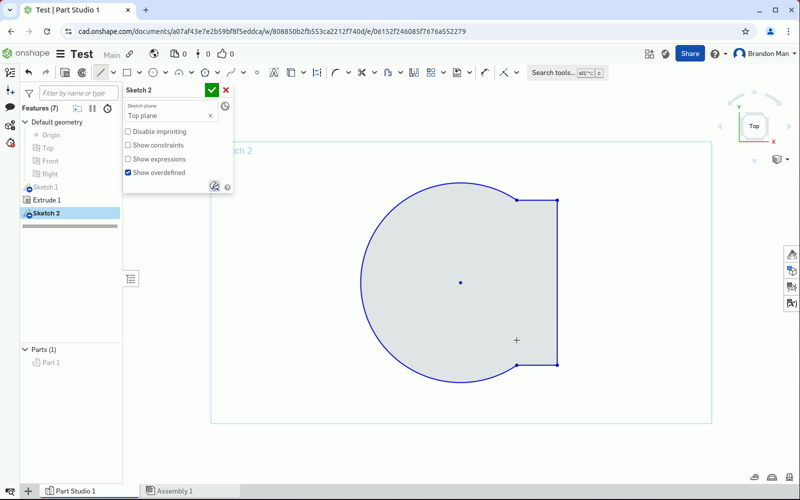
key_up(shift)
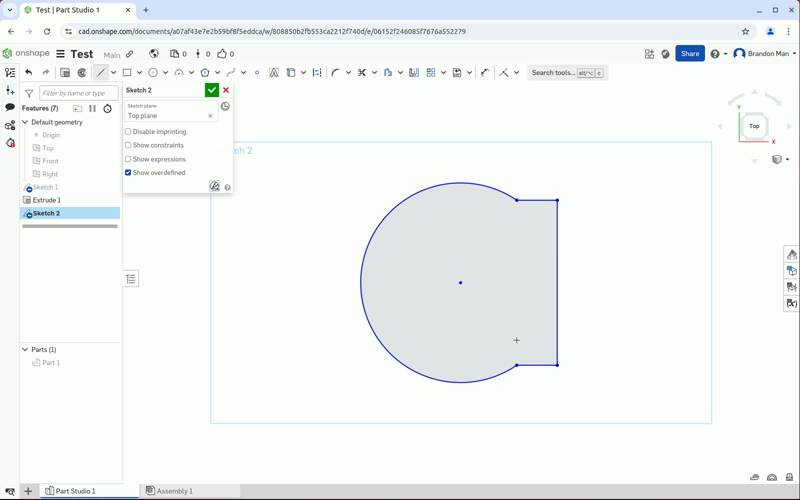
key_down(shift)
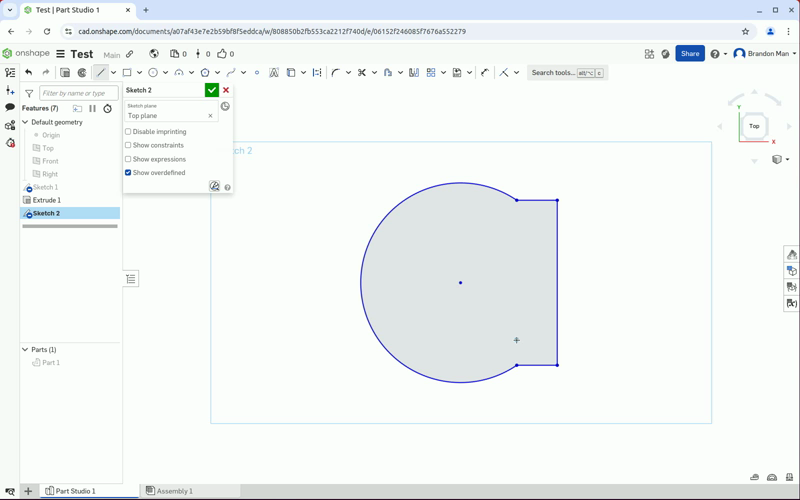
mouse_move(516, 225)
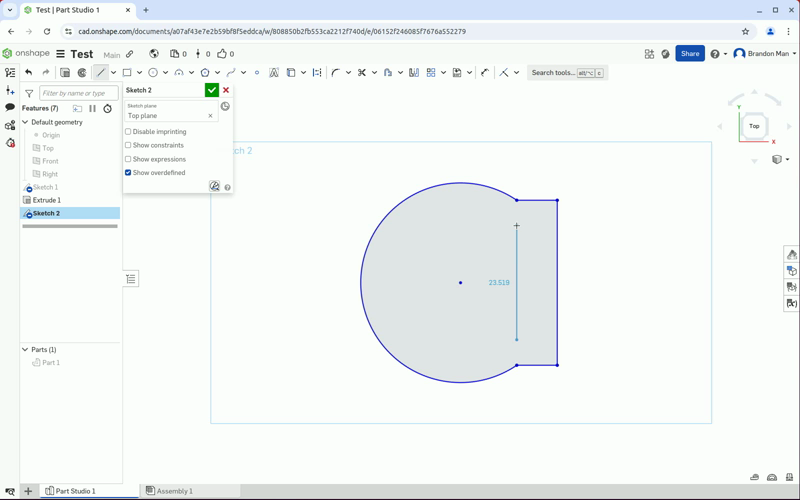
click(516, 225)
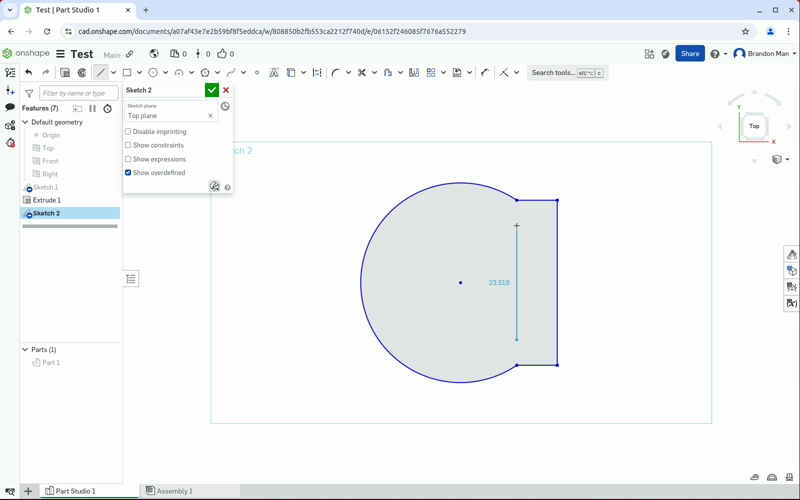
key_up(shift)
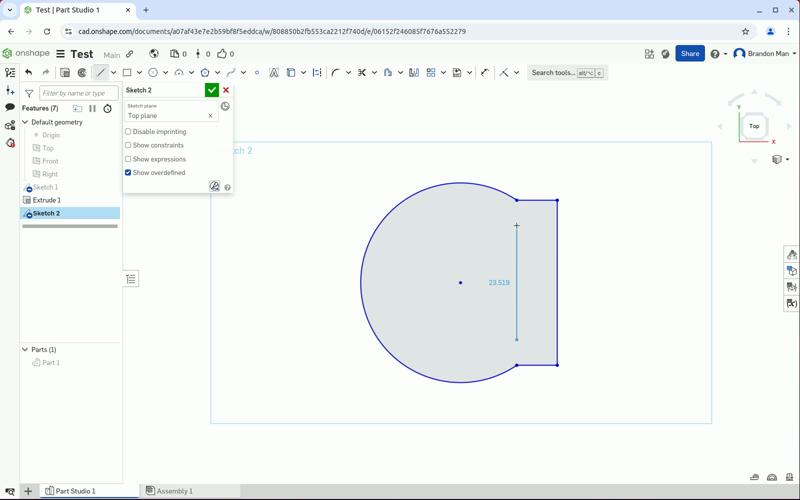
key(esc)
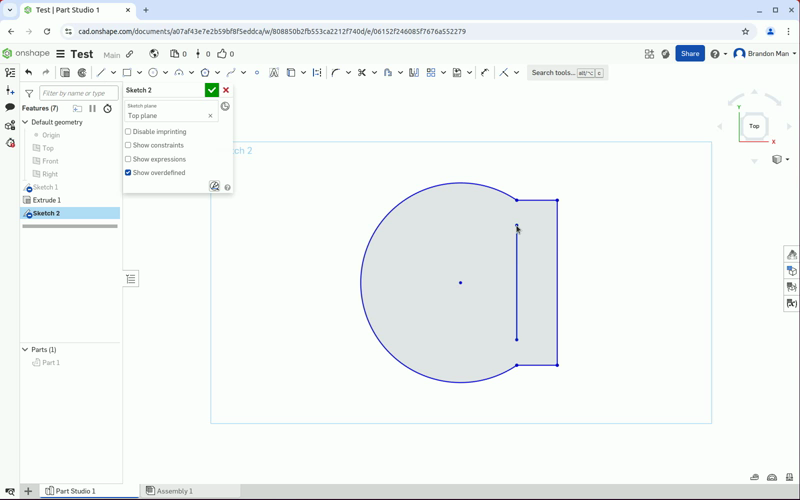
key(a)
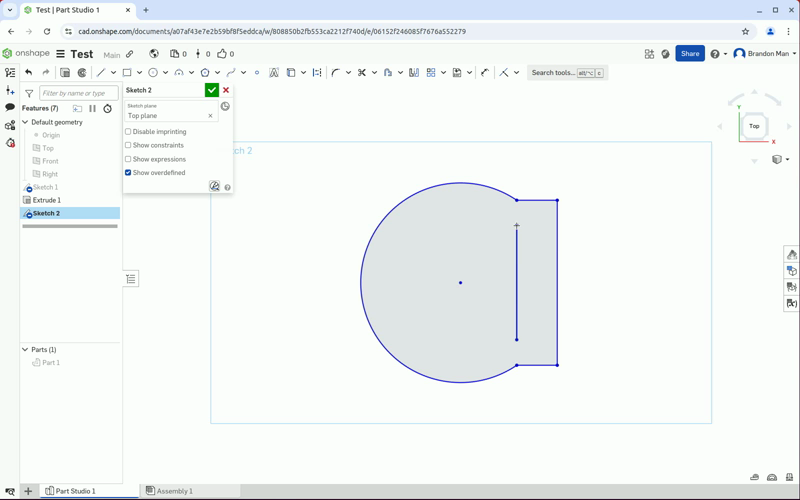
mouse_move(516, 225)
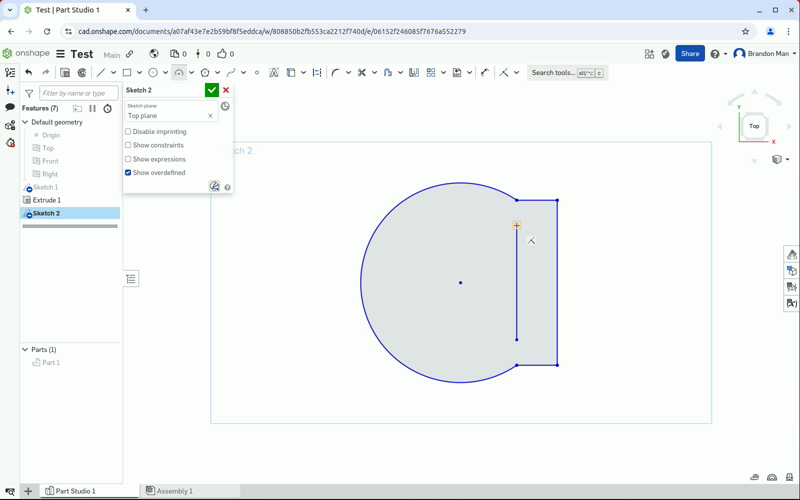
click(516, 225)
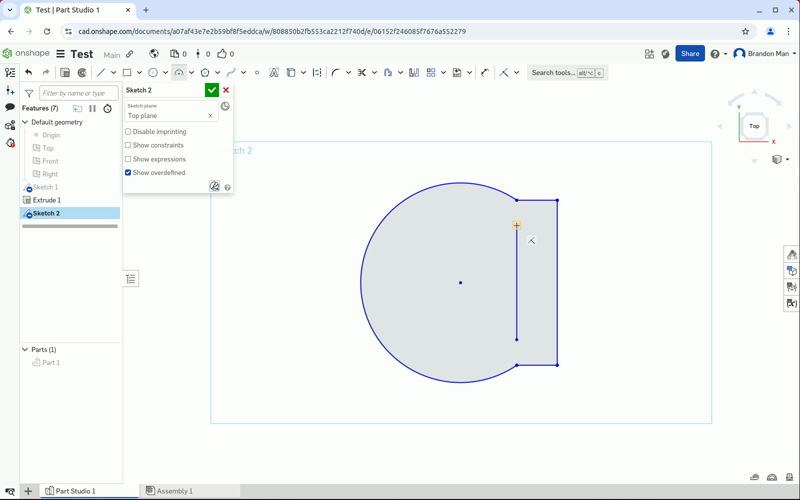
mouse_move(516, 339)
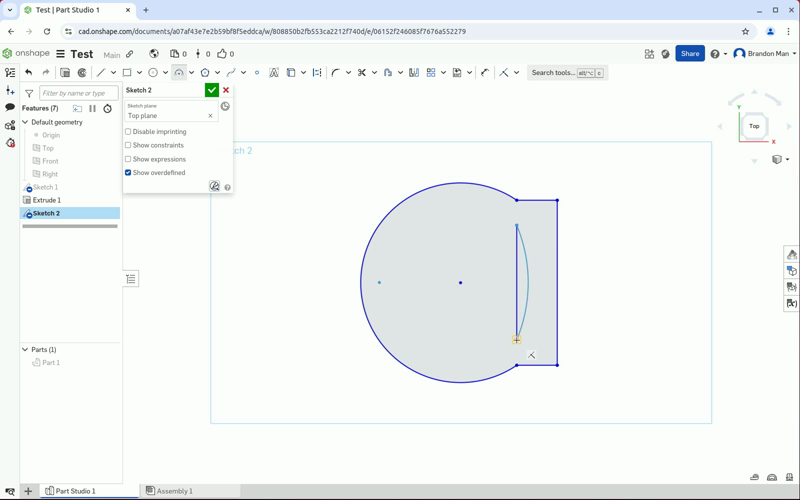
click(516, 339)
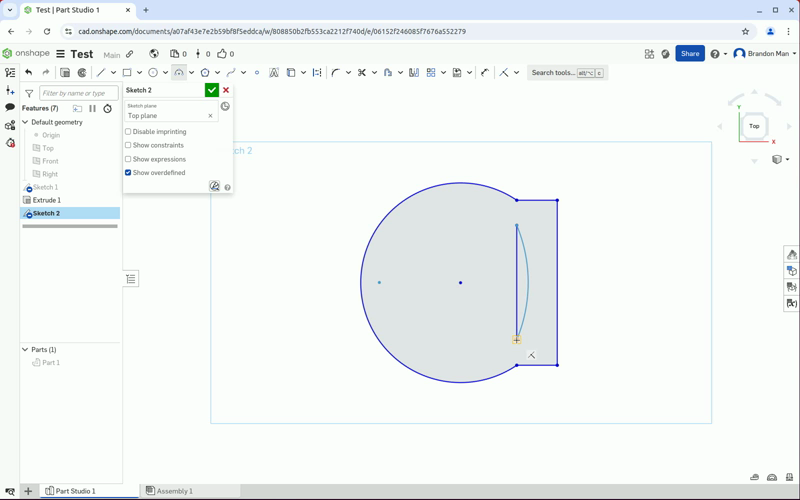
key_down(shift)
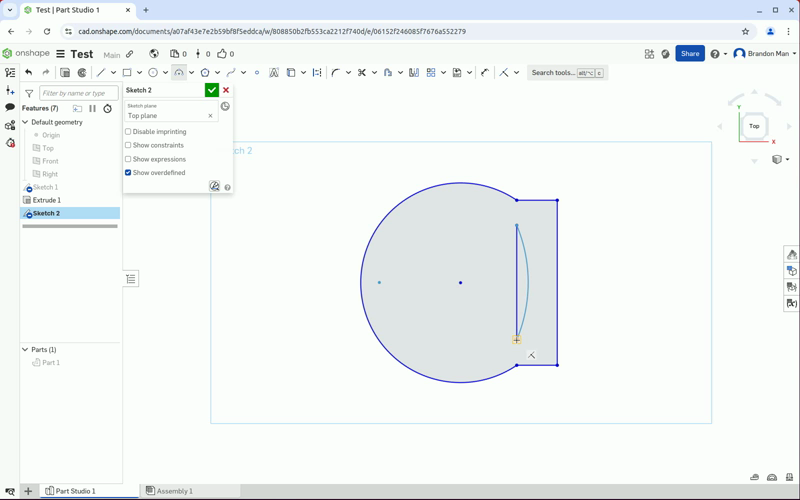
mouse_move(380, 282)
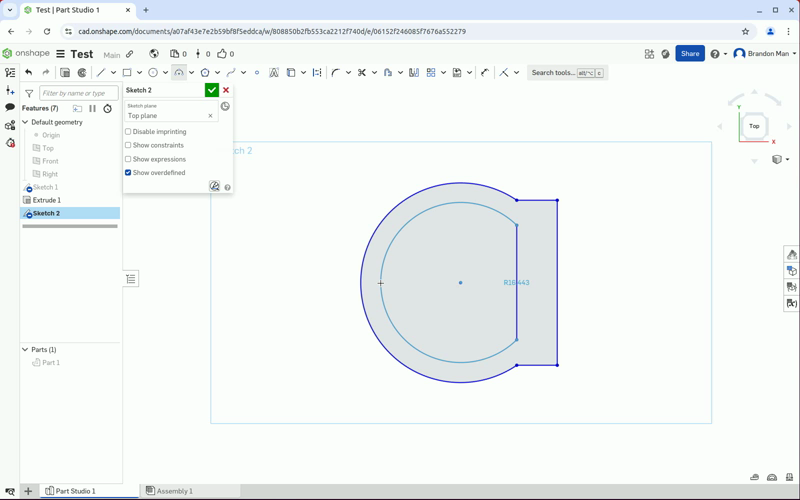
click(380, 282)
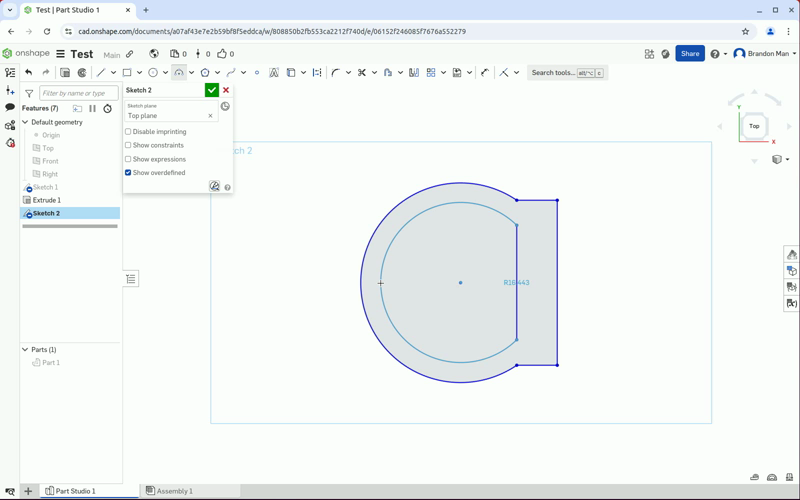
key_up(shift)
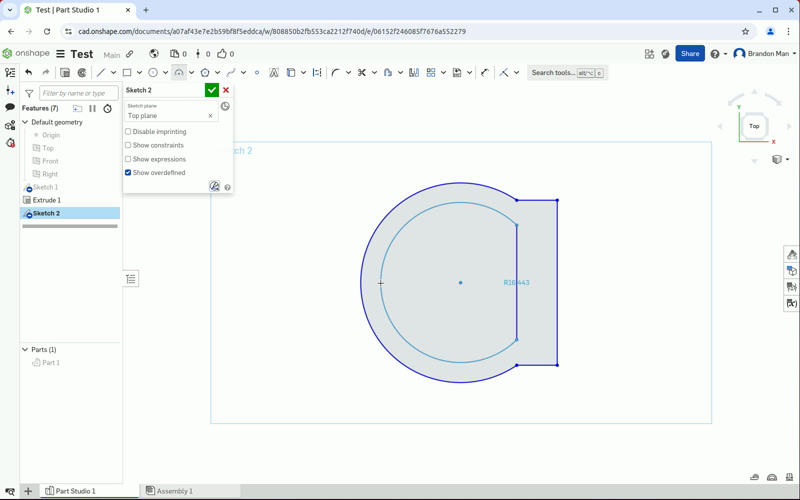
key(esc)
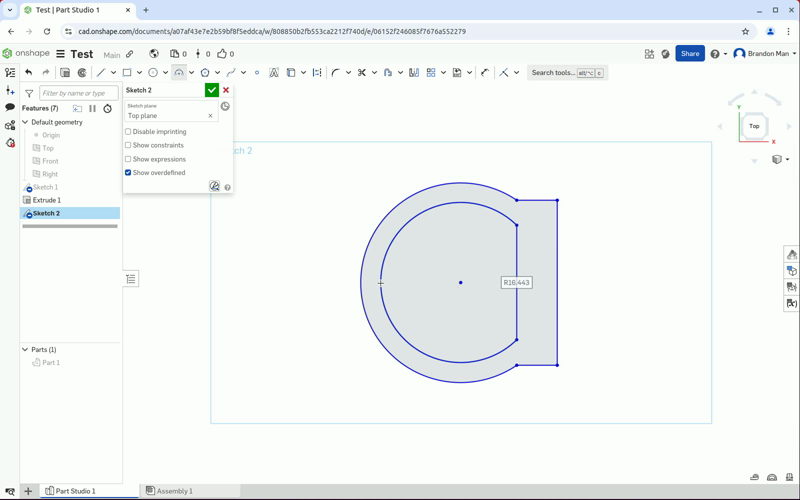
mouse_move(527, 300)
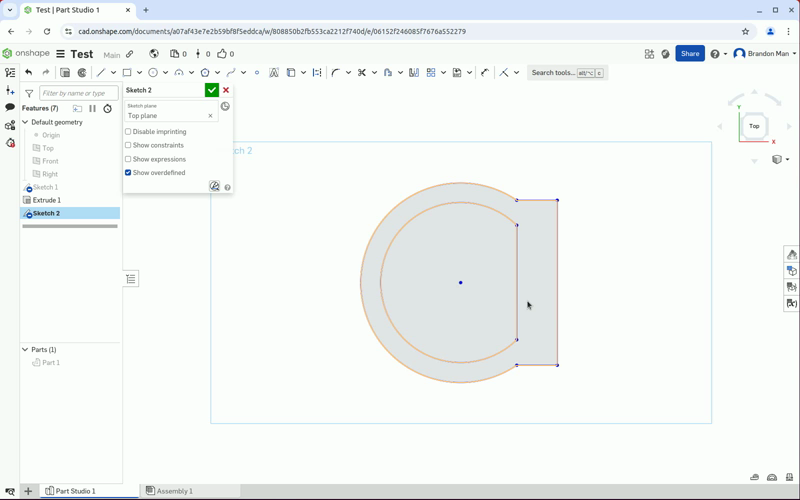
click(527, 300)
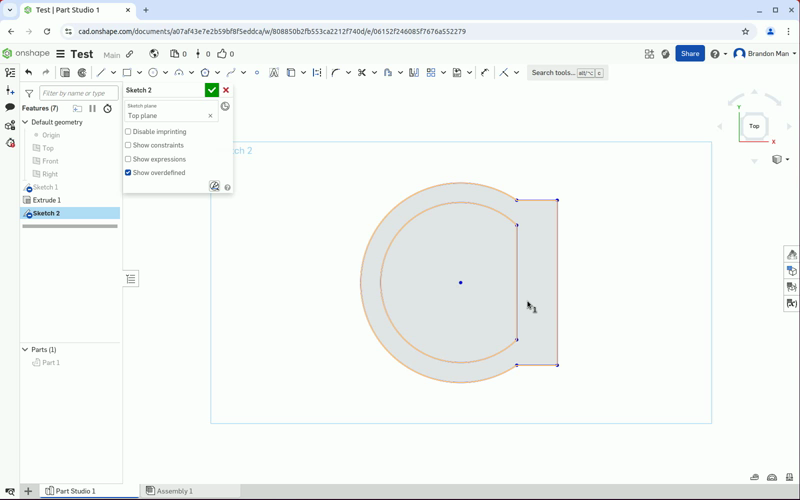
mouse_move(73, 352)
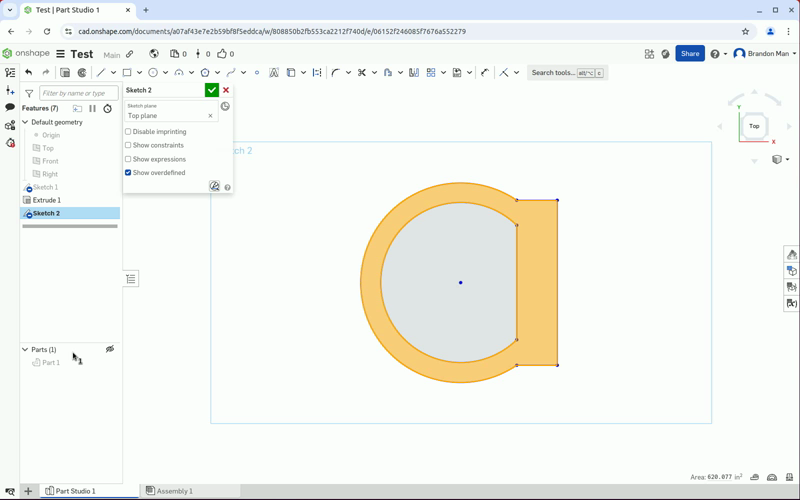
key(shift+y)
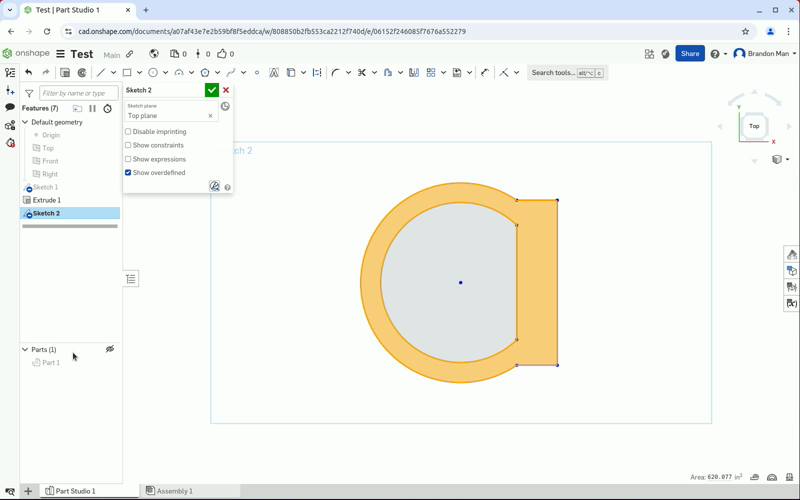
key(shift+e)
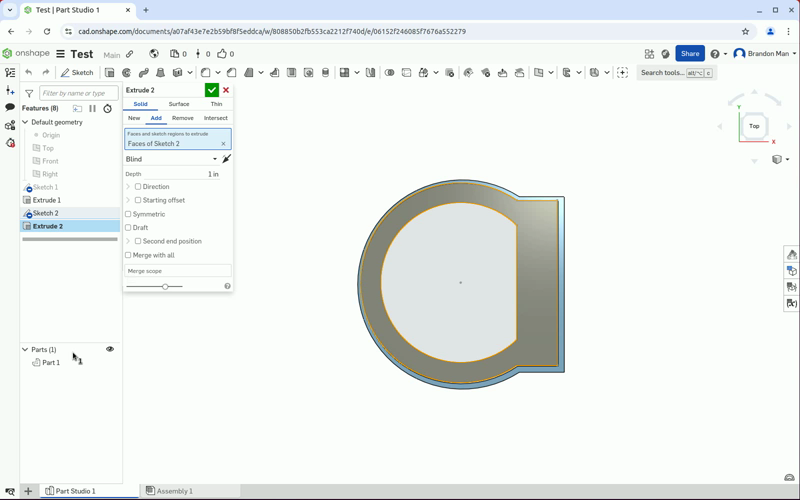
mouse_move(143, 106)
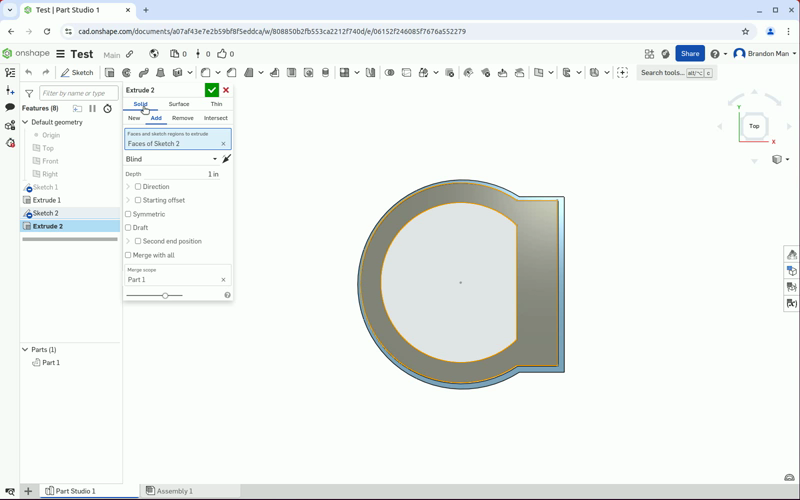
click(143, 106)
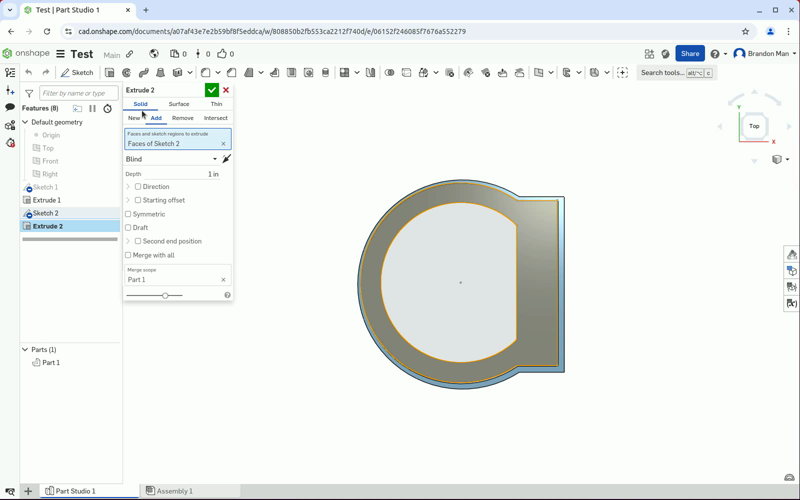
mouse_move(137, 120)
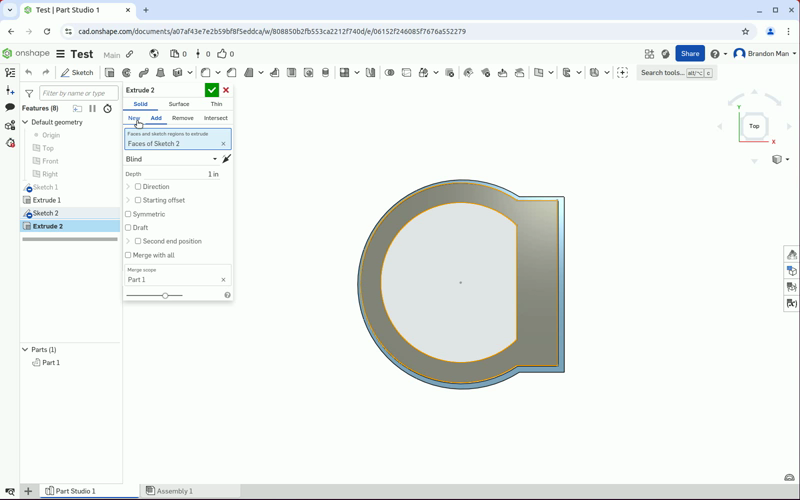
click(137, 120)
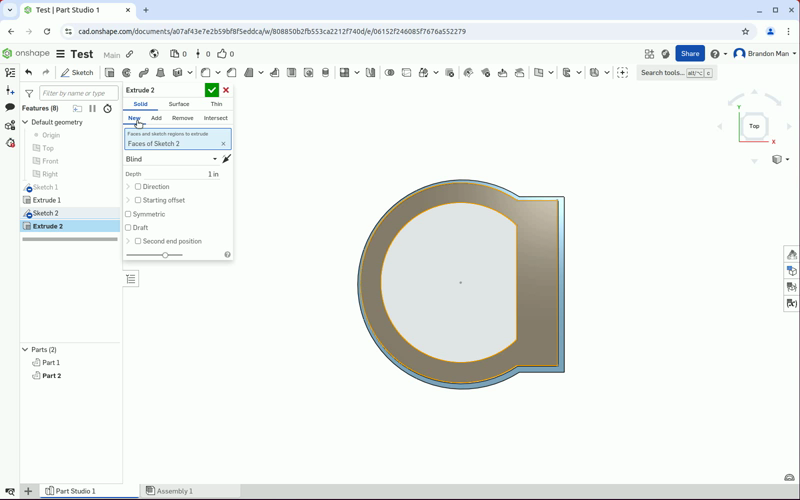
key(tab, 4)
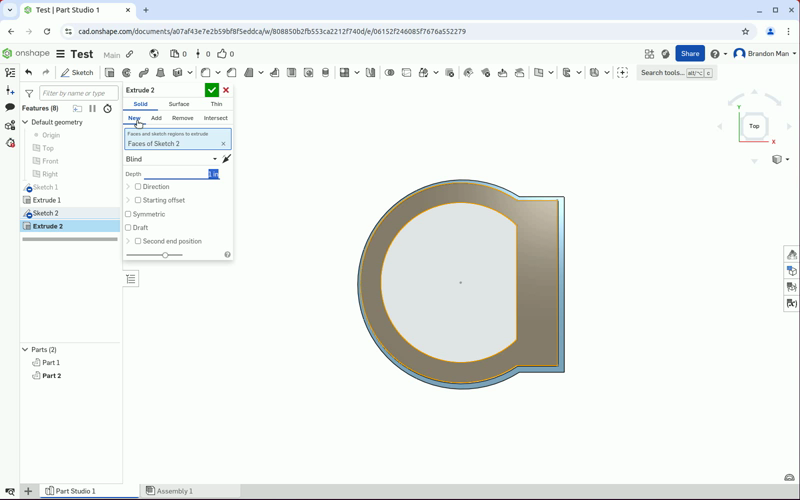
text(1.444)
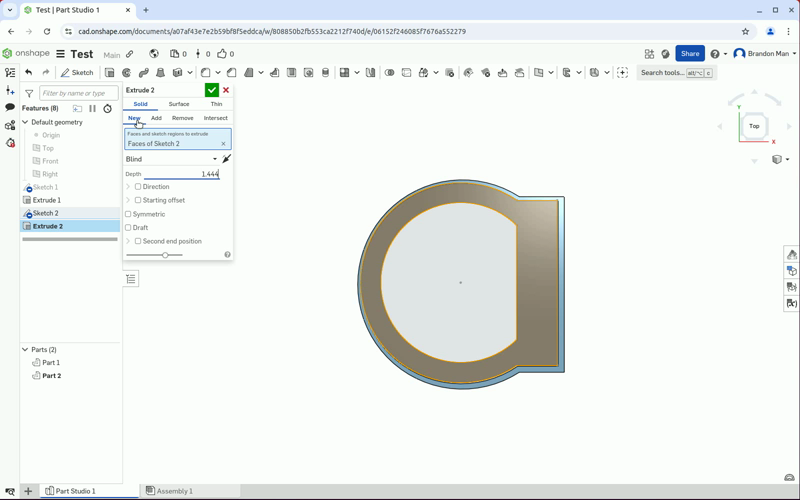
key(enter)
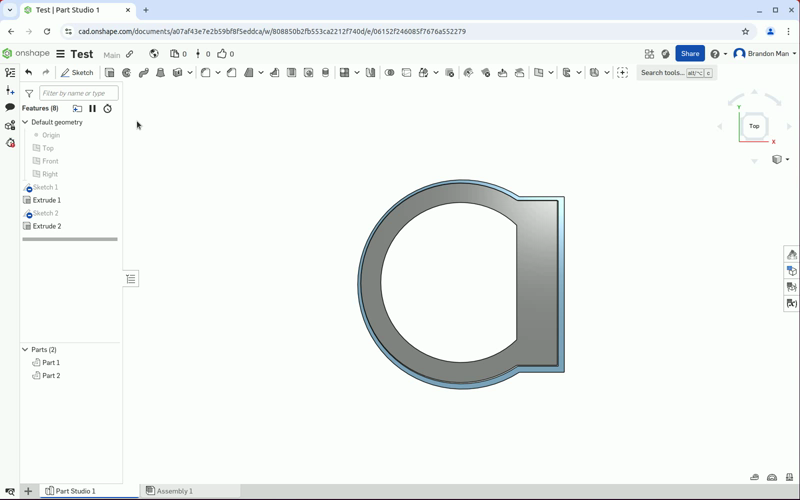
key(shift+h)
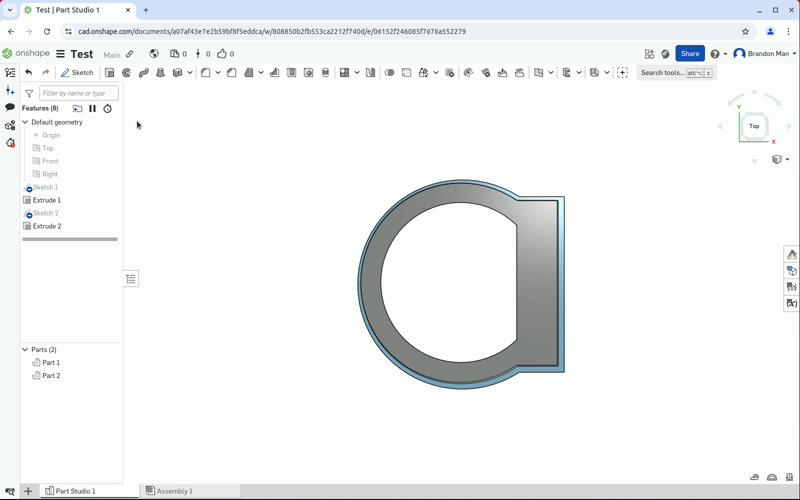
key(shift+h)
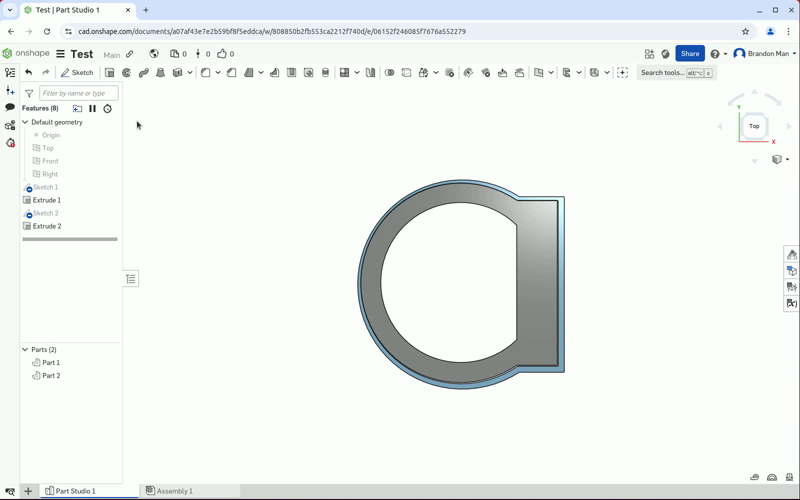
mouse_move(73, 189)
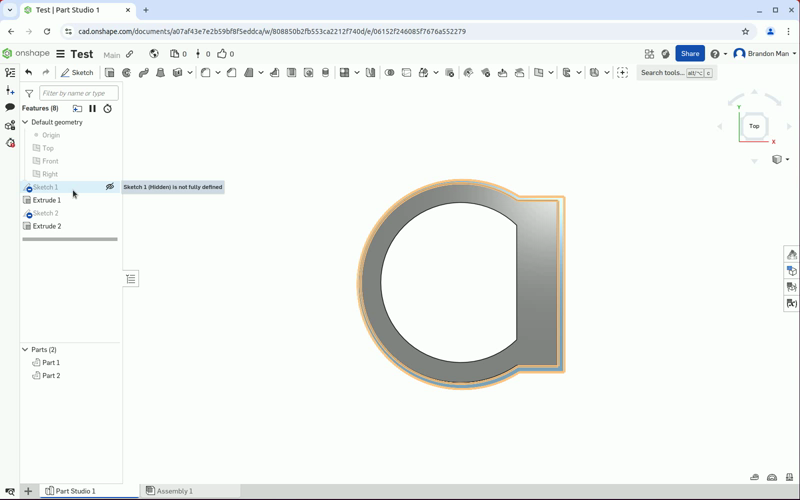
click(73, 189)
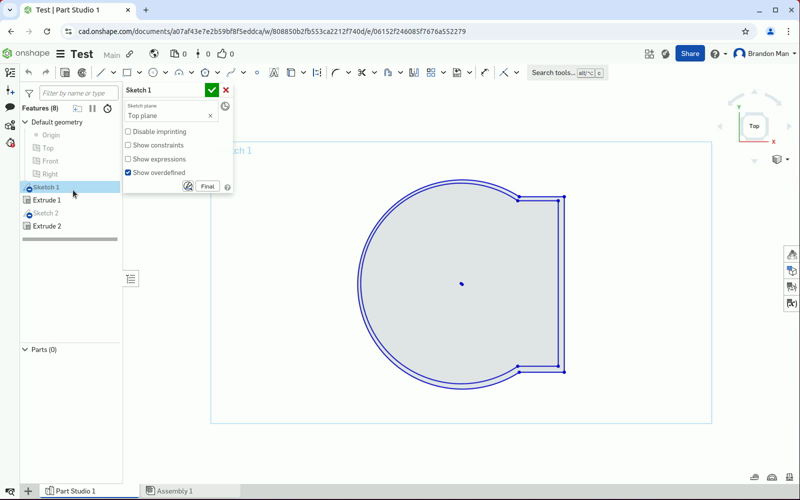
mouse_move(229, 92)
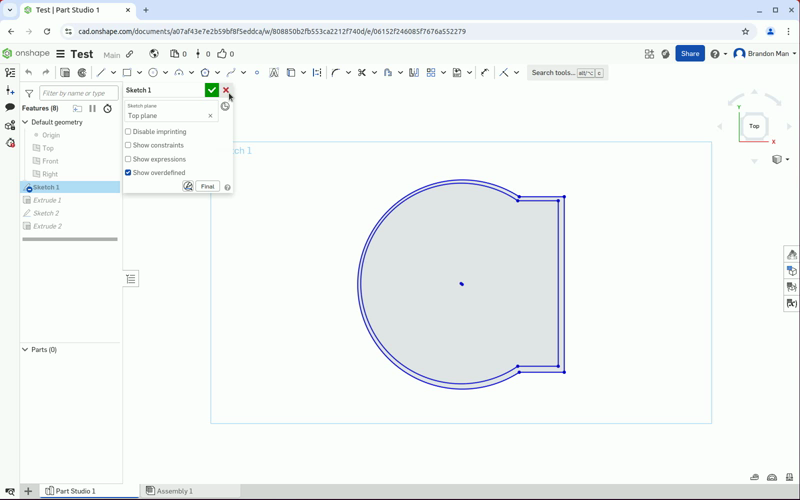
click(229, 92)
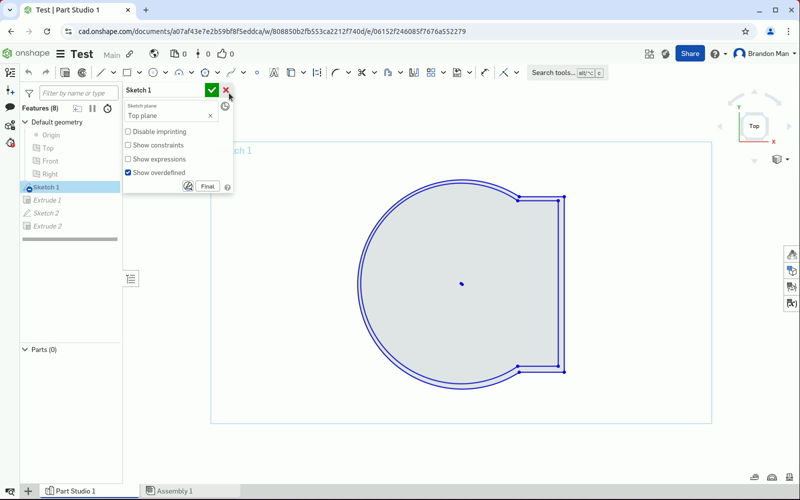
key(shift+s)
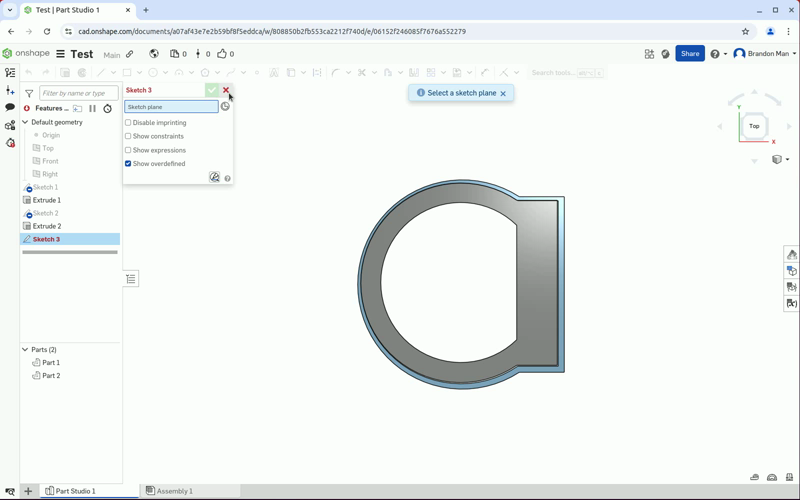
mouse_move(73, 150)
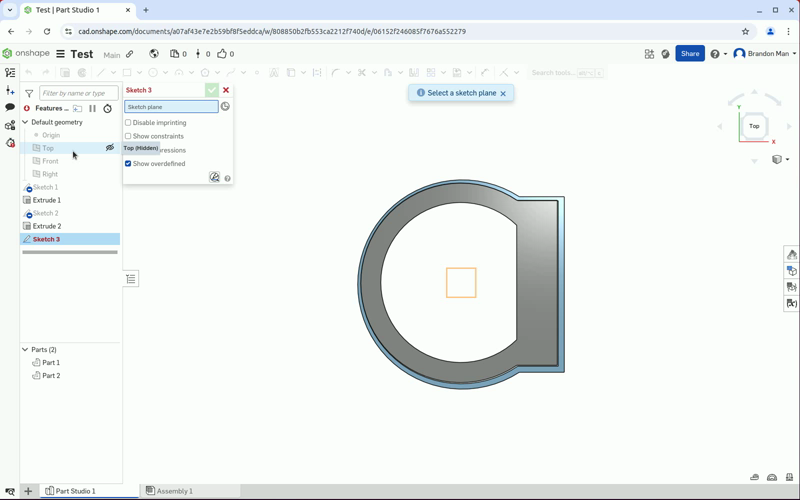
click(73, 150)
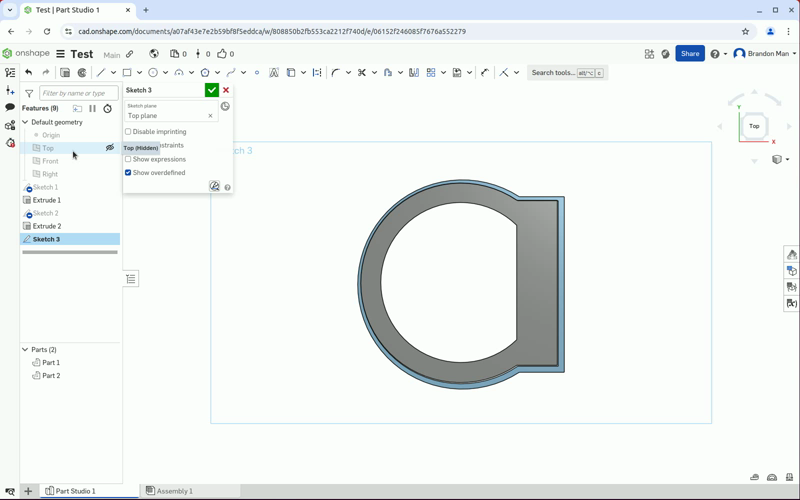
mouse_move(73, 352)
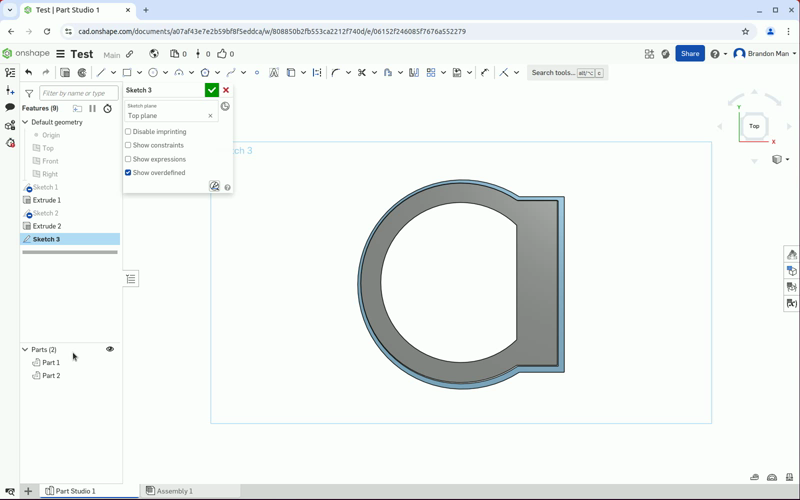
key(y)
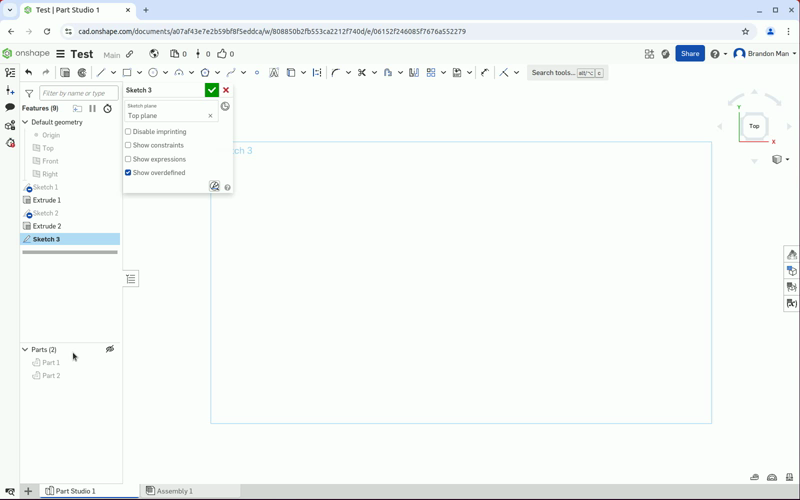
key(l)
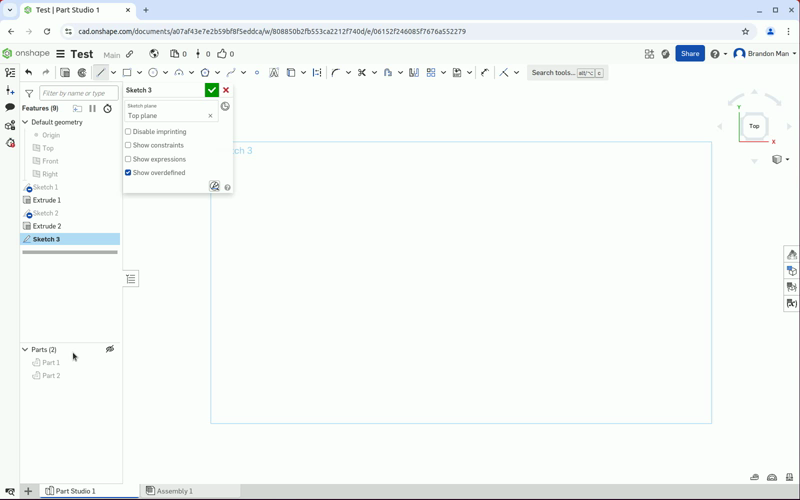
key_down(shift)
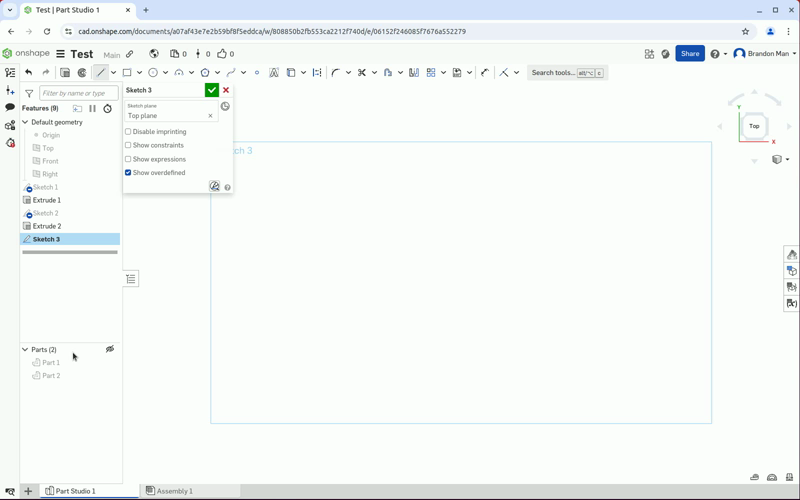
mouse_move(513, 339)
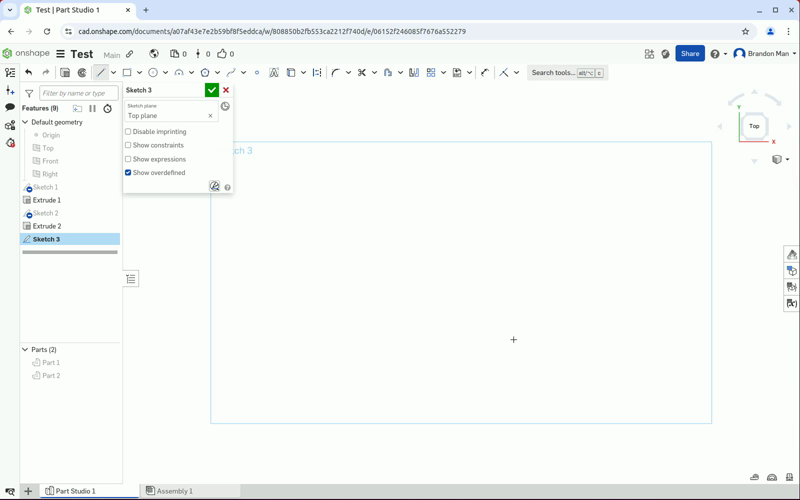
click(513, 339)
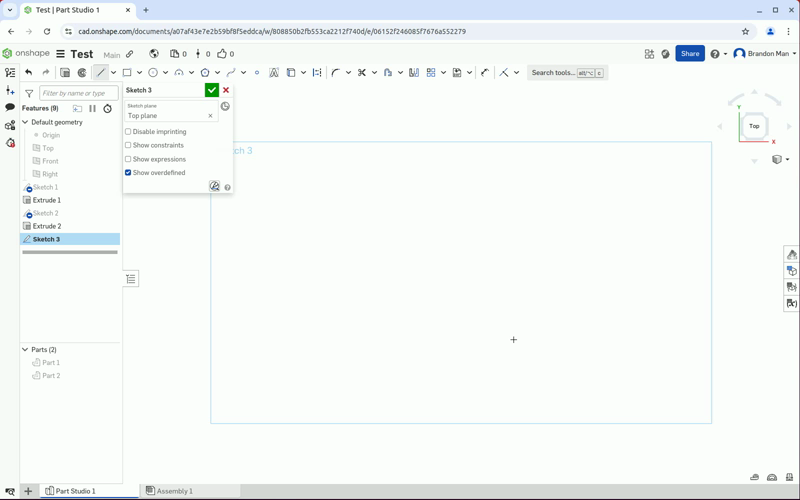
key_up(shift)
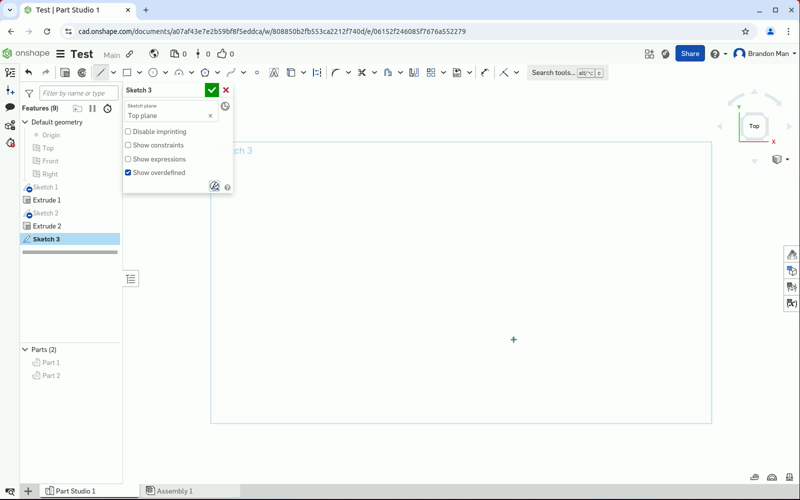
key_down(shift)
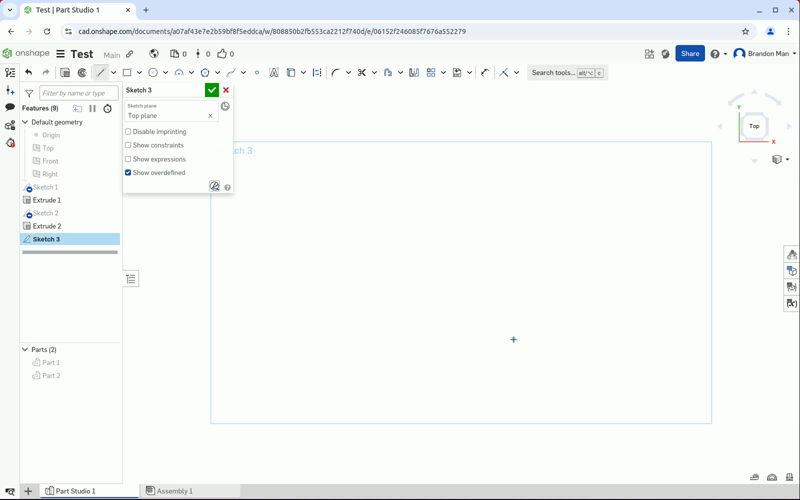
mouse_move(513, 226)
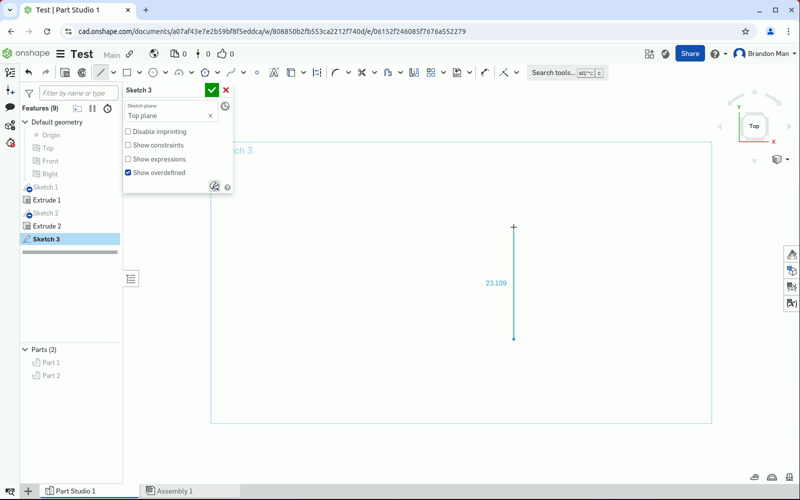
click(513, 226)
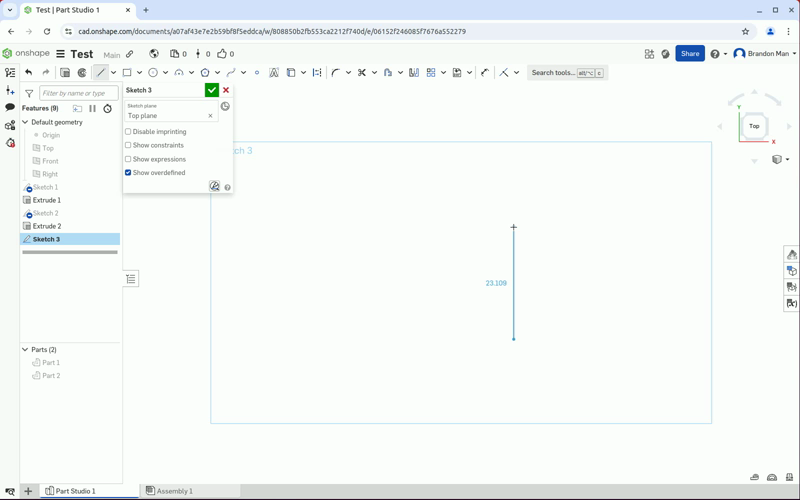
key_up(shift)
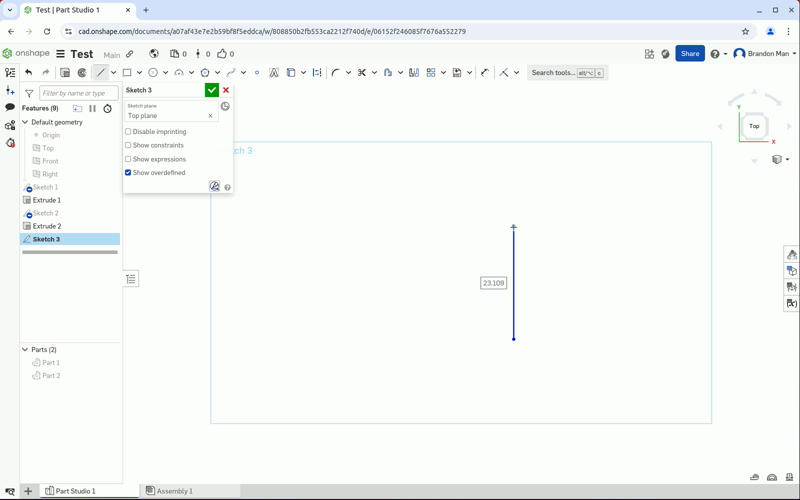
key(esc)
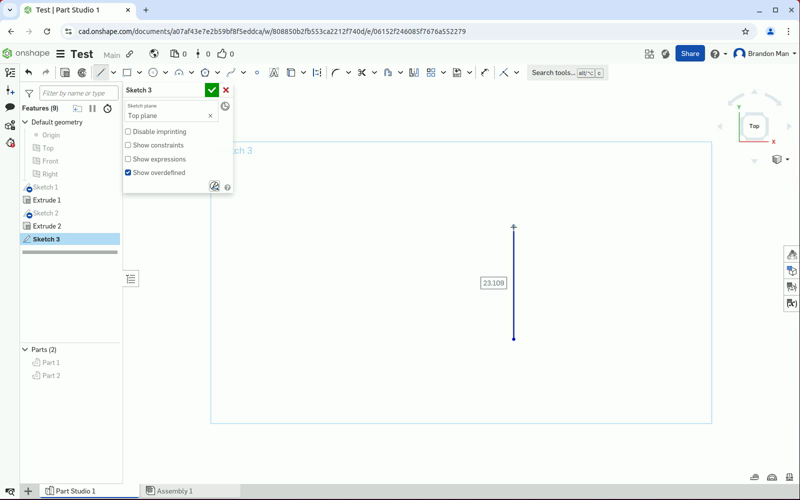
key(a)
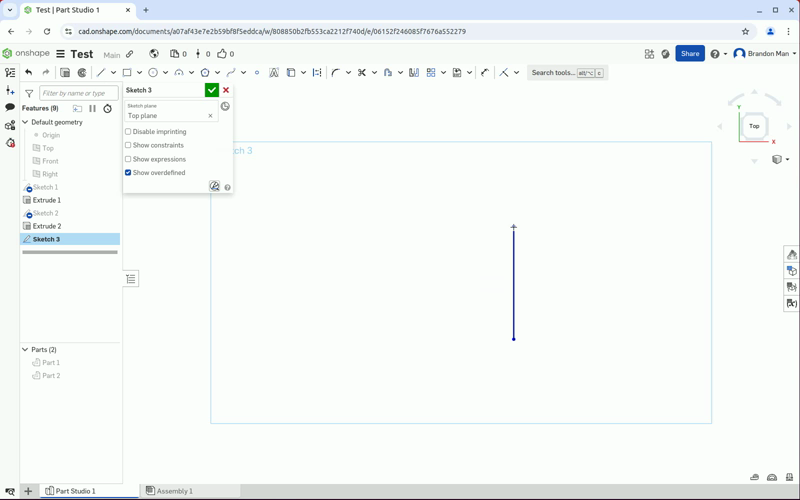
mouse_move(513, 226)
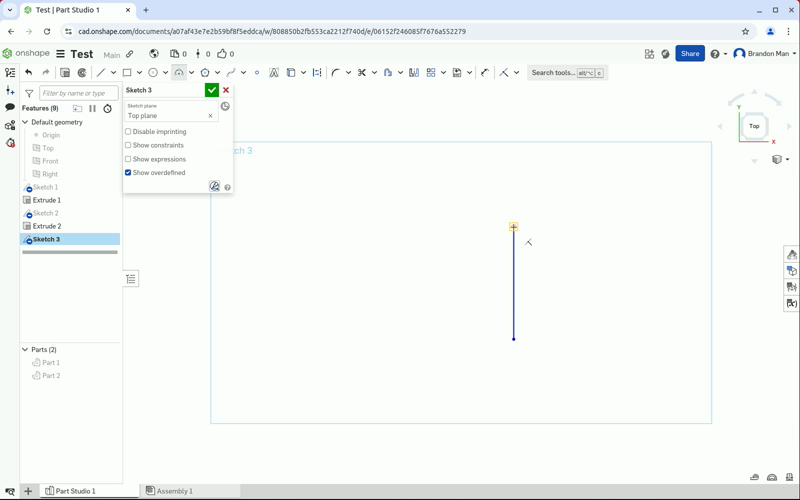
click(513, 226)
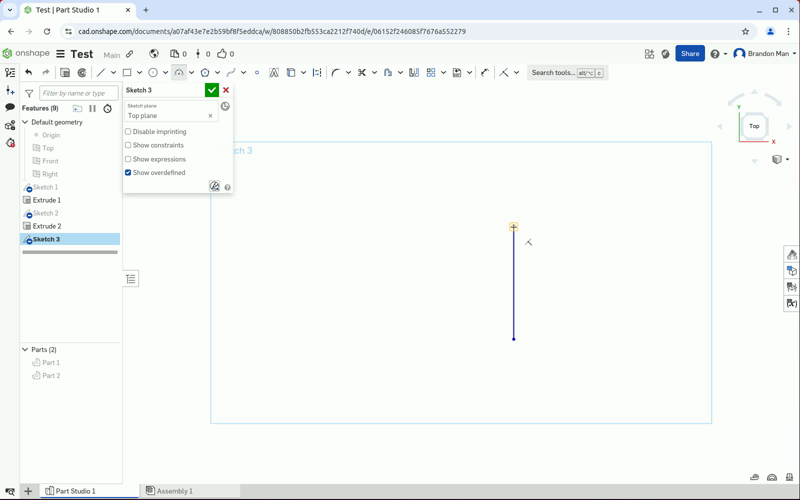
mouse_move(513, 339)
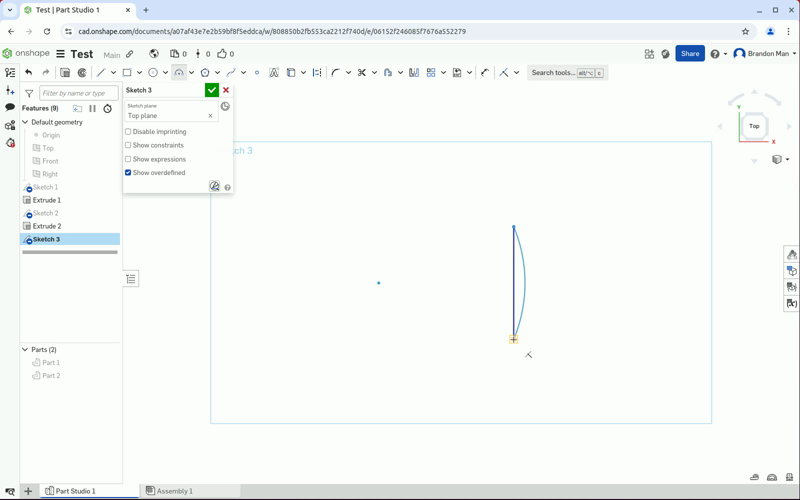
click(513, 339)
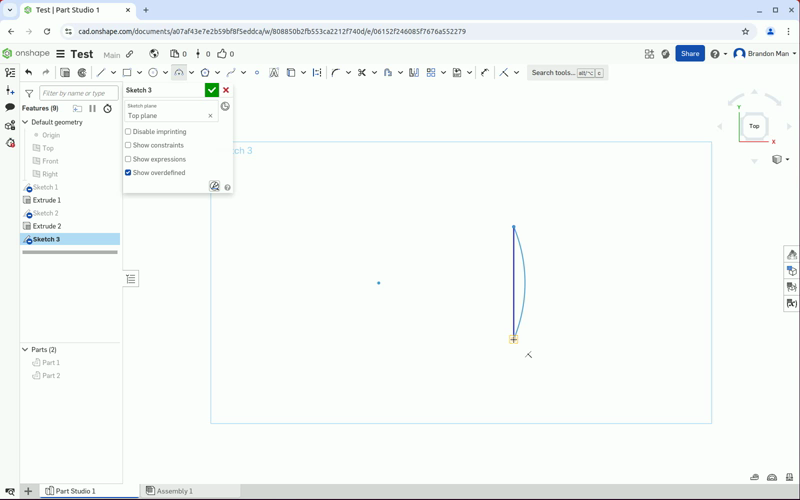
key_down(shift)
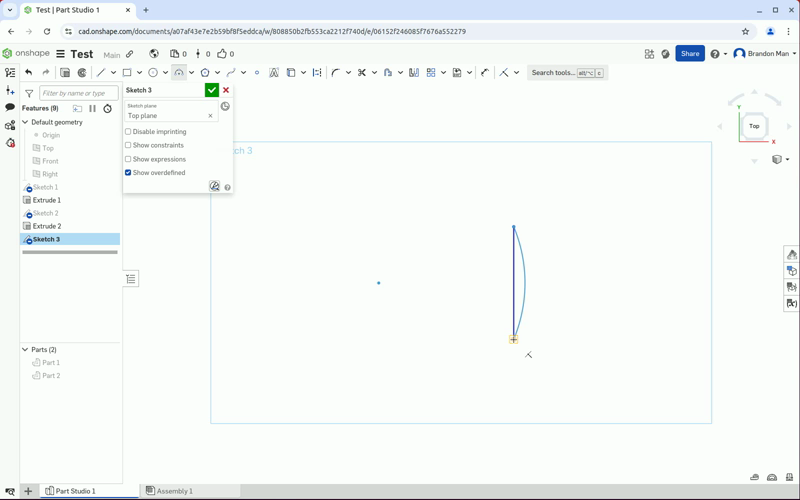
mouse_move(384, 282)
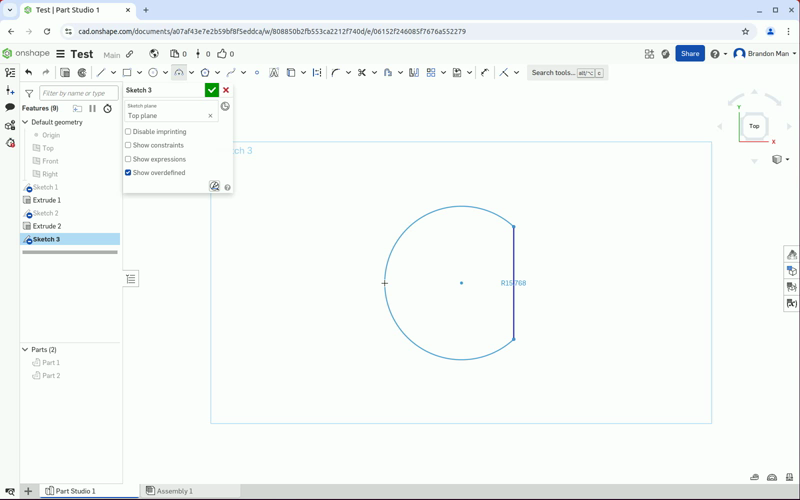
click(384, 282)
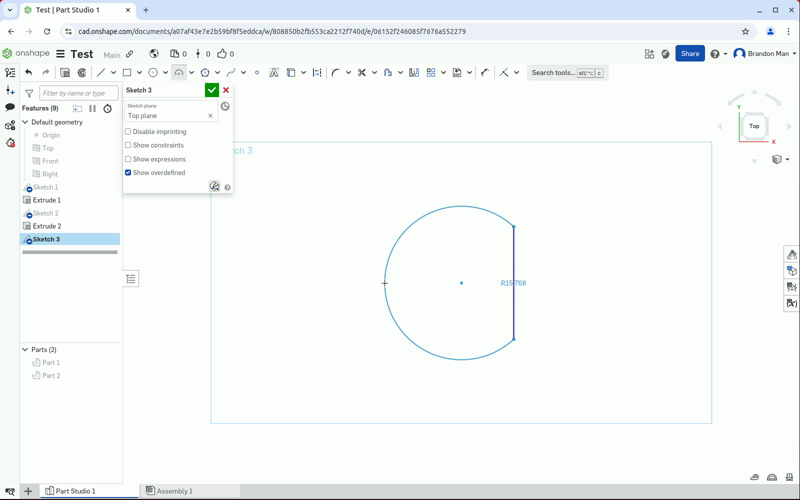
key_up(shift)
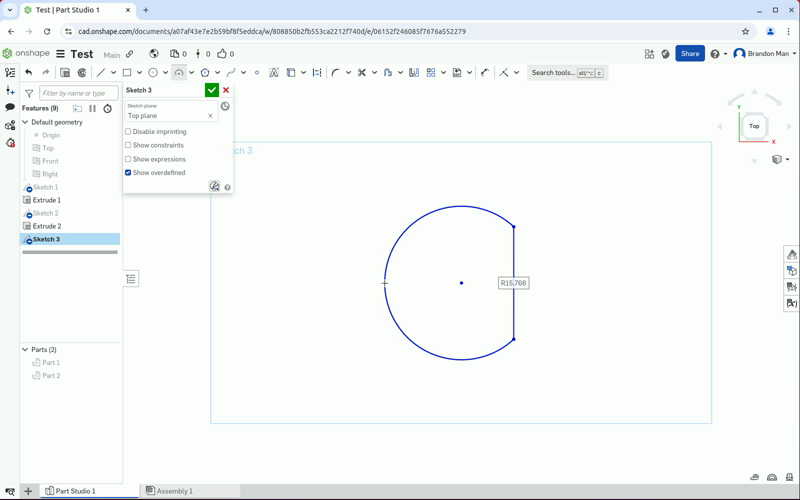
key(esc)
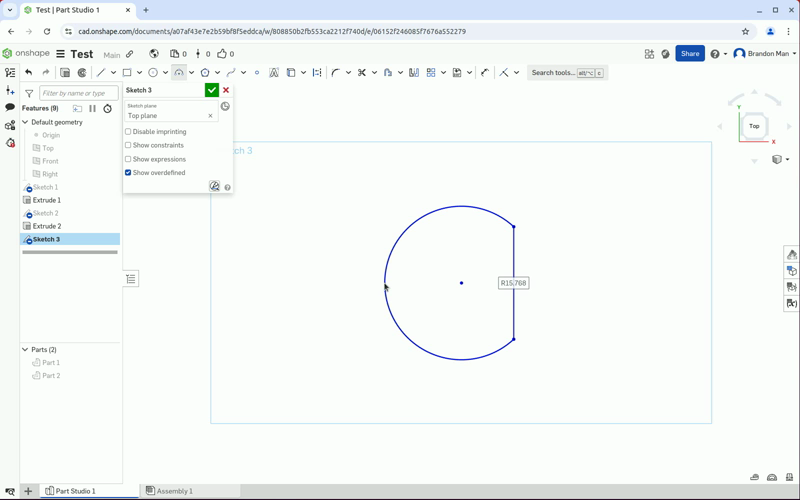
mouse_move(492, 301)
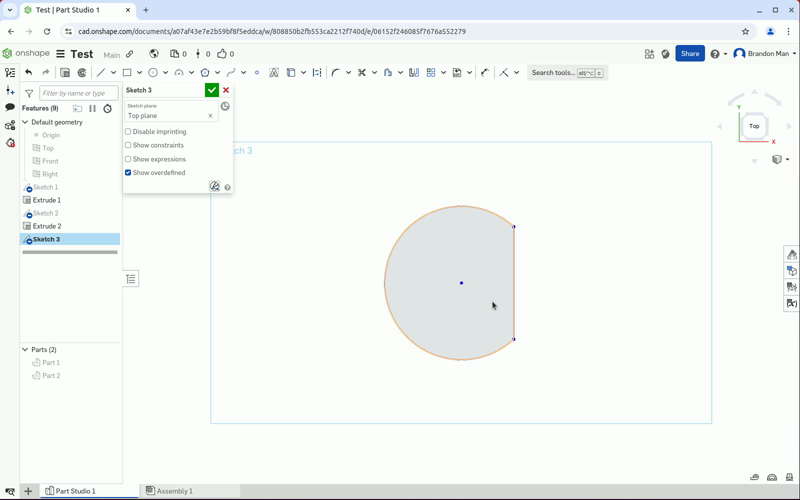
click(492, 301)
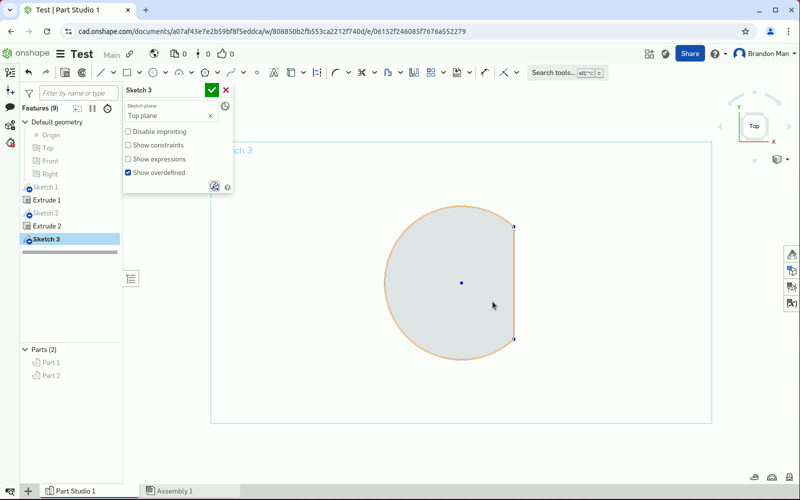
mouse_move(73, 352)
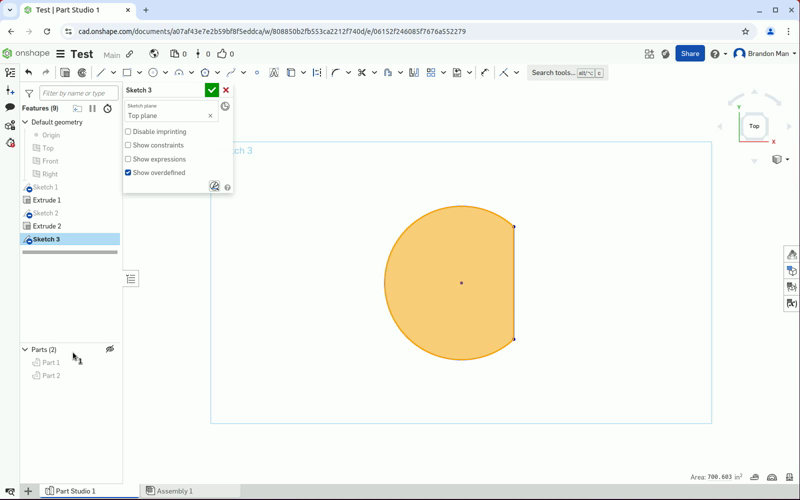
key(shift+y)
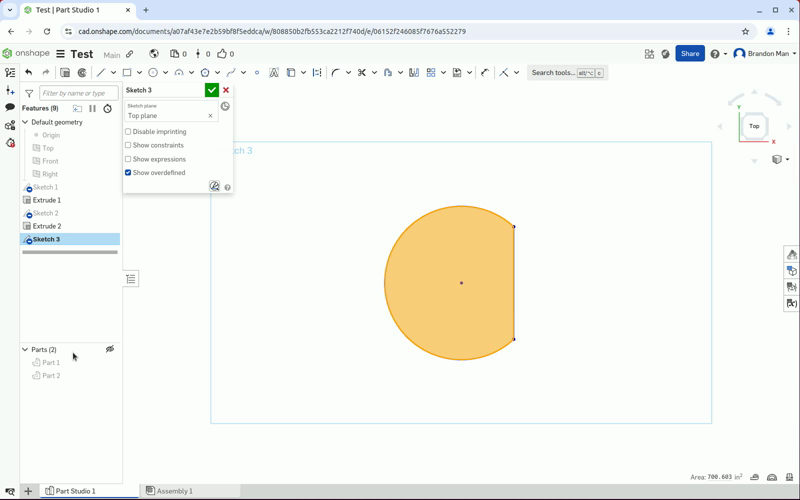
key(shift+e)
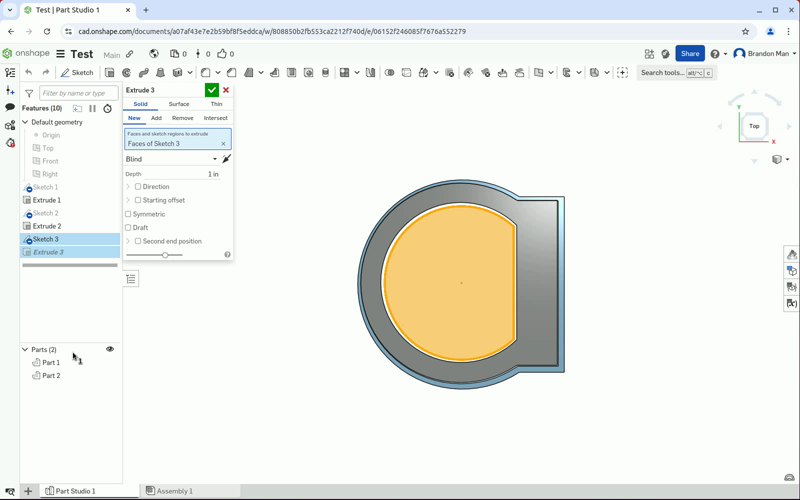
mouse_move(143, 106)
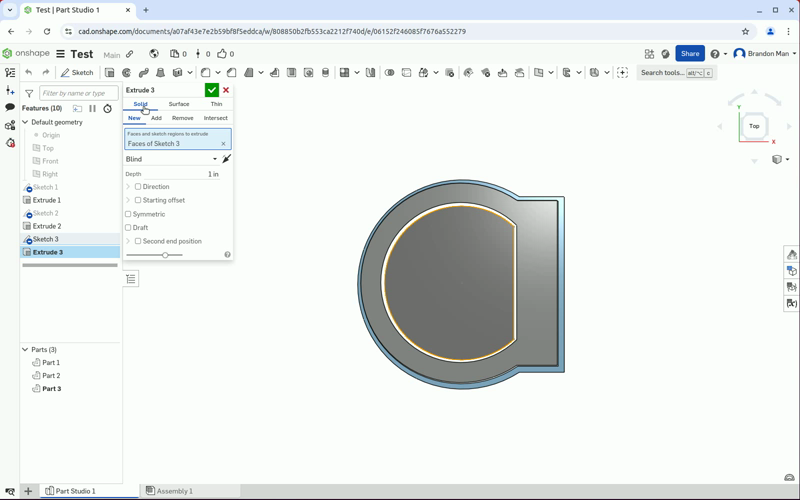
click(143, 106)
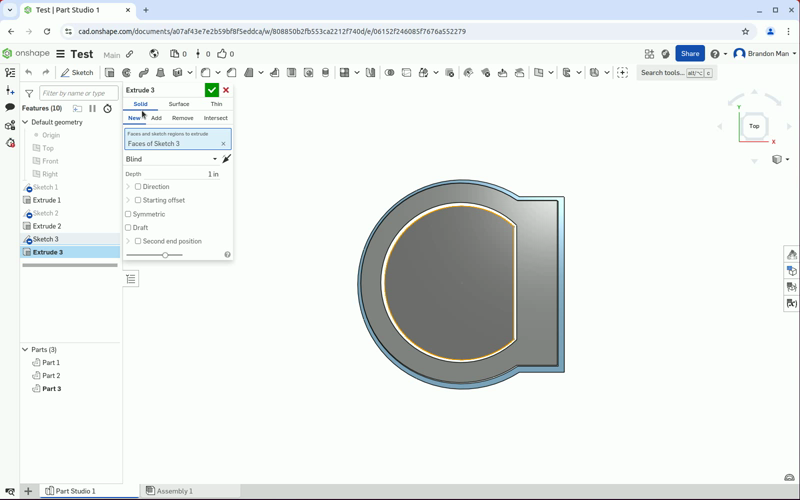
mouse_move(137, 120)
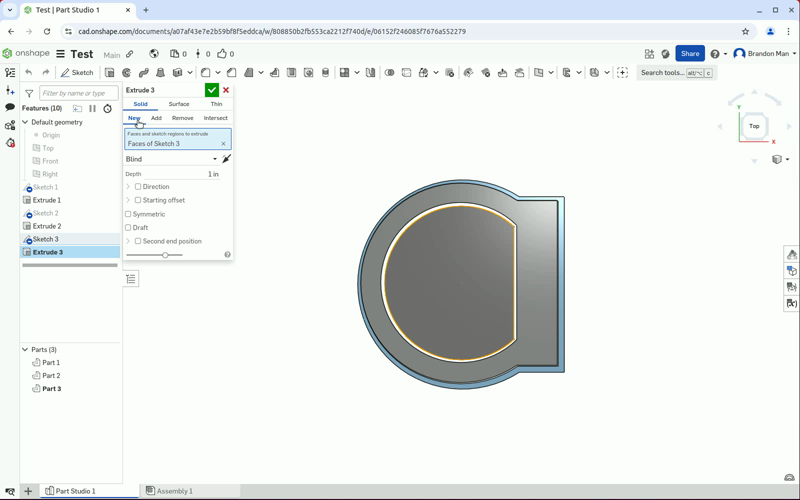
click(137, 120)
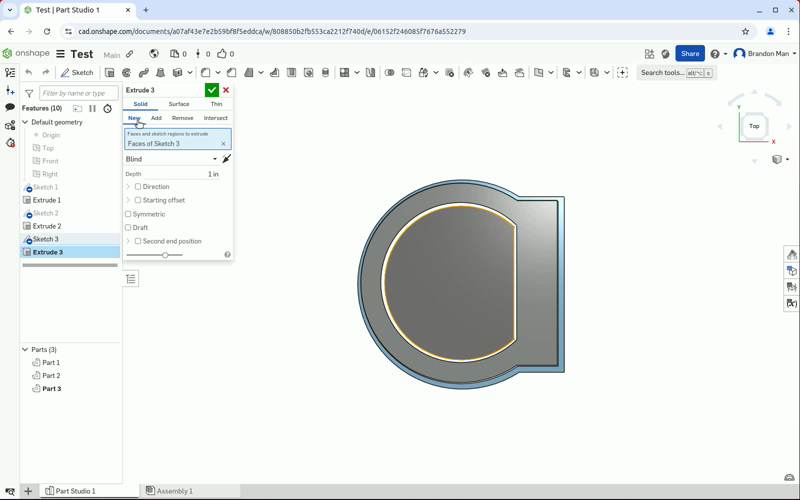
key(tab, 4)
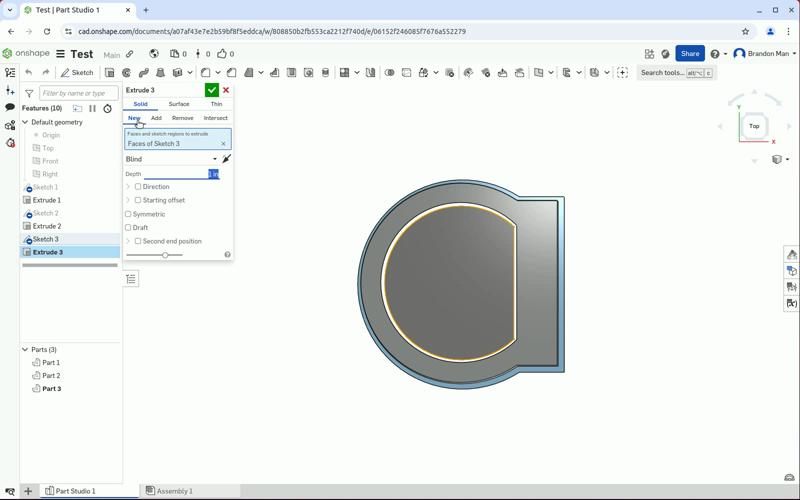
text(1.444)
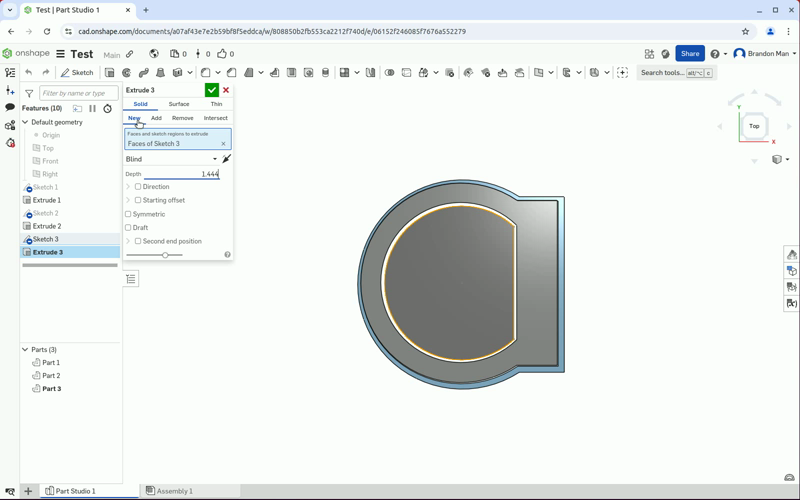
key(enter)
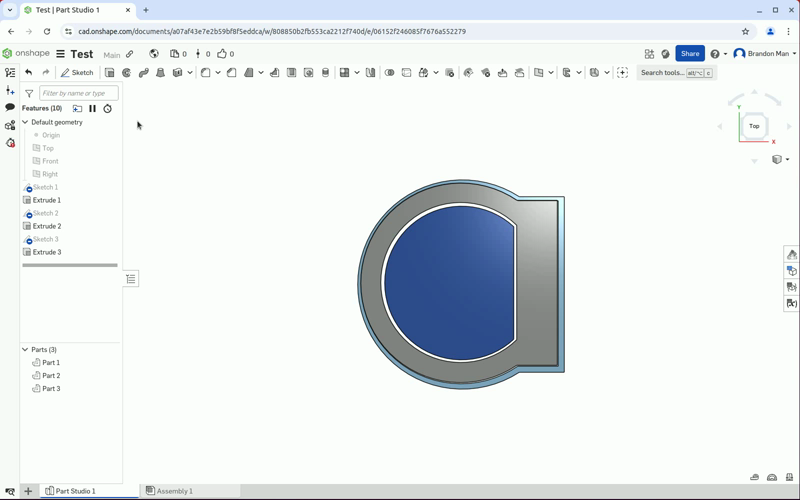
key(shift+h)
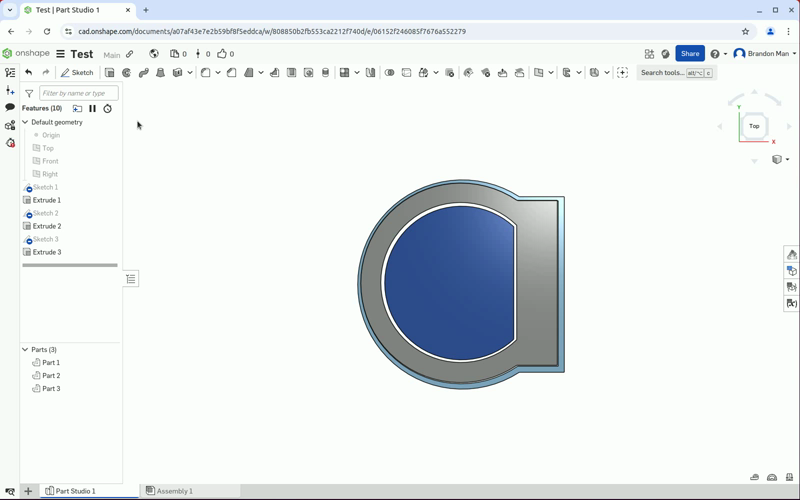
key(shift+h)
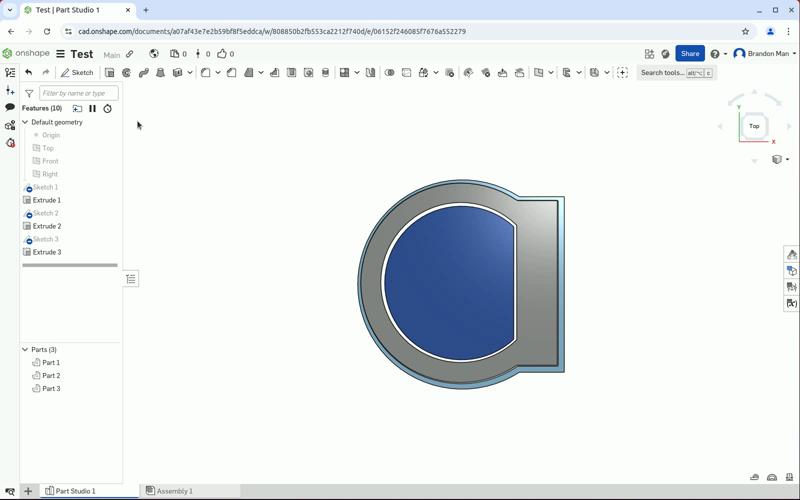
mouse_move(73, 189)
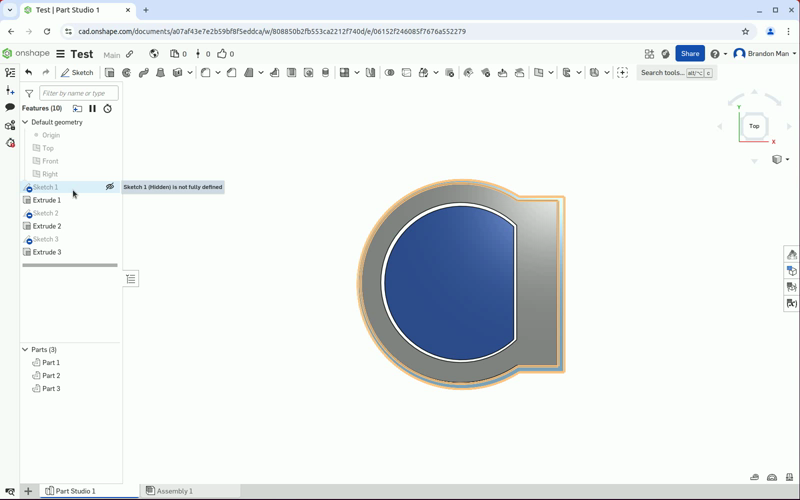
click(73, 189)
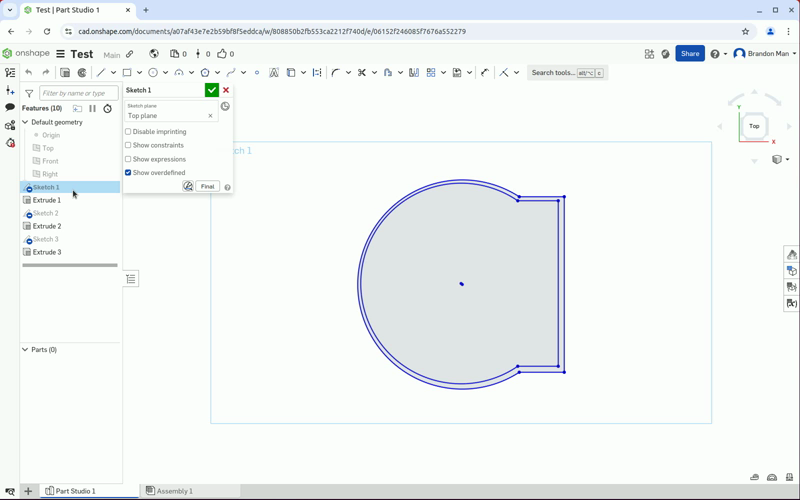
mouse_move(229, 92)
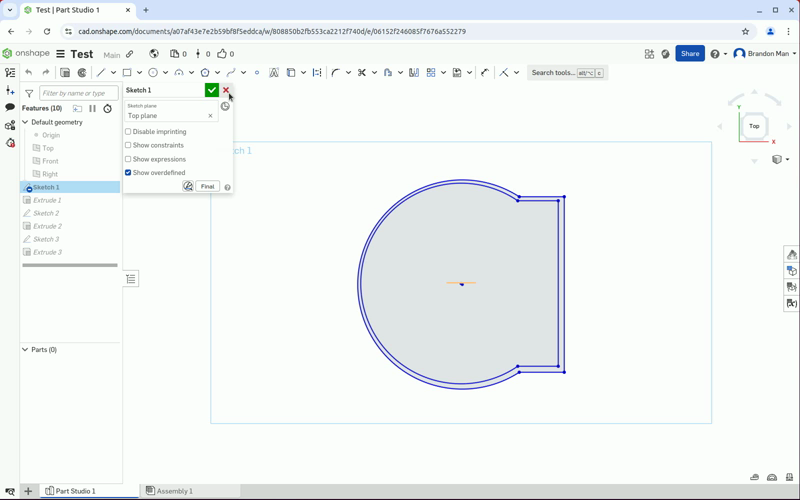
click(229, 92)
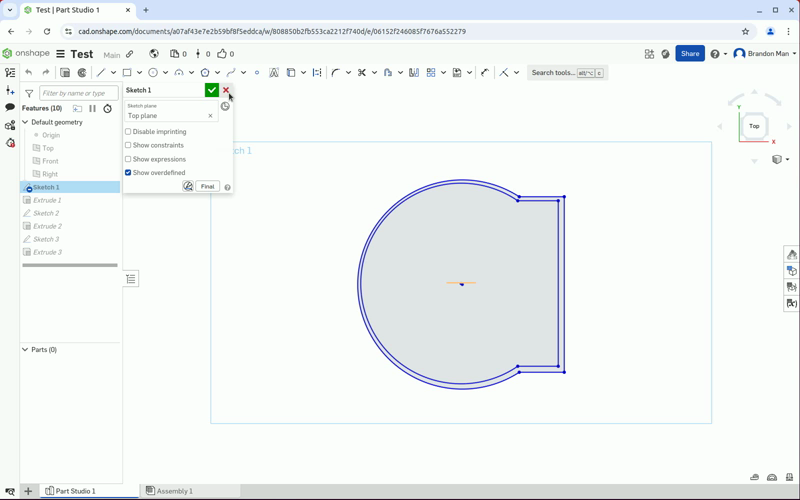
key(shift+s)
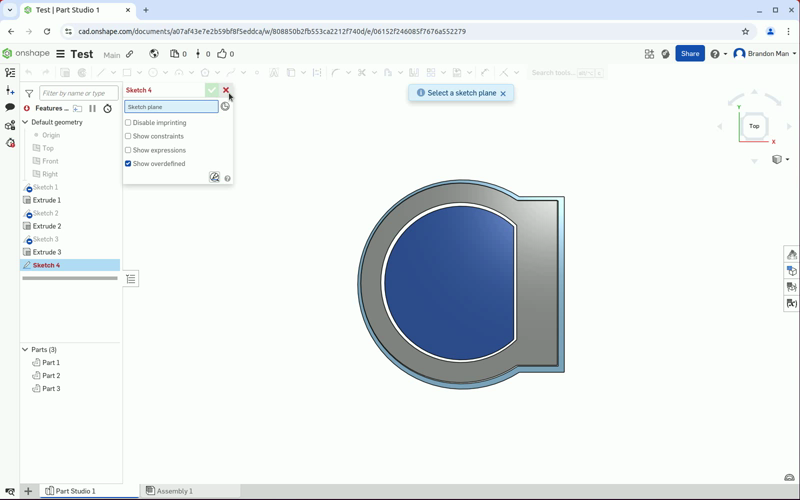
mouse_move(73, 150)
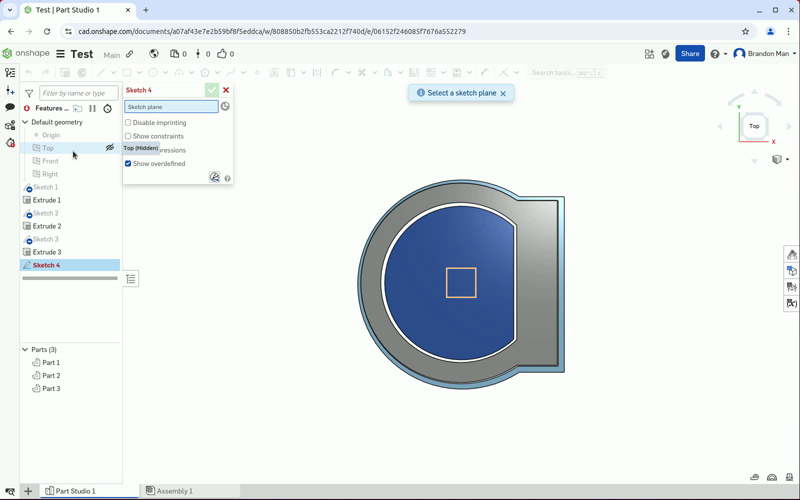
click(73, 150)
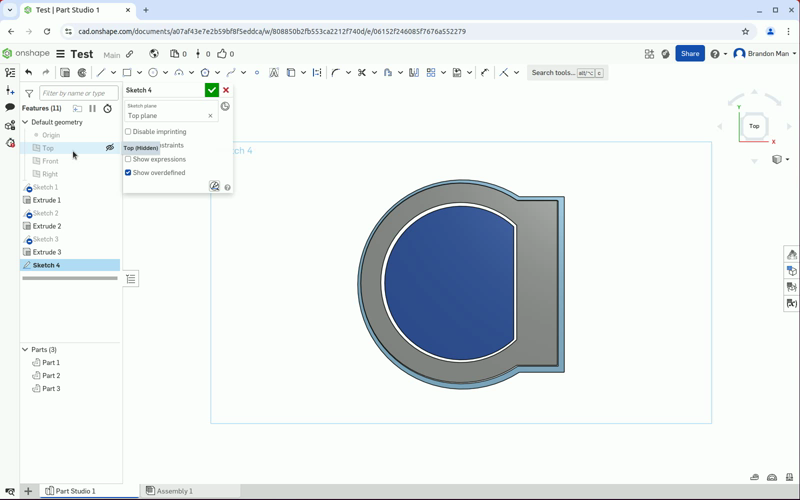
mouse_move(73, 352)
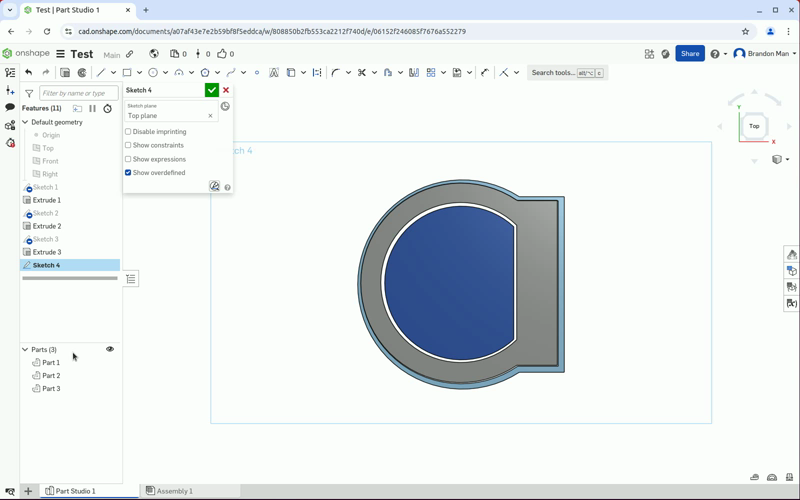
key(y)
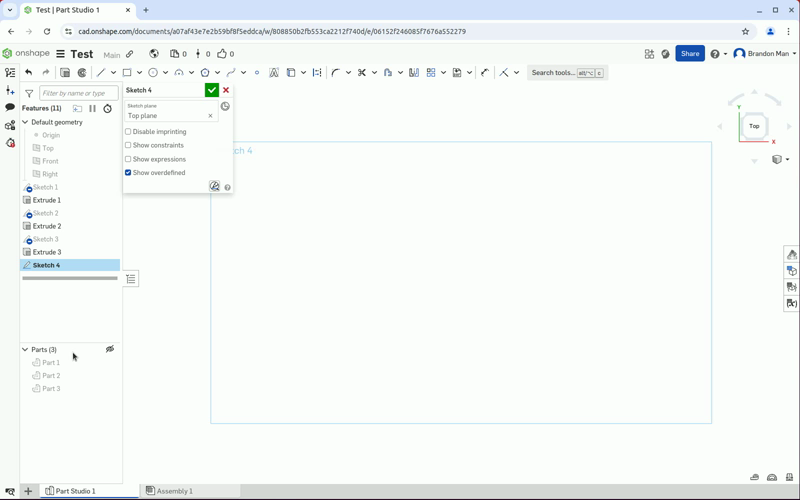
key(l)
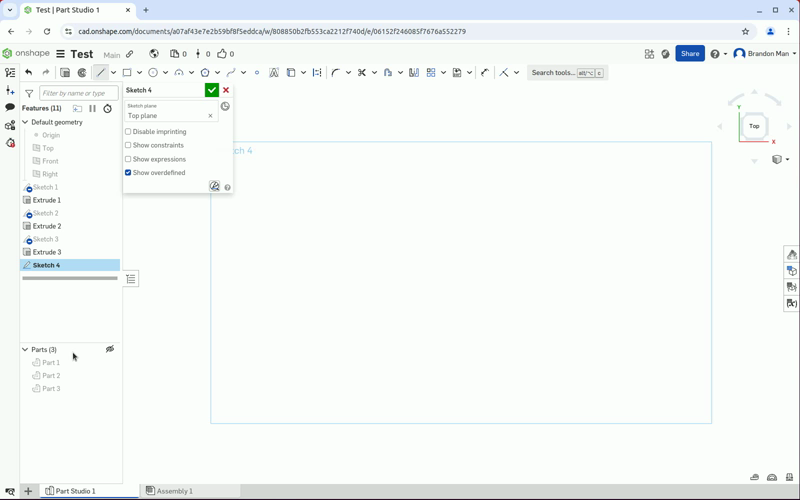
key_down(shift)
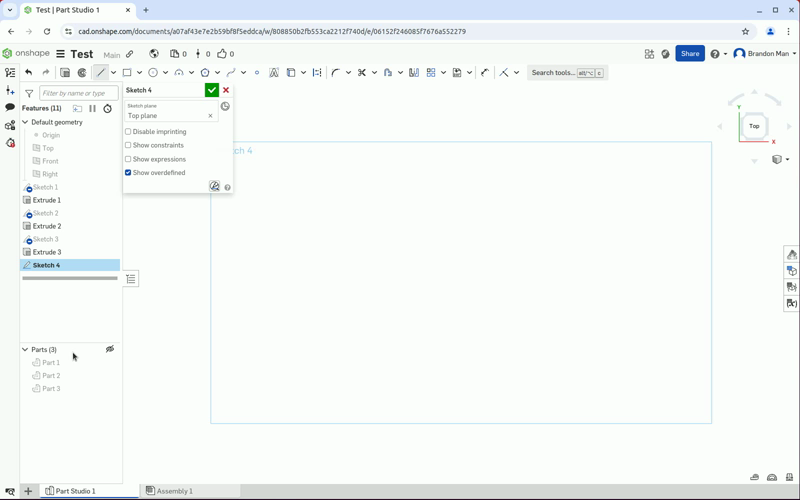
mouse_move(516, 341)
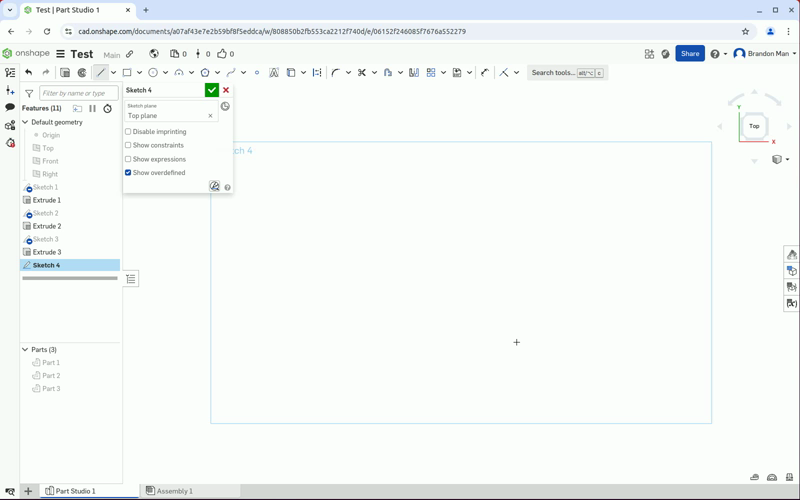
click(516, 341)
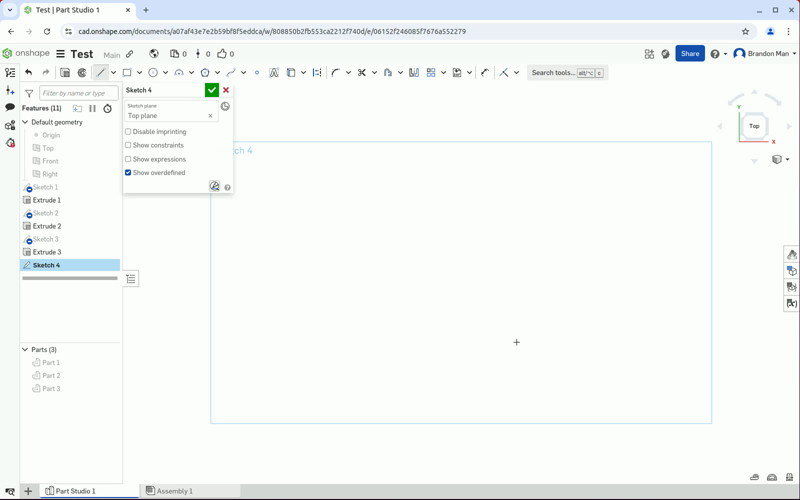
key_up(shift)
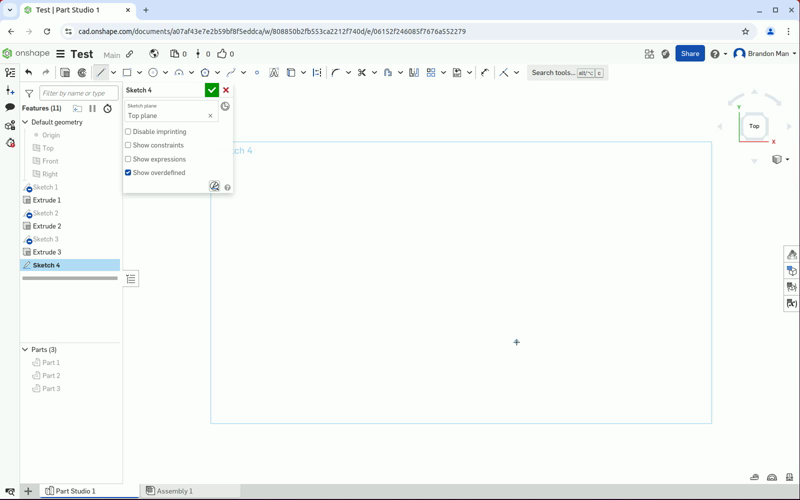
key_down(shift)
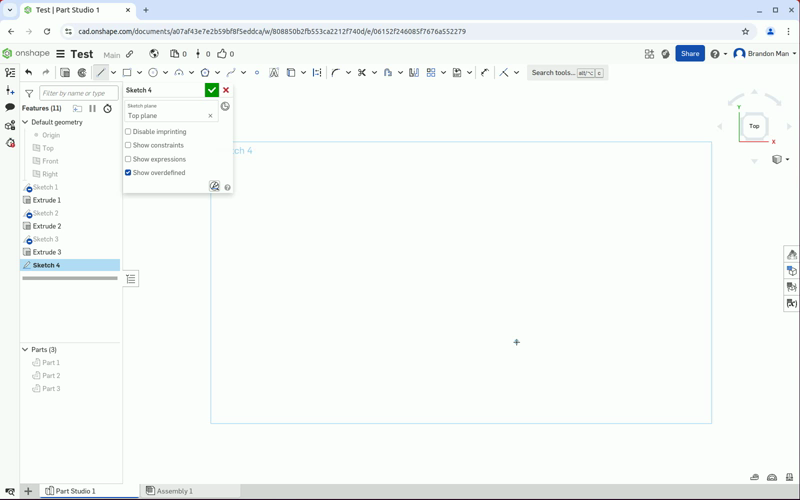
mouse_move(516, 225)
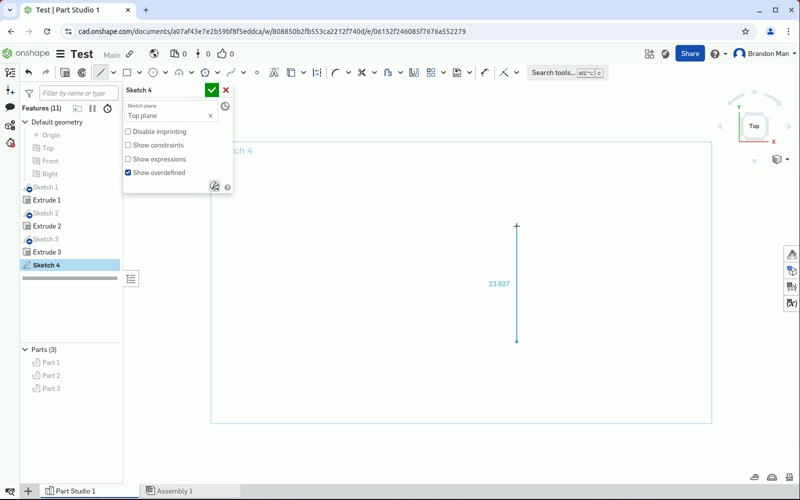
click(516, 225)
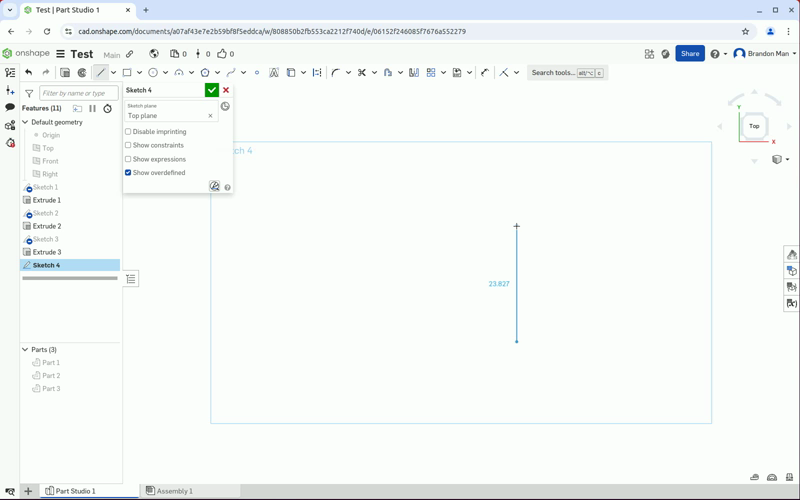
key_up(shift)
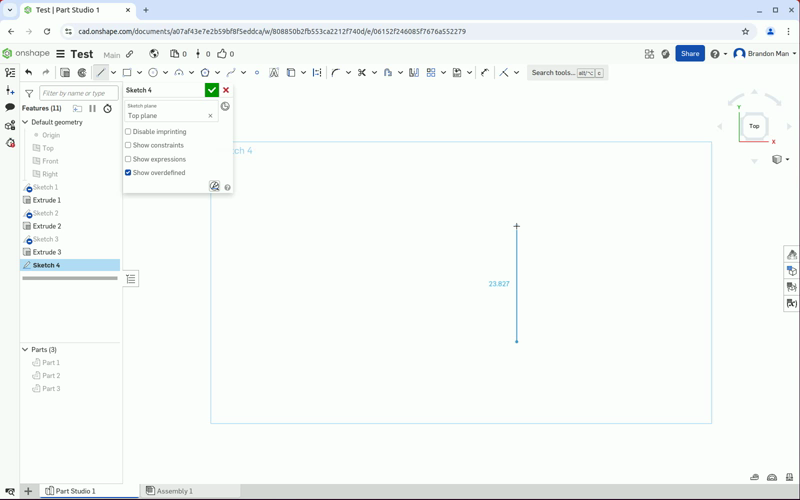
key(esc)
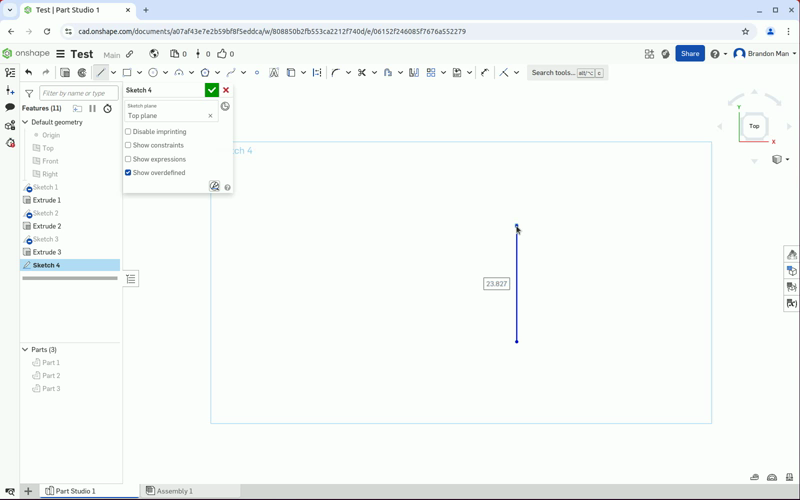
key(a)
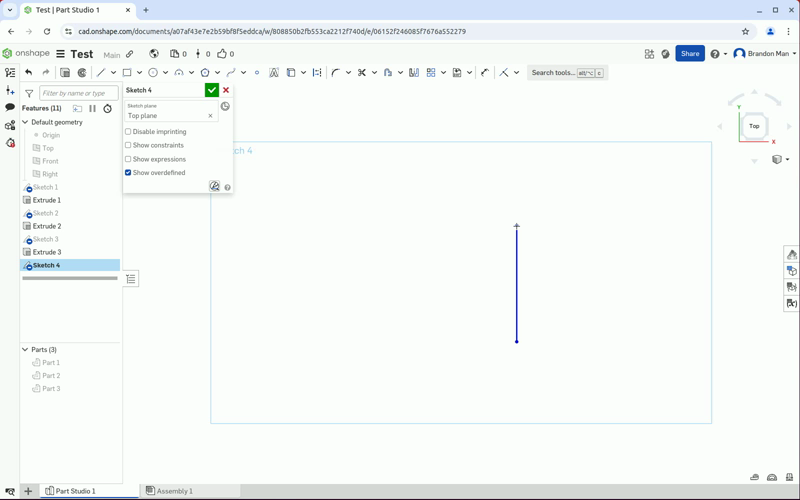
mouse_move(516, 225)
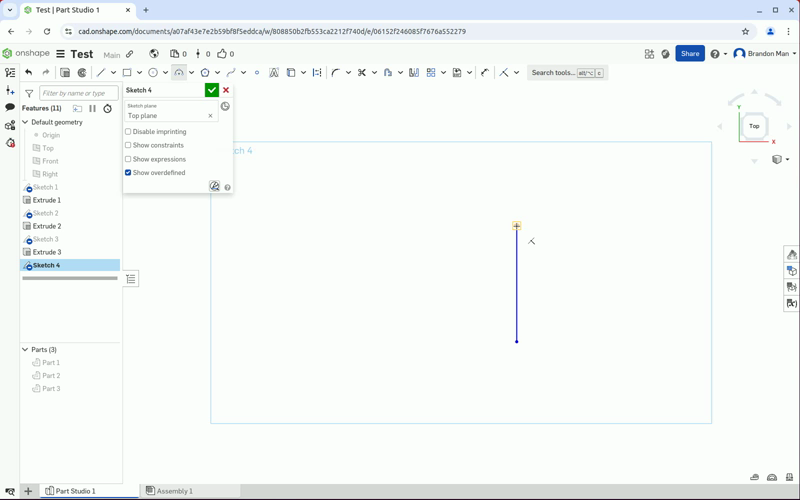
click(516, 225)
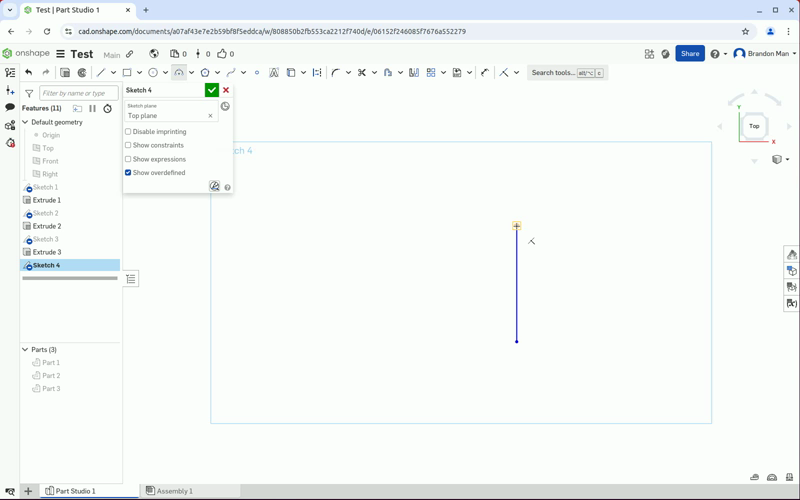
mouse_move(516, 341)
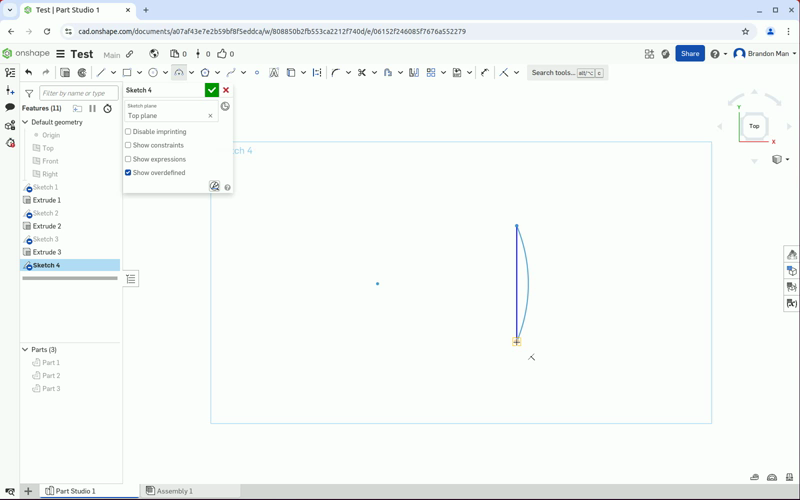
click(516, 341)
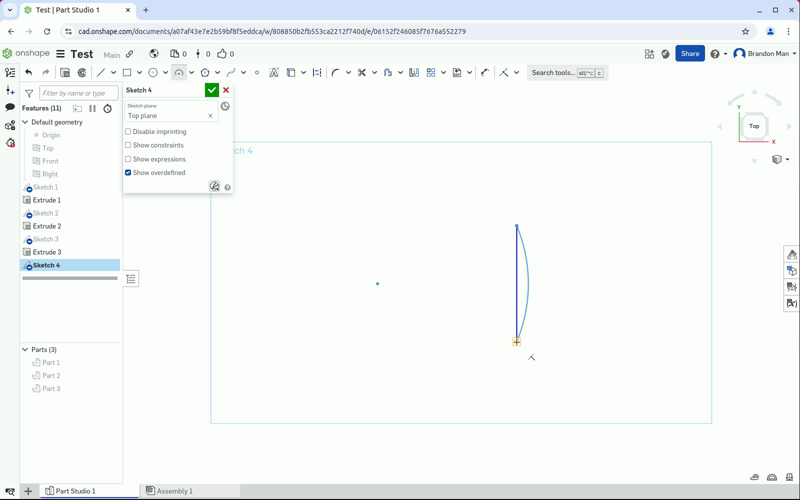
key_down(shift)
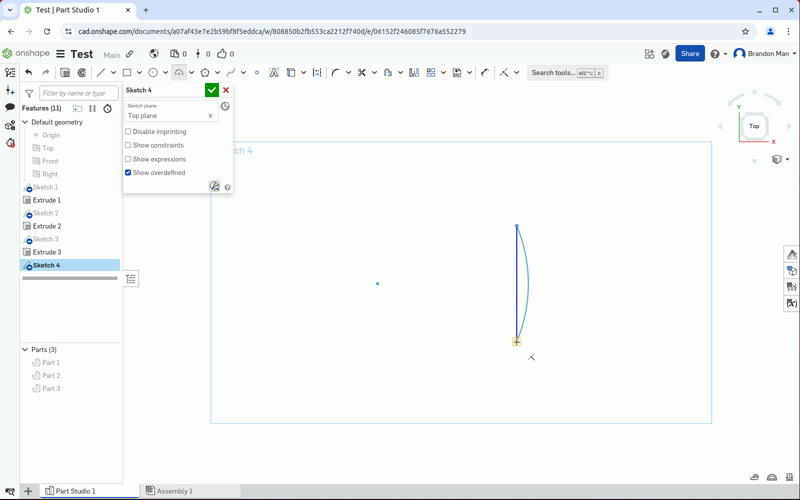
mouse_move(379, 283)
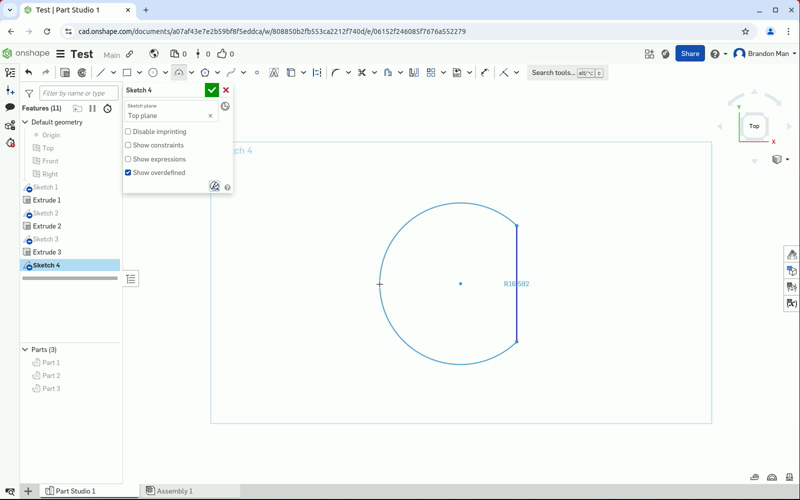
click(379, 283)
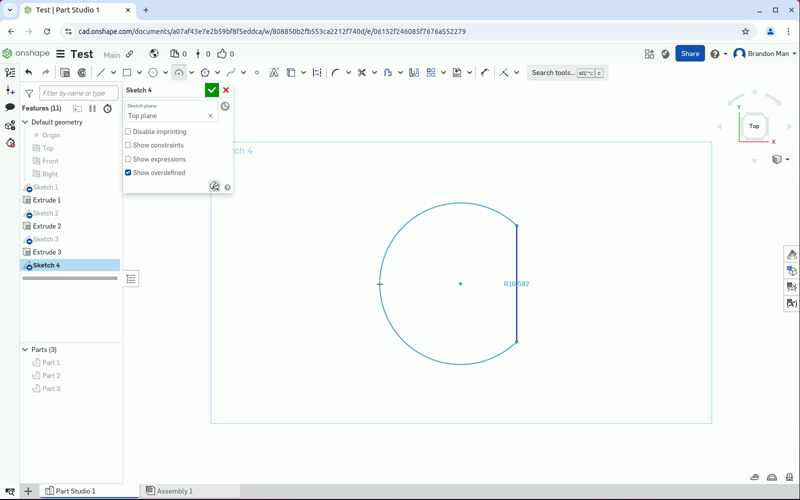
key_up(shift)
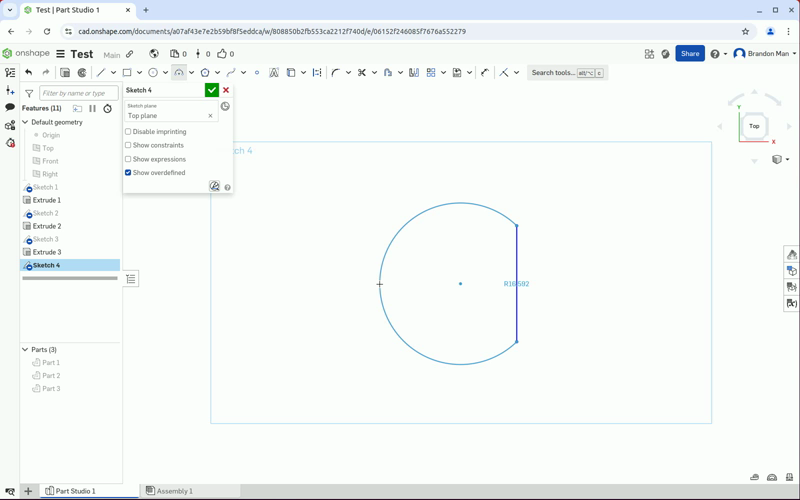
key(esc)
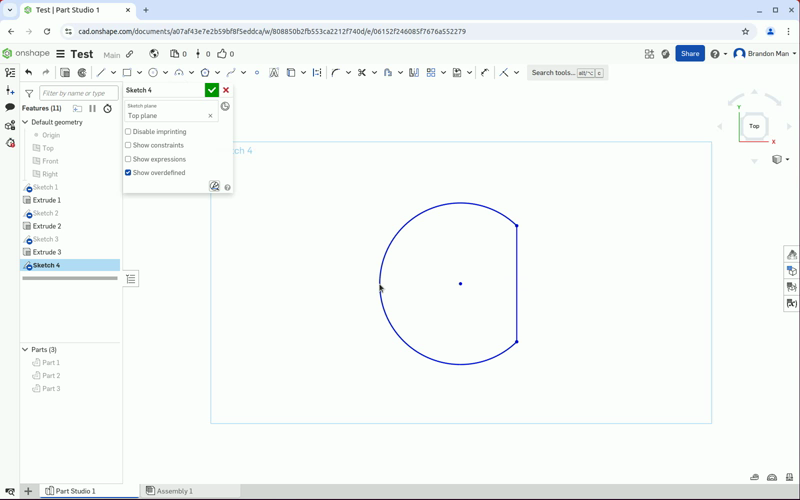
key(l)
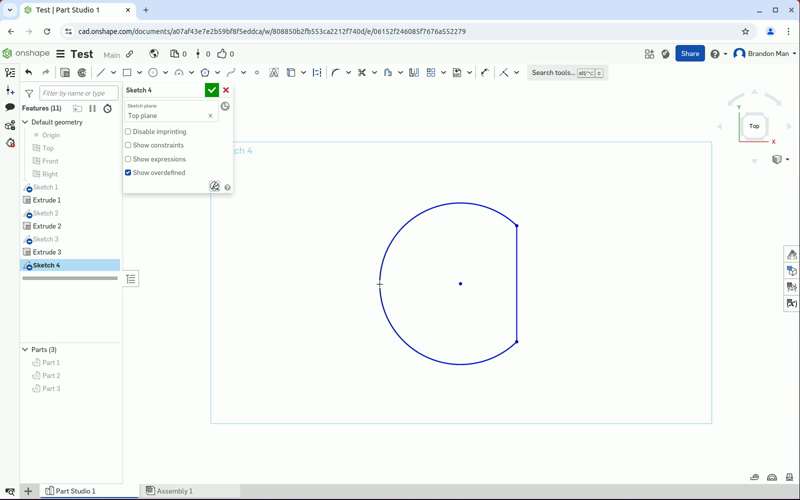
key_down(shift)
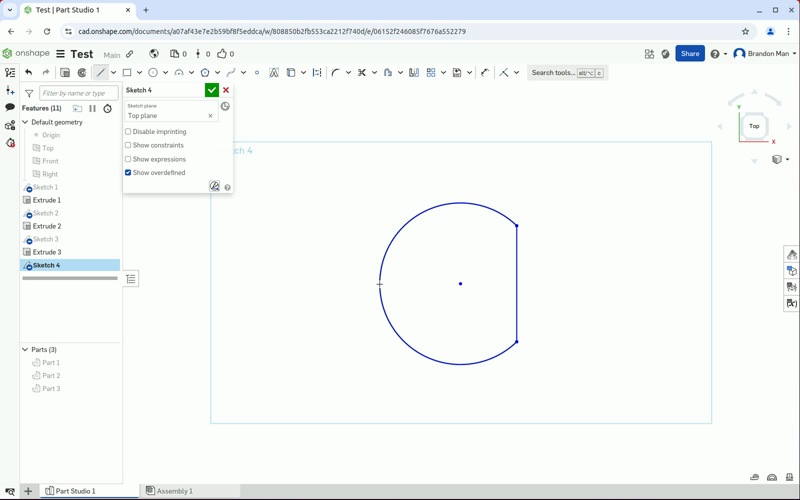
mouse_move(512, 340)
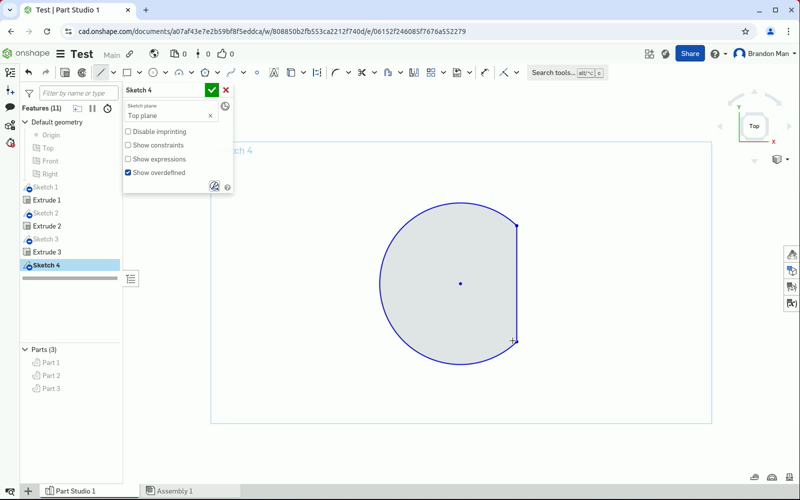
scroll(6)
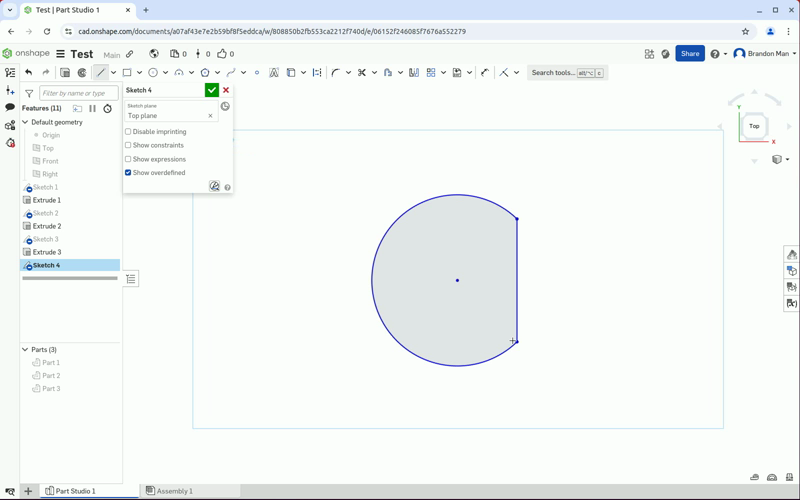
scroll(6)
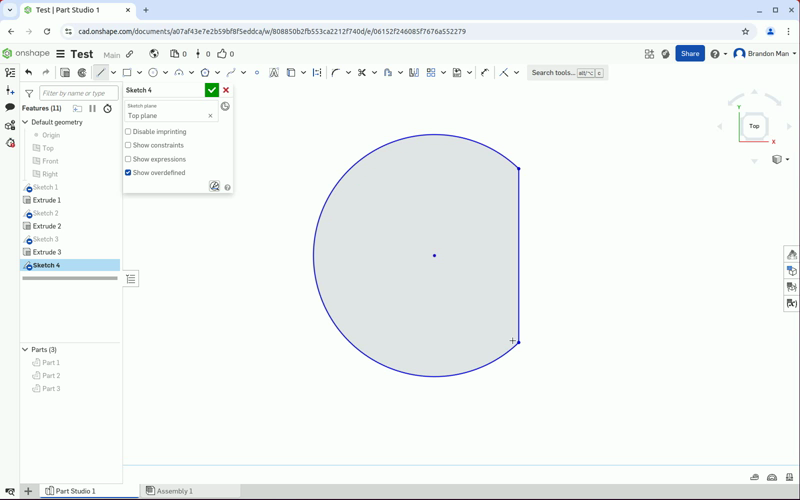
scroll(6)
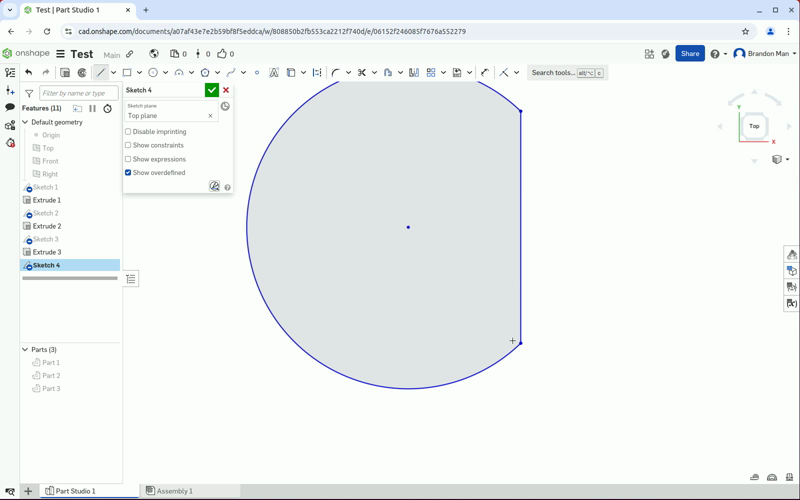
scroll(6)
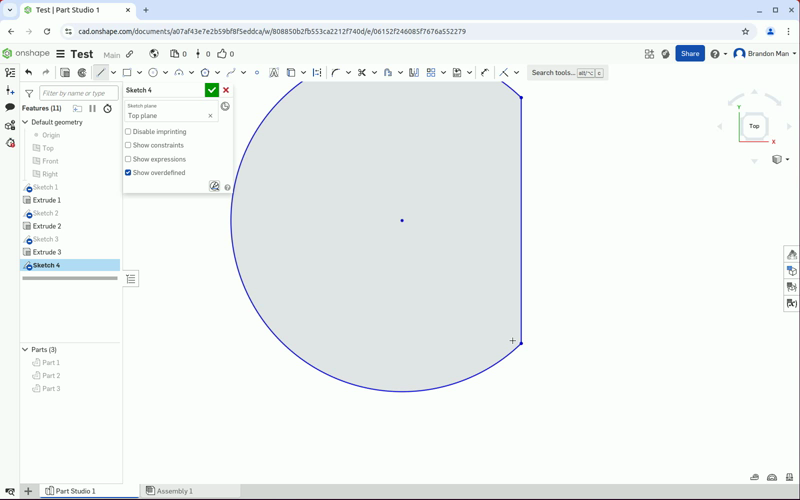
scroll(6)
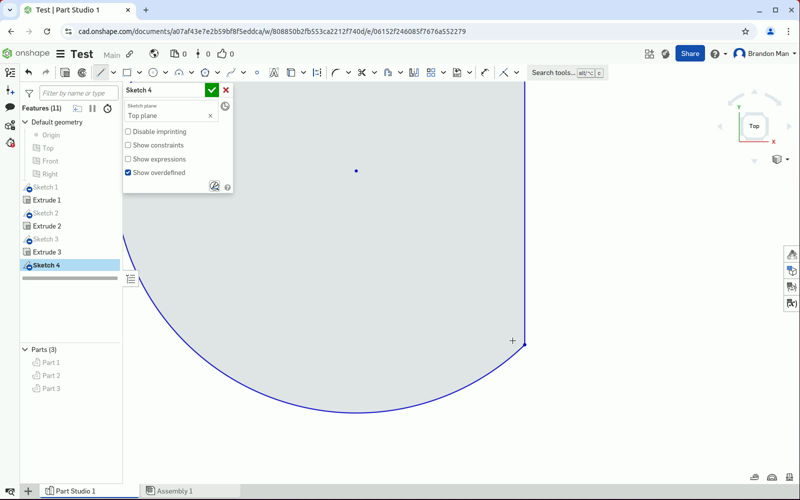
scroll(6)
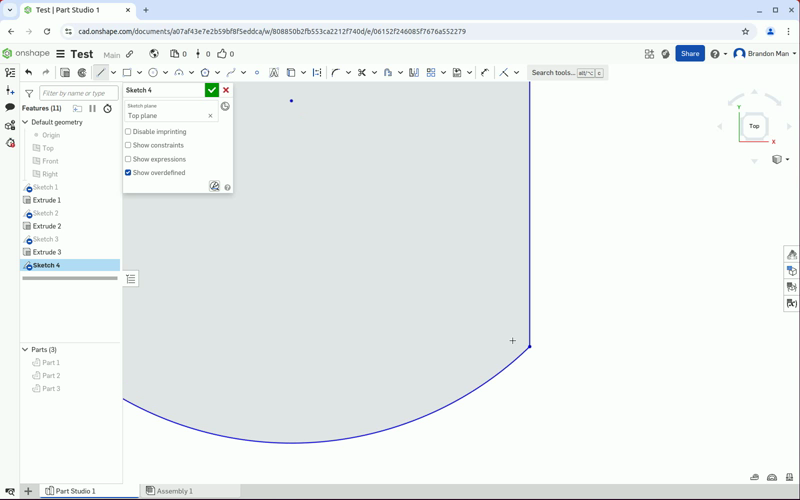
scroll(6)
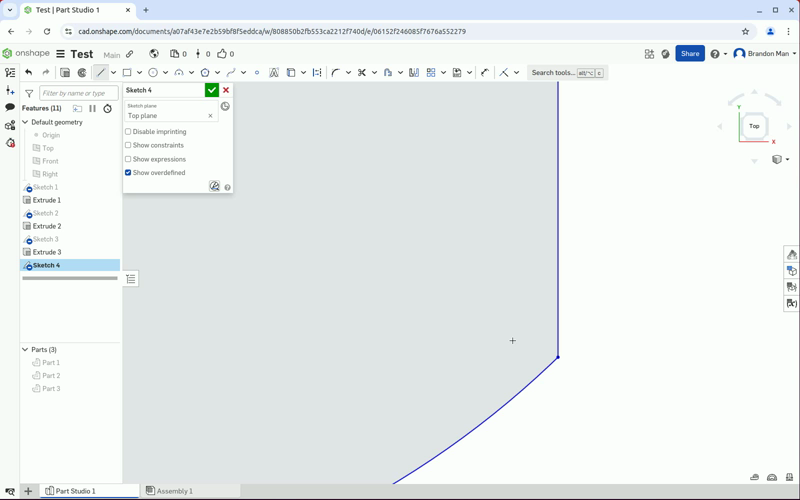
click(512, 340)
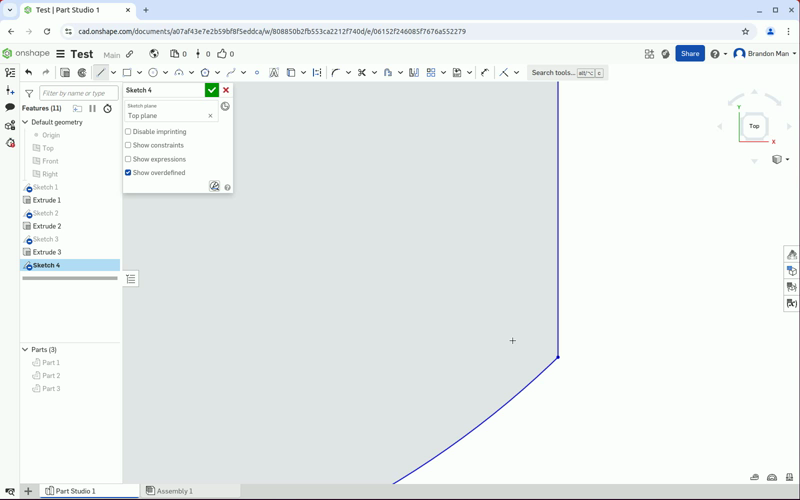
scroll(-6)
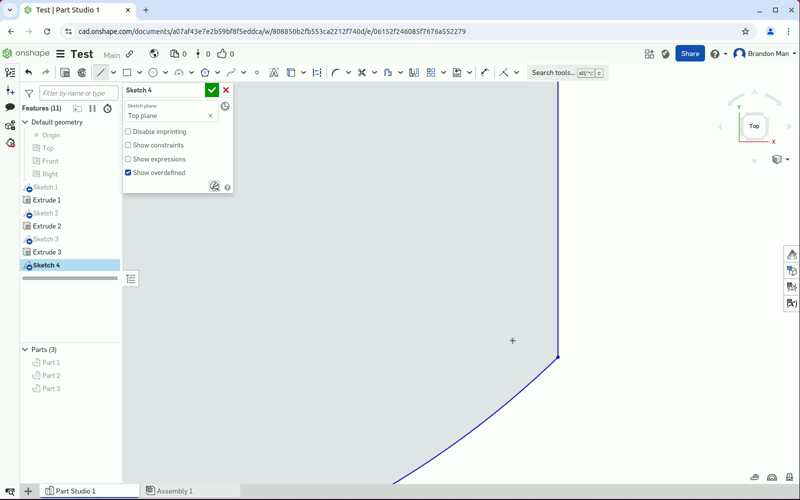
scroll(-6)
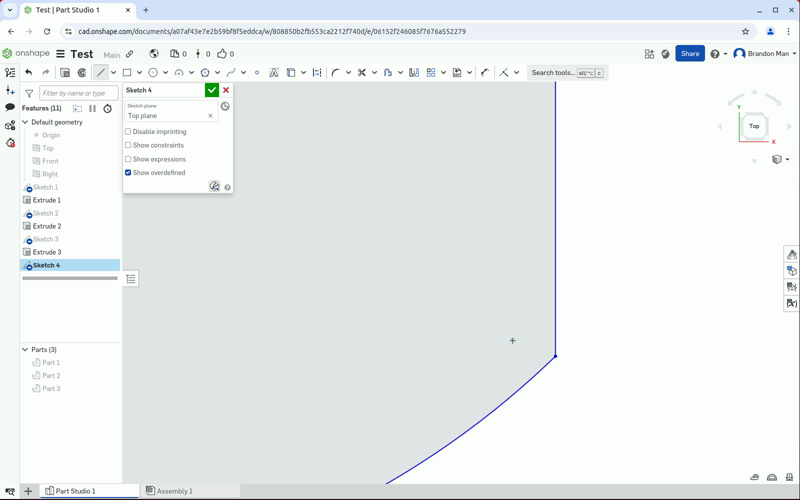
scroll(-6)
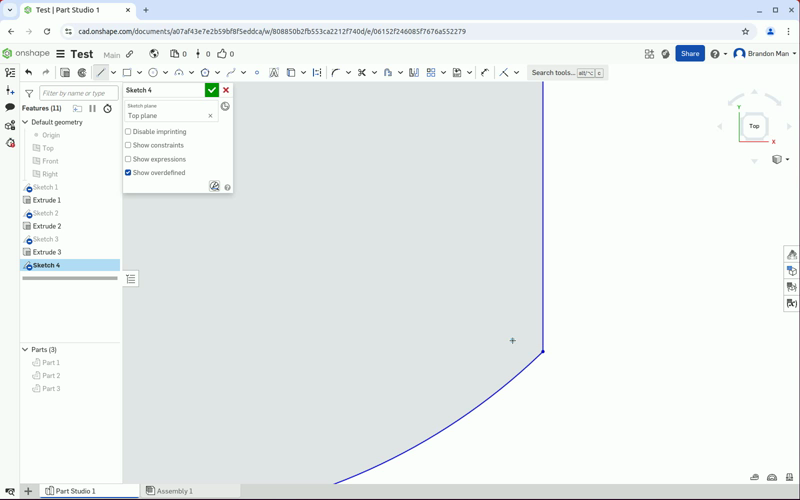
scroll(-6)
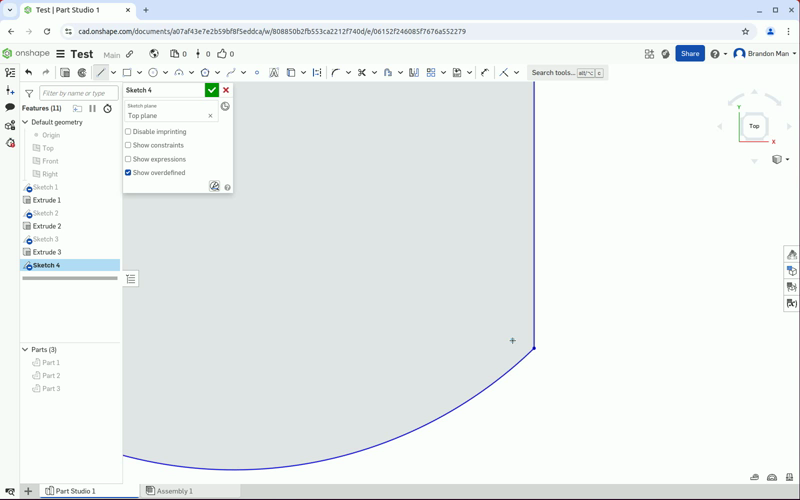
scroll(-6)
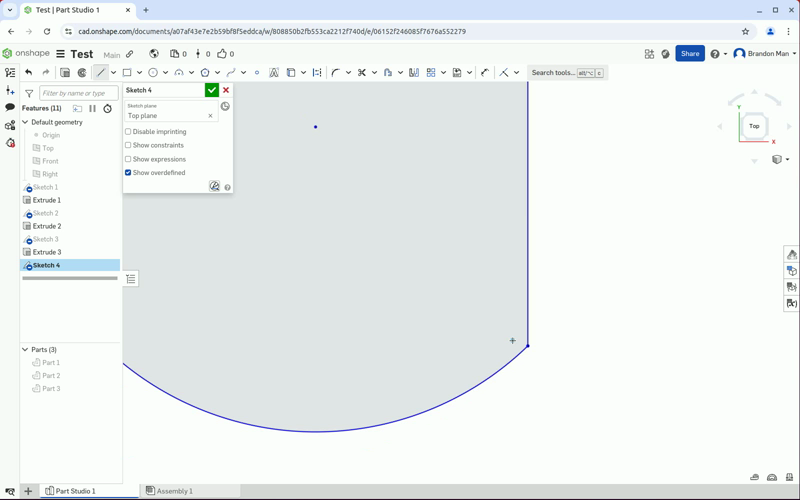
scroll(-6)
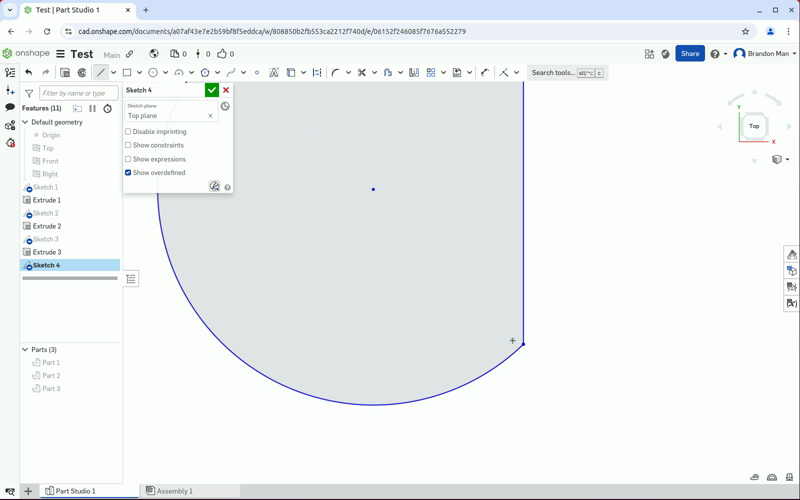
scroll(-6)
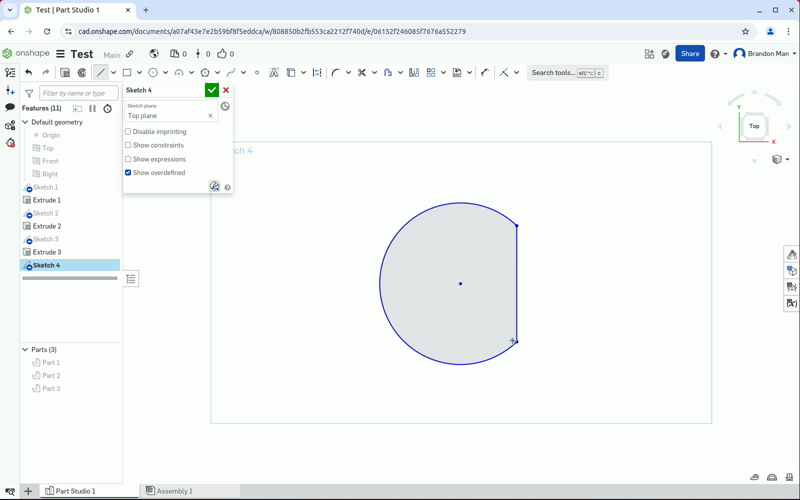
key_up(shift)
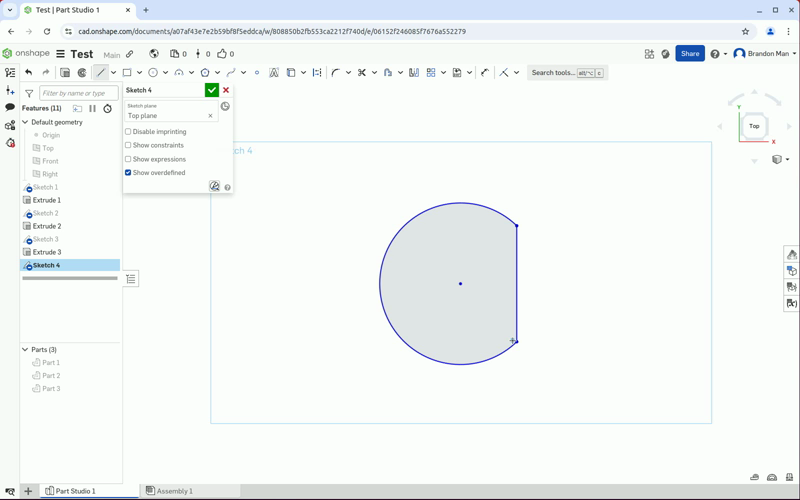
key_down(shift)
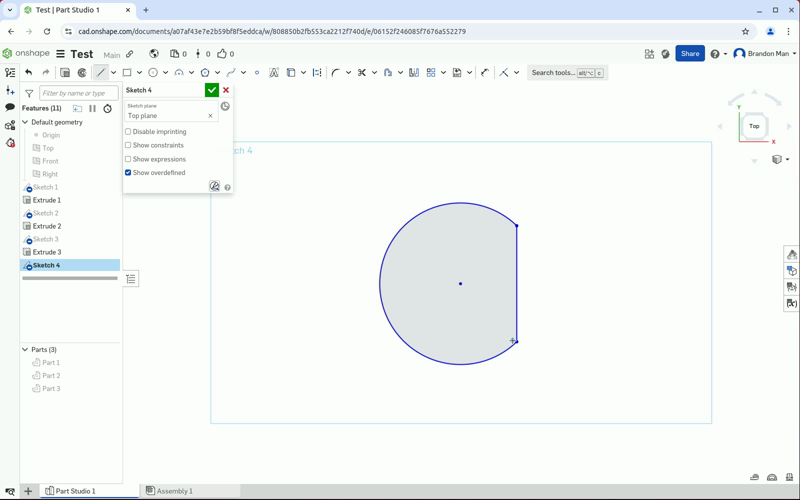
mouse_move(512, 227)
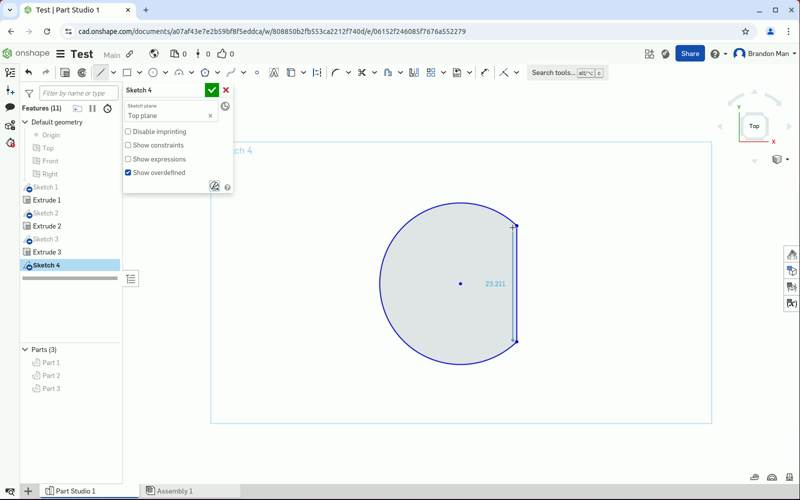
scroll(6)
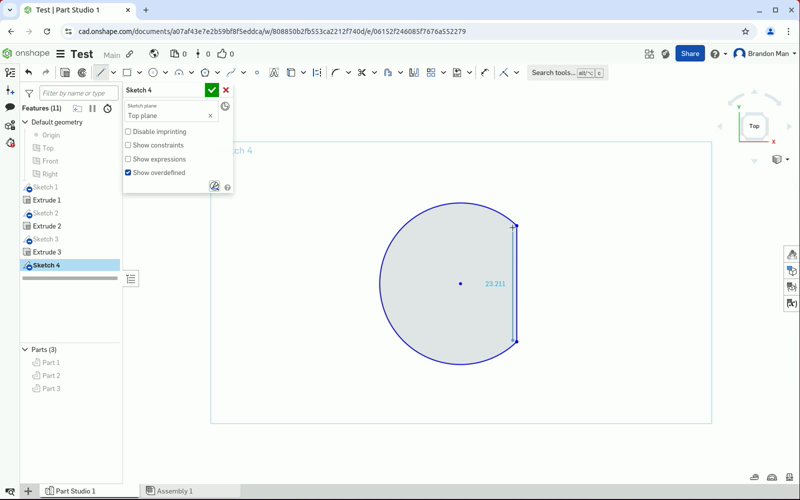
scroll(6)
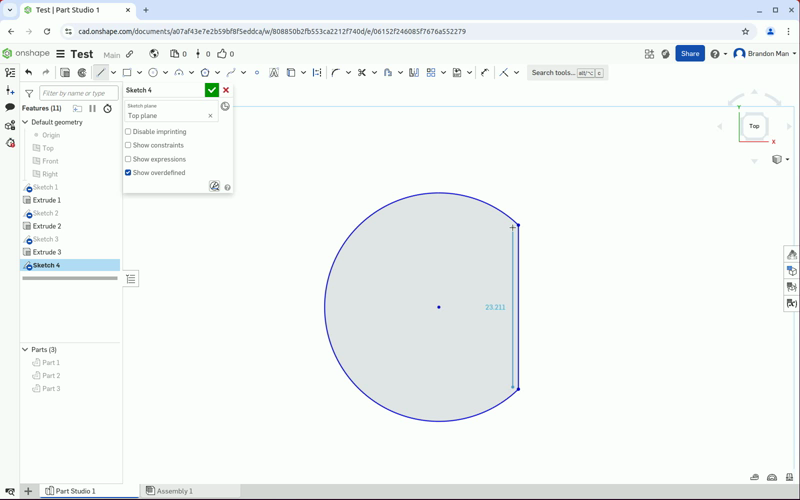
scroll(6)
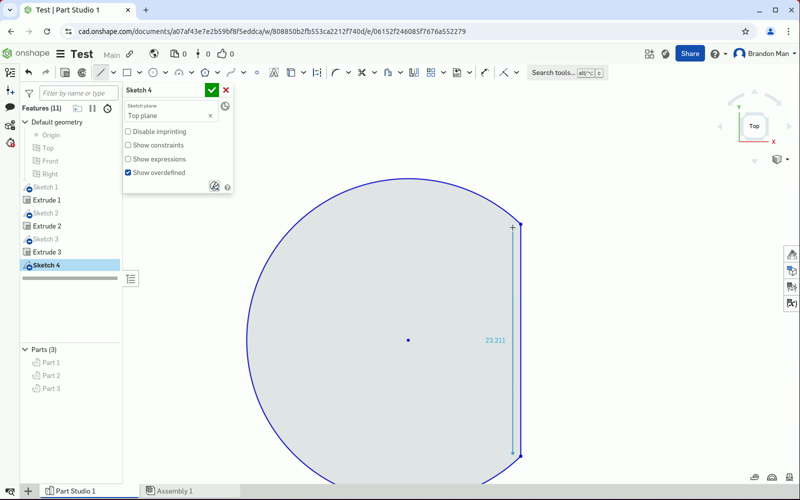
scroll(6)
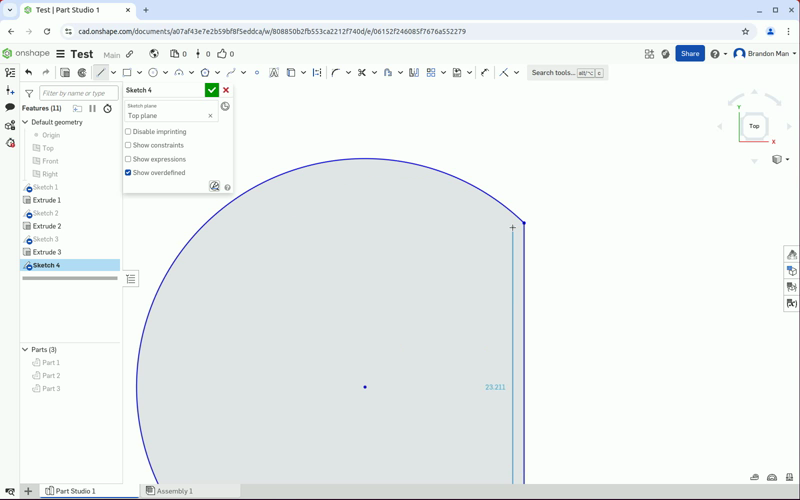
scroll(6)
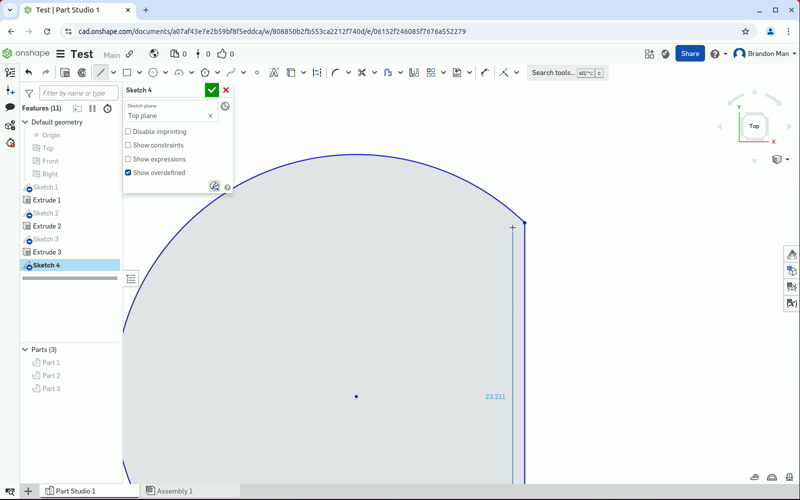
scroll(6)
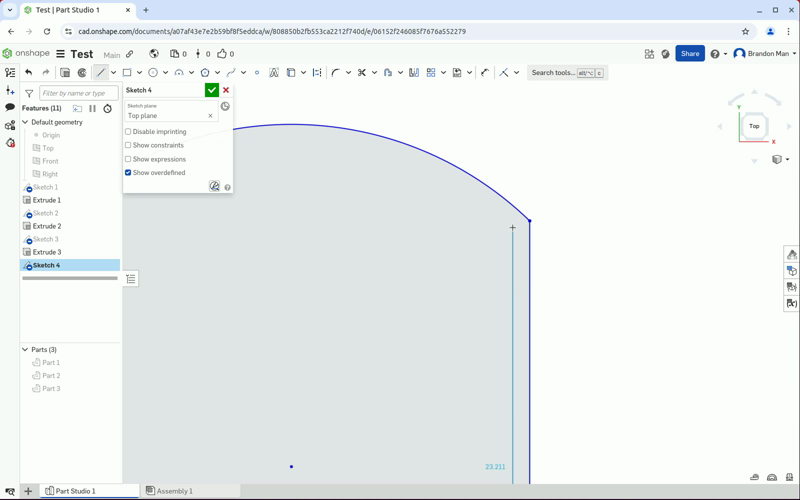
scroll(6)
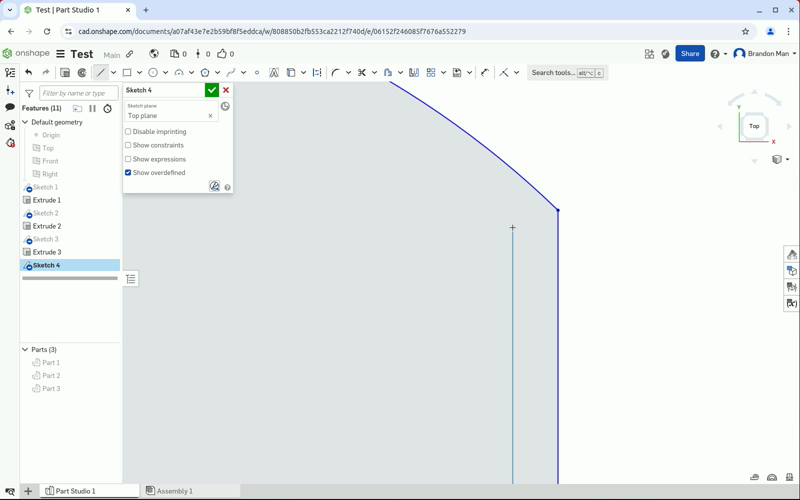
click(512, 227)
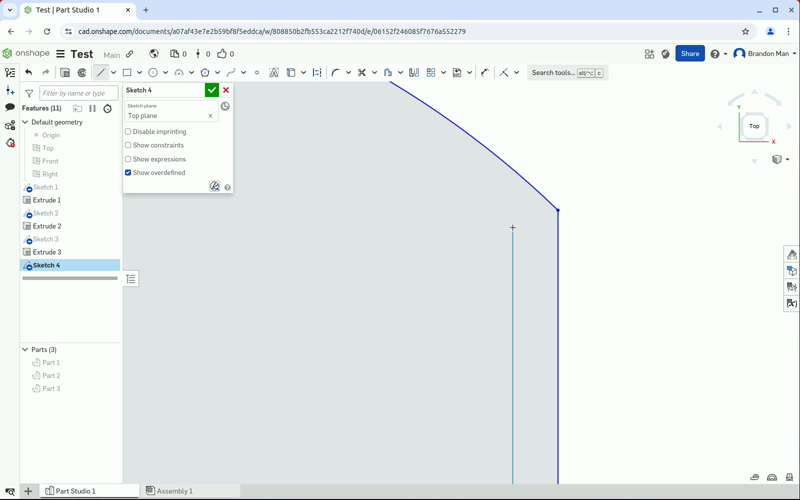
scroll(-6)
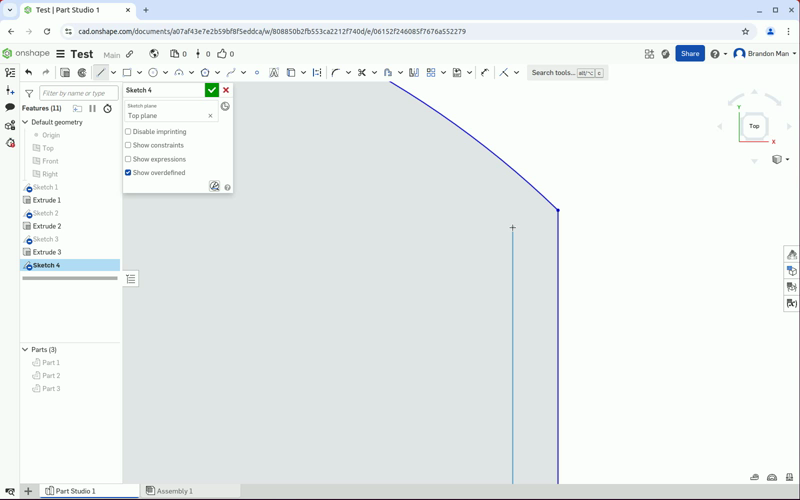
scroll(-6)
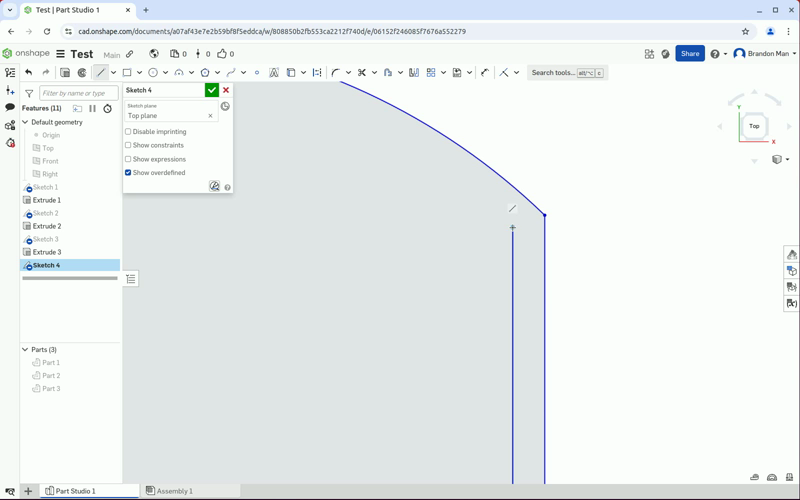
scroll(-6)
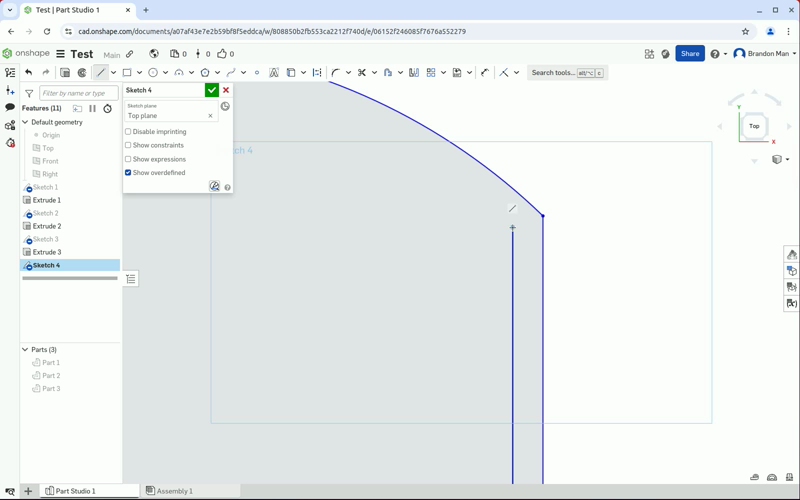
scroll(-6)
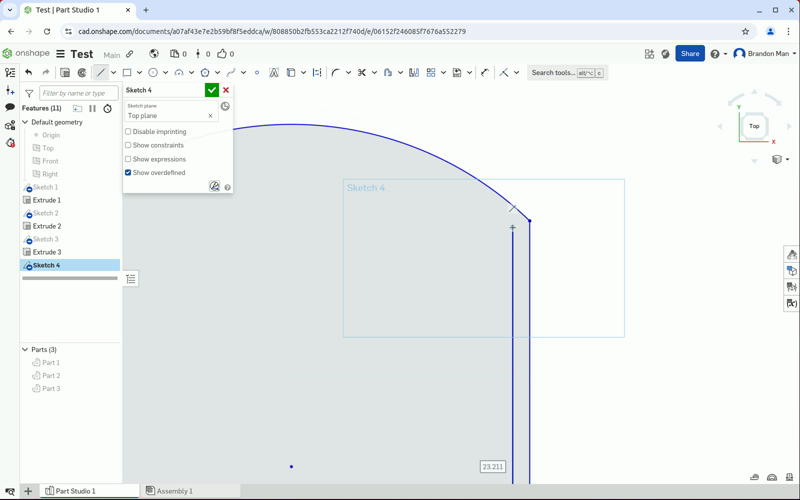
scroll(-6)
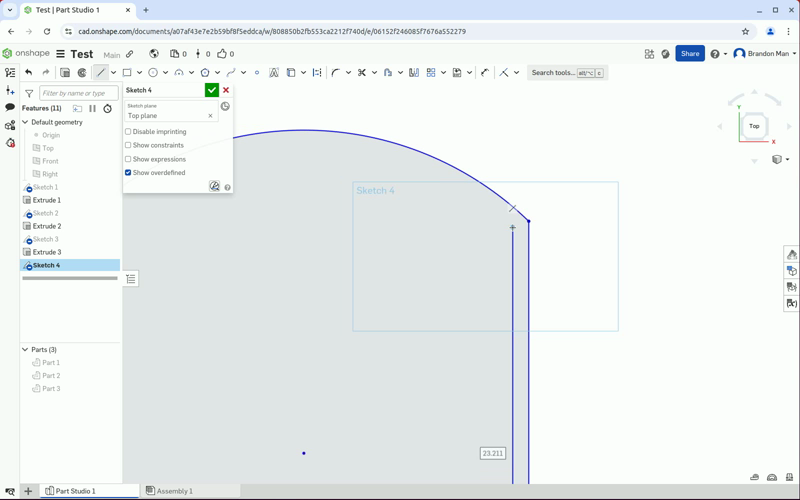
scroll(-6)
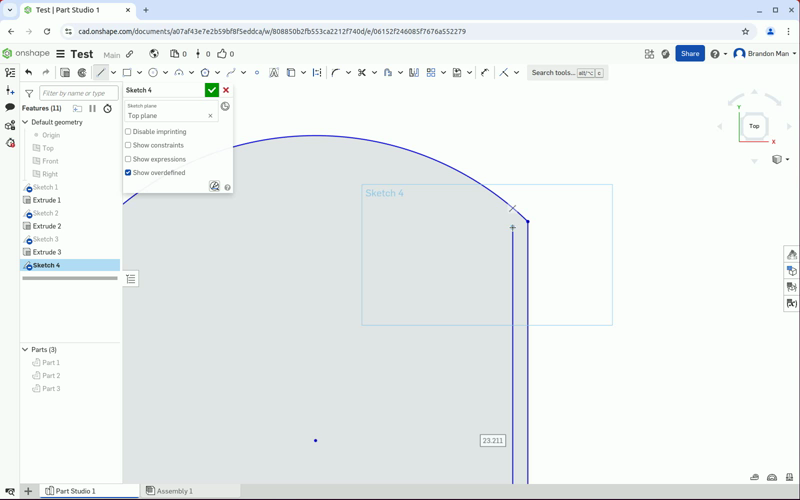
scroll(-6)
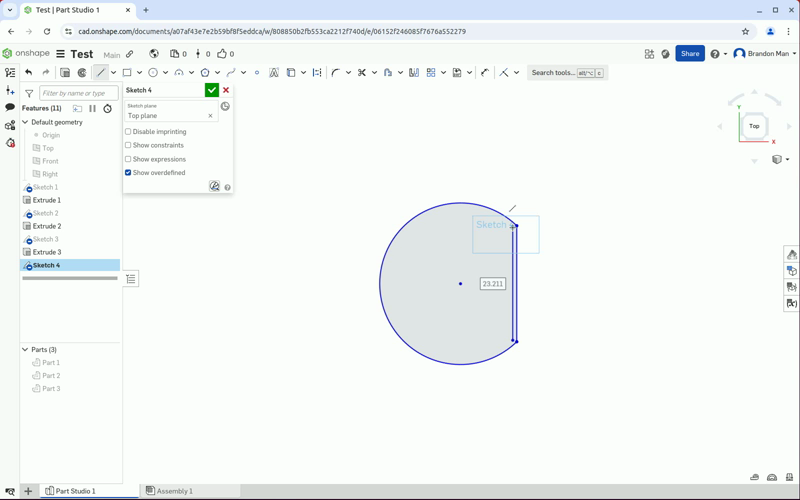
key_up(shift)
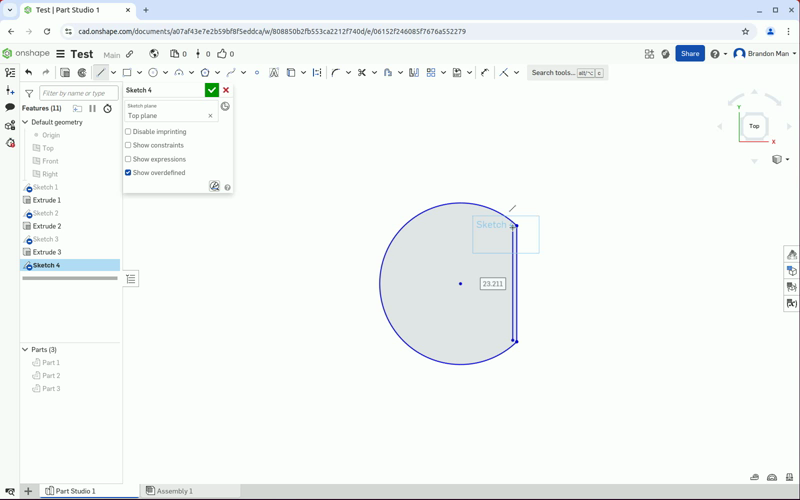
key(esc)
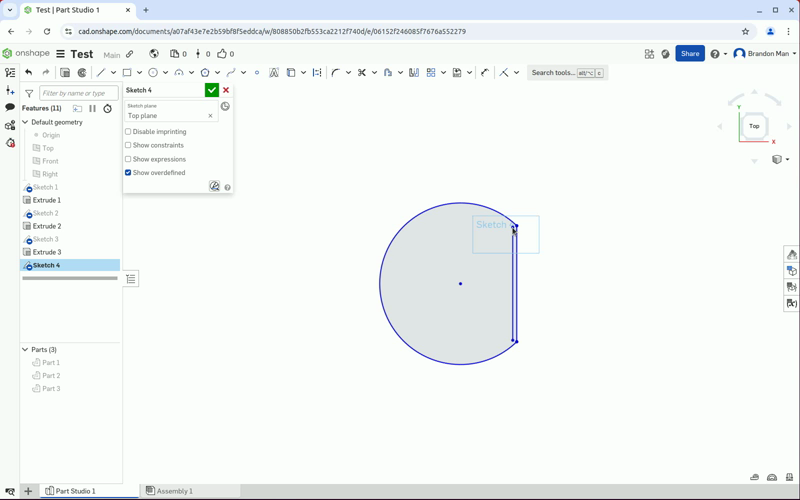
key(a)
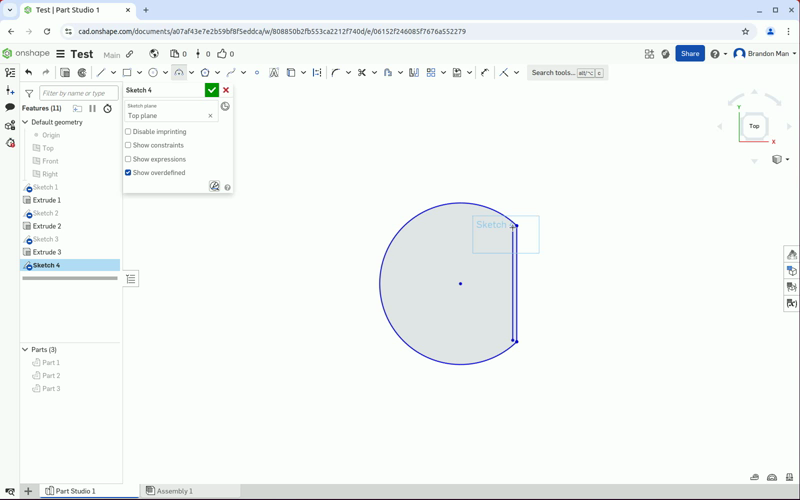
mouse_move(512, 227)
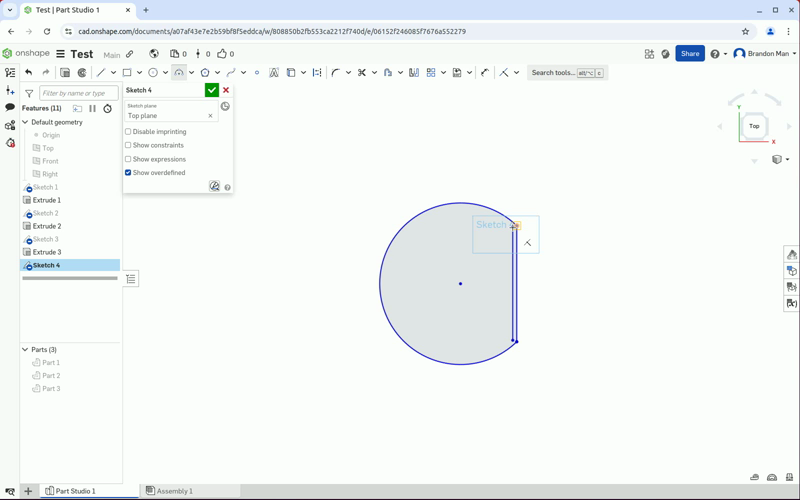
scroll(6)
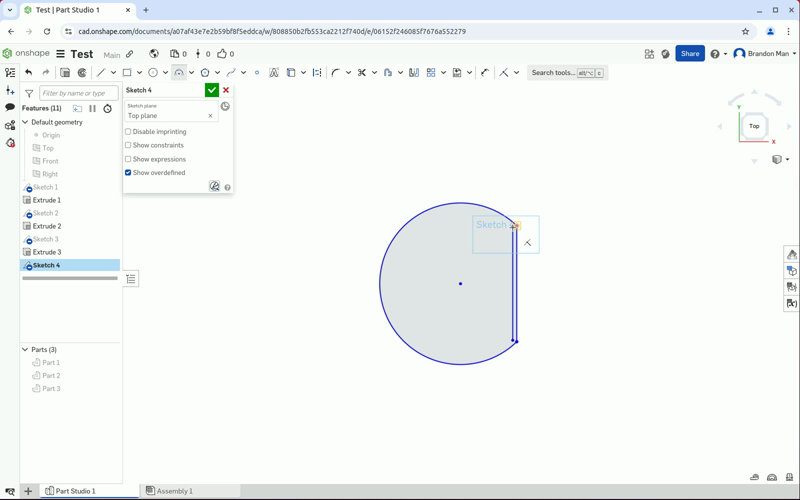
scroll(6)
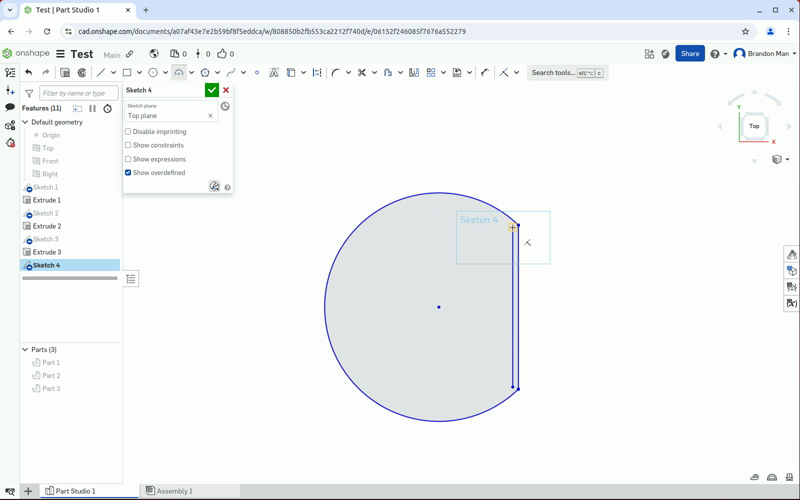
scroll(6)
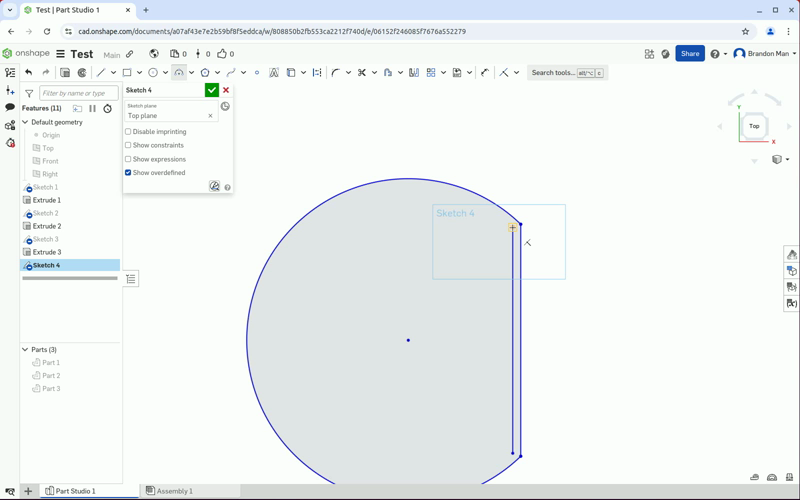
scroll(6)
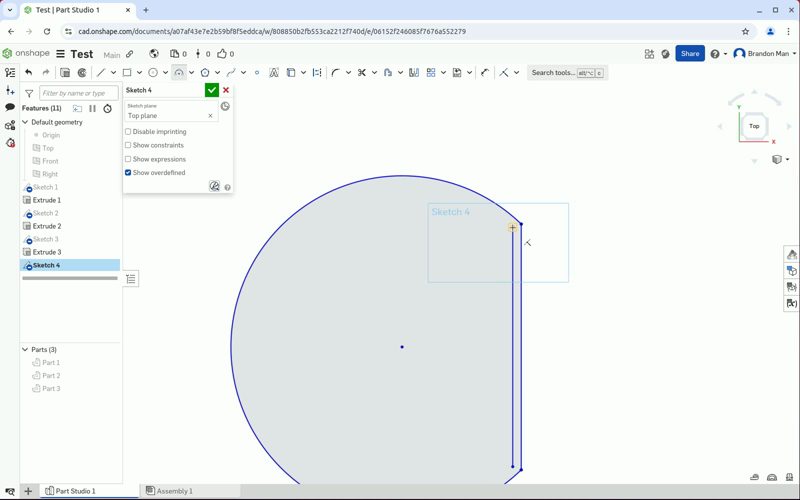
scroll(6)
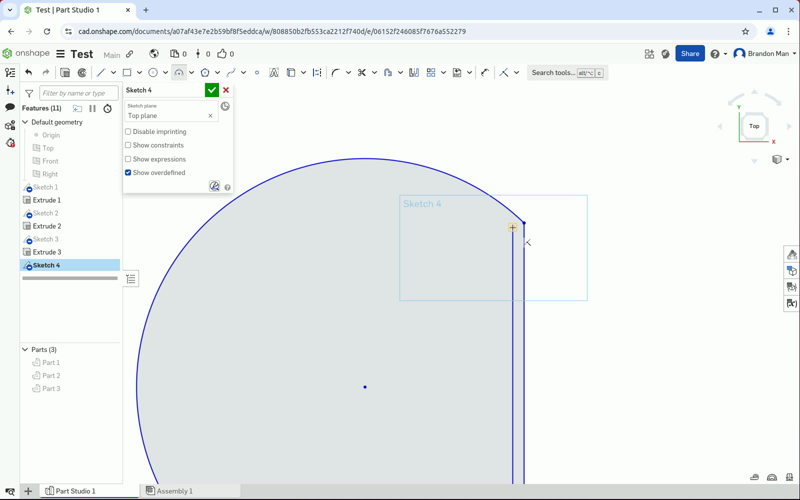
scroll(6)
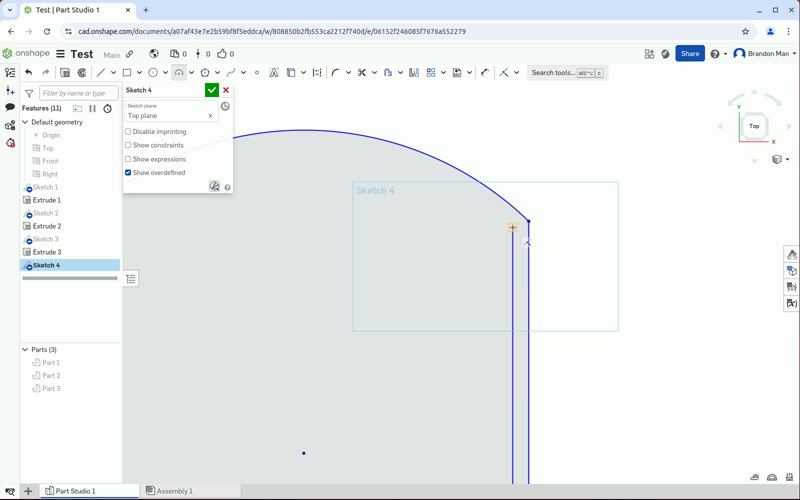
scroll(6)
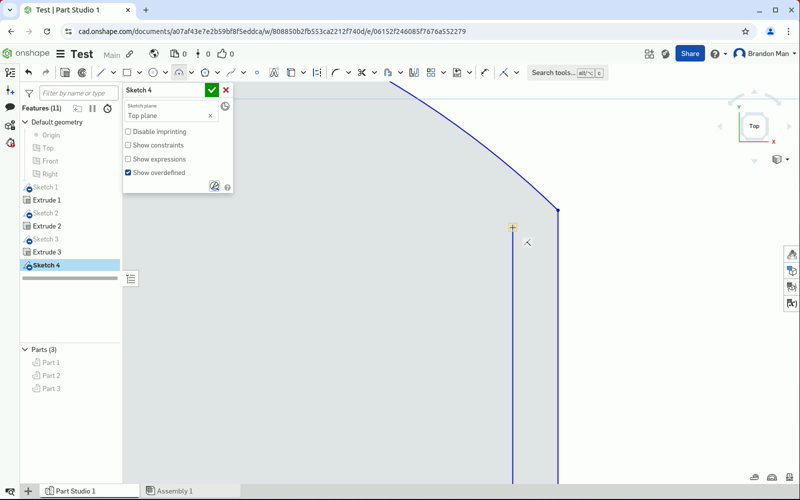
click(512, 227)
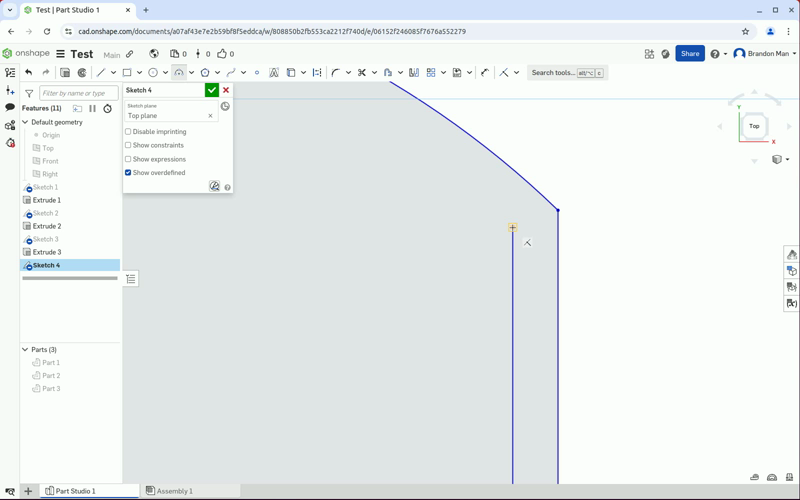
scroll(-6)
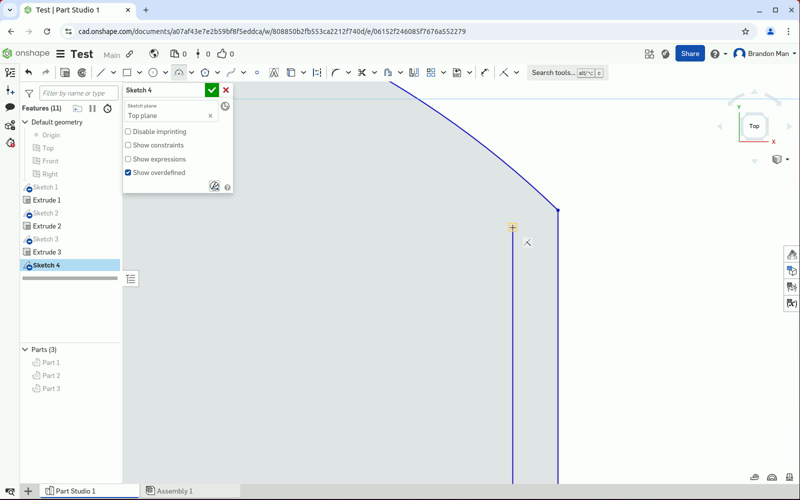
scroll(-6)
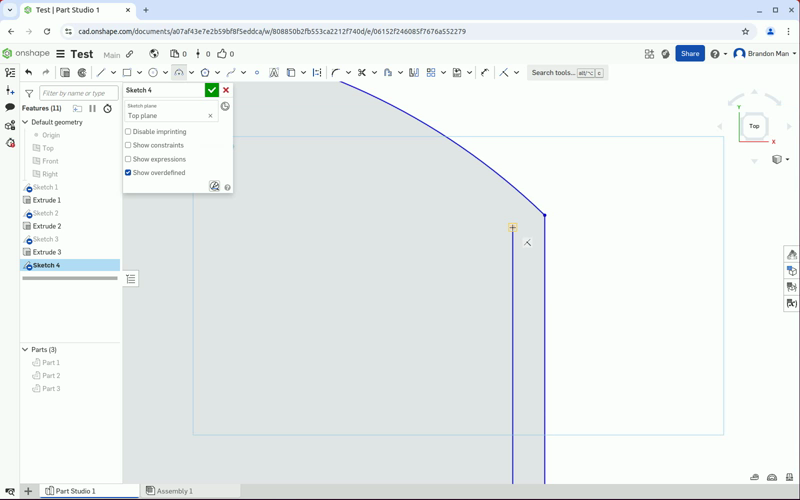
scroll(-6)
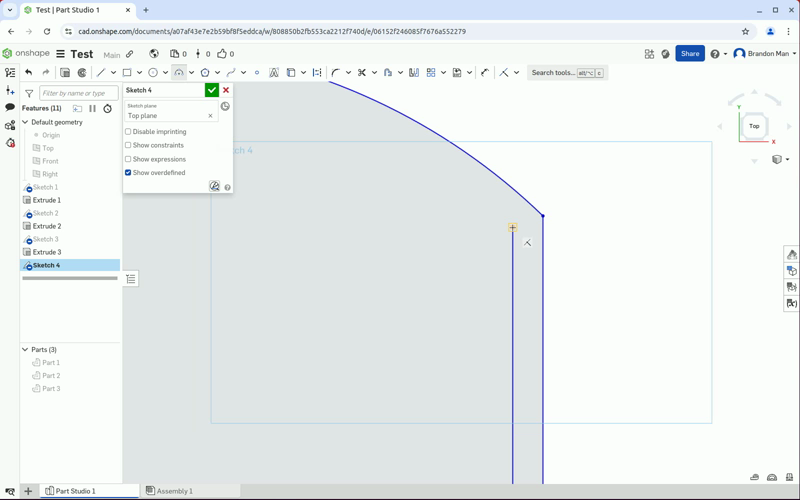
scroll(-6)
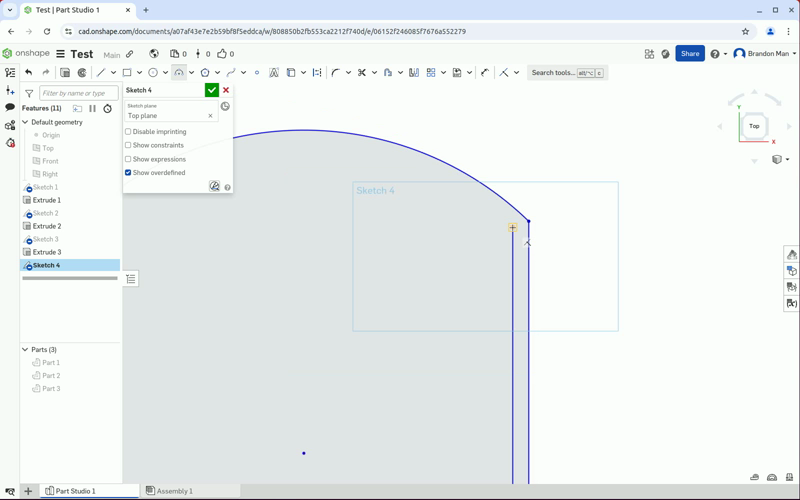
scroll(-6)
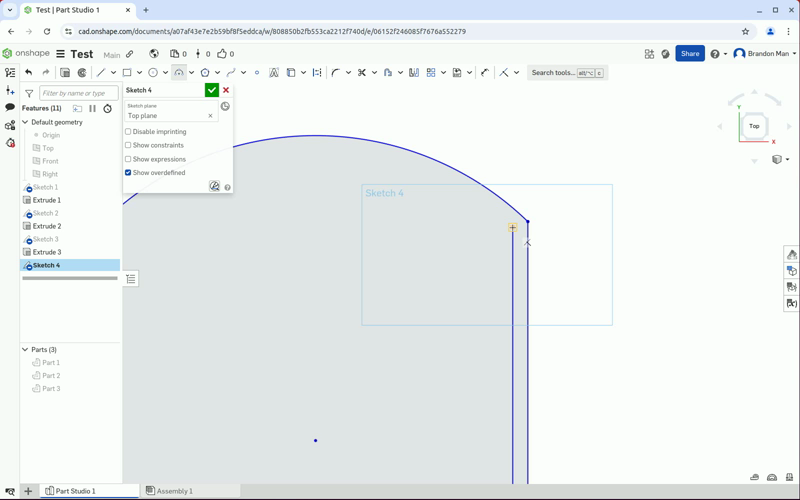
scroll(-6)
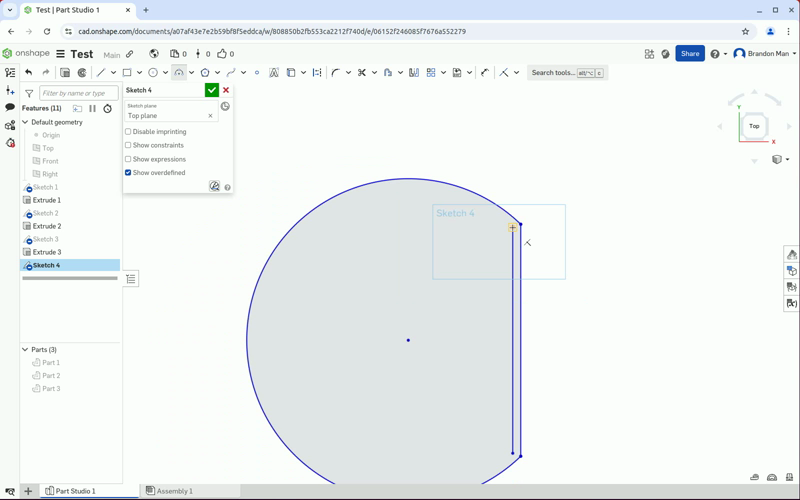
scroll(-6)
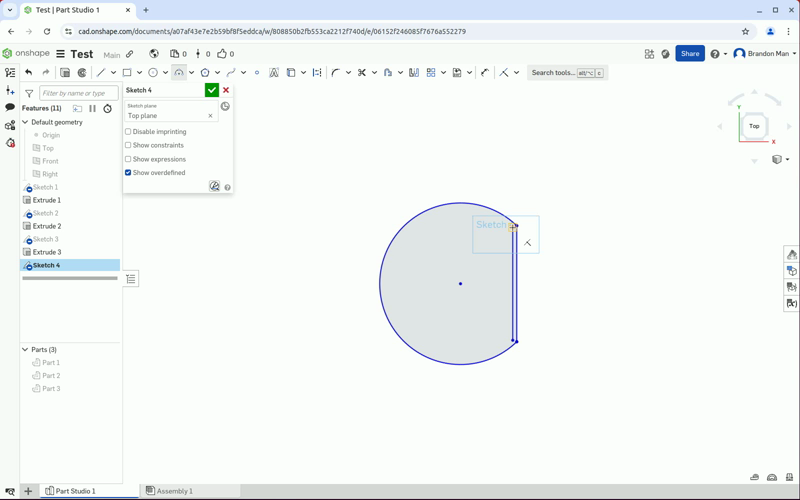
mouse_move(512, 340)
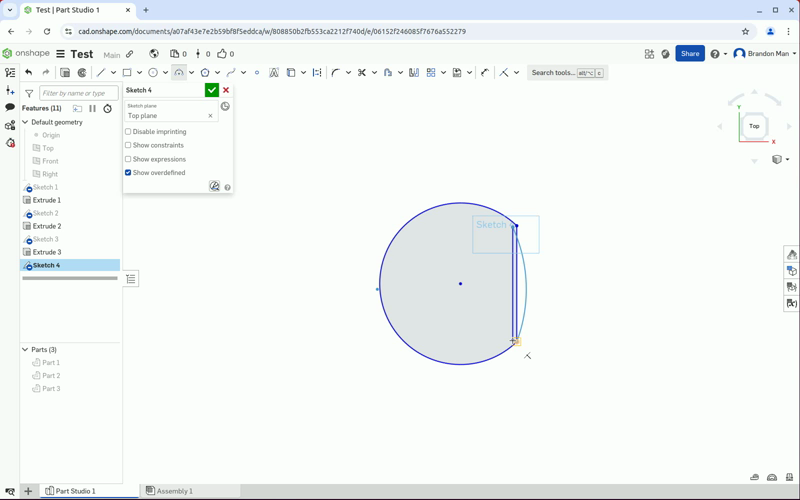
scroll(6)
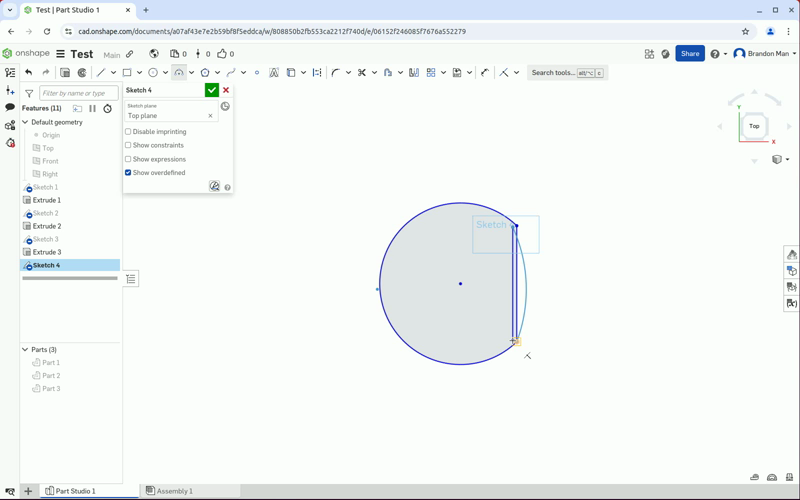
scroll(6)
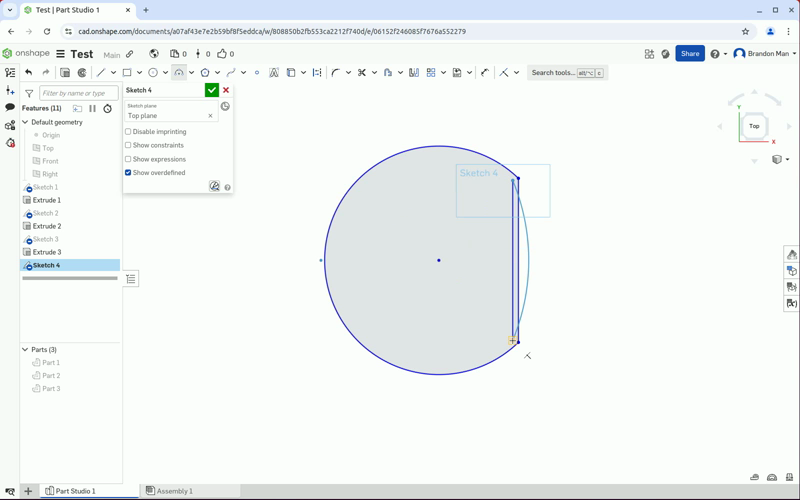
scroll(6)
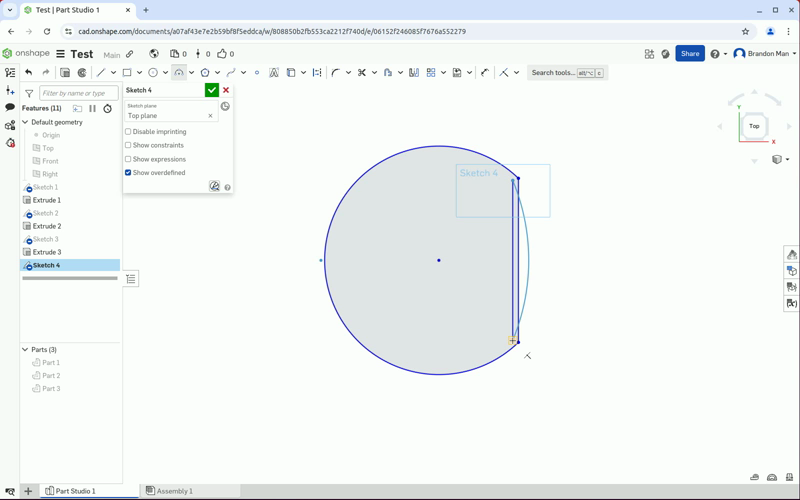
scroll(6)
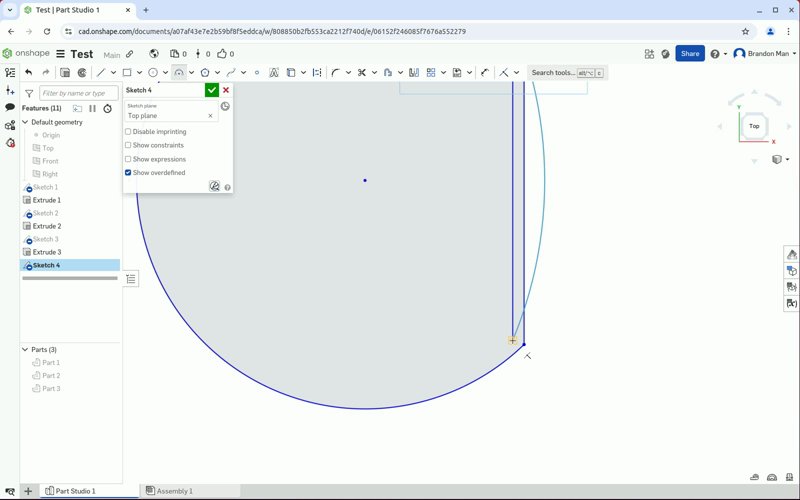
scroll(6)
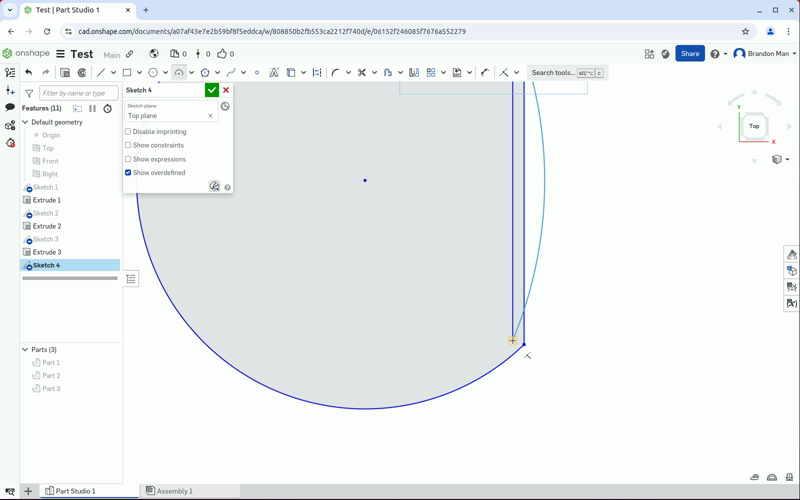
scroll(6)
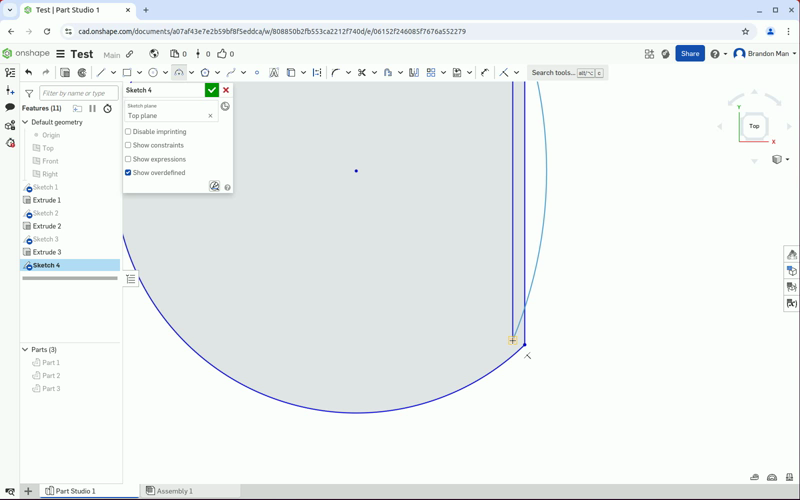
scroll(6)
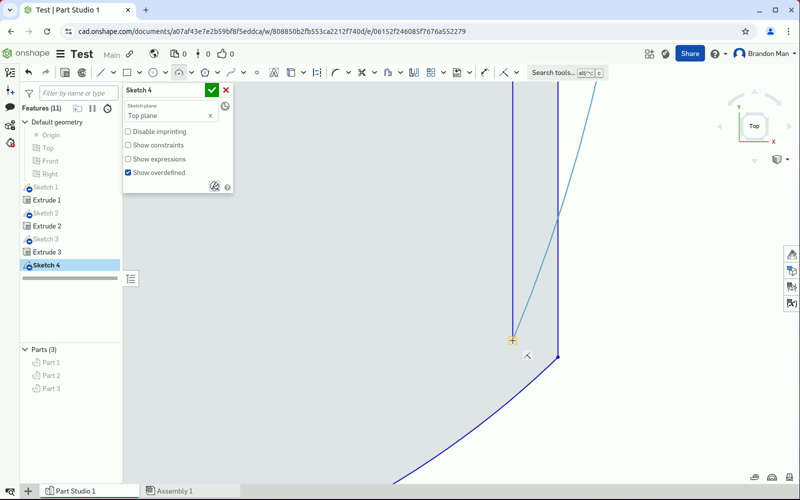
click(512, 340)
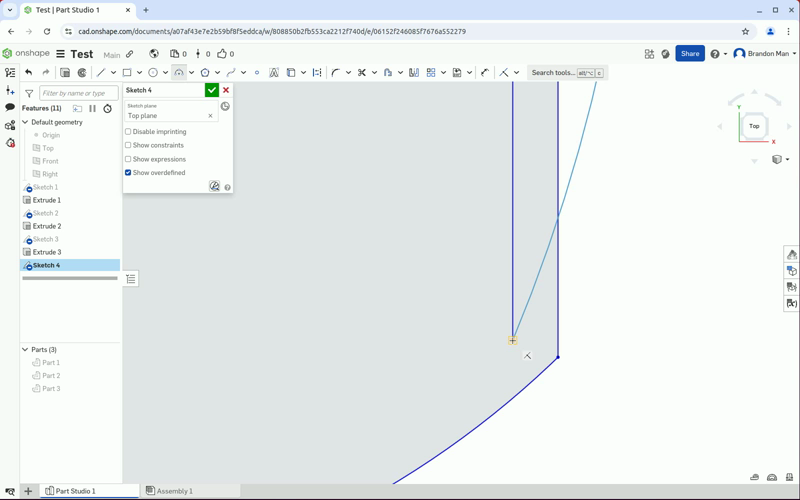
scroll(-6)
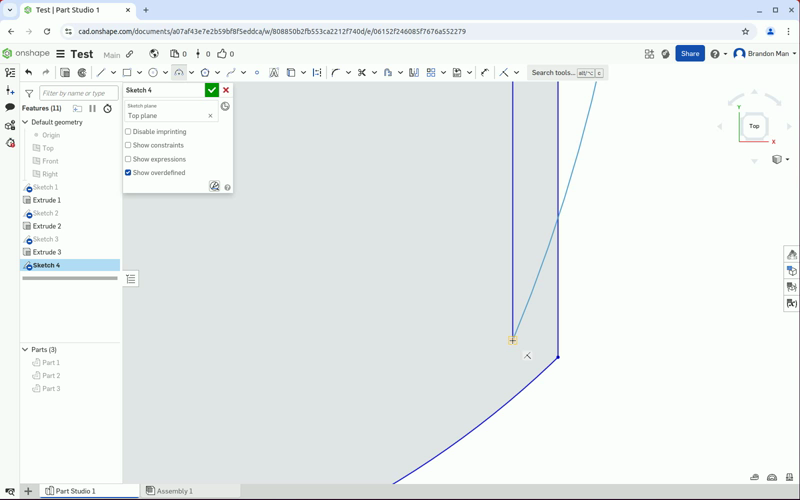
scroll(-6)
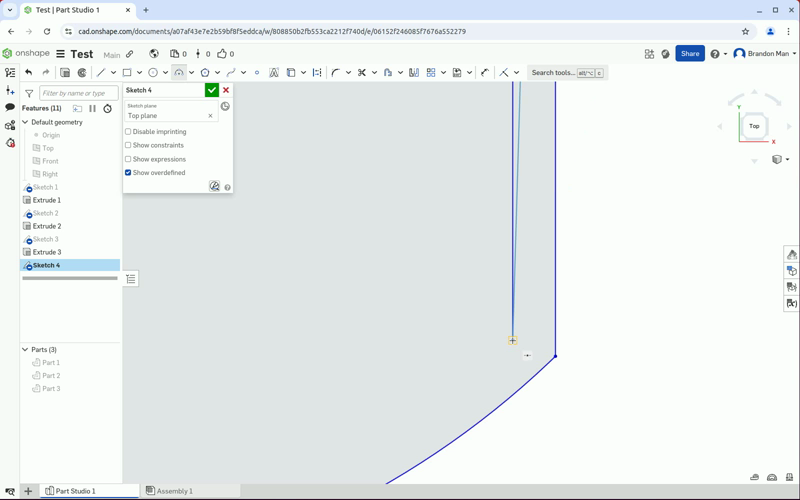
scroll(-6)
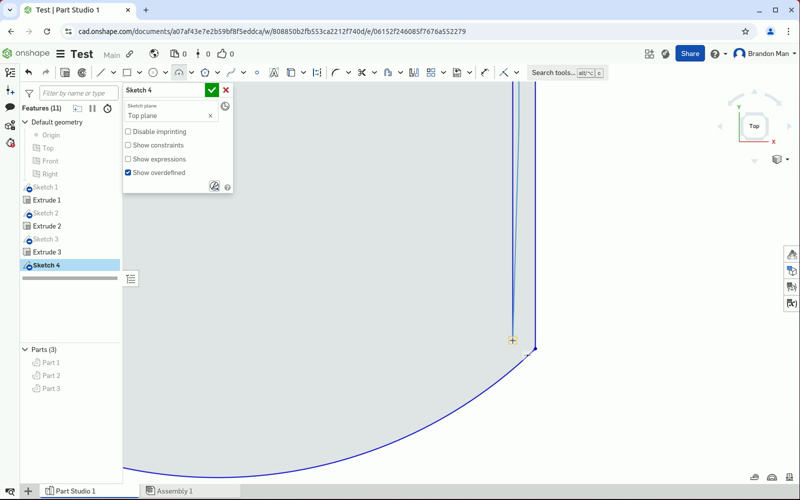
scroll(-6)
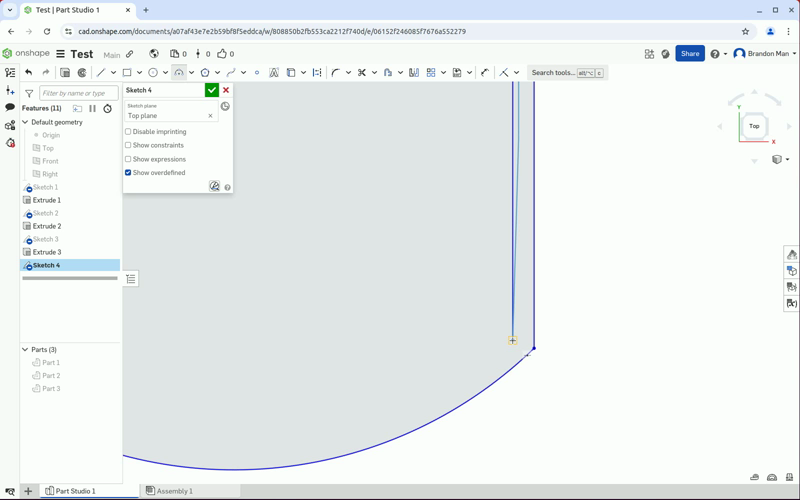
scroll(-6)
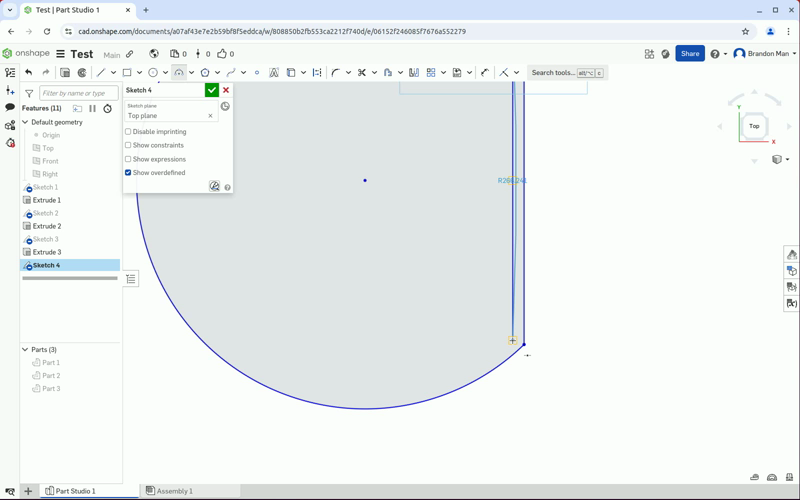
scroll(-6)
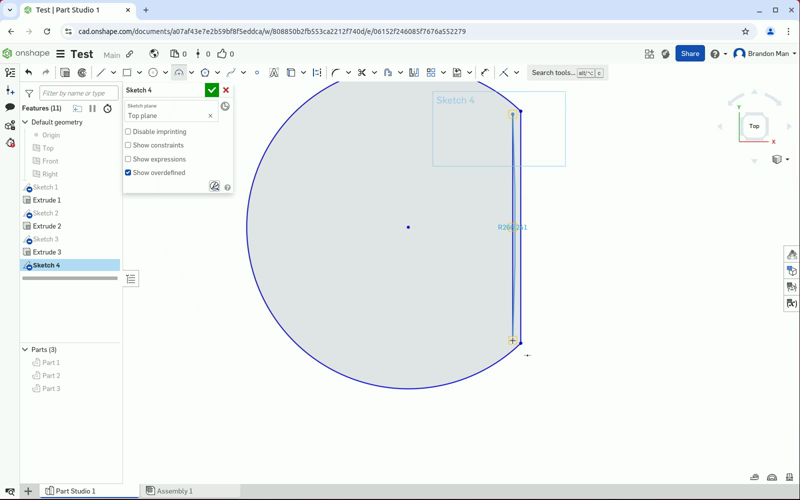
scroll(-6)
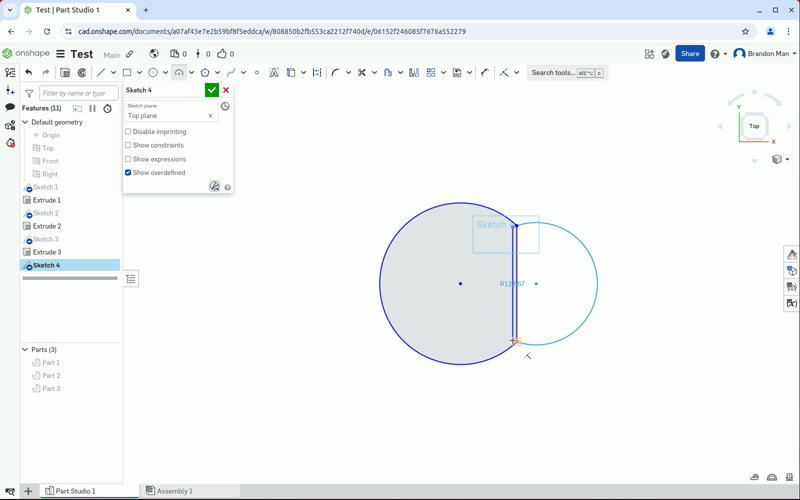
key_down(shift)
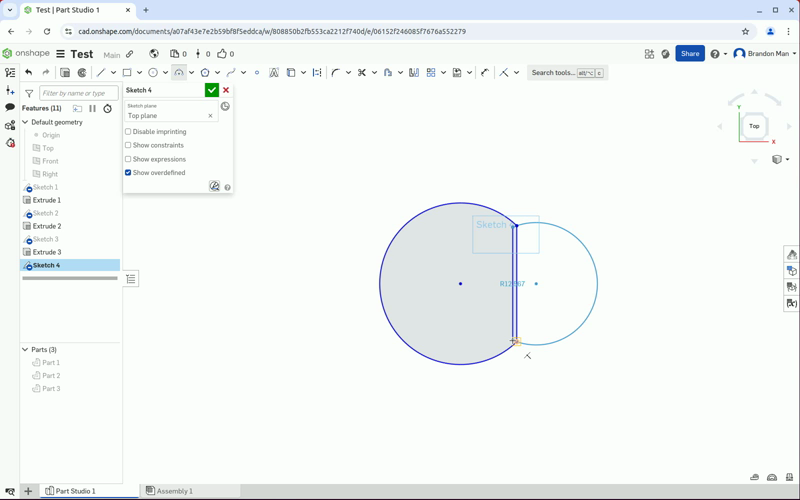
mouse_move(383, 283)
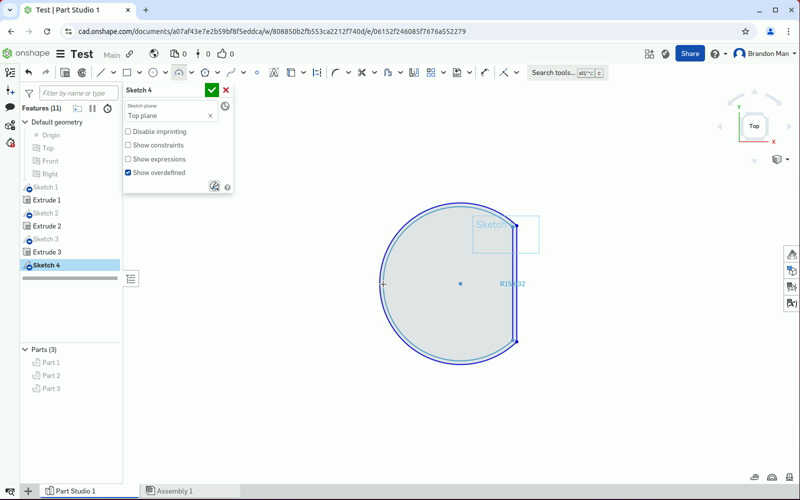
scroll(6)
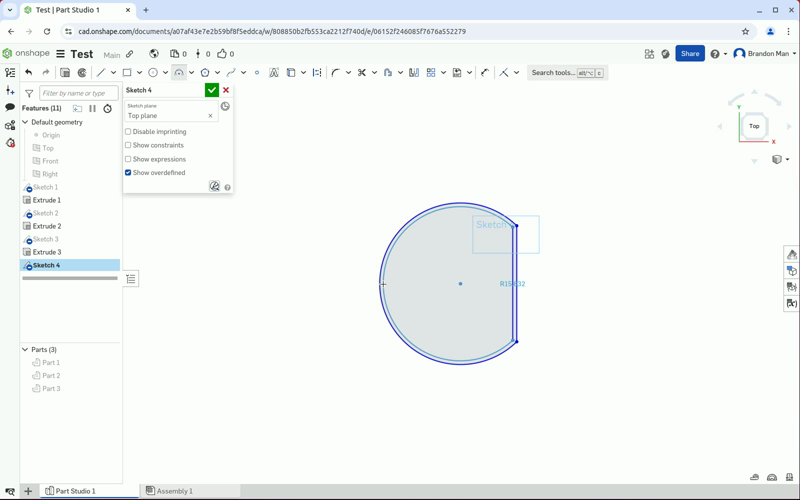
scroll(6)
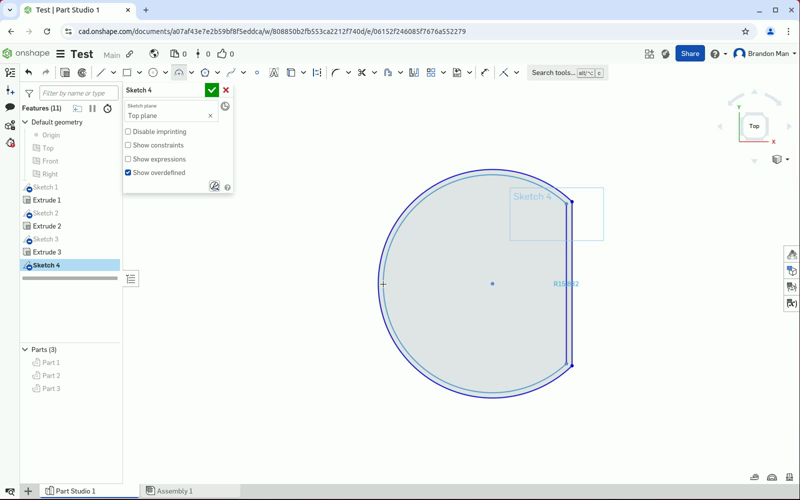
scroll(6)
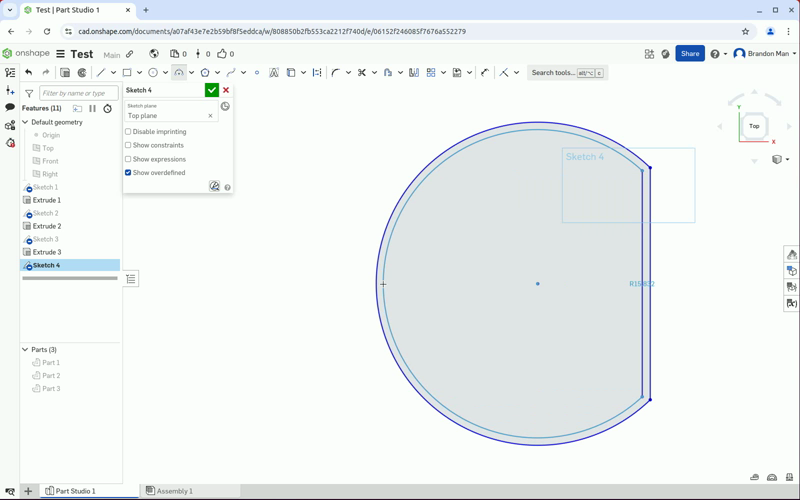
scroll(6)
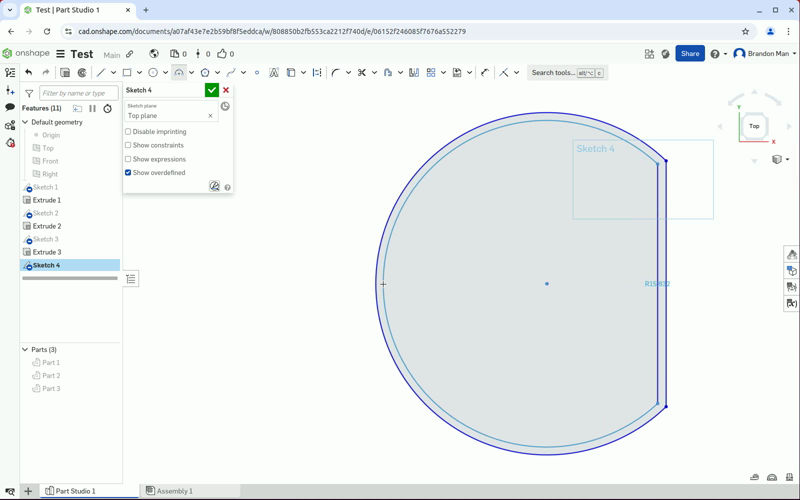
scroll(6)
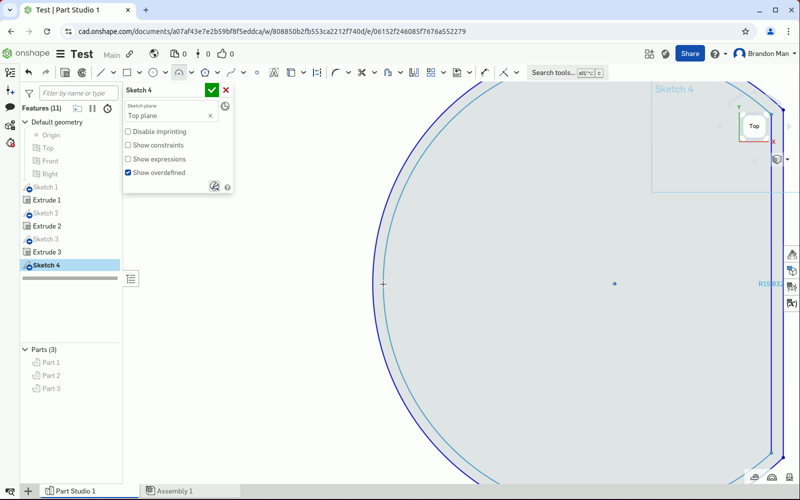
scroll(6)
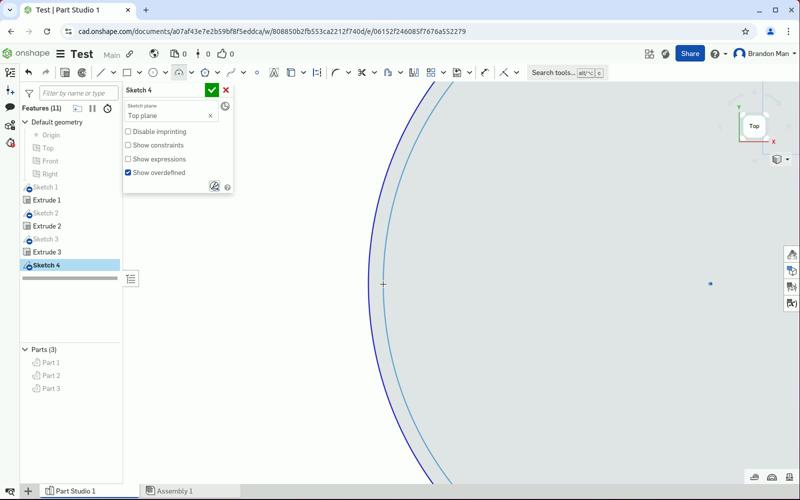
scroll(6)
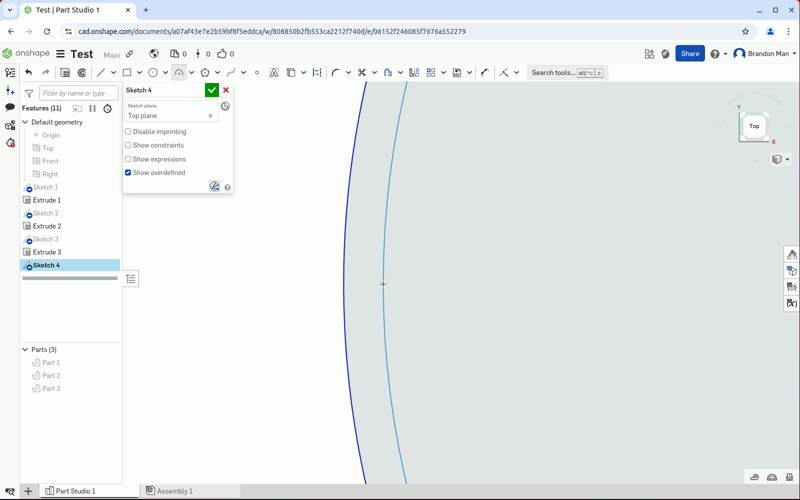
click(383, 283)
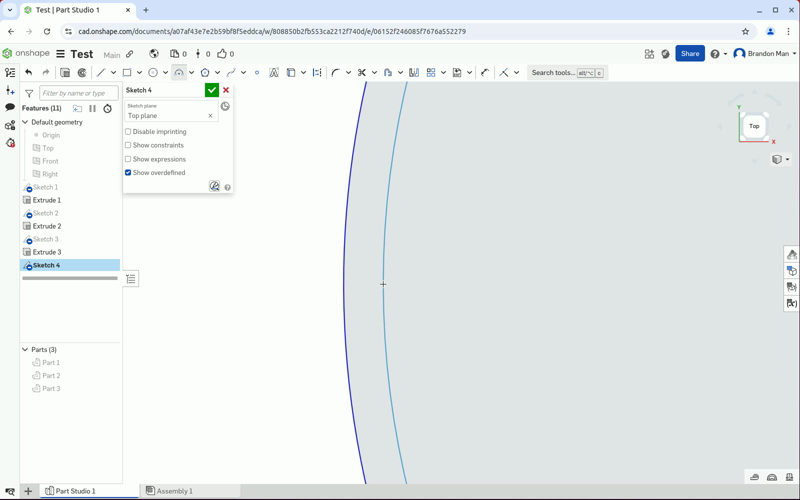
scroll(-6)
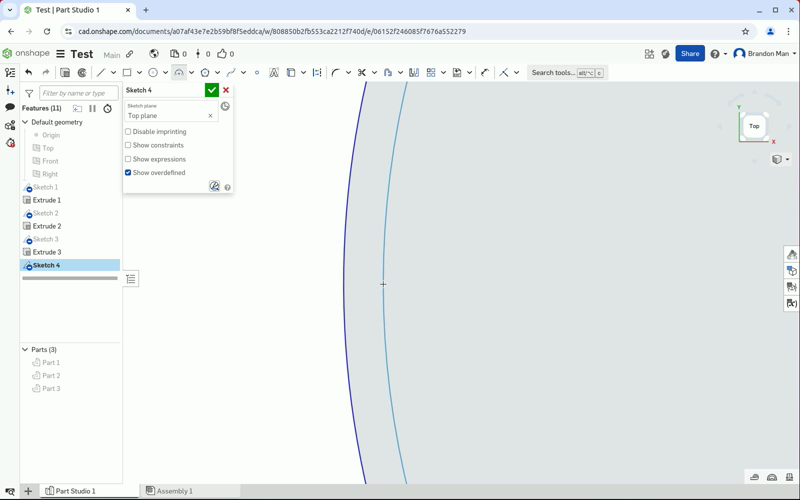
scroll(-6)
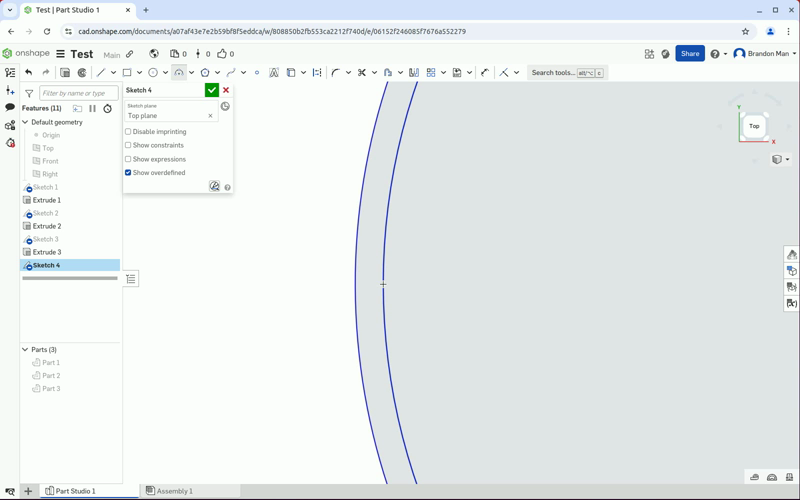
scroll(-6)
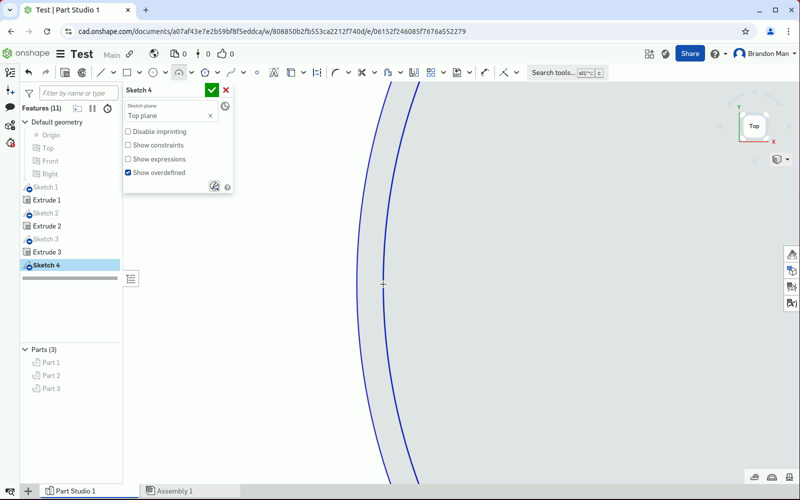
scroll(-6)
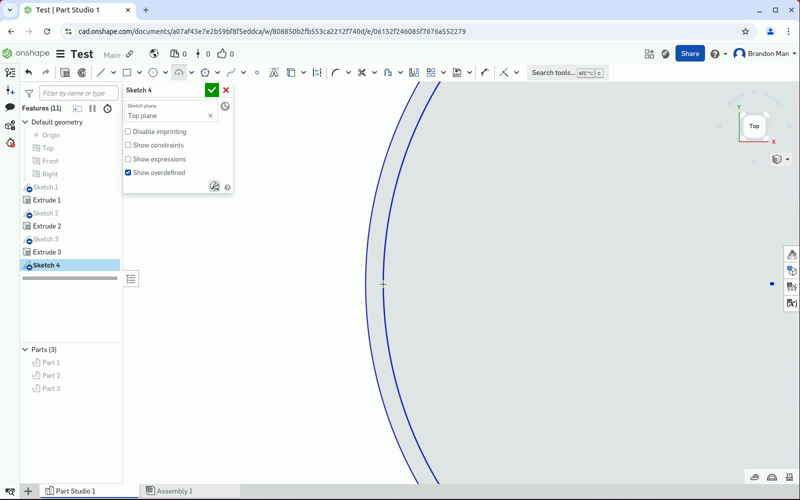
scroll(-6)
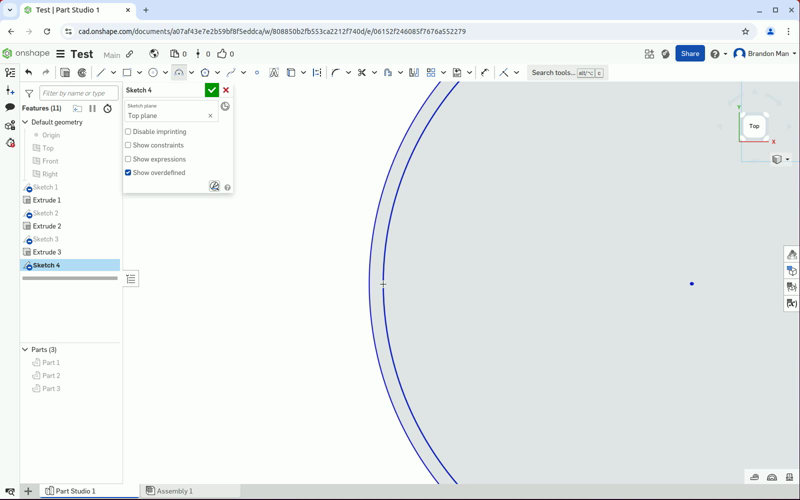
scroll(-6)
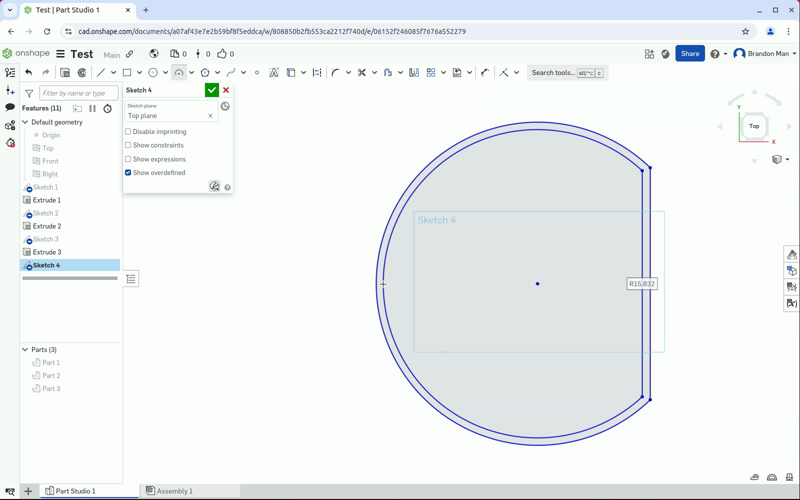
scroll(-6)
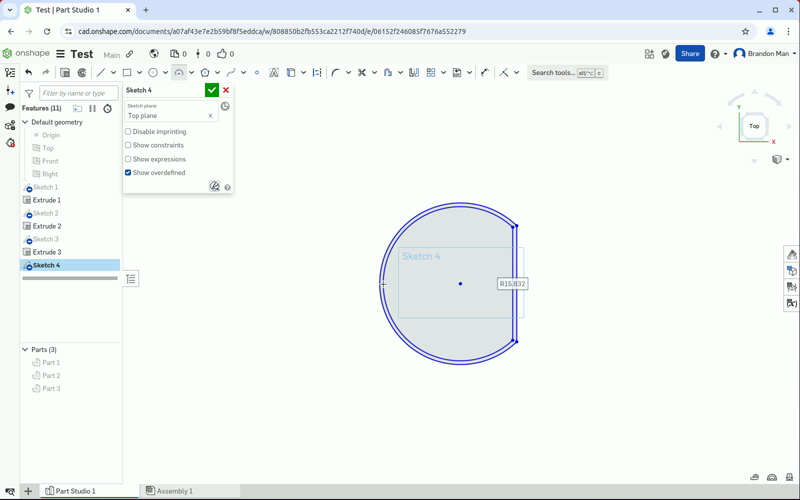
key_up(shift)
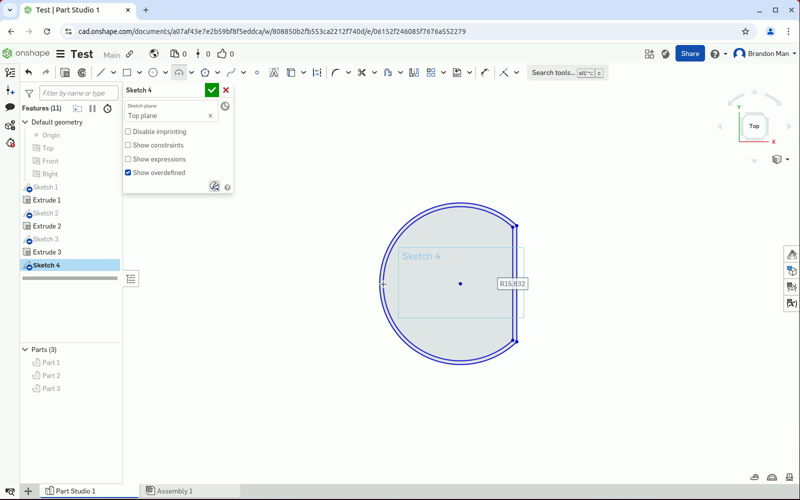
key(esc)
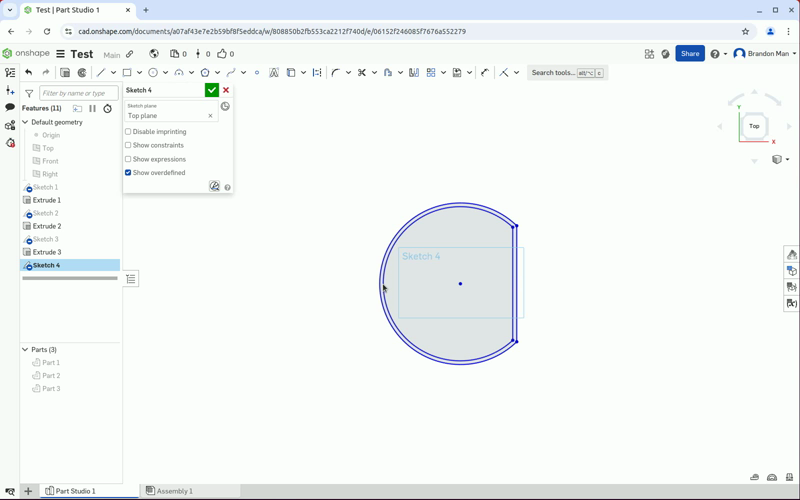
mouse_move(515, 264)
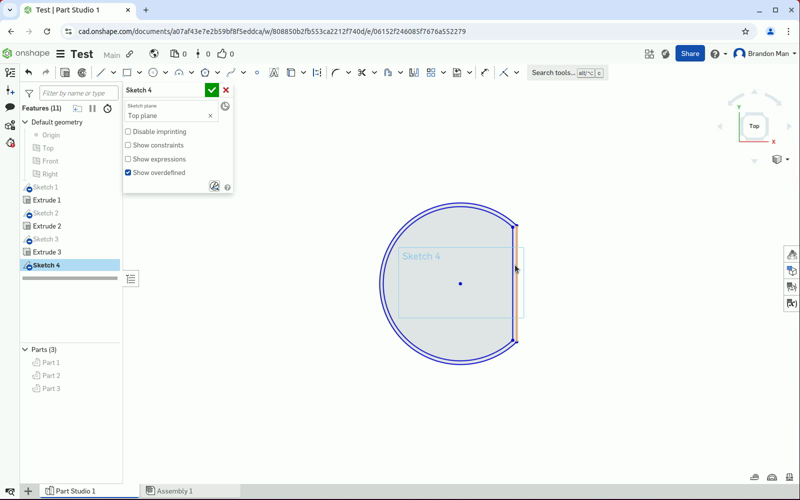
click(515, 264)
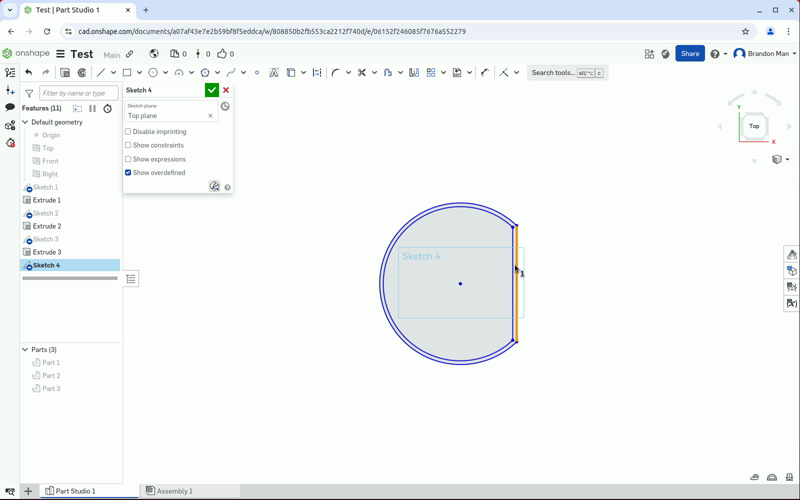
mouse_move(73, 352)
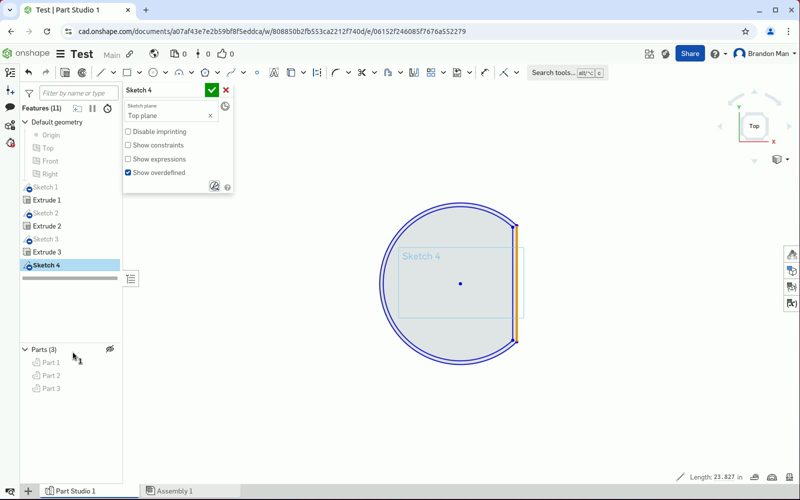
key(shift+y)
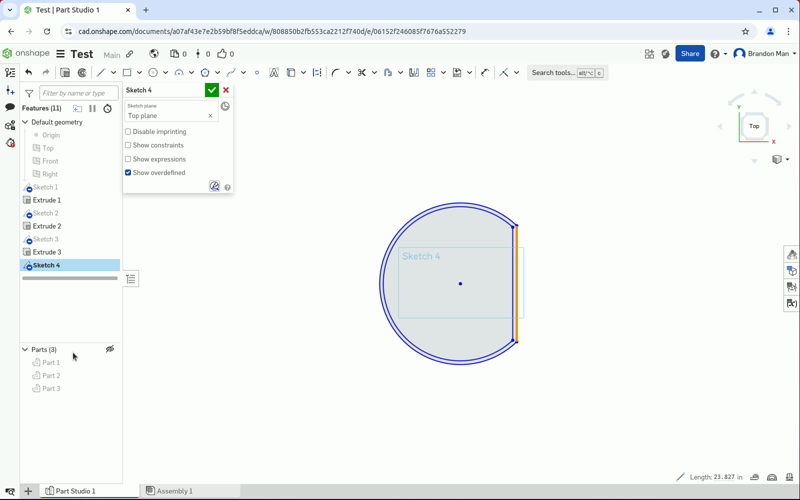
key(shift+e)
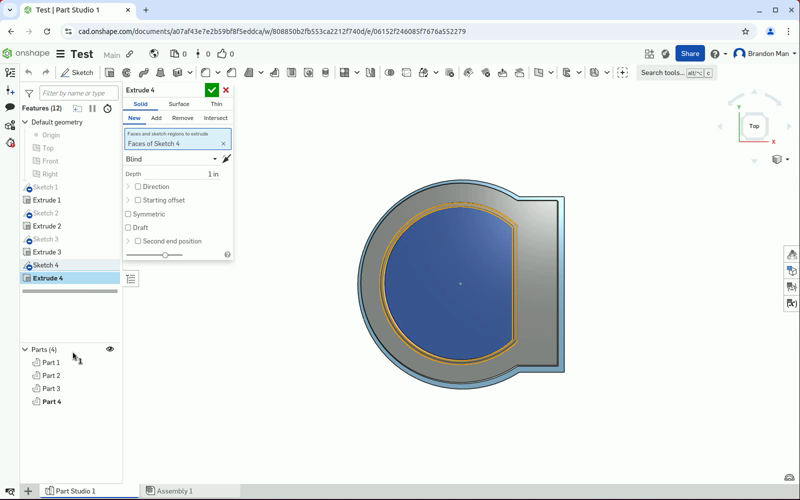
mouse_move(143, 106)
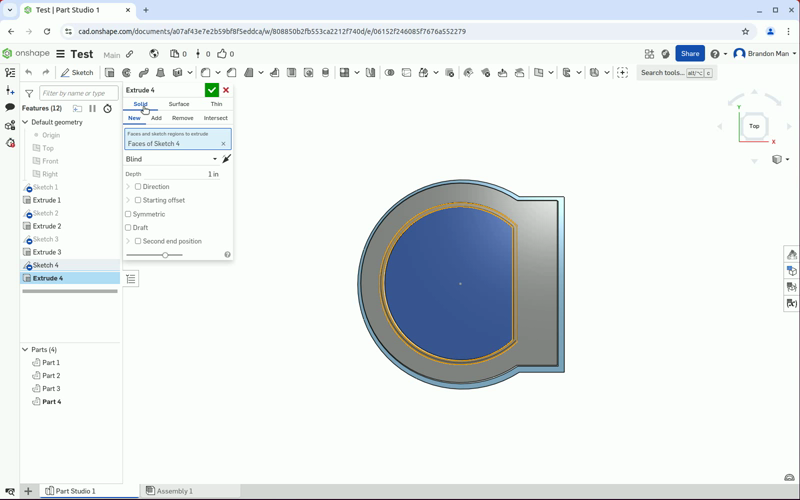
click(143, 106)
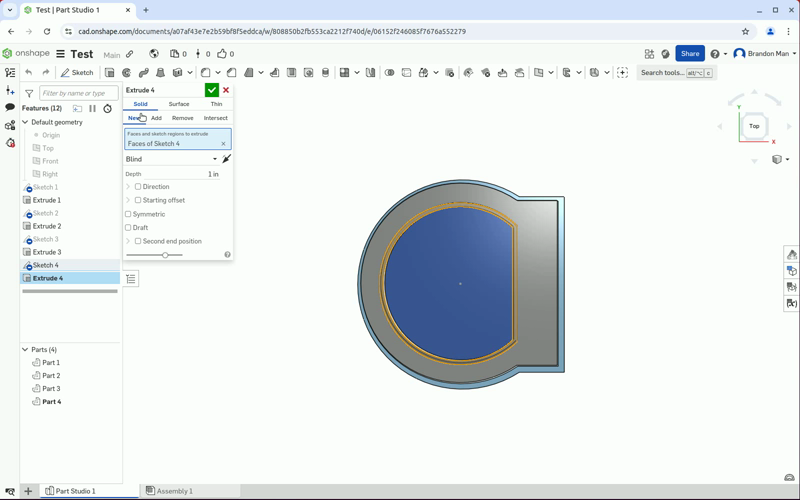
mouse_move(137, 120)
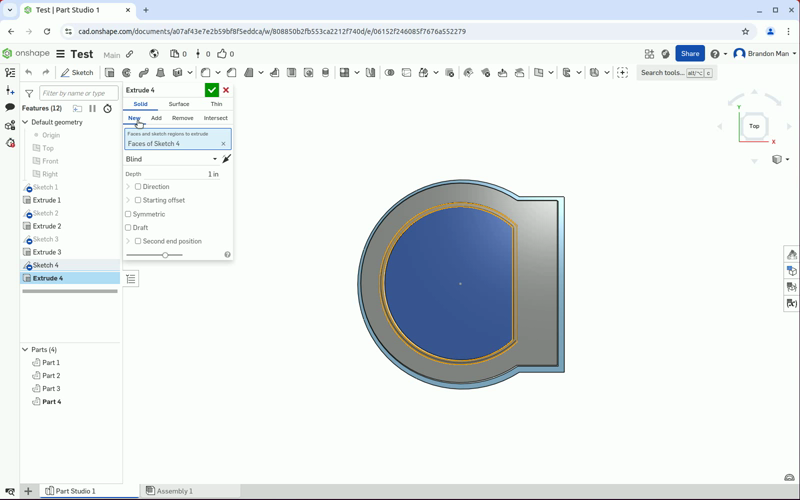
click(137, 120)
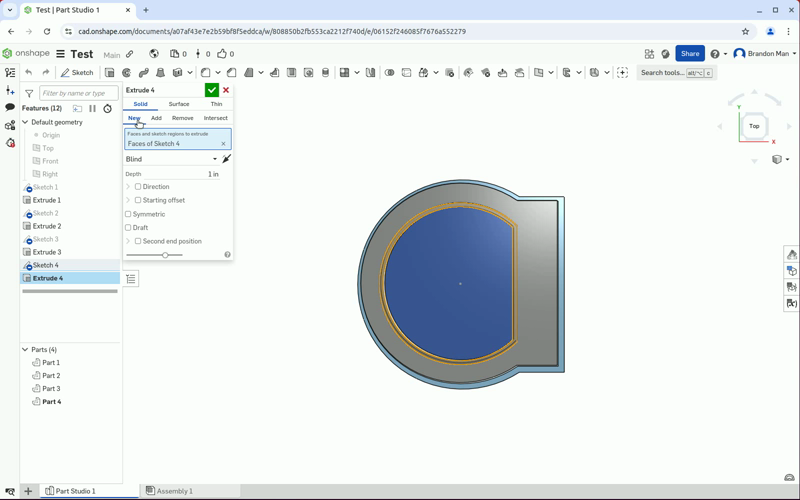
key(tab, 4)
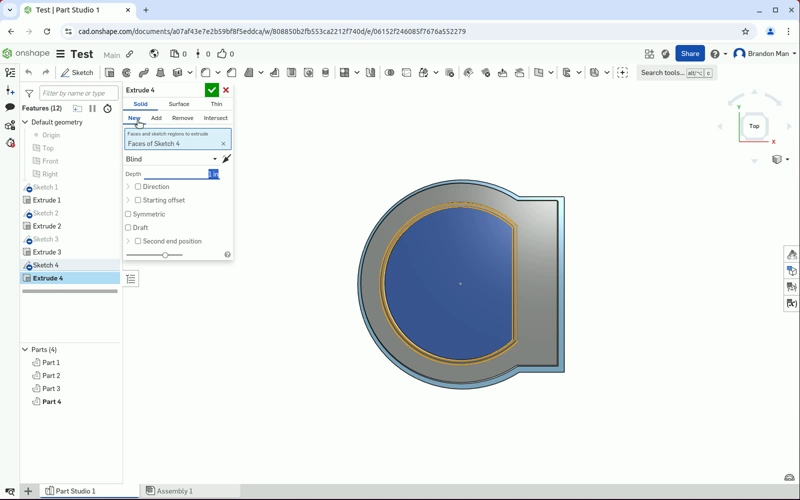
text(1.444)
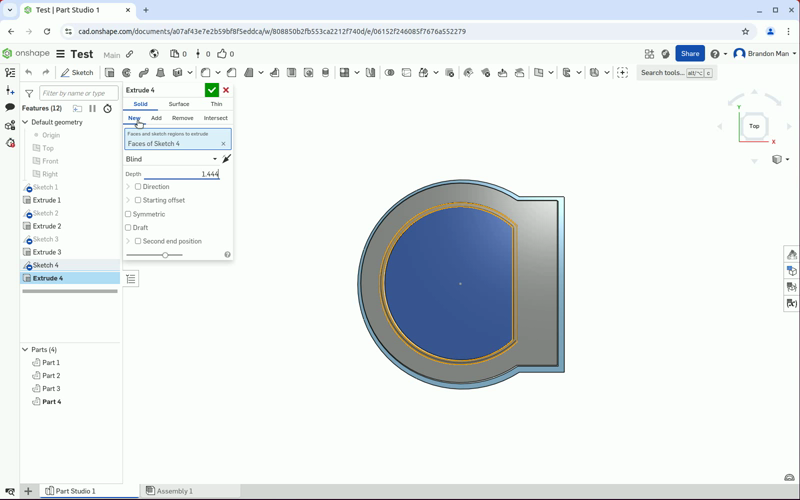
key(enter)
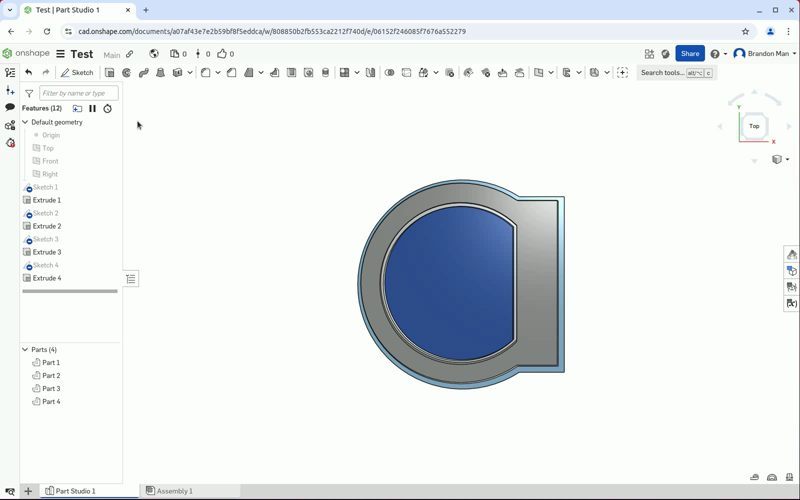
key(shift+h)
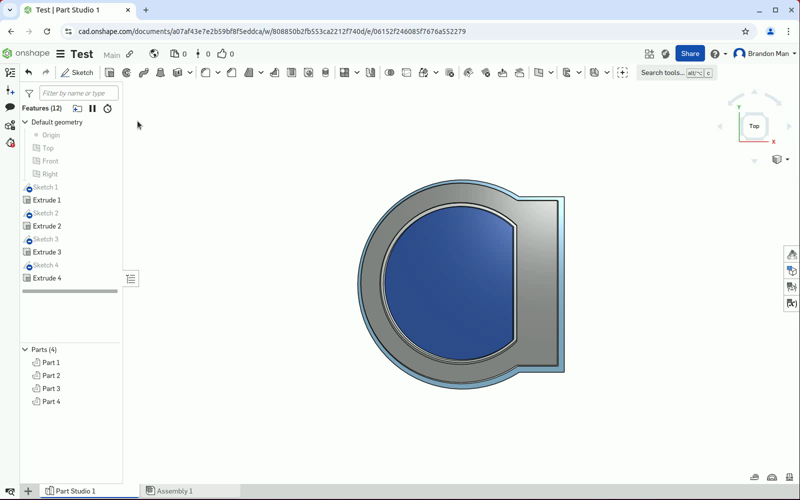
key(shift+h)
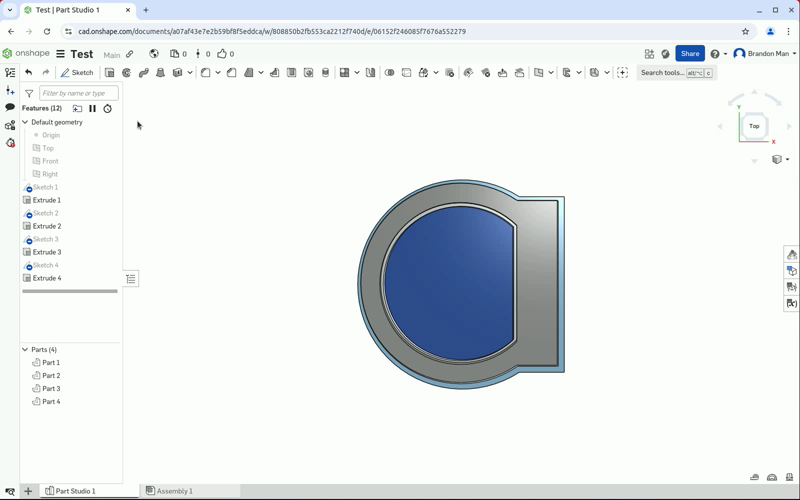
mouse_move(73, 189)
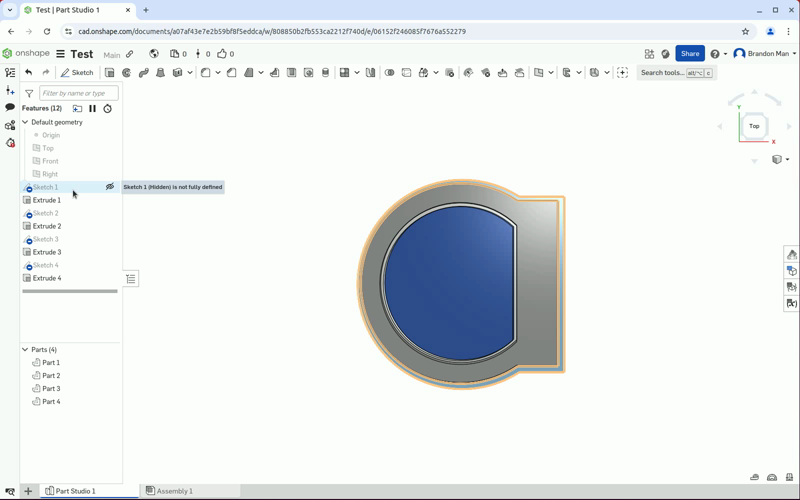
click(73, 189)
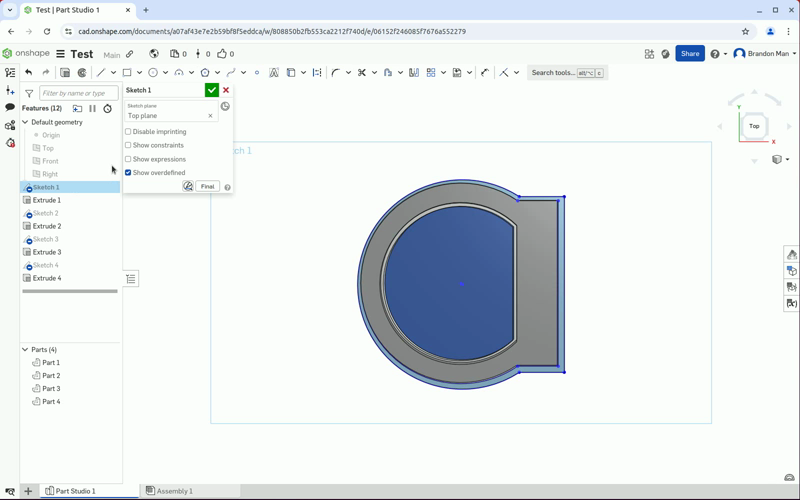
mouse_move(229, 92)
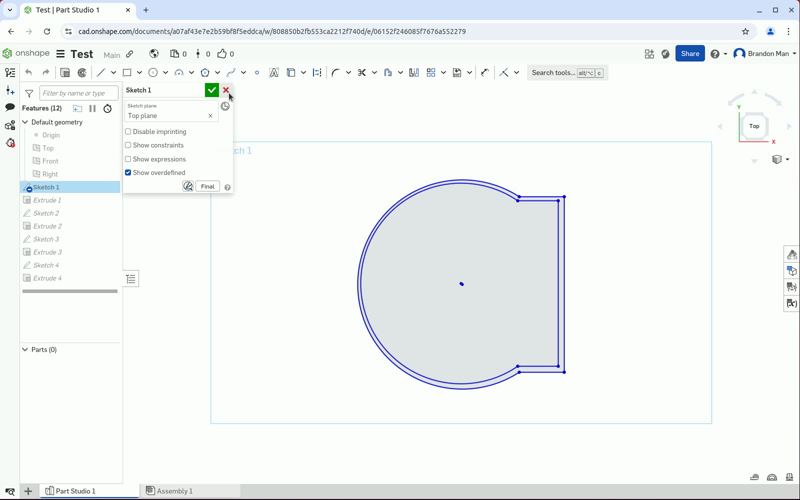
click(229, 92)
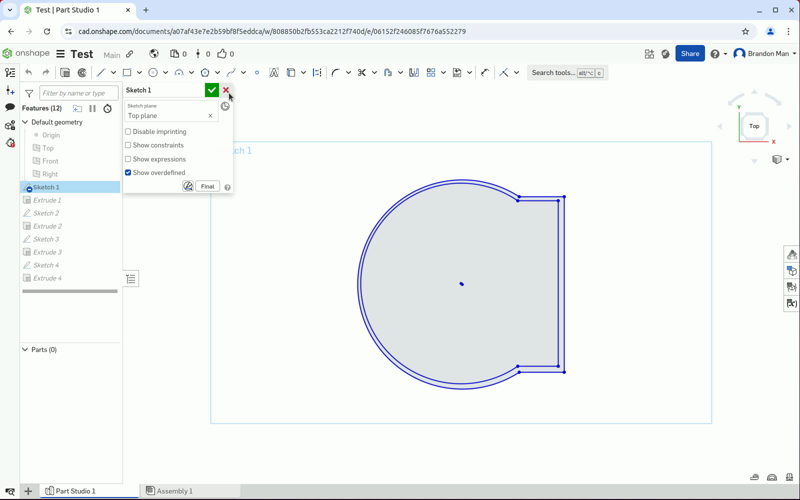
key(shift+s)
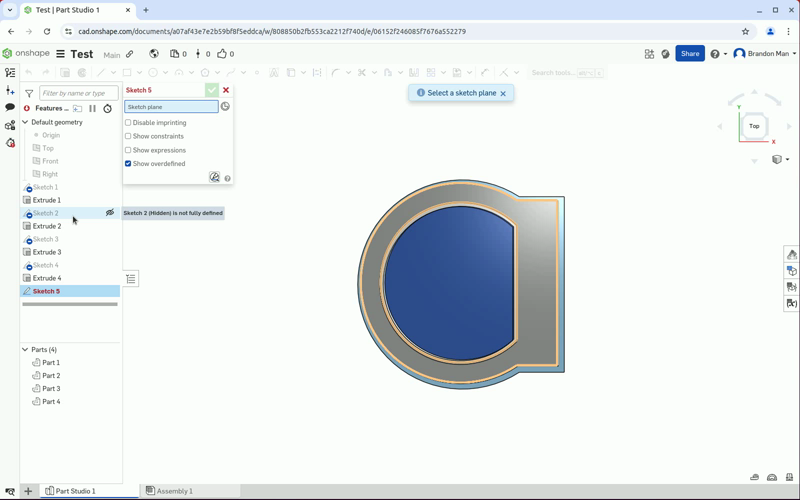
scroll(3)
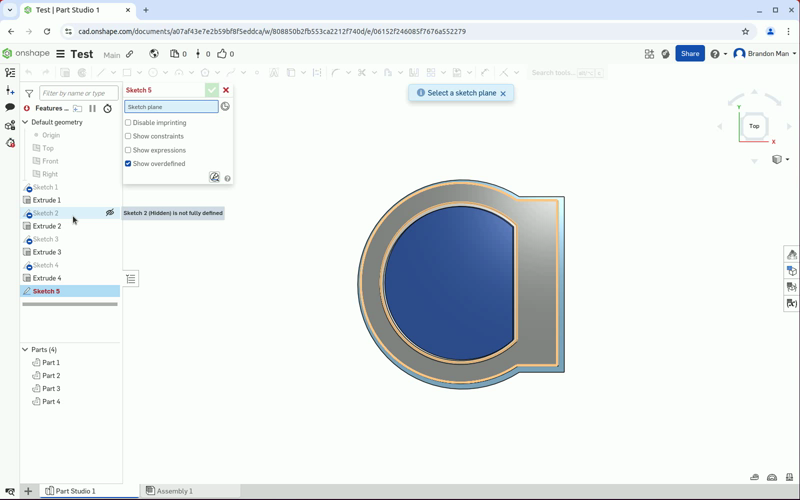
mouse_move(73, 150)
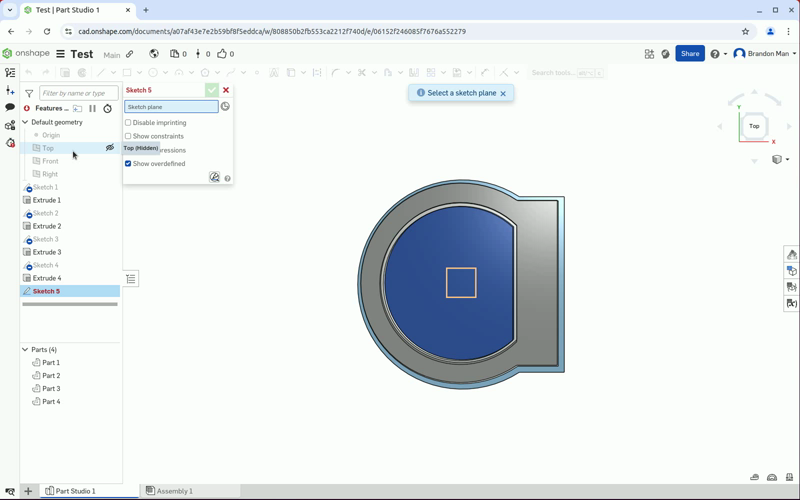
click(73, 150)
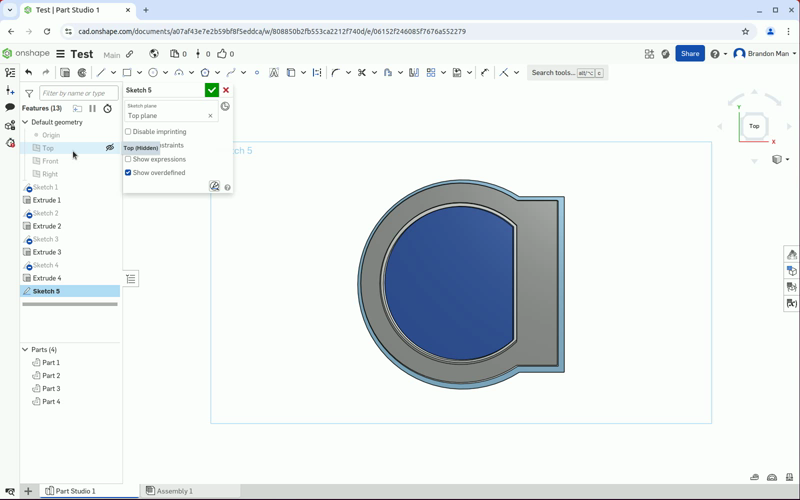
mouse_move(73, 352)
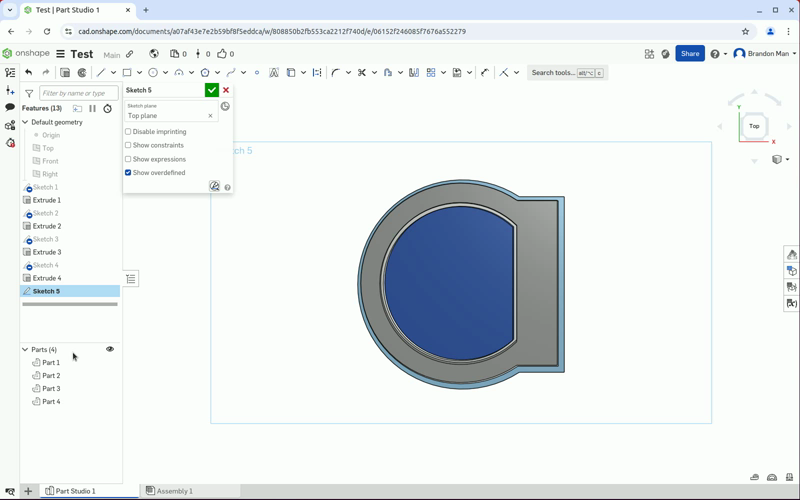
key(y)
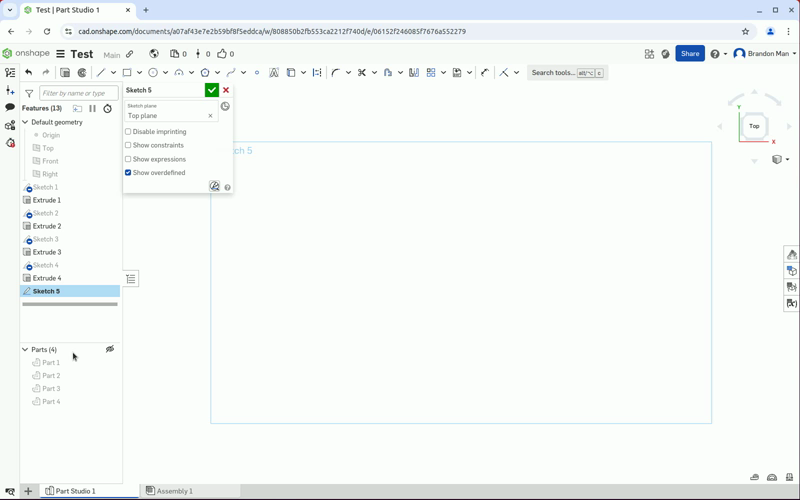
key(l)
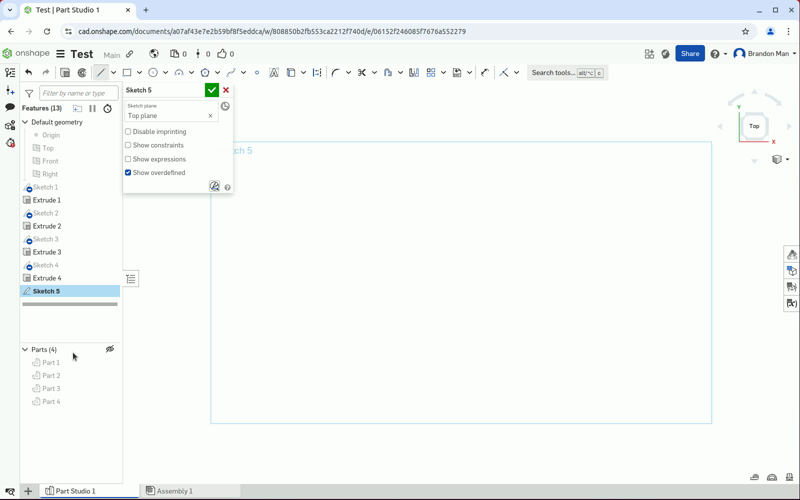
key_down(shift)
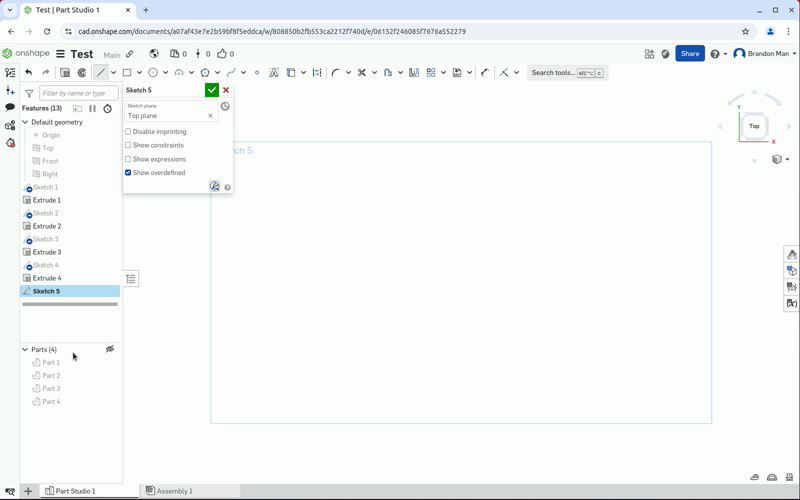
mouse_move(519, 372)
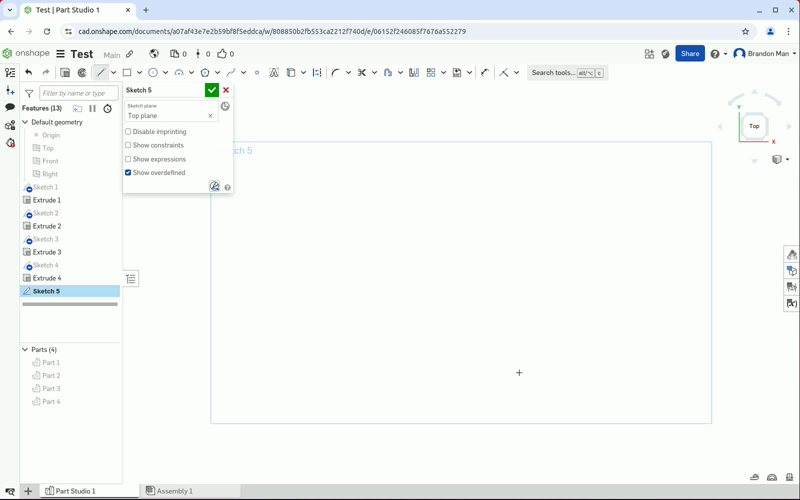
click(519, 372)
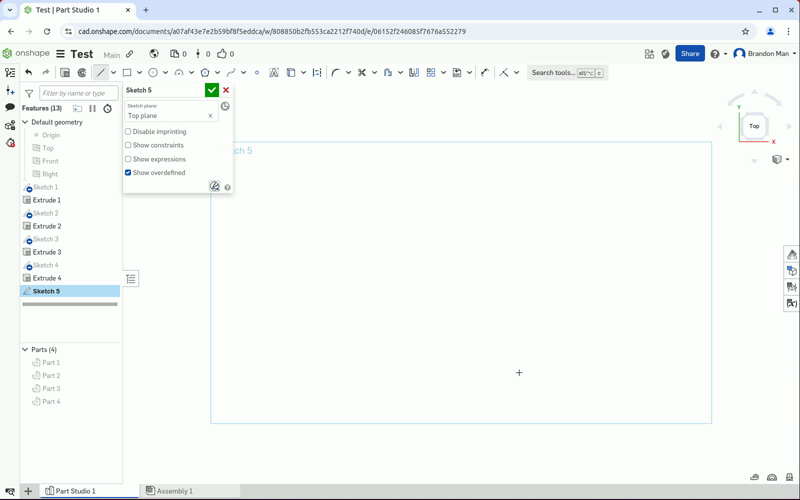
key_up(shift)
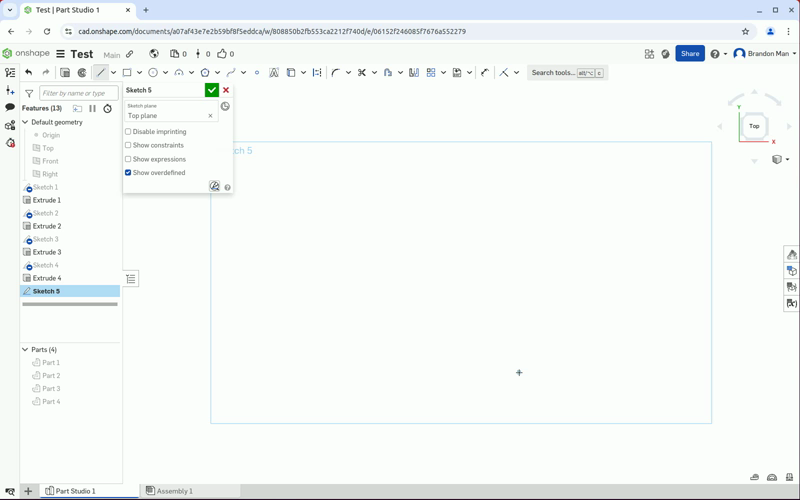
key_down(shift)
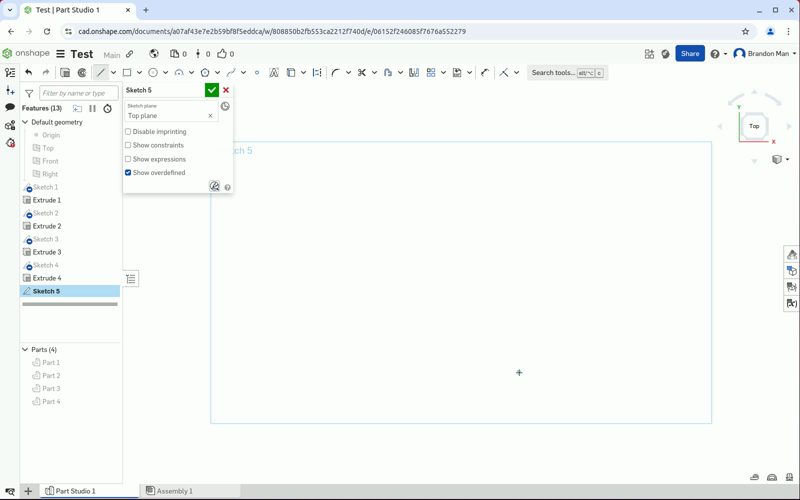
mouse_move(549, 372)
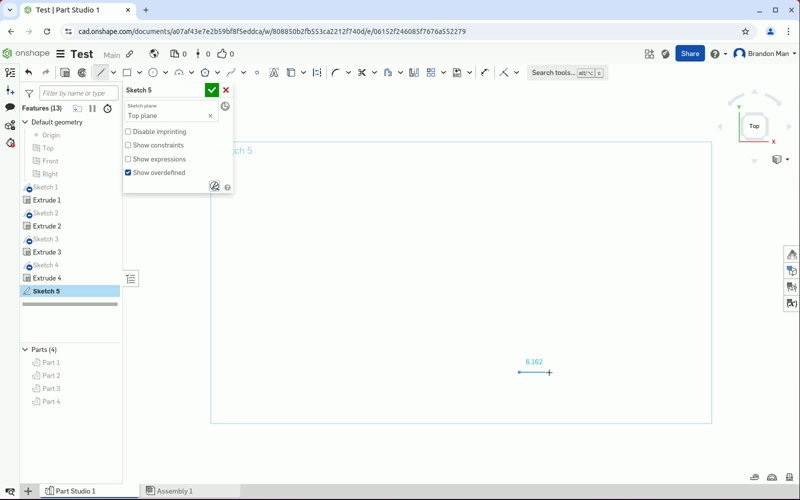
mouse_move(564, 372)
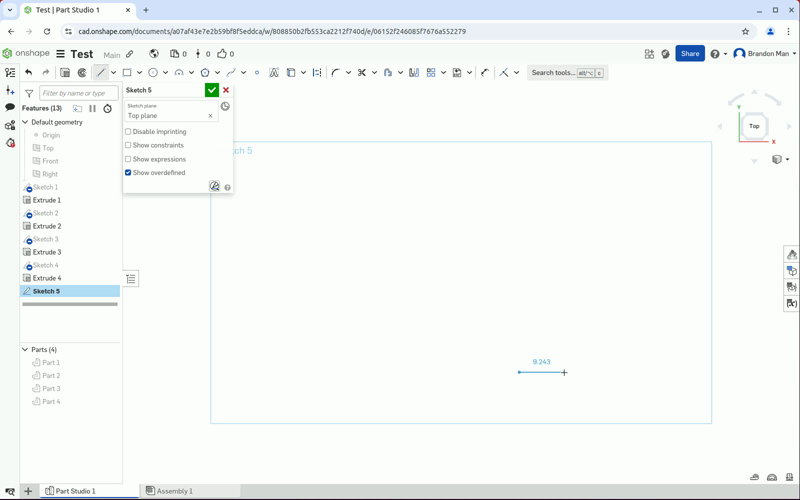
click(564, 372)
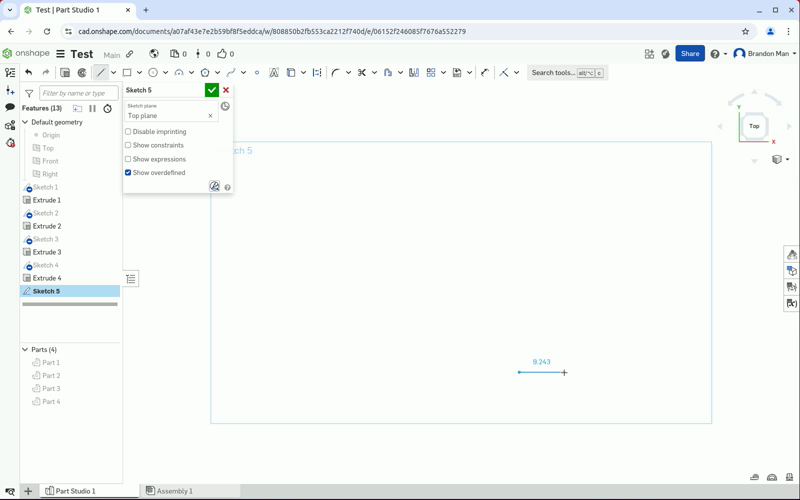
key_up(shift)
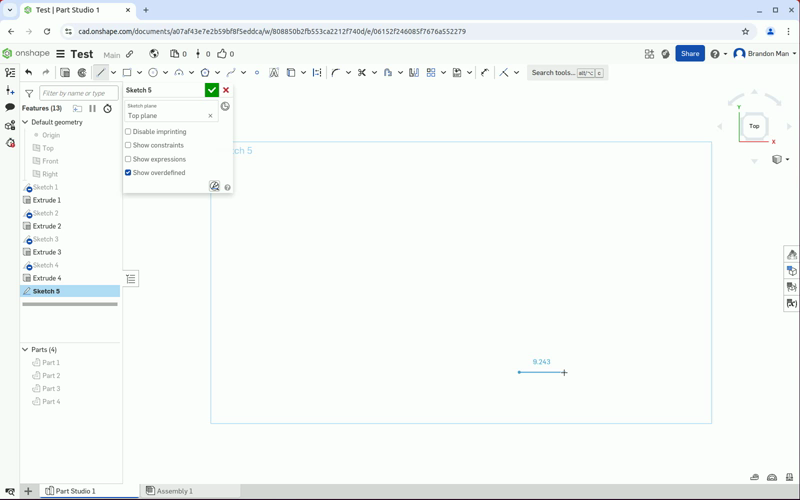
key_down(shift)
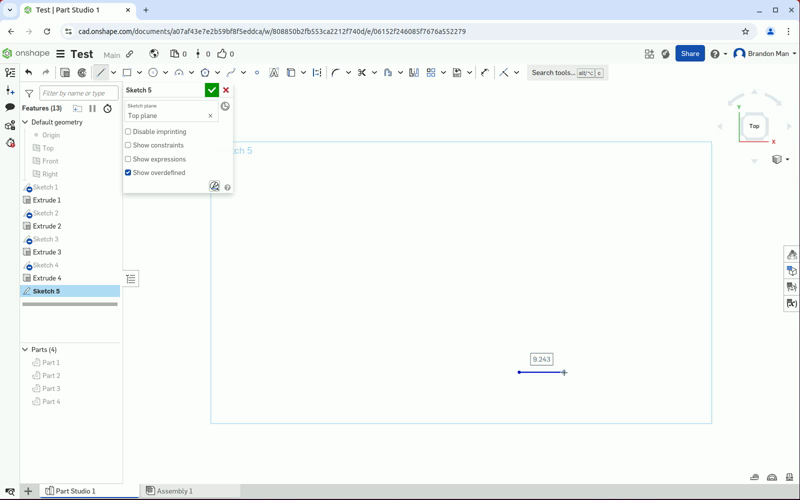
mouse_move(564, 196)
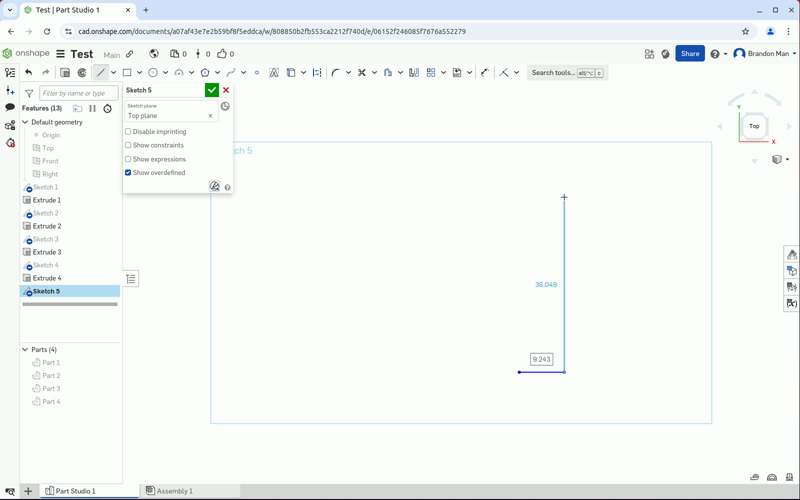
click(564, 196)
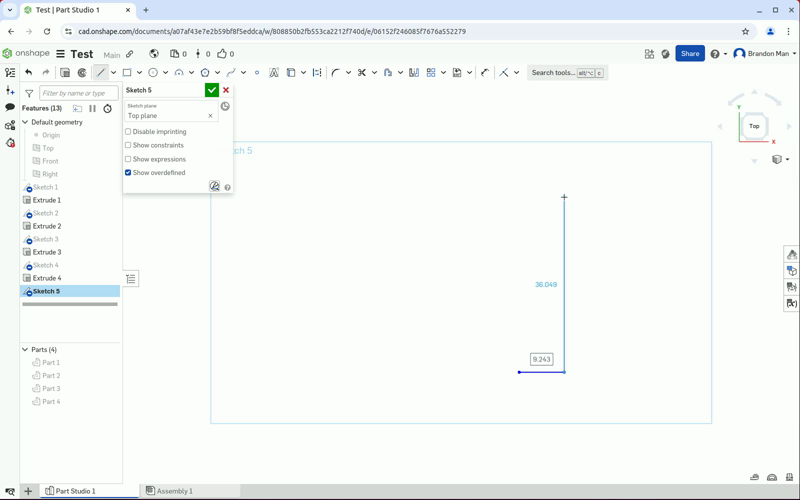
key_up(shift)
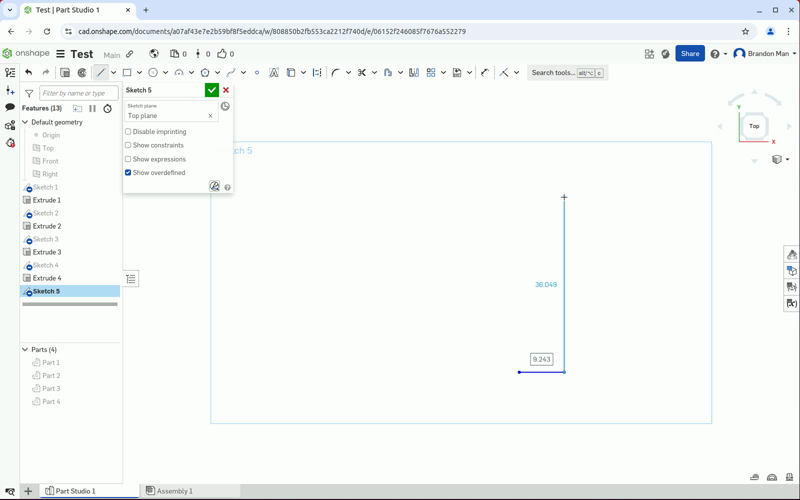
key_down(shift)
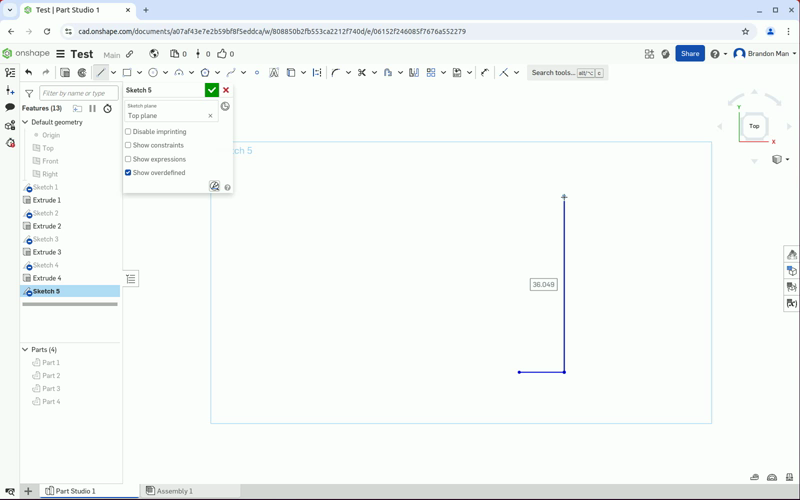
mouse_move(589, 196)
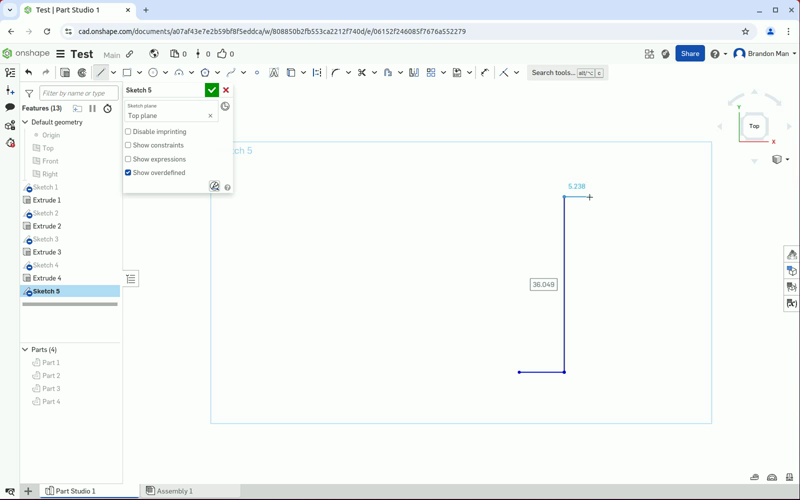
mouse_move(519, 196)
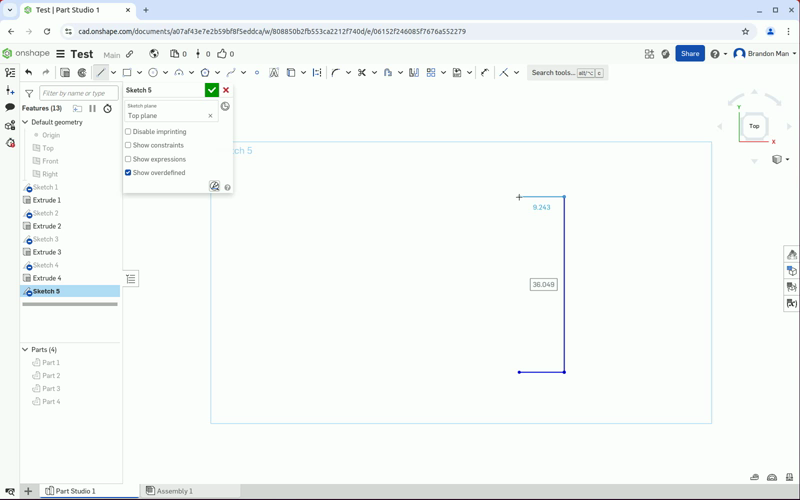
click(519, 196)
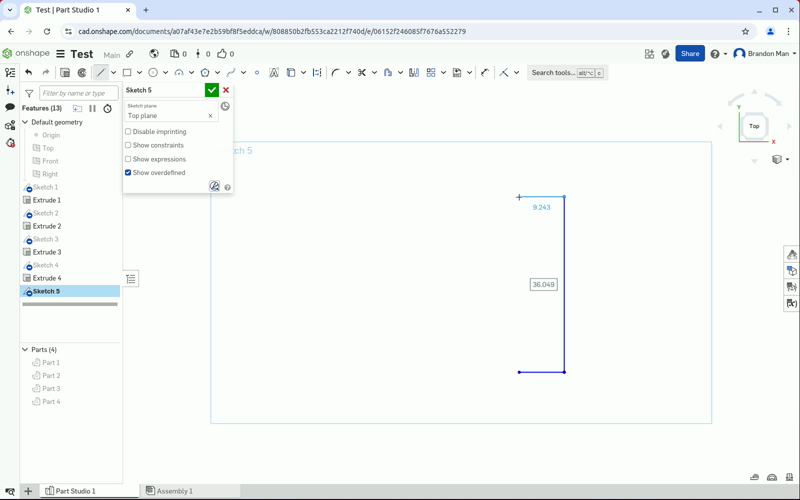
key_up(shift)
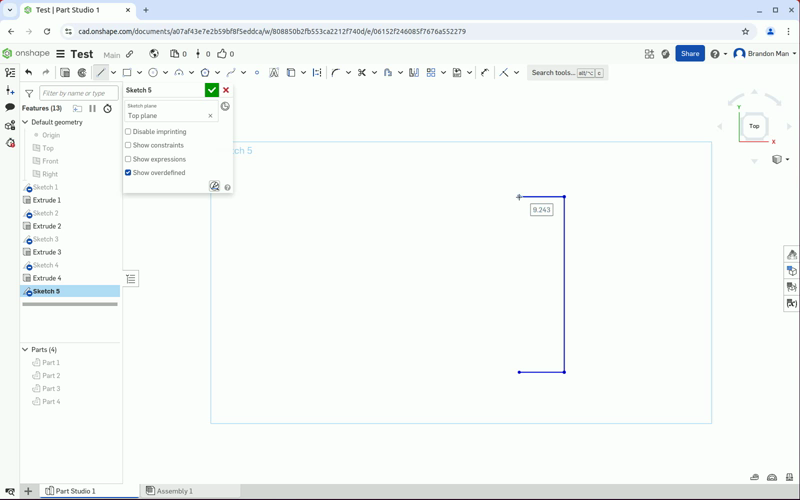
key(esc)
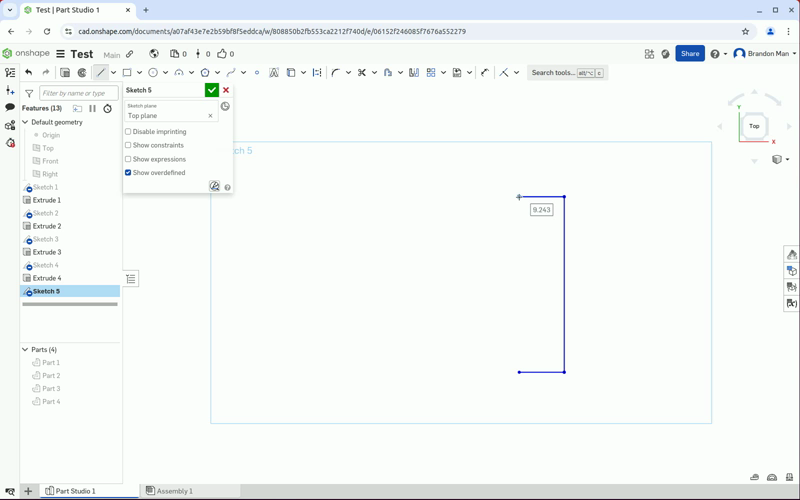
key(a)
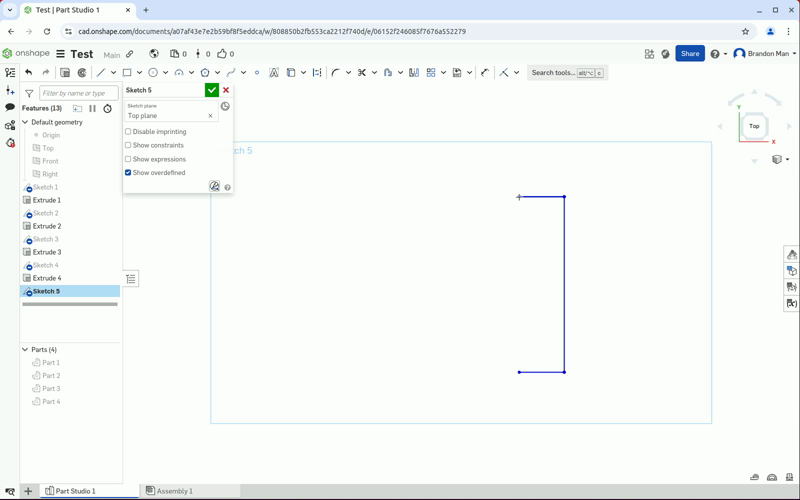
mouse_move(519, 196)
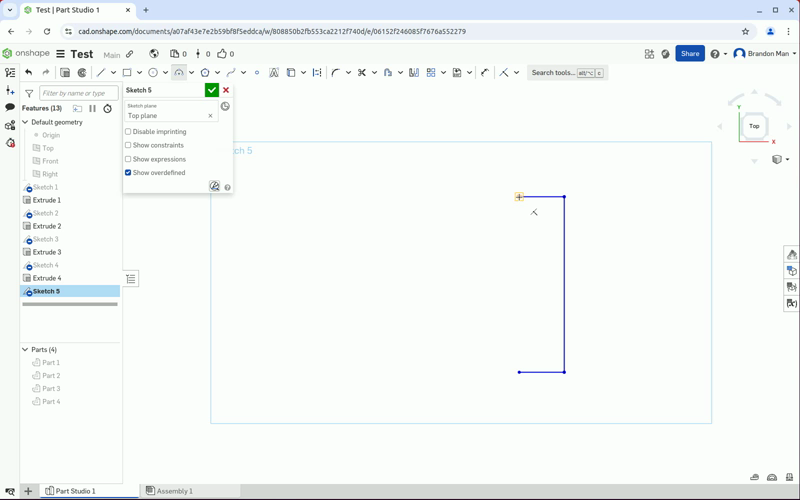
click(519, 196)
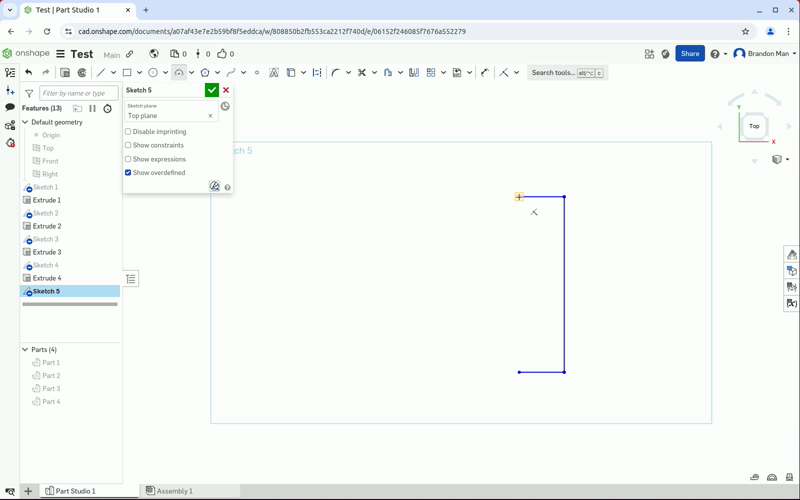
mouse_move(519, 372)
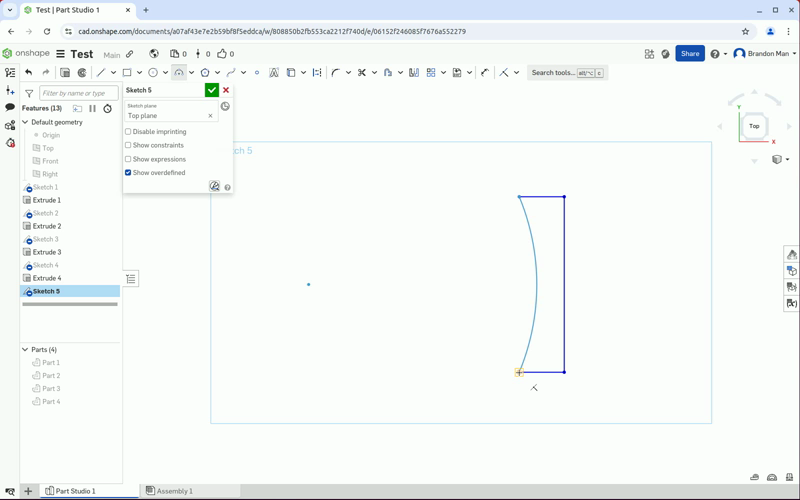
click(519, 372)
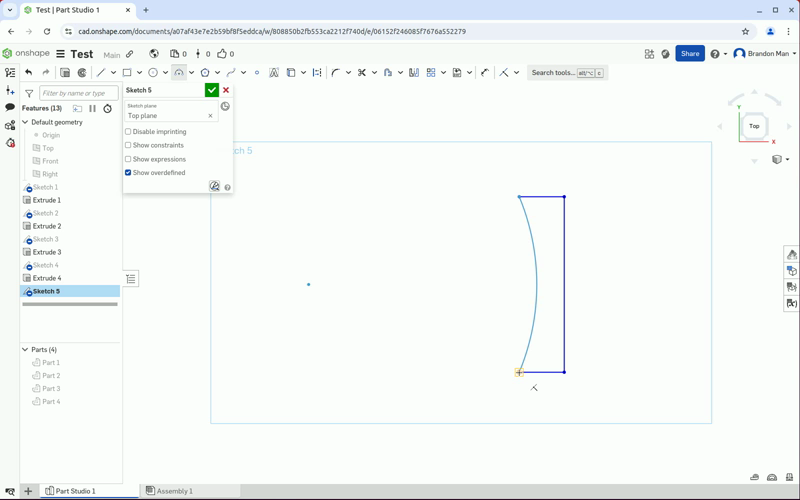
key_down(shift)
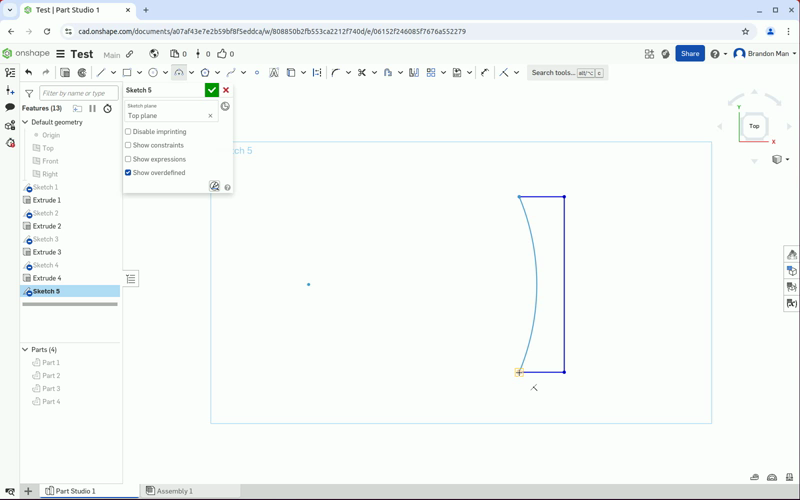
mouse_move(357, 284)
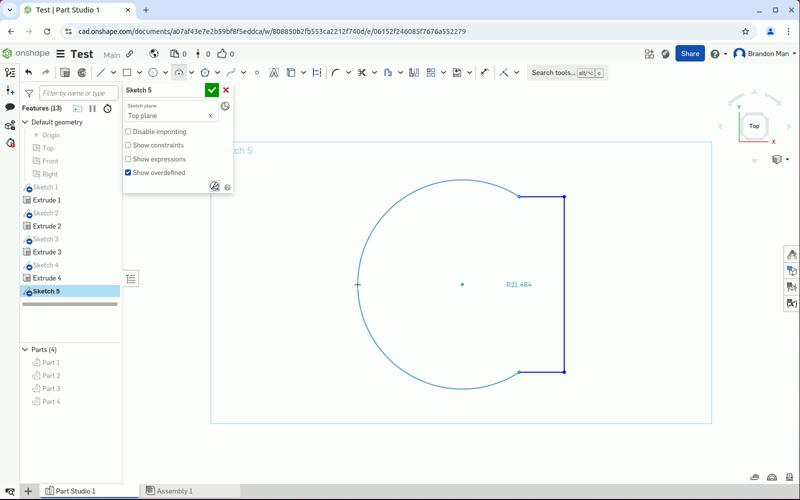
click(357, 284)
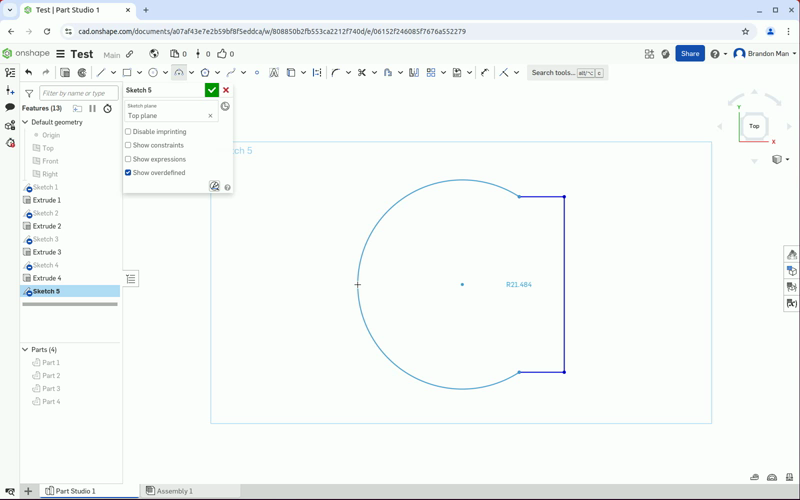
key_up(shift)
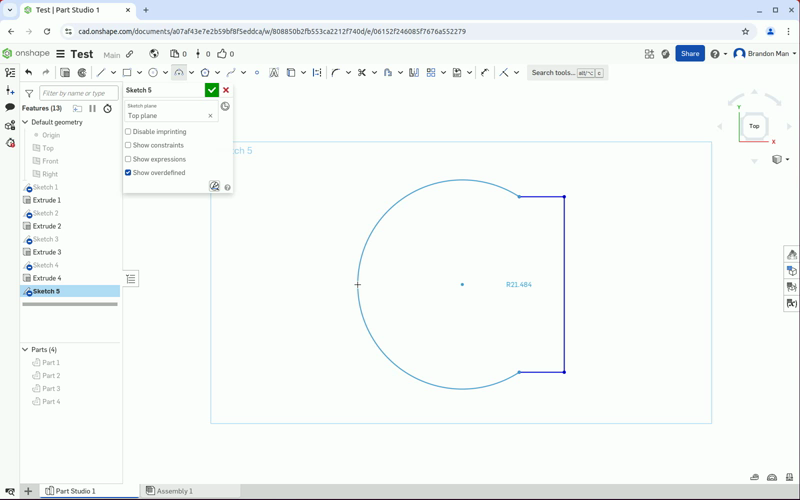
key(esc)
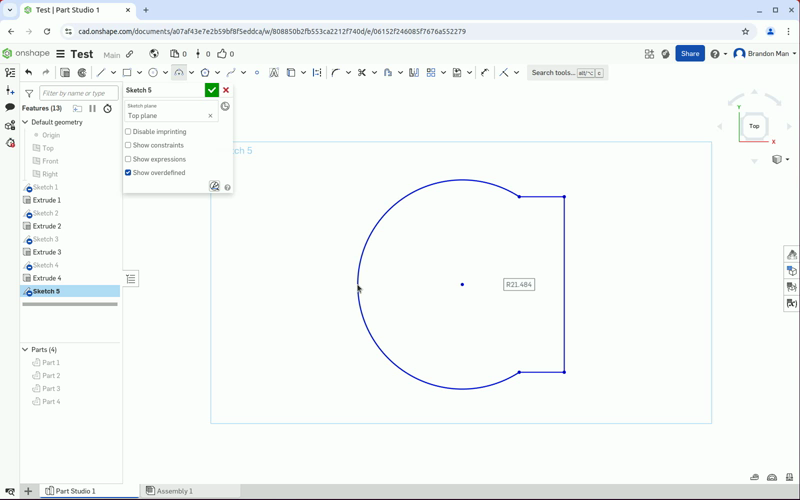
key(l)
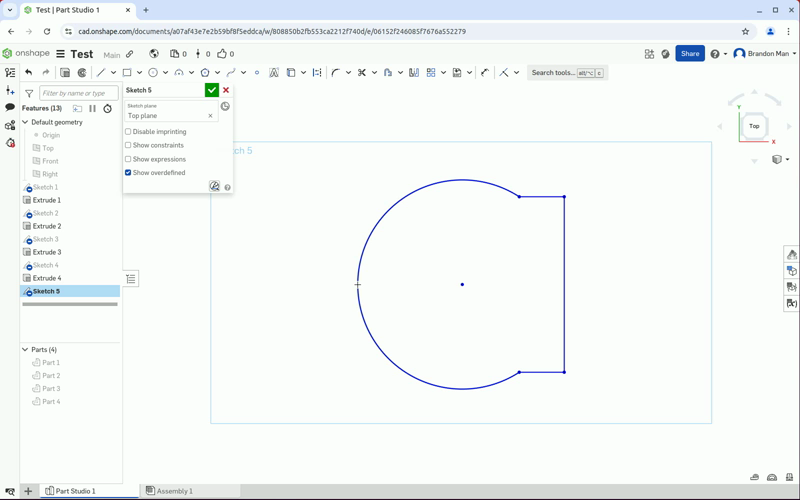
key_down(shift)
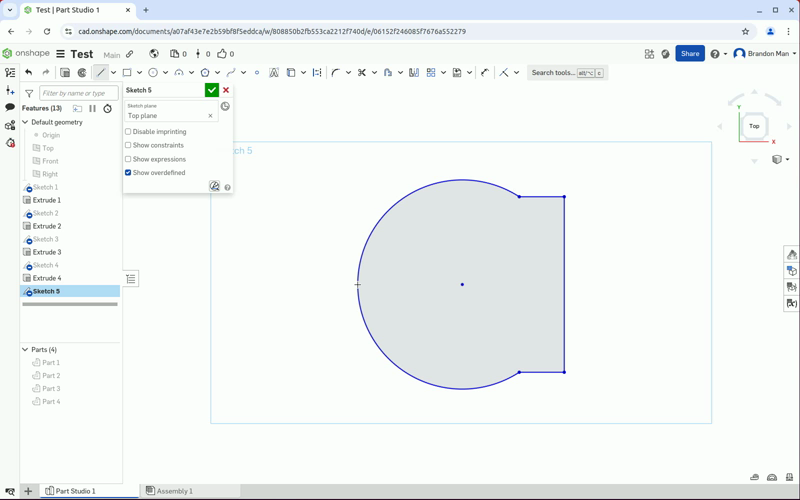
mouse_move(517, 366)
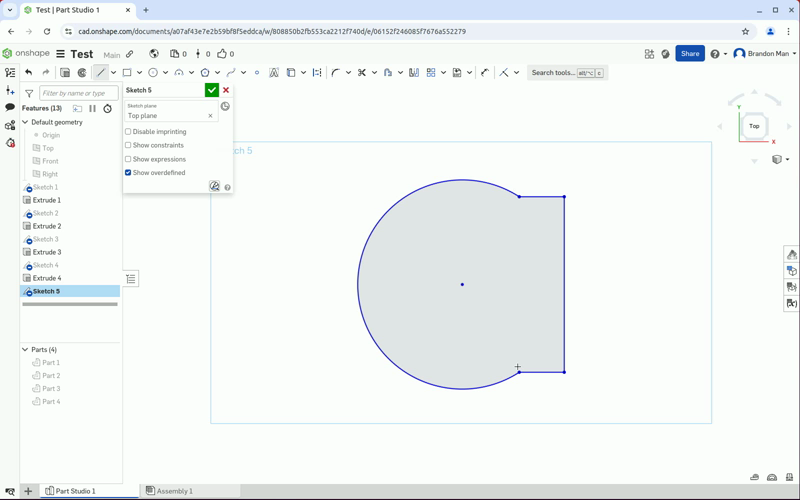
click(517, 366)
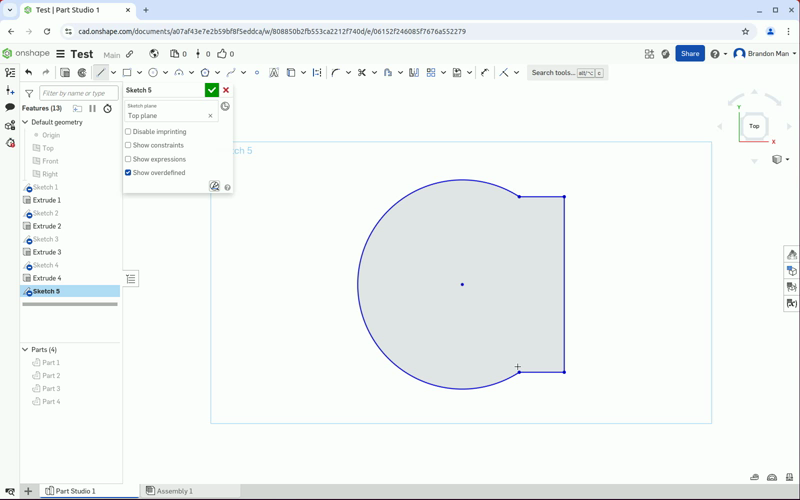
key_up(shift)
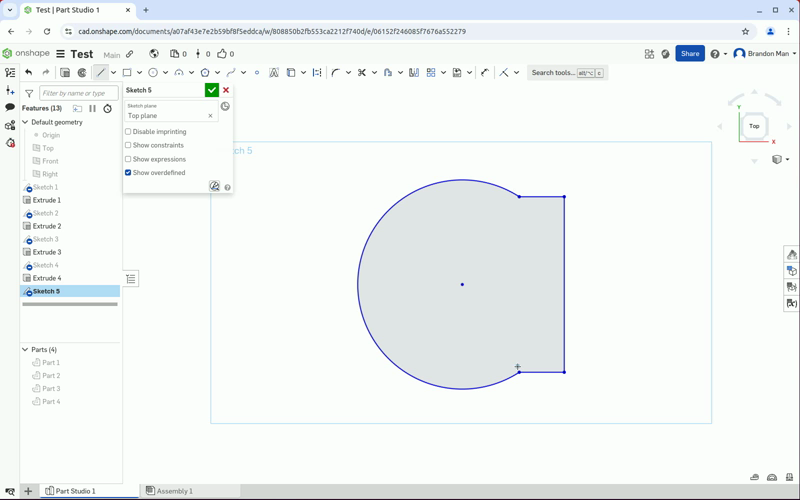
key_down(shift)
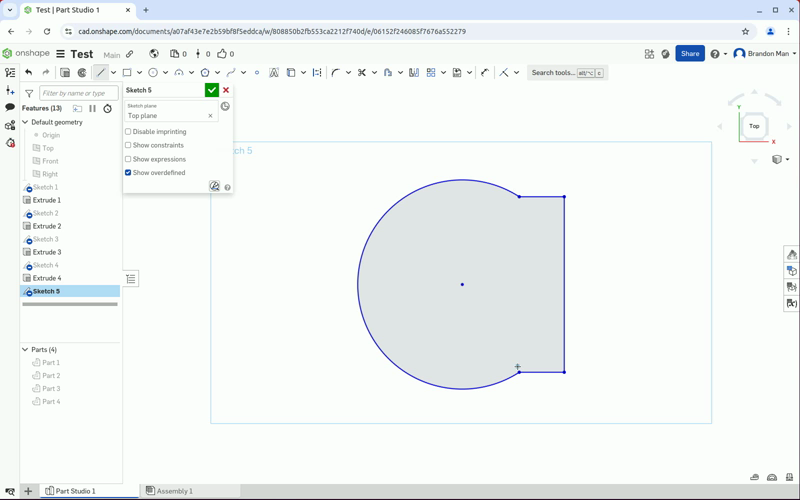
mouse_move(547, 366)
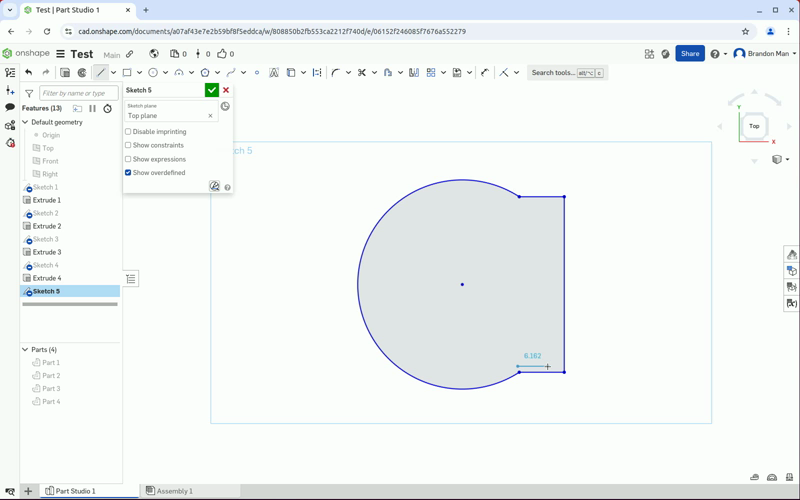
mouse_move(558, 366)
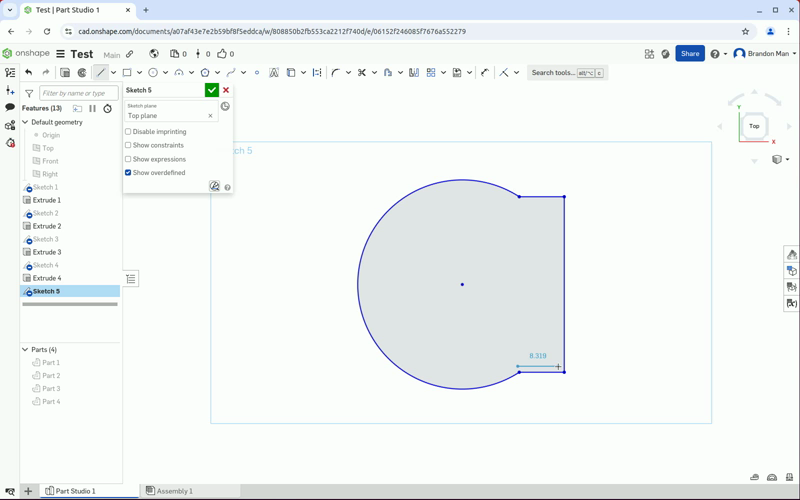
click(558, 366)
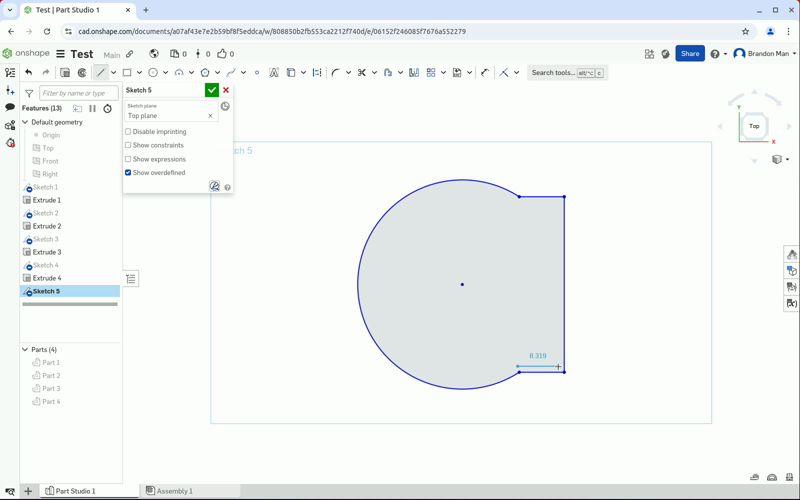
key_up(shift)
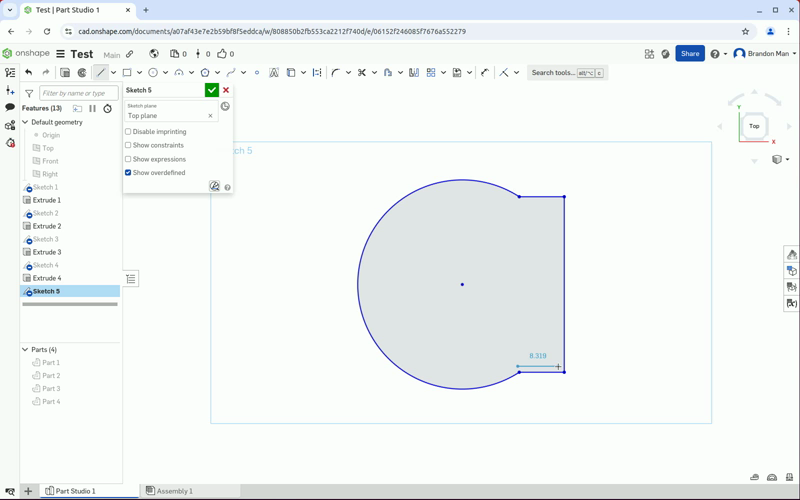
key_down(shift)
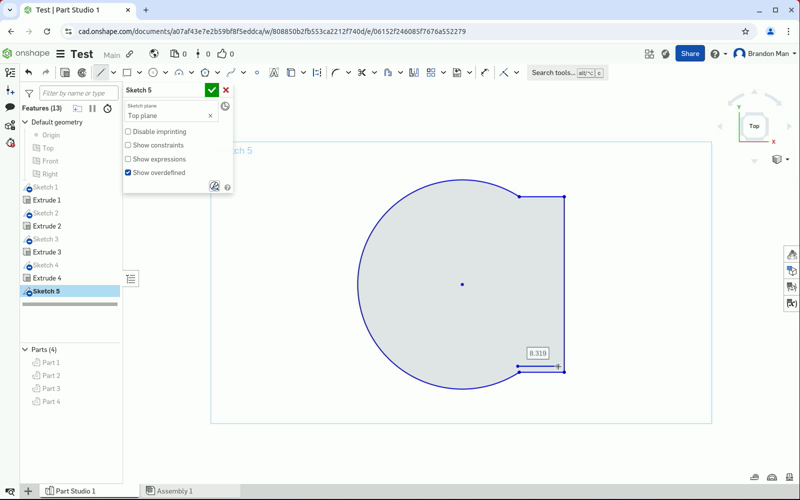
mouse_move(558, 200)
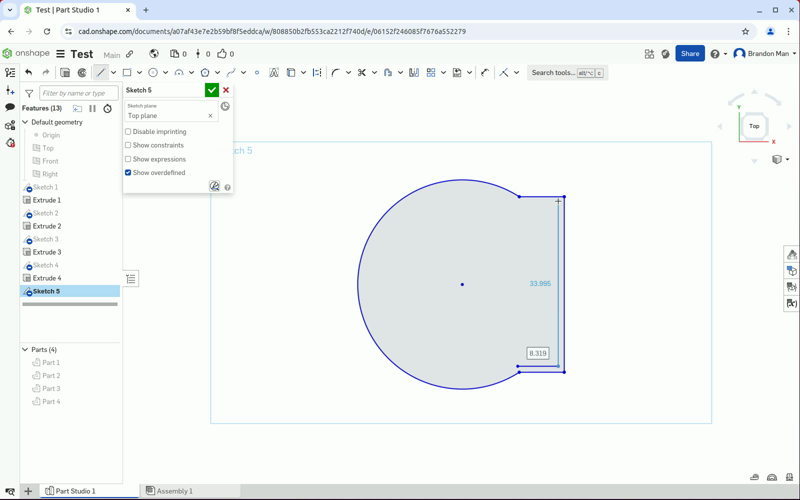
click(558, 200)
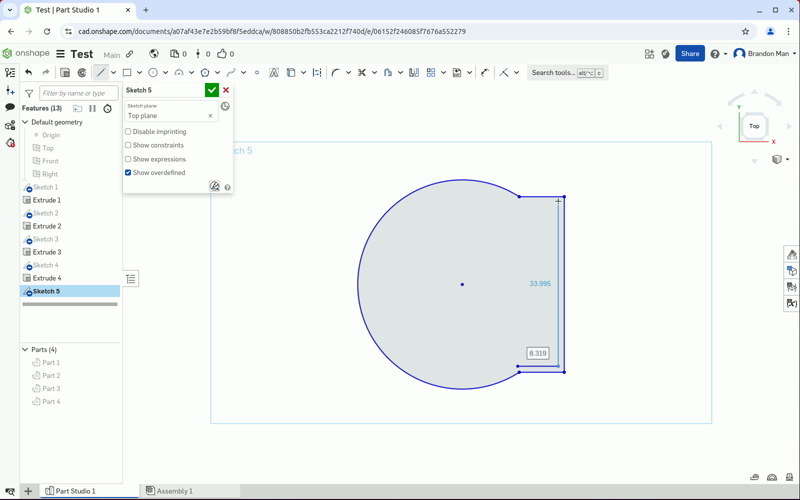
key_up(shift)
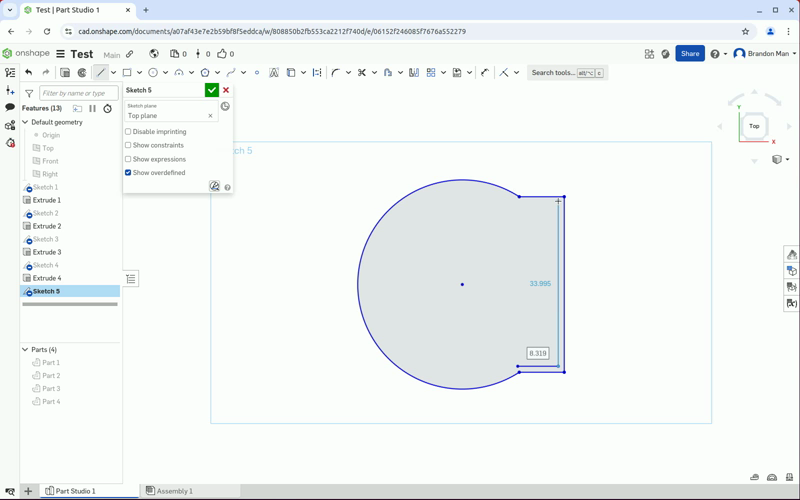
key_down(shift)
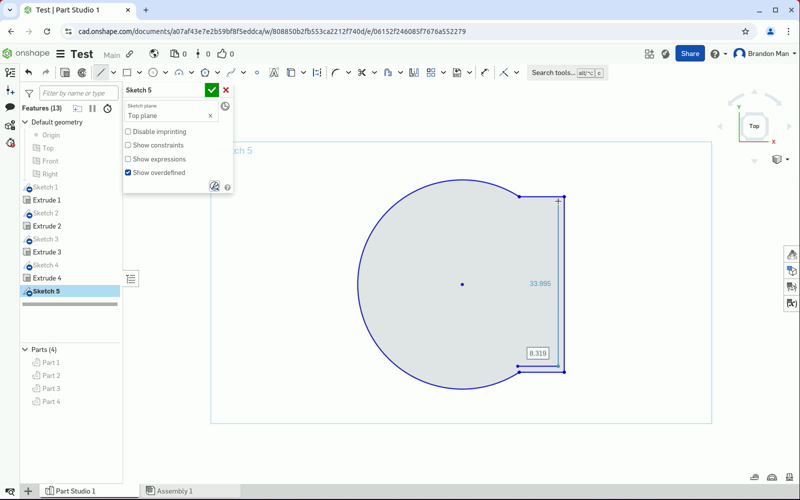
mouse_move(588, 200)
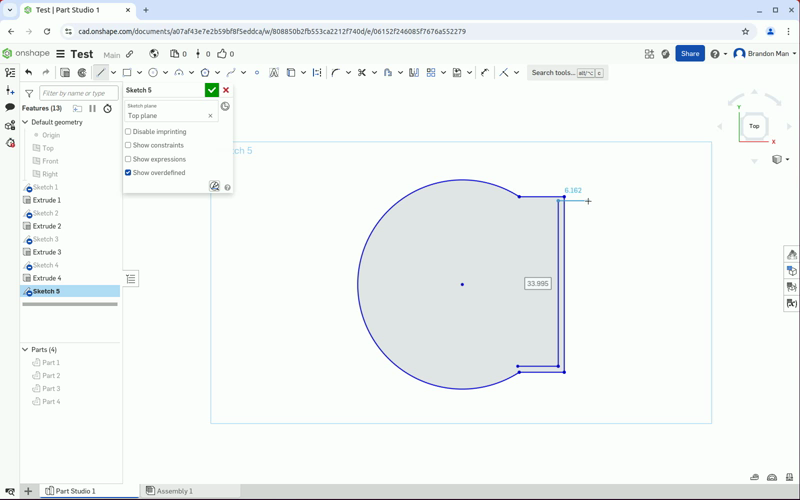
mouse_move(517, 200)
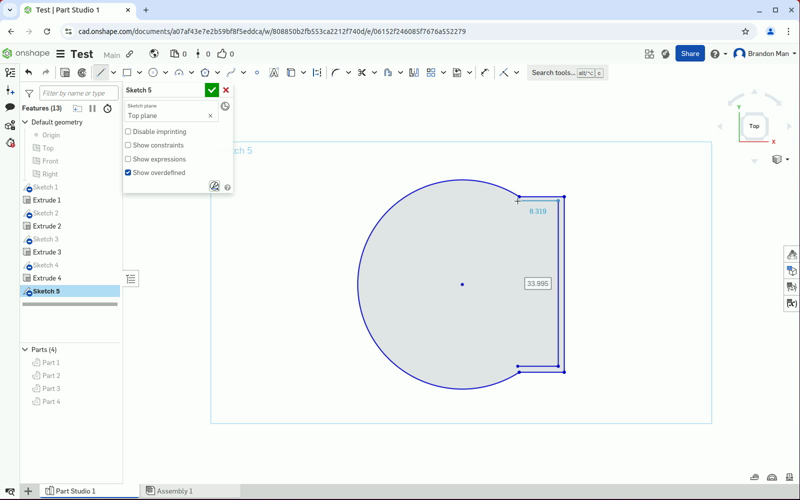
scroll(6)
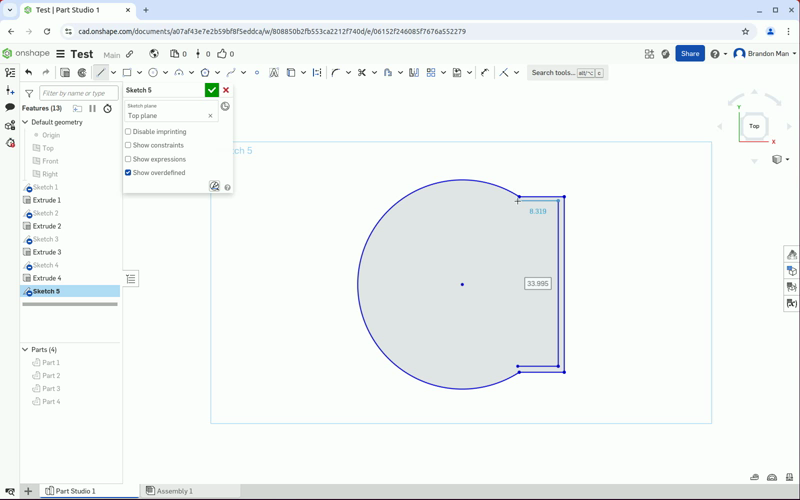
scroll(6)
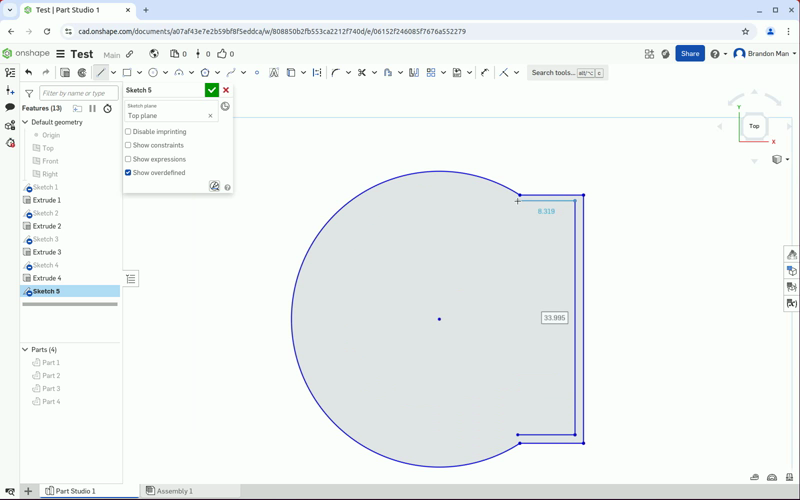
scroll(6)
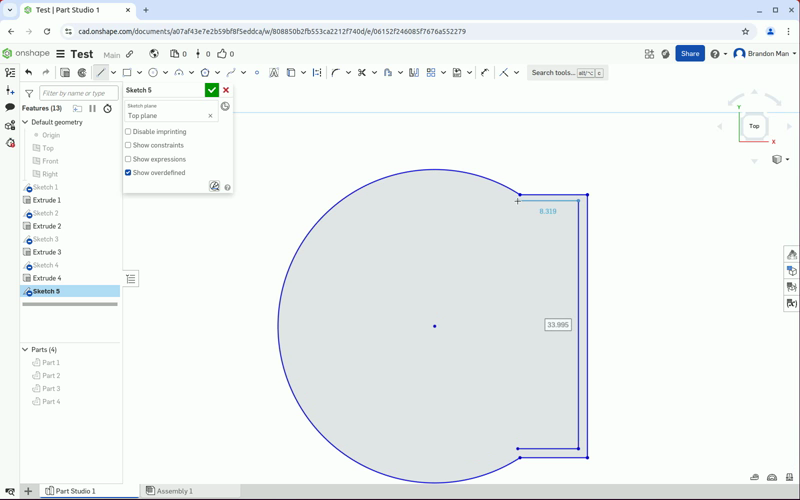
scroll(6)
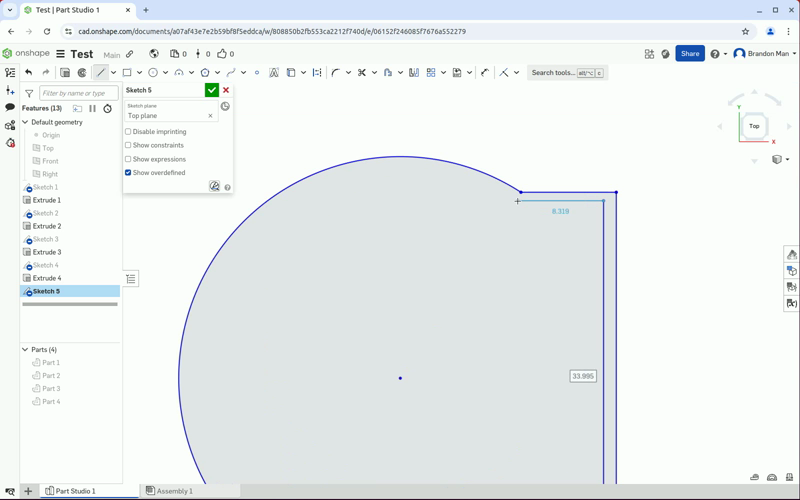
scroll(6)
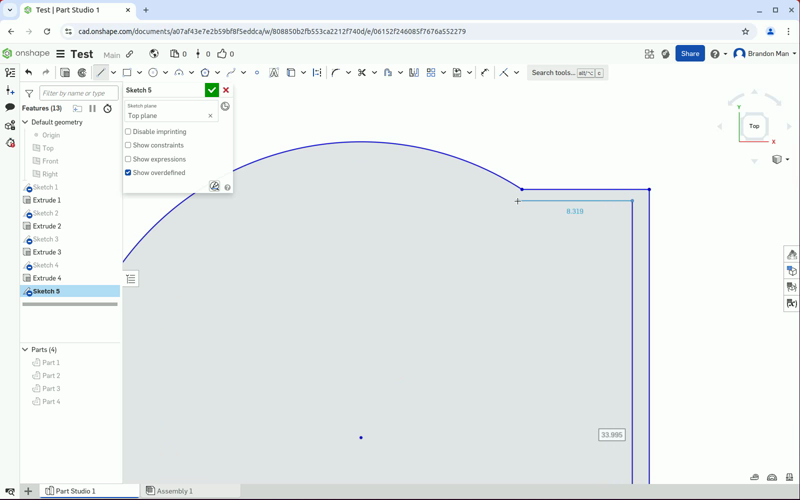
scroll(6)
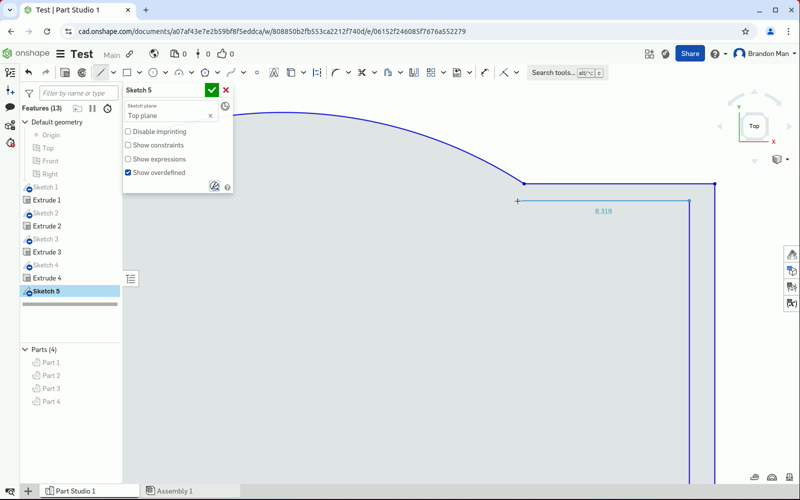
scroll(6)
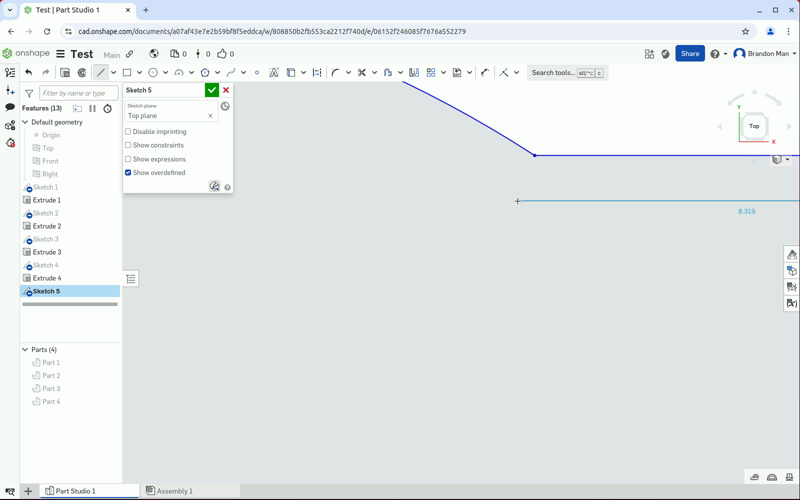
click(517, 200)
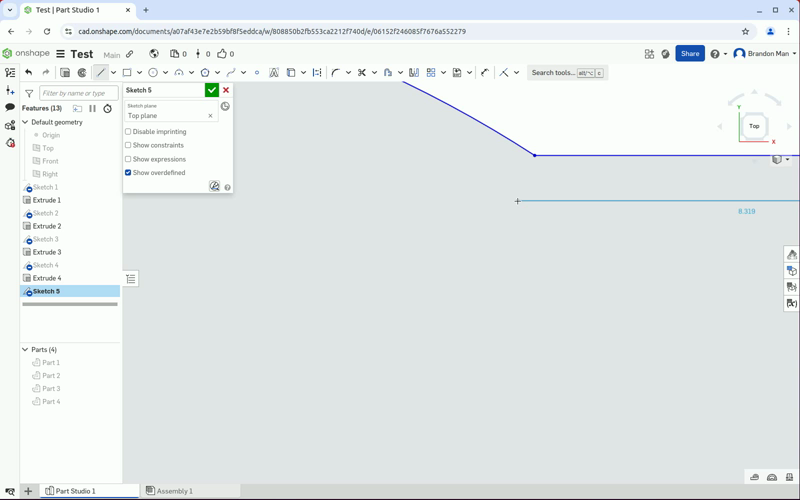
scroll(-6)
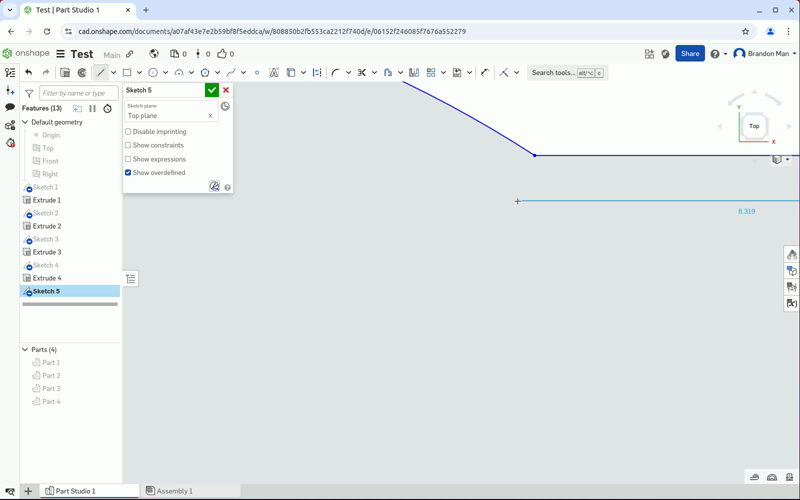
scroll(-6)
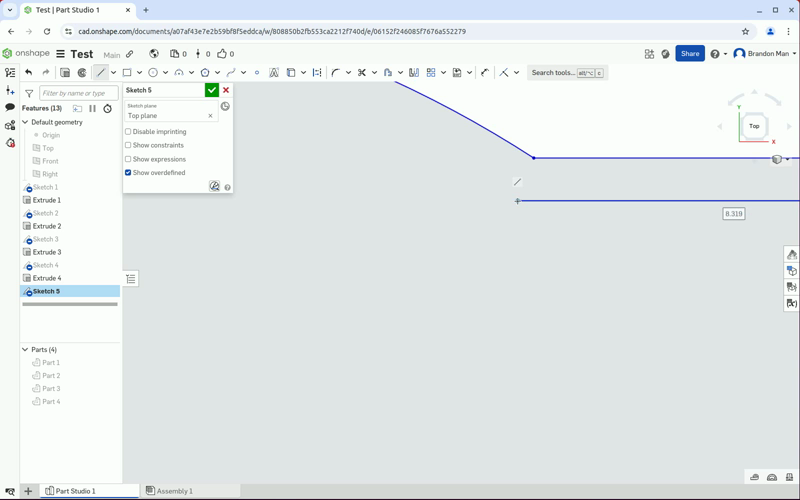
scroll(-6)
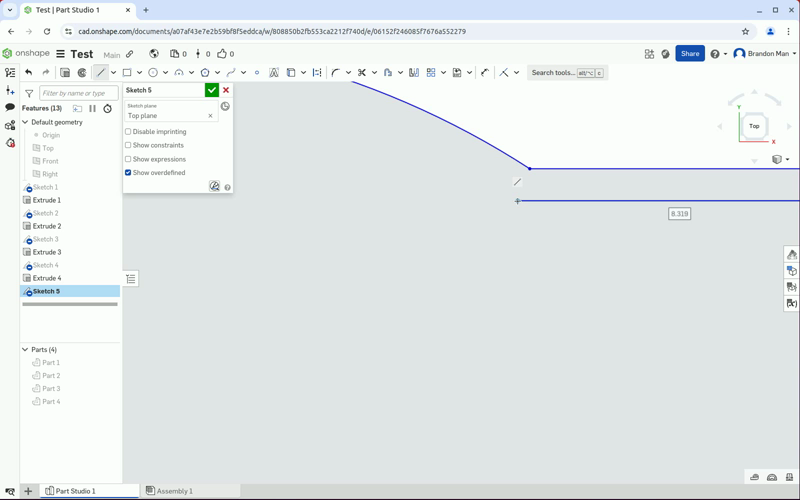
scroll(-6)
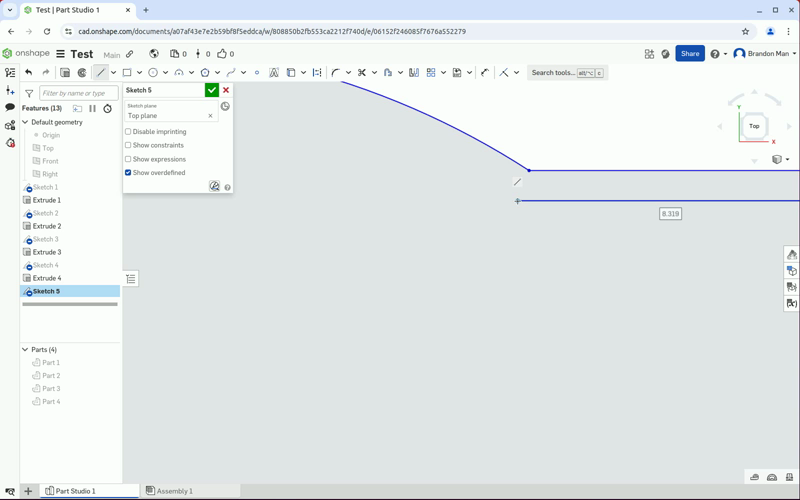
scroll(-6)
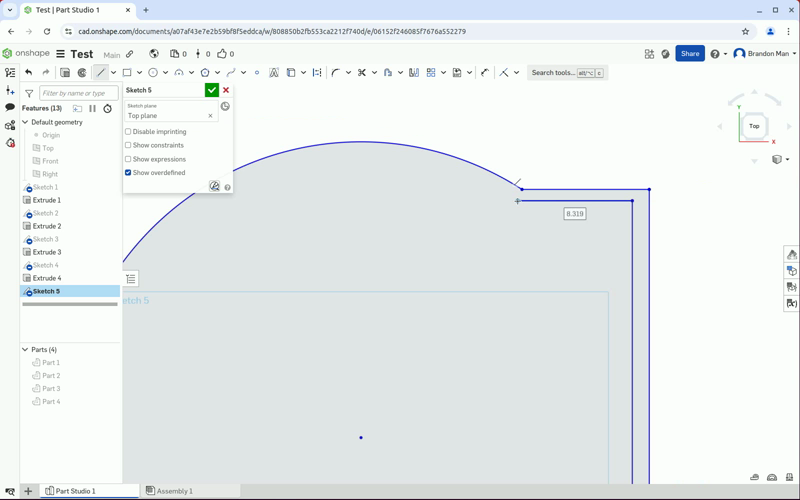
scroll(-6)
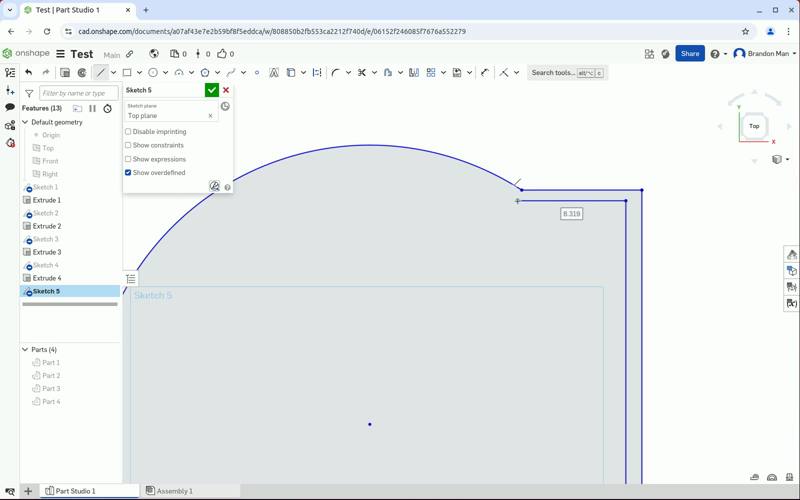
scroll(-6)
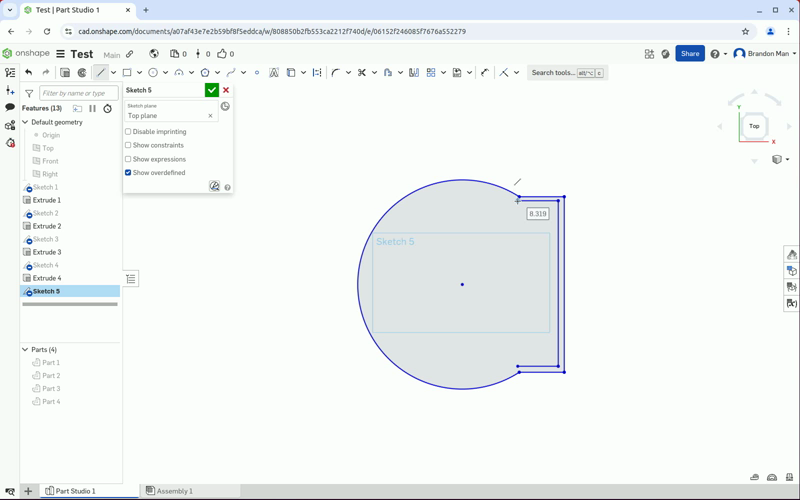
key_up(shift)
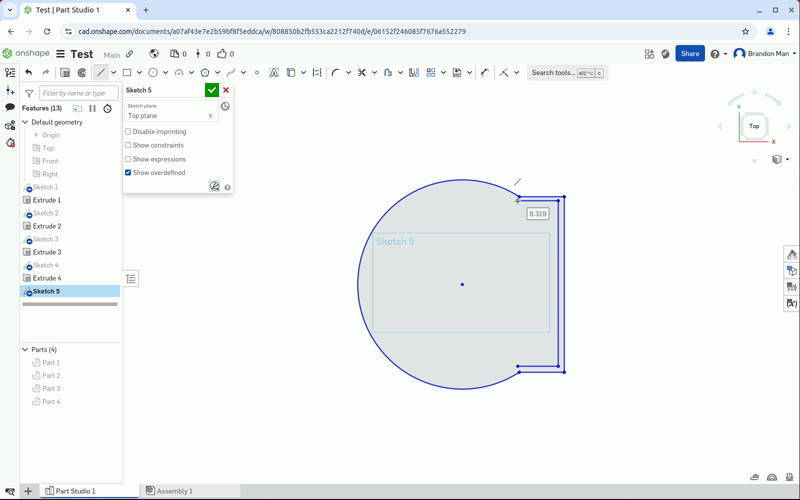
key(esc)
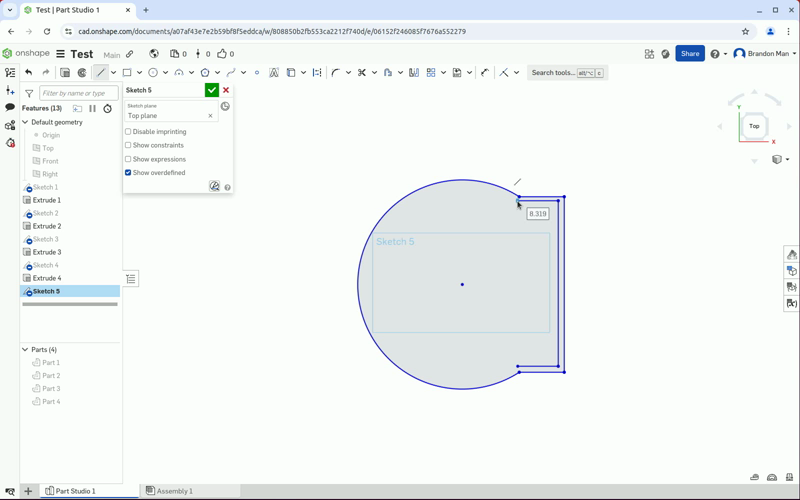
key(a)
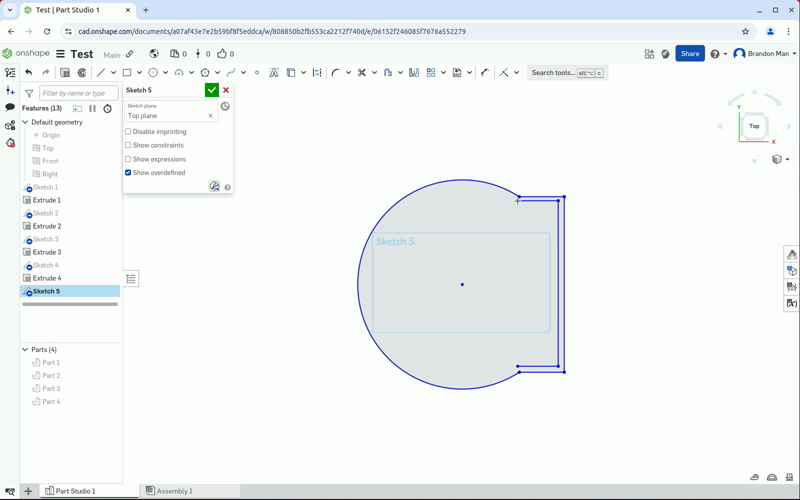
mouse_move(517, 200)
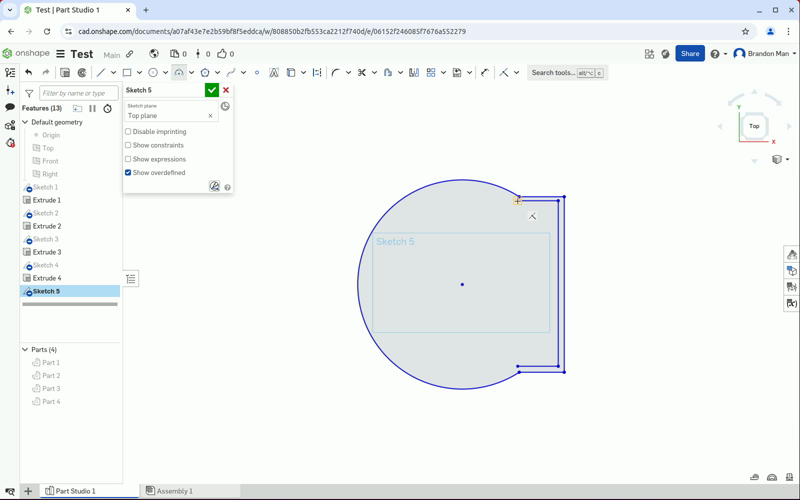
scroll(6)
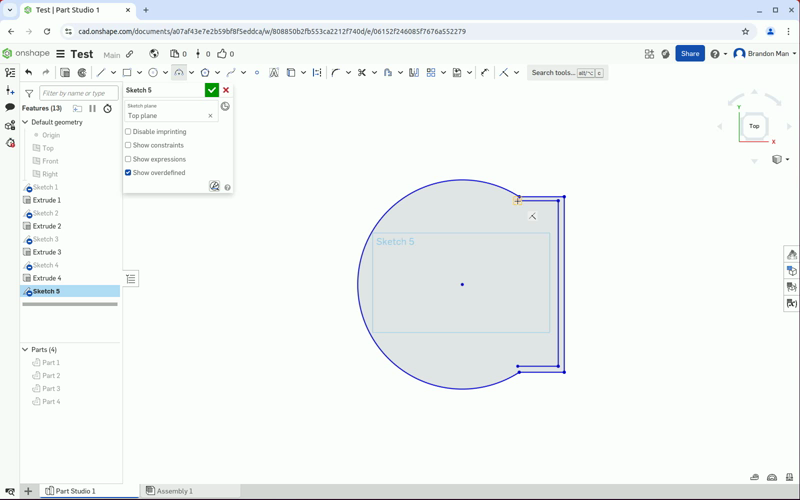
scroll(6)
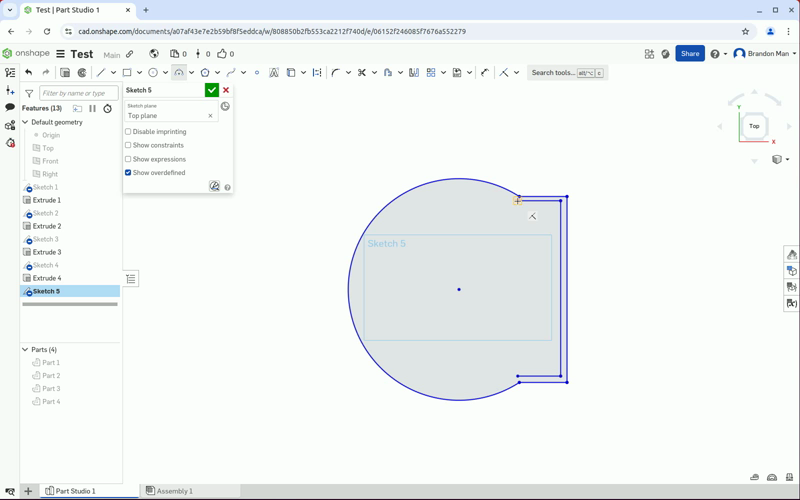
scroll(6)
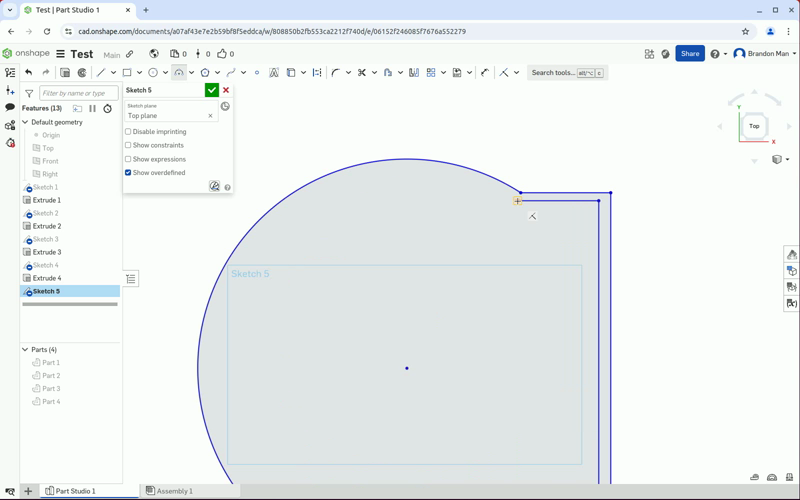
scroll(6)
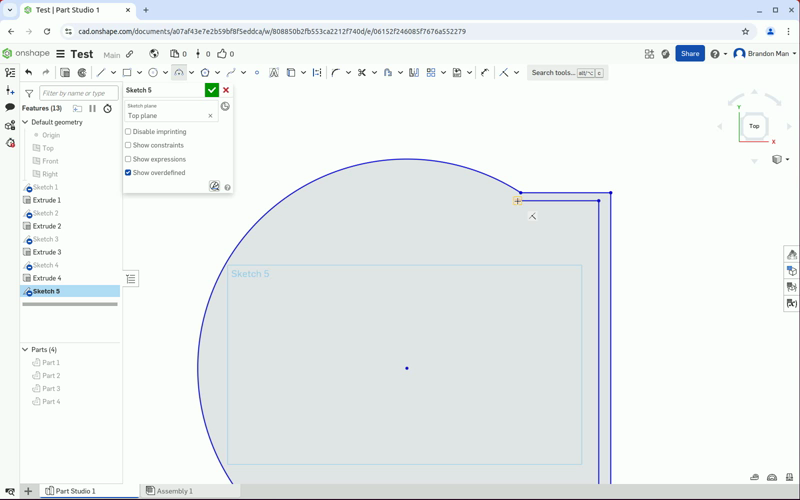
scroll(6)
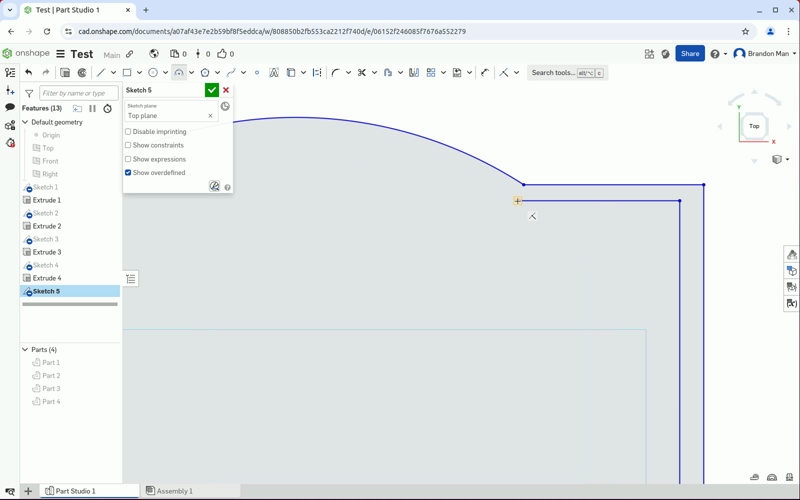
scroll(6)
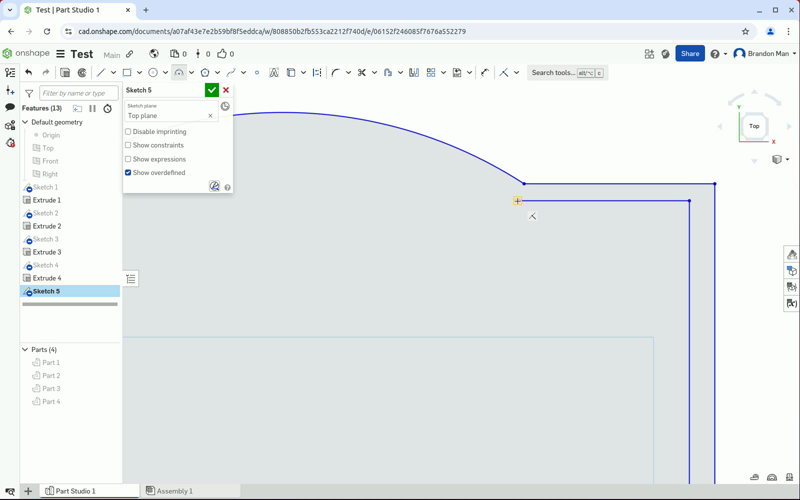
scroll(6)
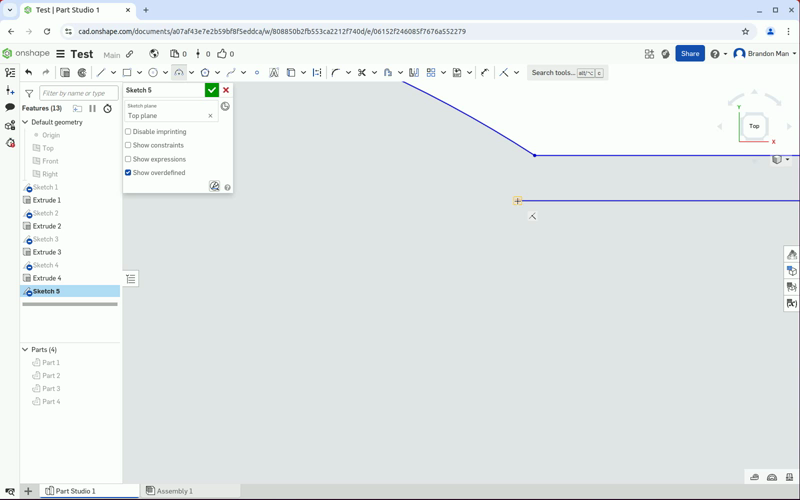
click(517, 200)
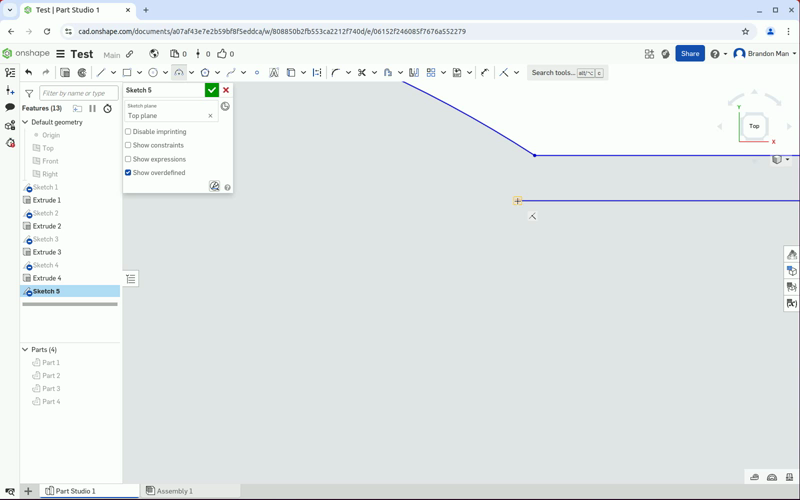
scroll(-6)
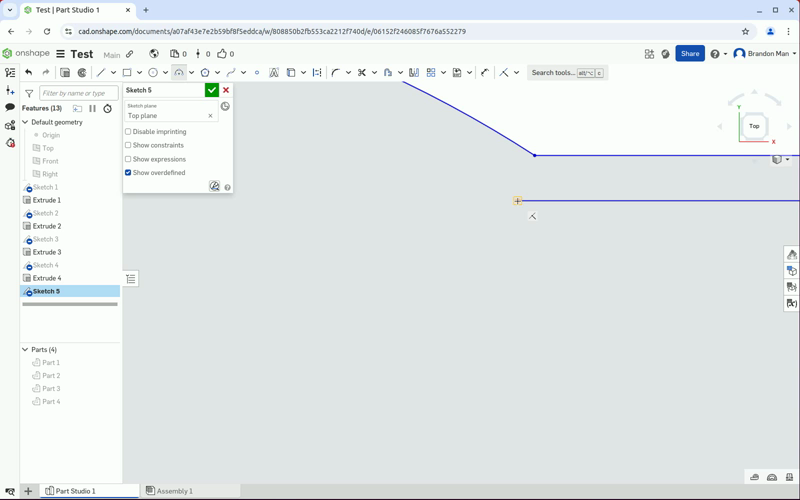
scroll(-6)
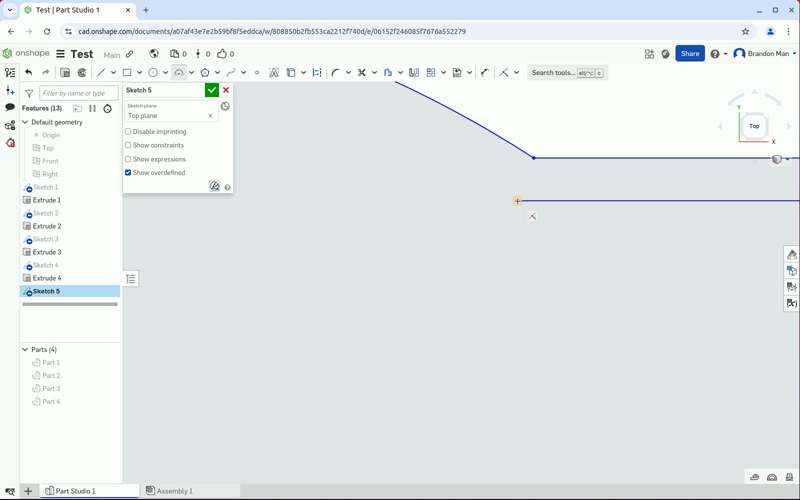
scroll(-6)
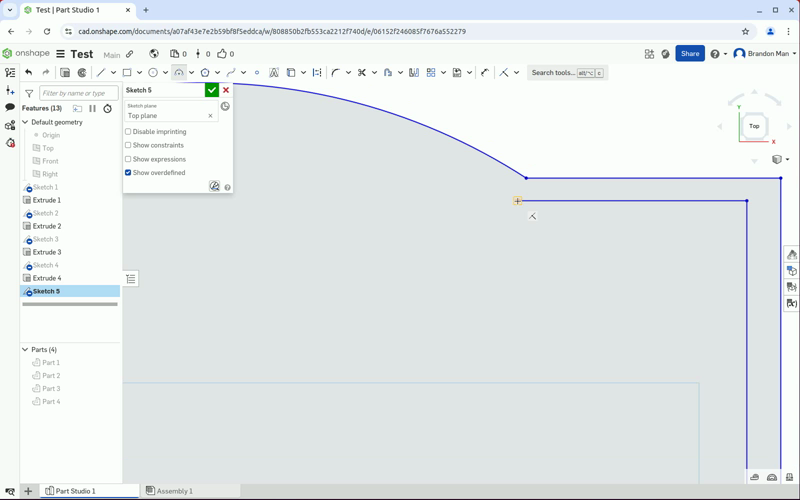
scroll(-6)
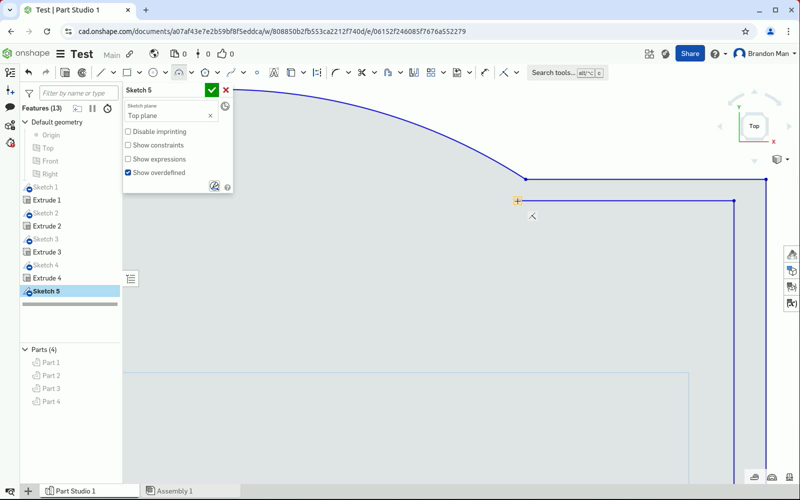
scroll(-6)
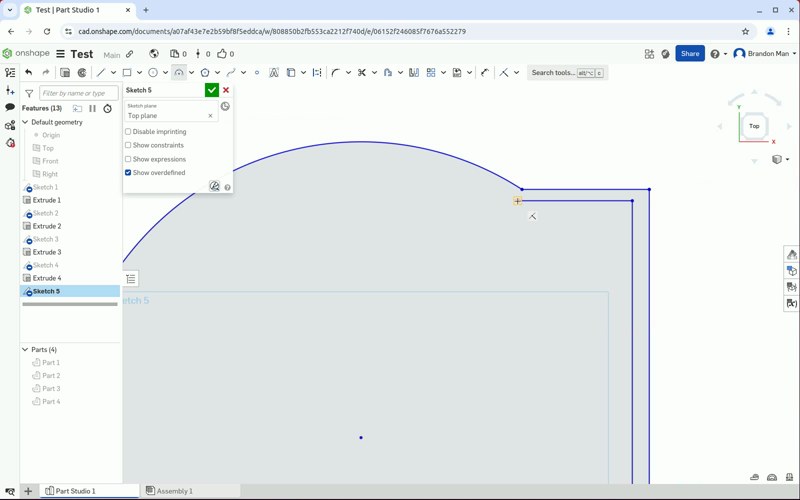
scroll(-6)
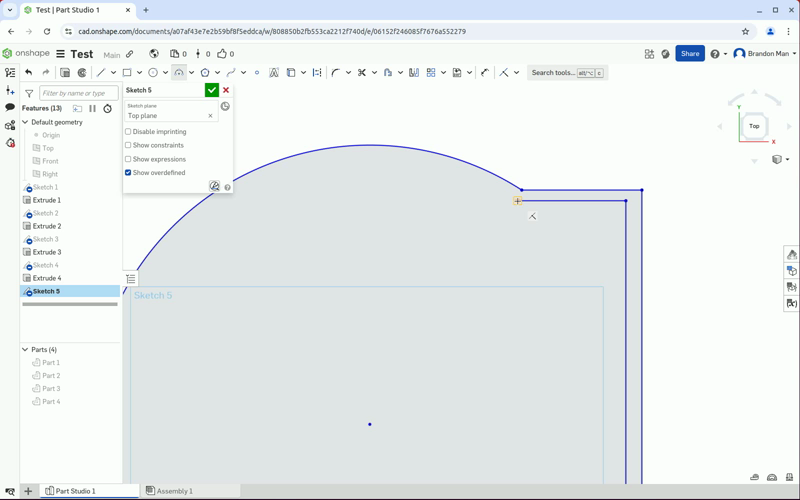
scroll(-6)
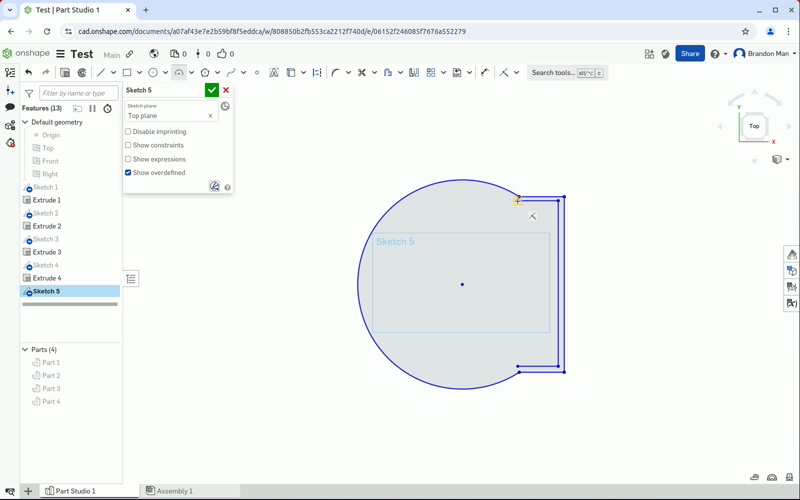
mouse_move(517, 366)
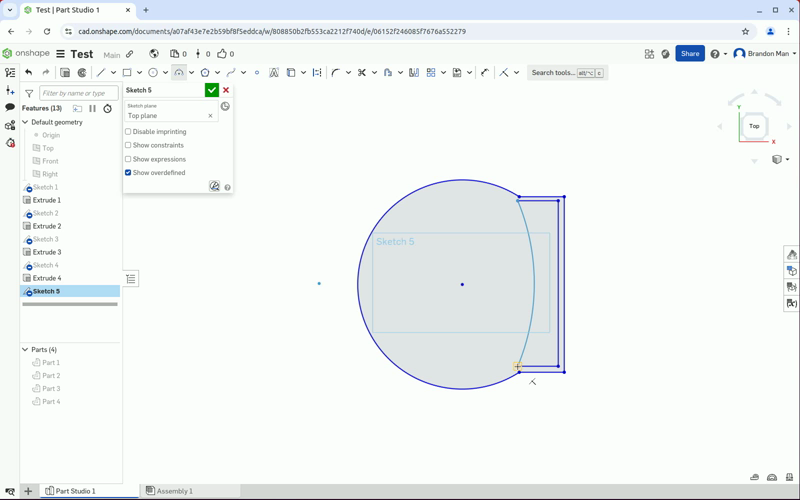
click(517, 366)
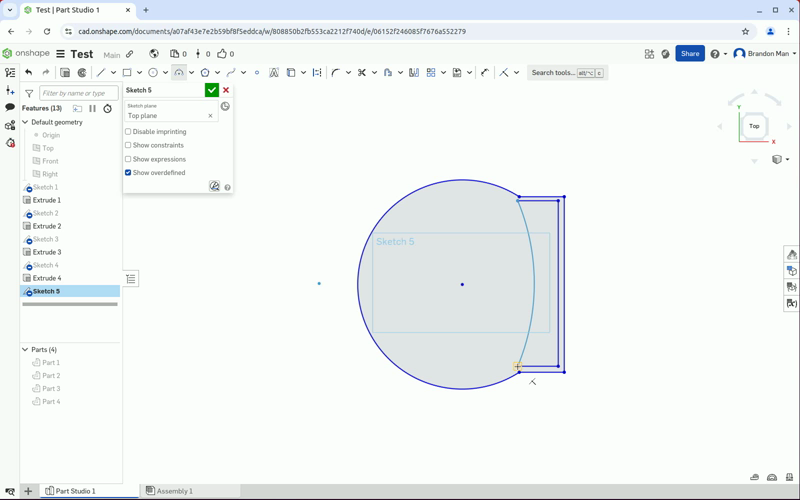
key_down(shift)
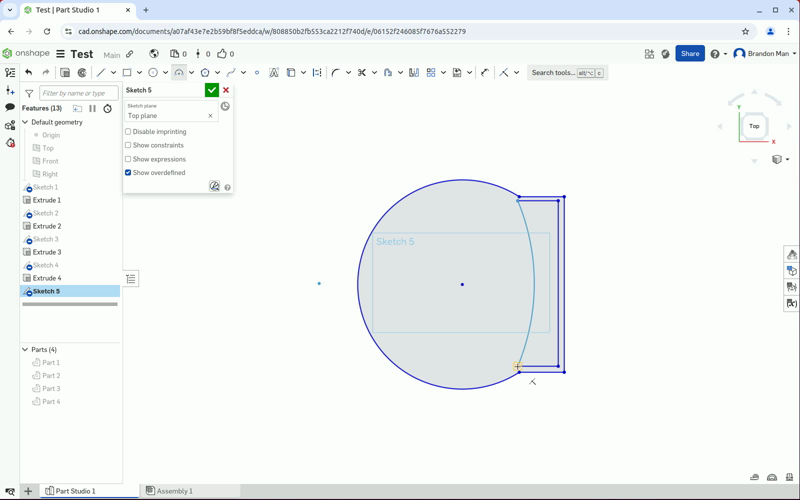
mouse_move(360, 283)
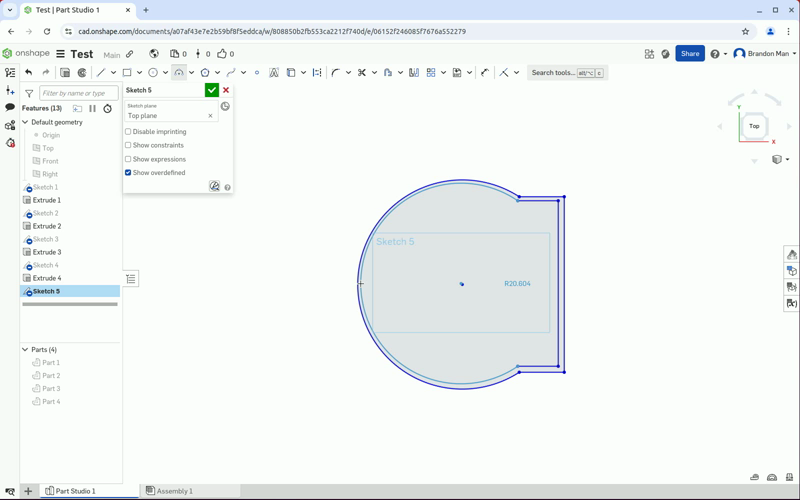
scroll(6)
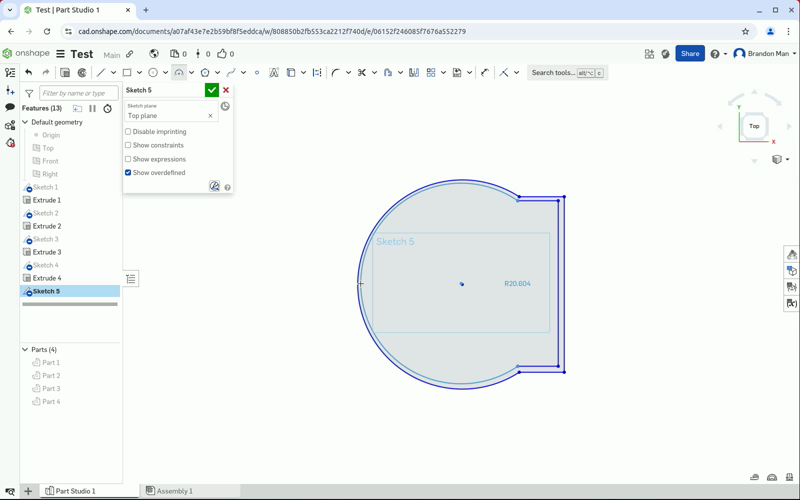
scroll(6)
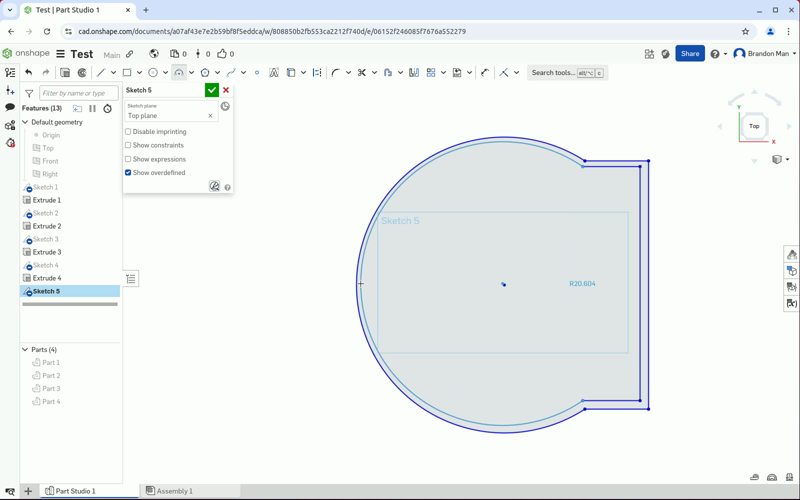
scroll(6)
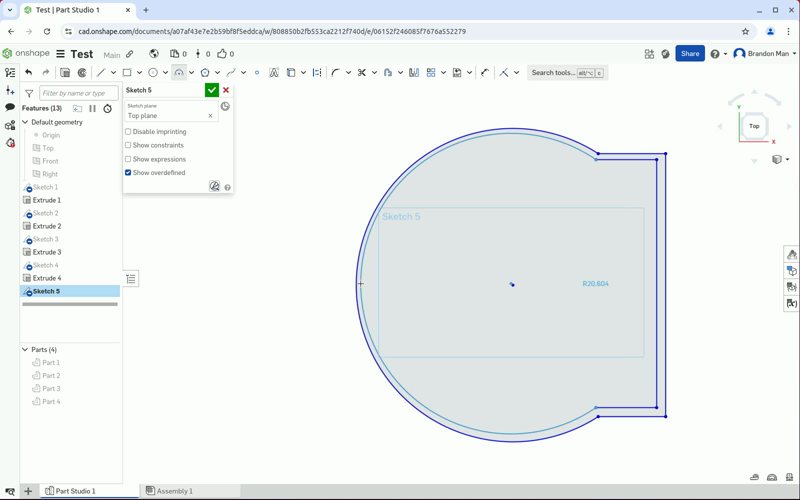
scroll(6)
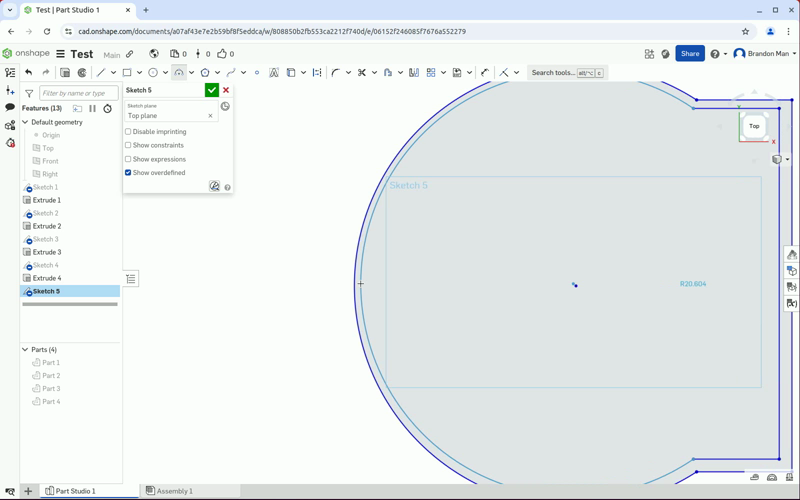
scroll(6)
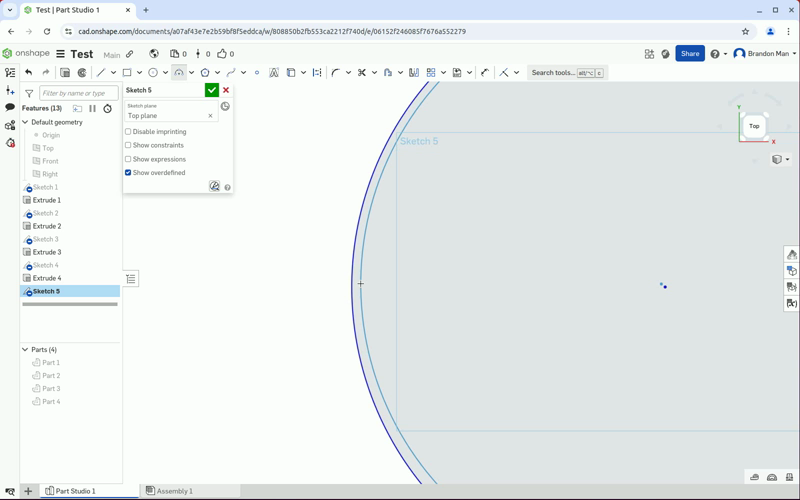
scroll(6)
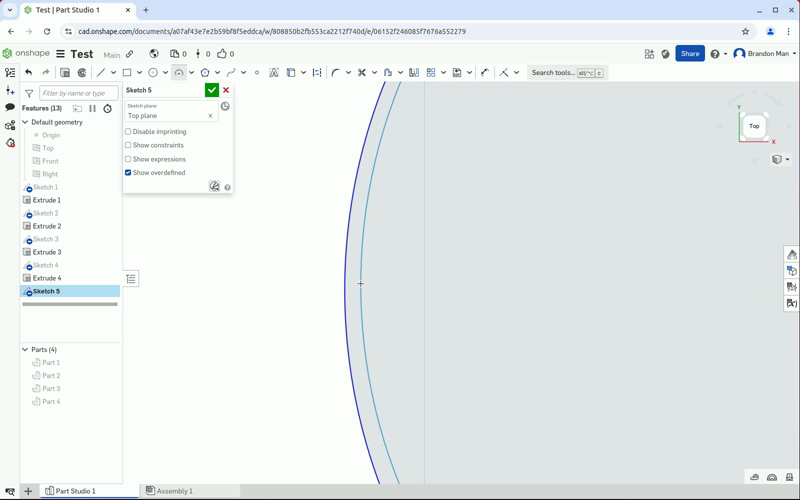
scroll(6)
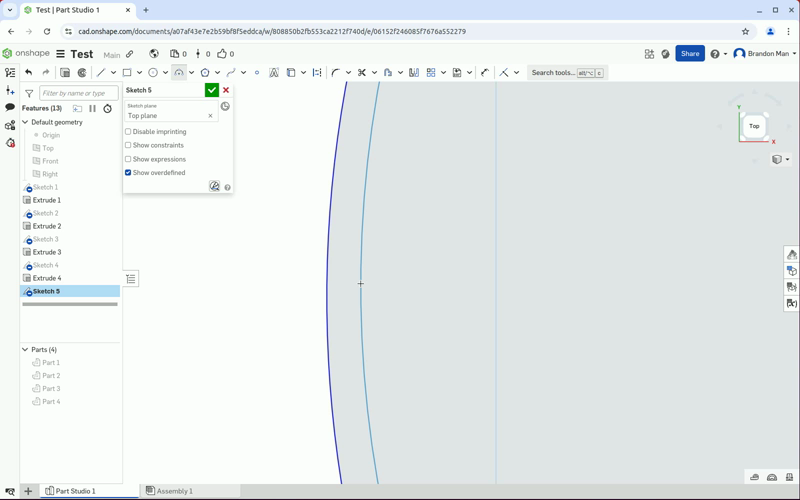
click(360, 283)
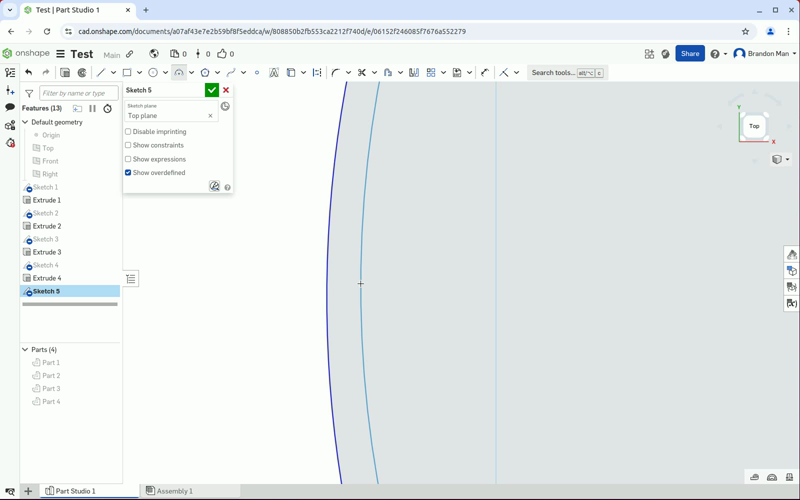
scroll(-6)
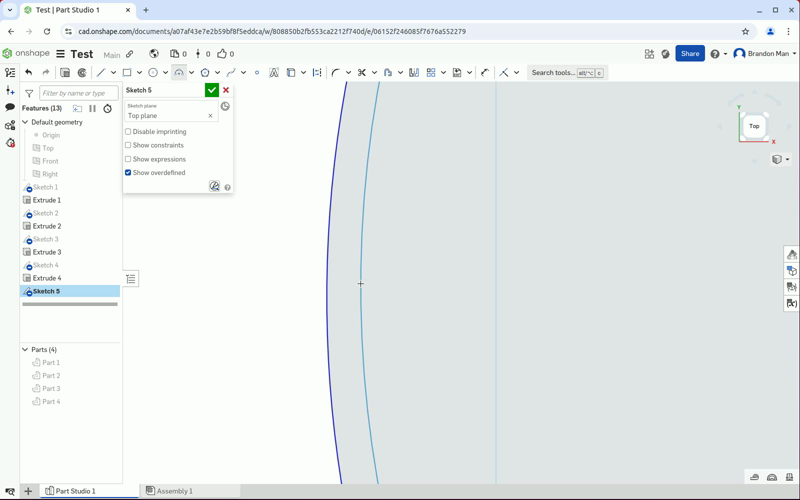
scroll(-6)
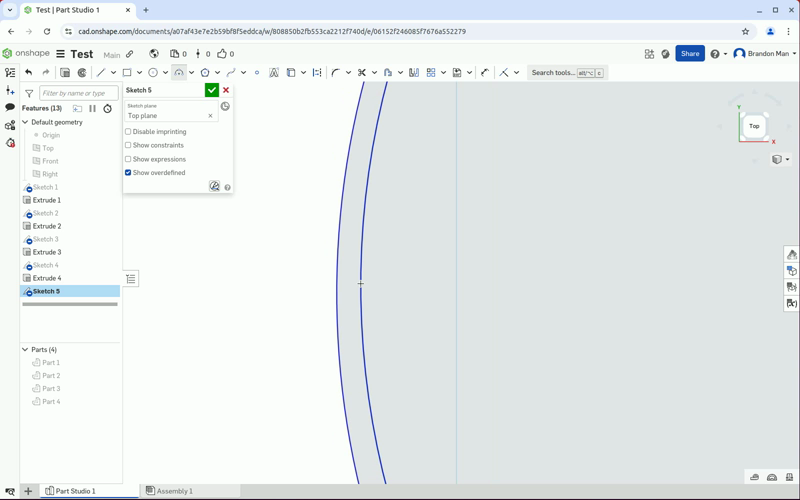
scroll(-6)
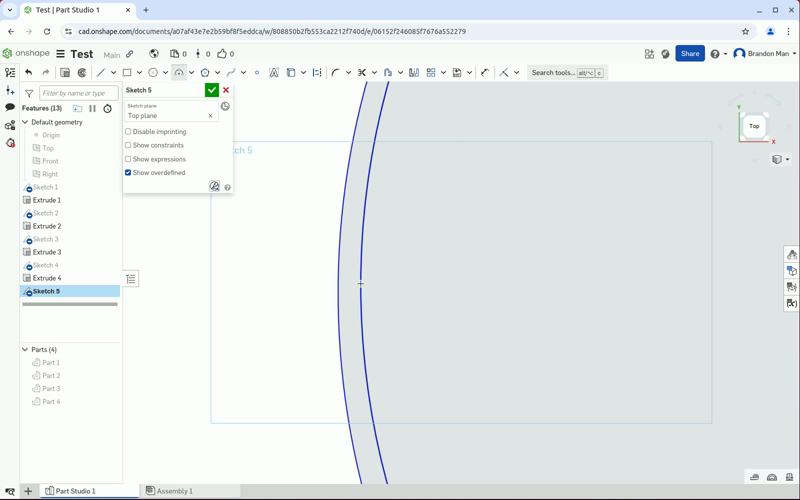
scroll(-6)
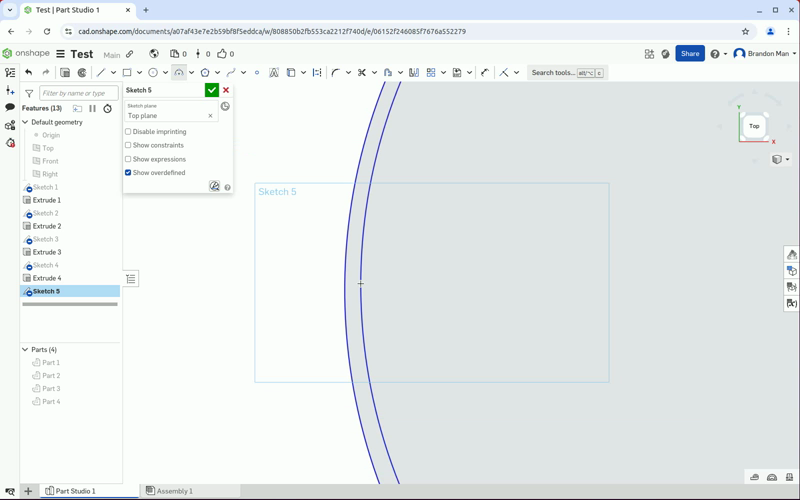
scroll(-6)
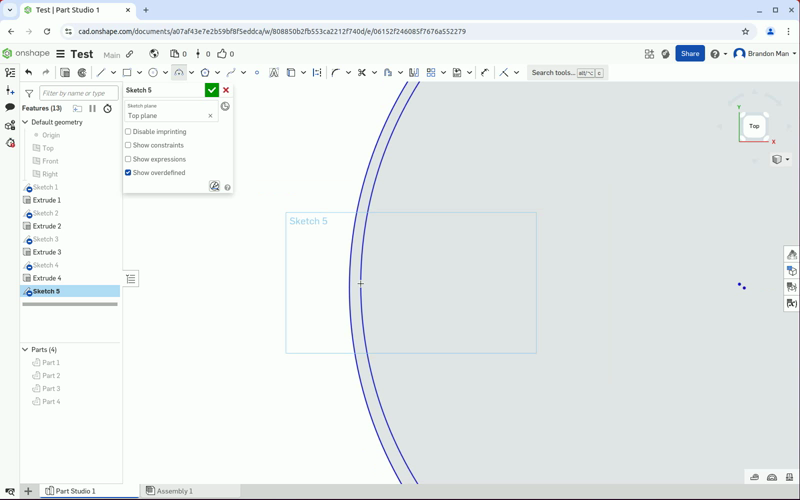
scroll(-6)
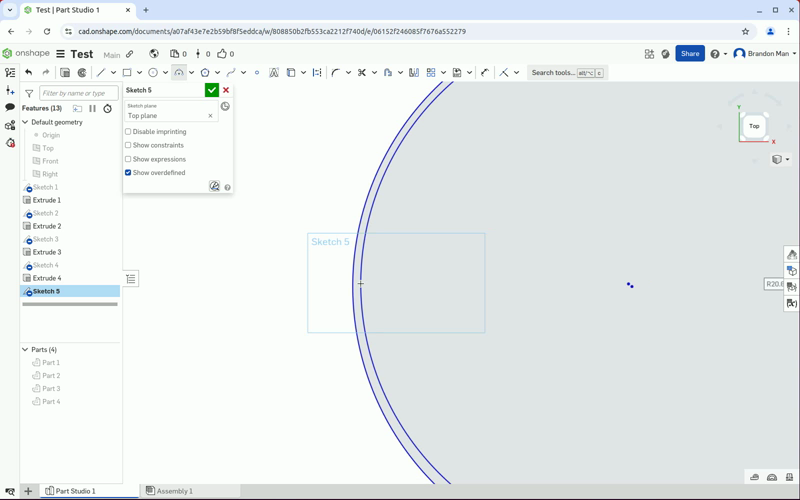
scroll(-6)
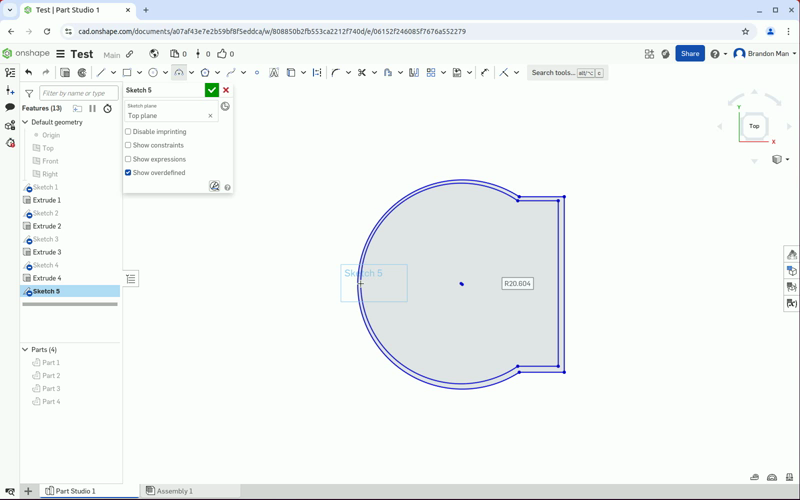
key_up(shift)
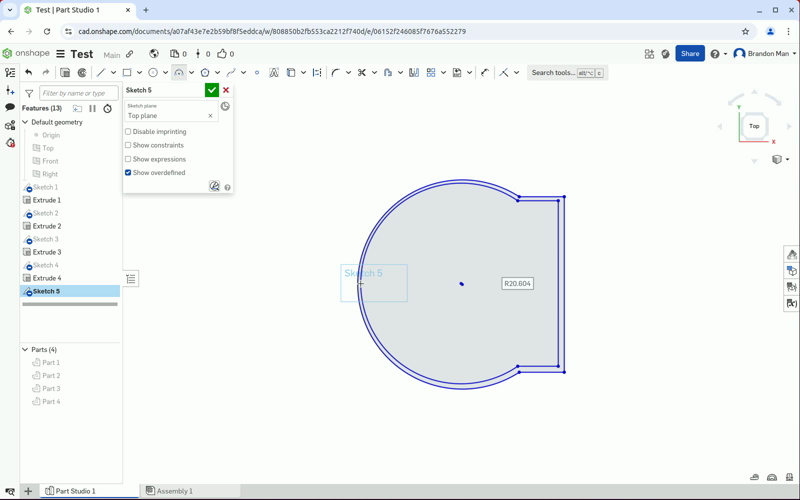
key(esc)
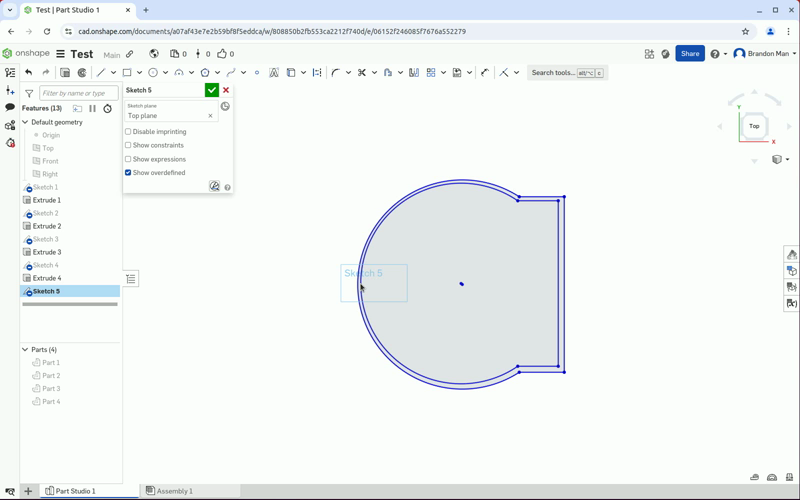
mouse_move(560, 240)
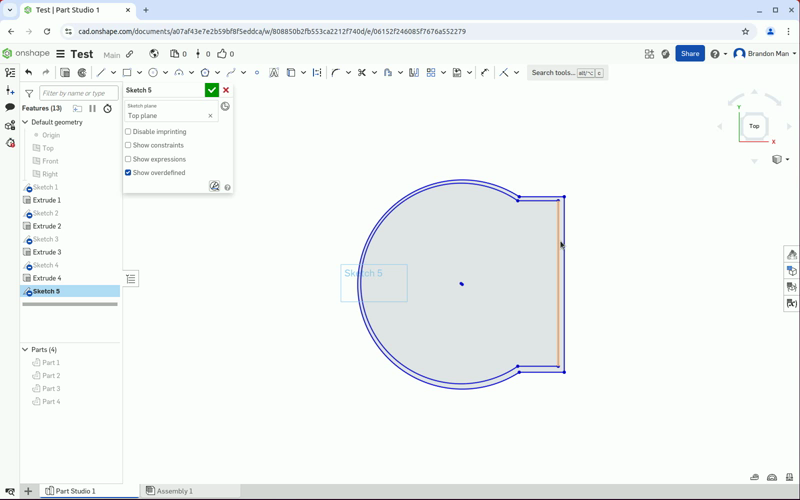
click(560, 240)
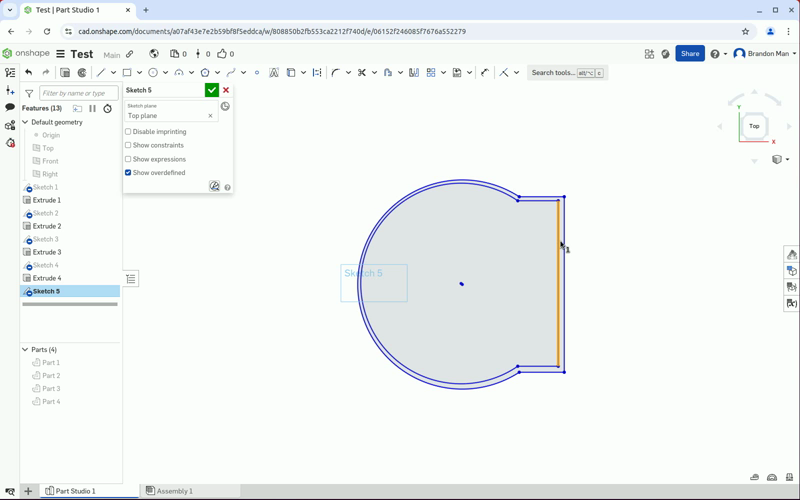
mouse_move(73, 352)
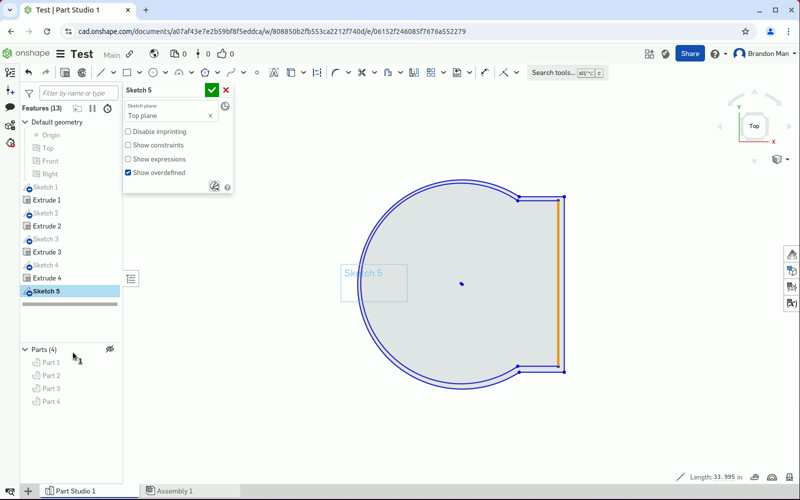
key(shift+y)
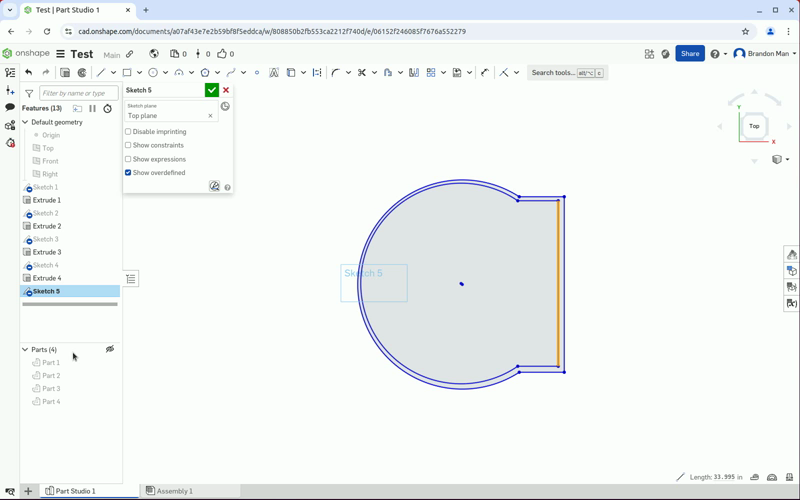
key(shift+e)
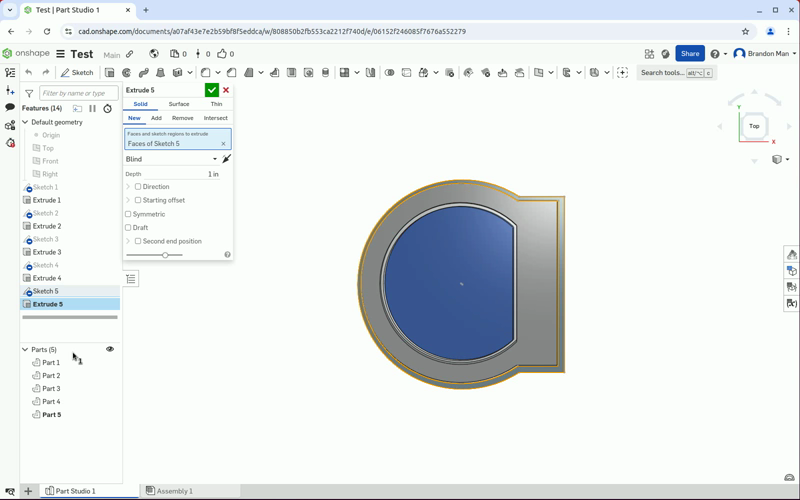
mouse_move(143, 106)
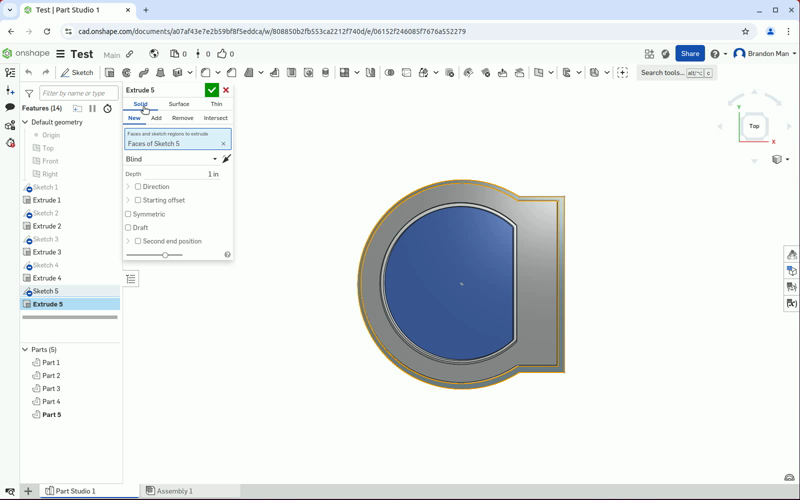
click(143, 106)
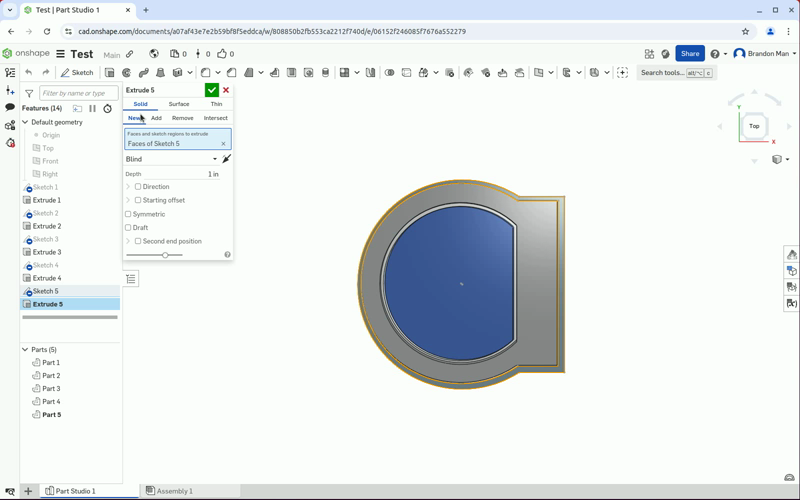
mouse_move(137, 120)
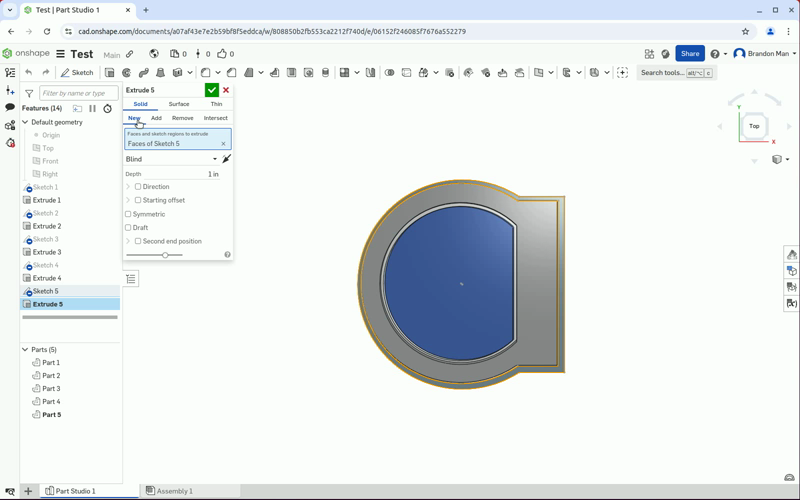
click(137, 120)
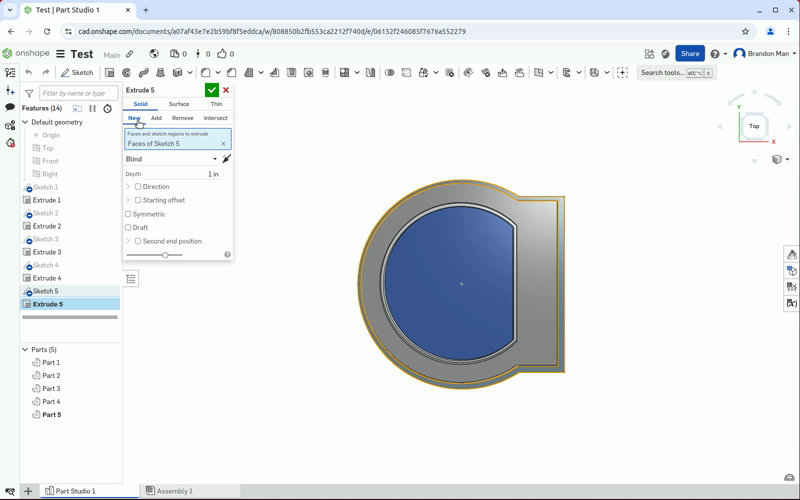
key(tab, 4)
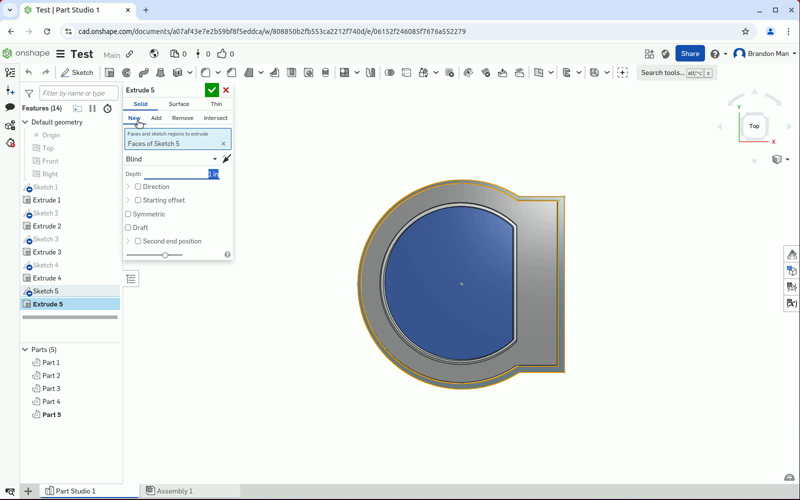
text(23.108)
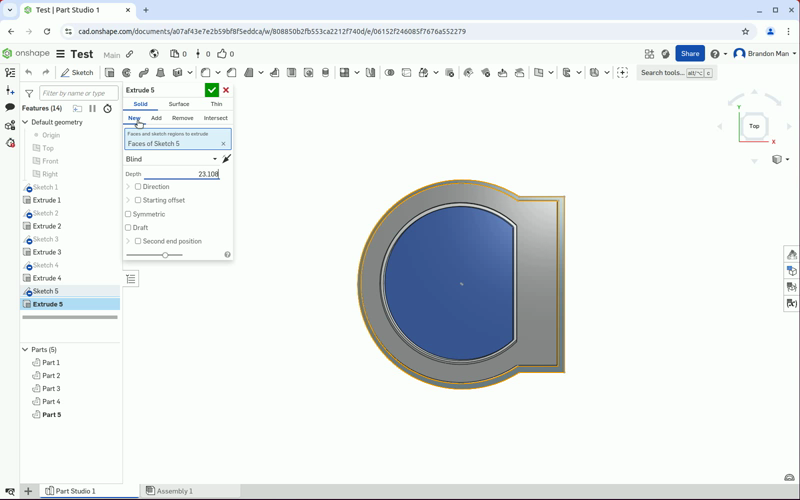
key(enter)
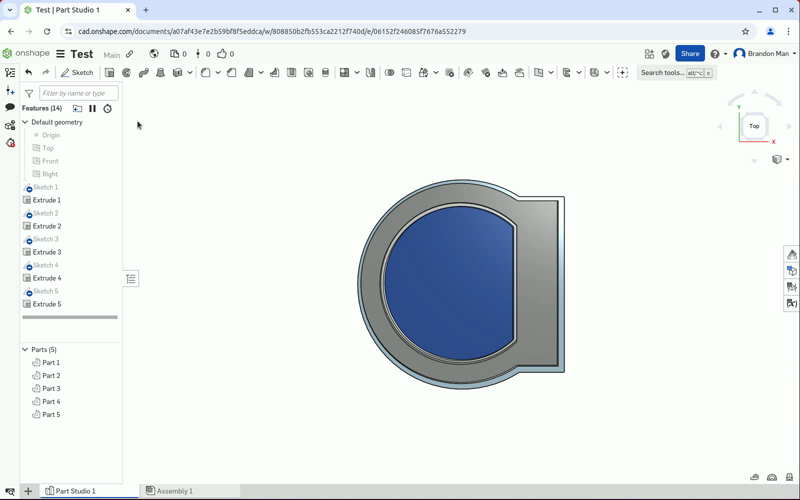
key(shift+h)
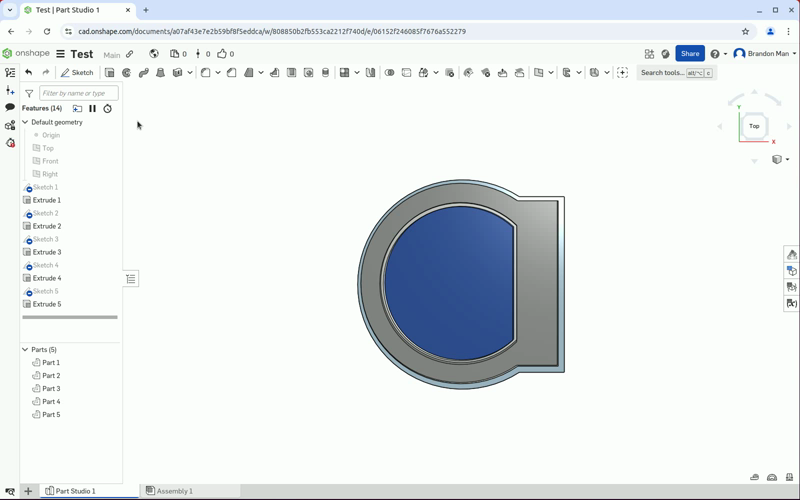
key(shift+h)
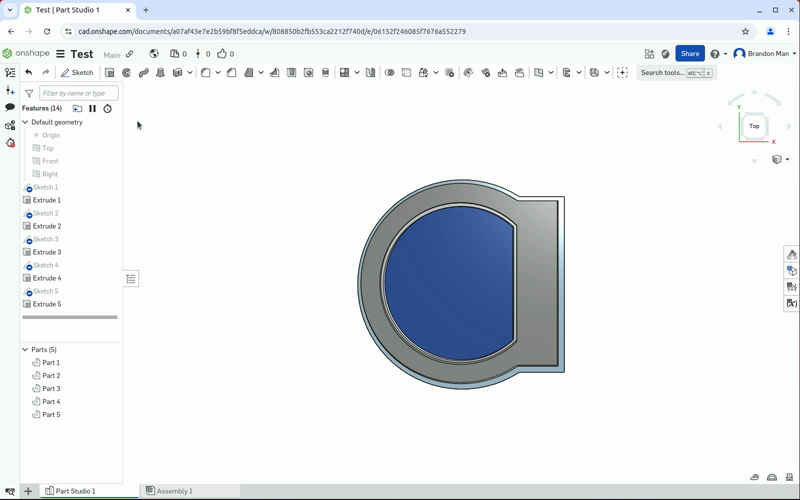
mouse_move(73, 189)
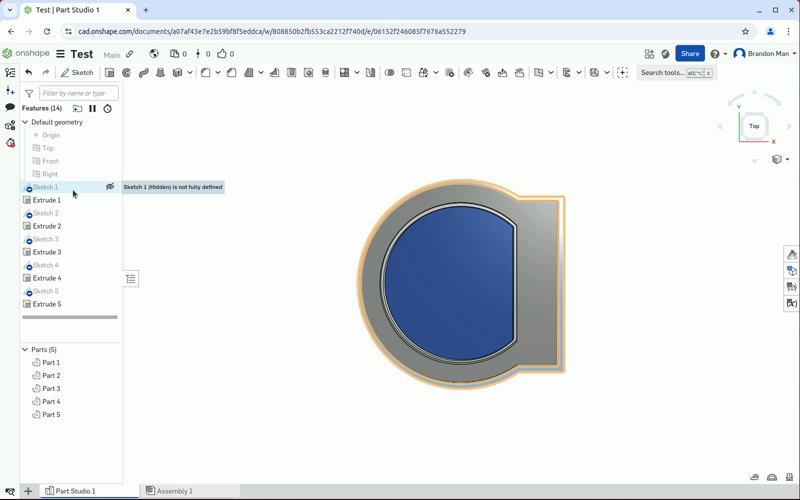
click(73, 189)
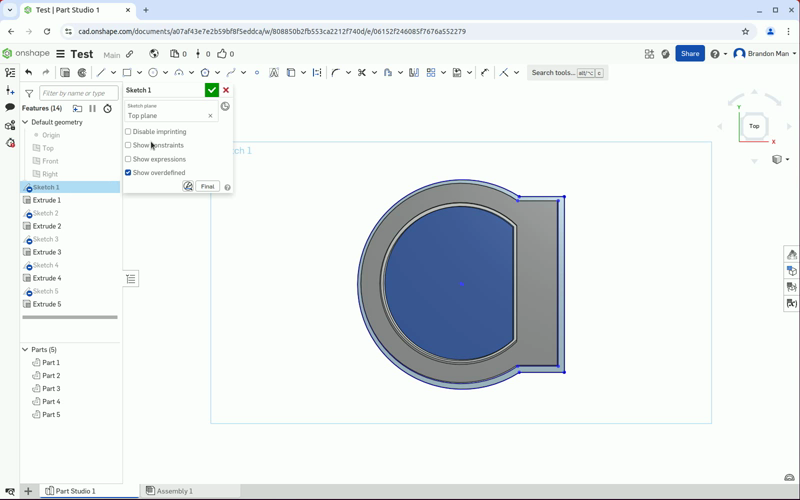
mouse_move(229, 92)
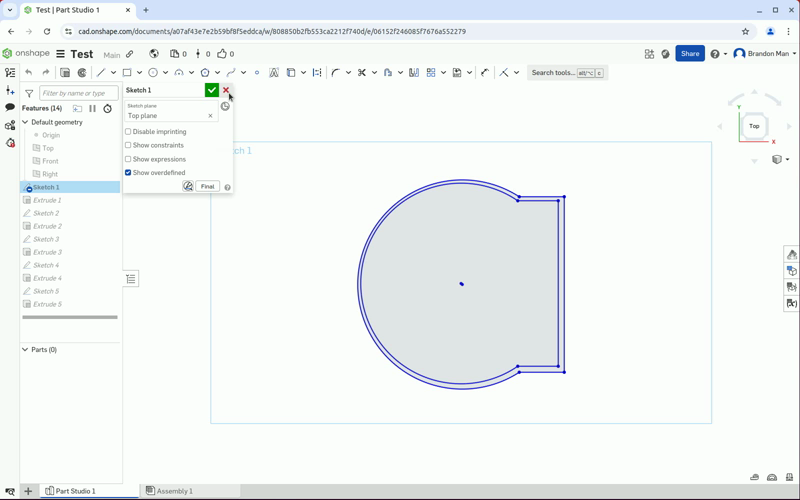
click(229, 92)
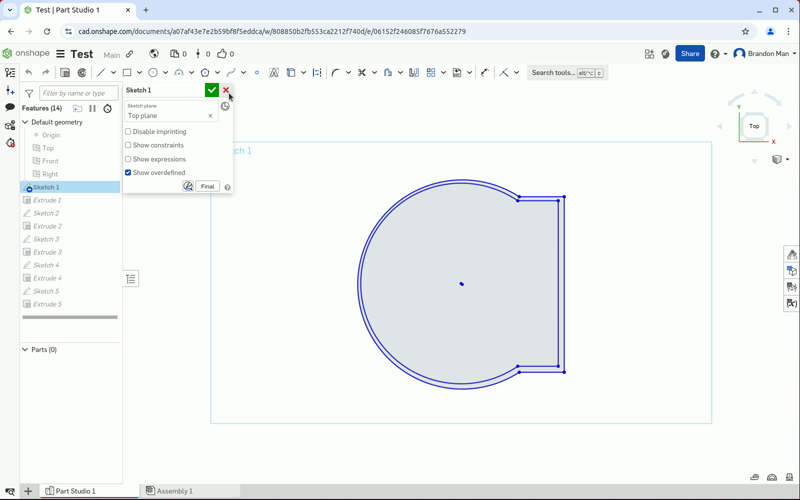
key(shift+s)
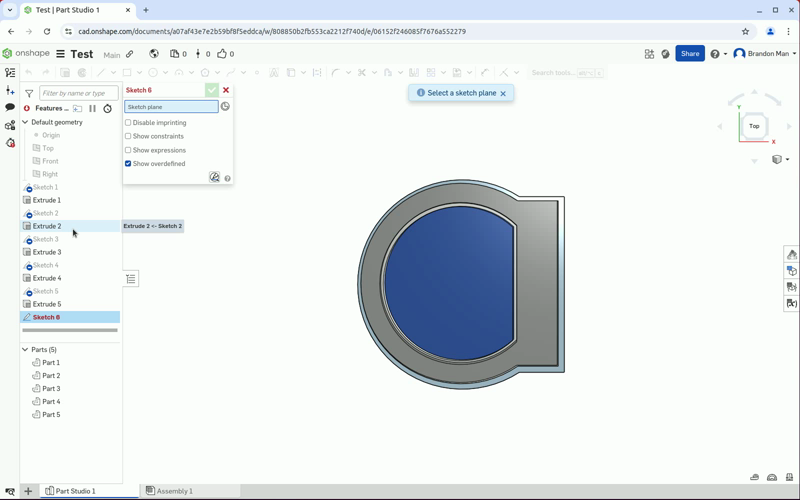
scroll(3)
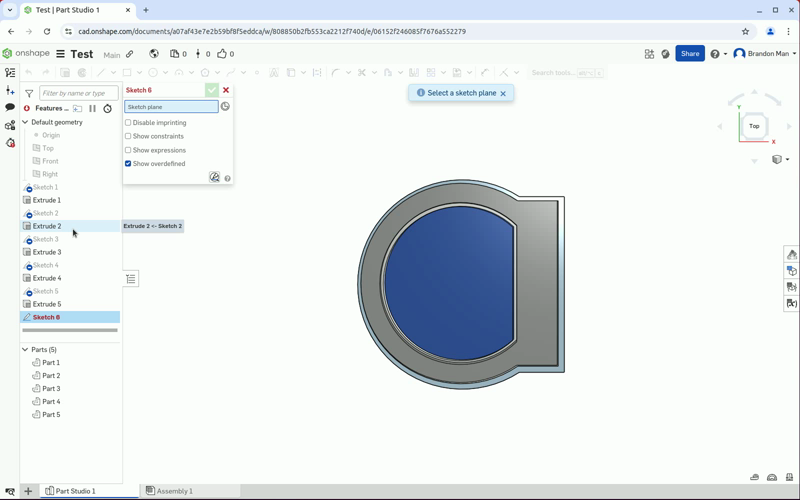
mouse_move(73, 150)
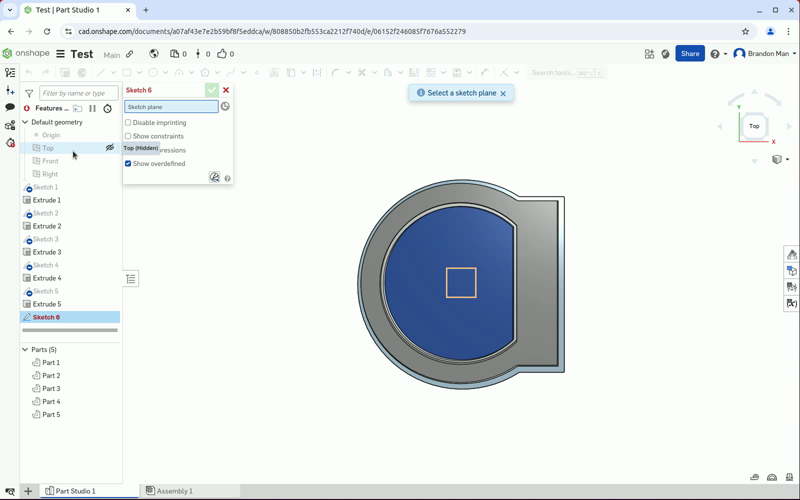
click(73, 150)
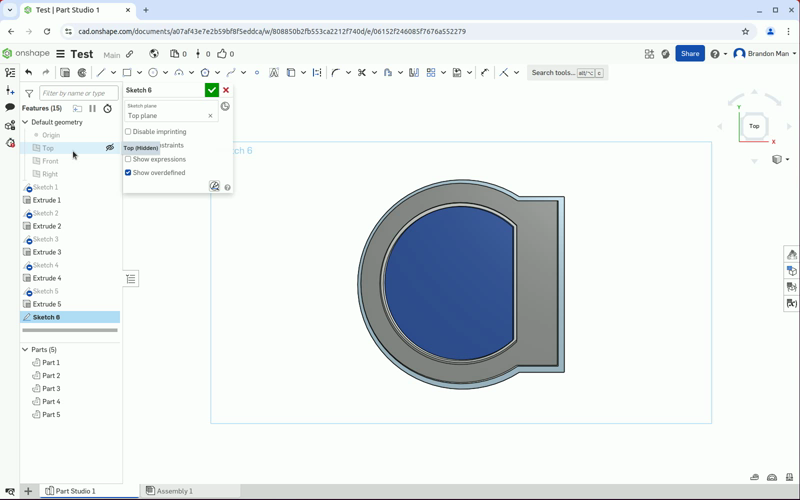
mouse_move(73, 352)
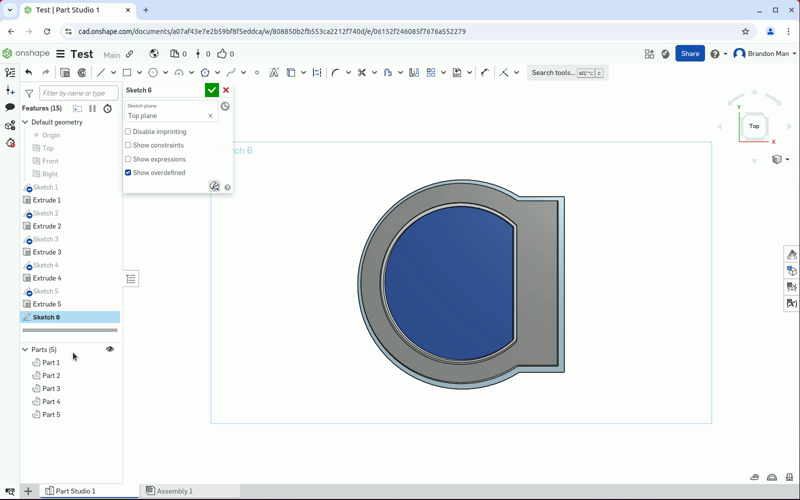
key(y)
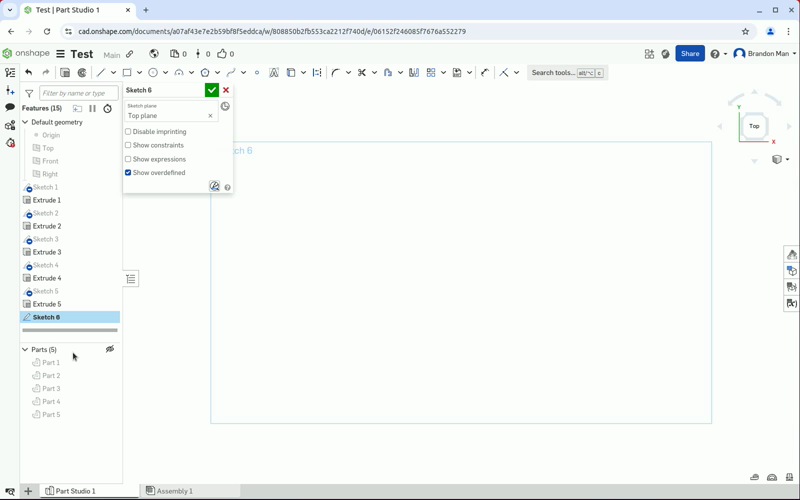
key(l)
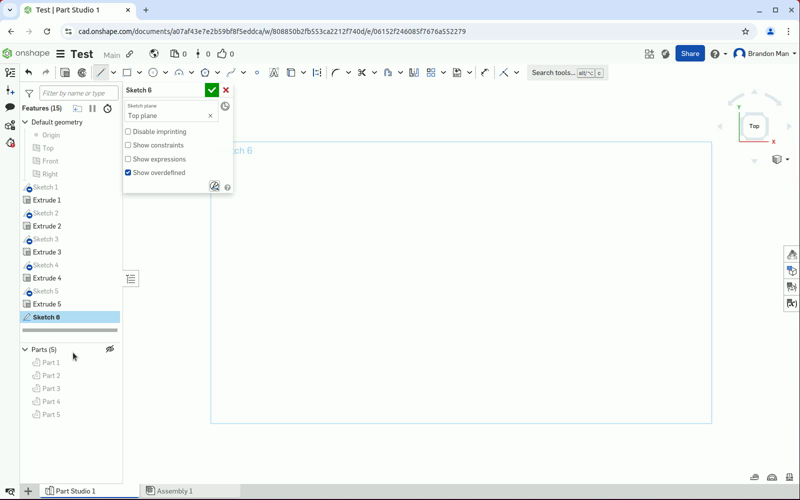
key_down(shift)
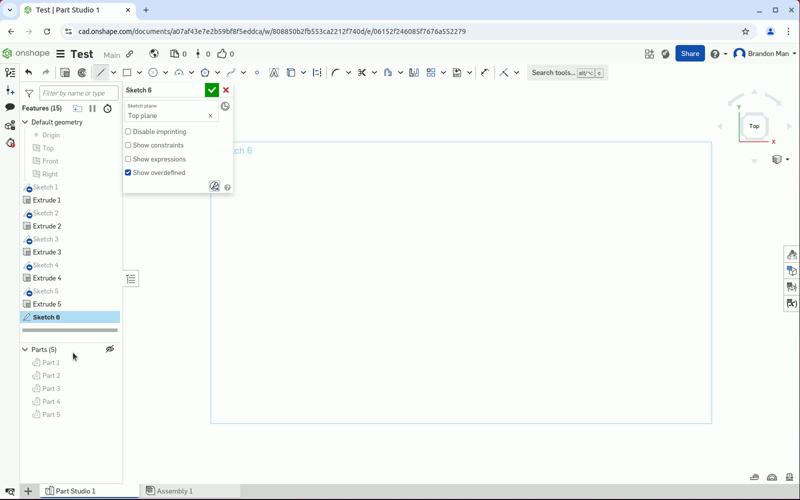
mouse_move(516, 341)
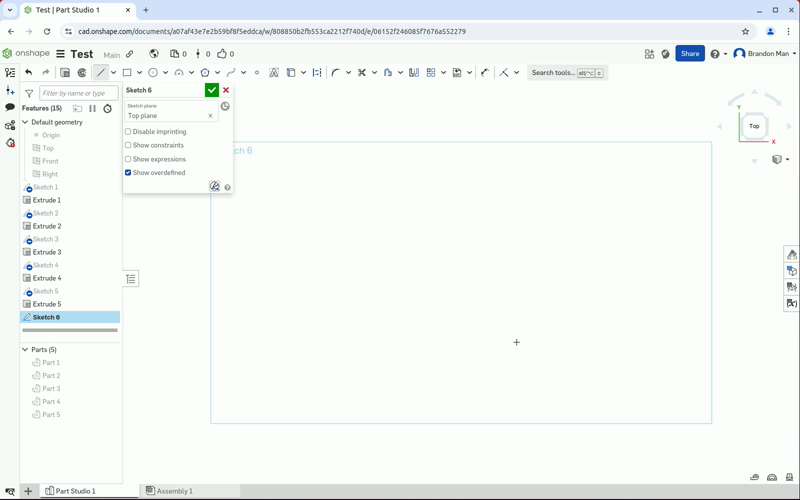
click(516, 341)
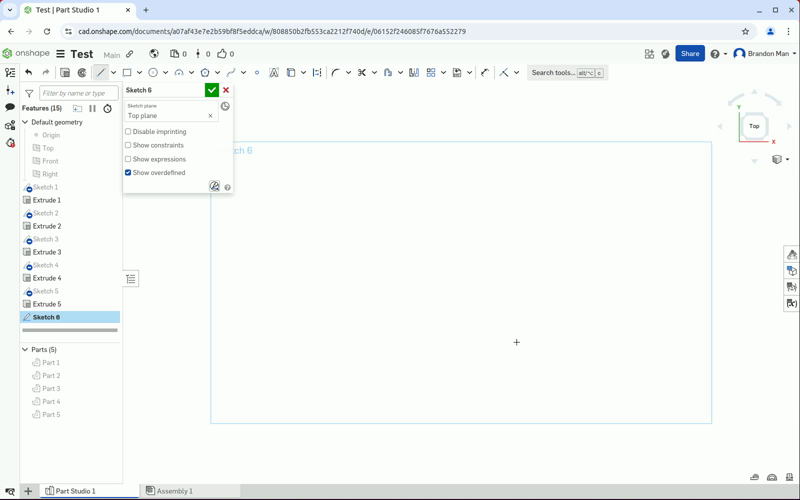
key_up(shift)
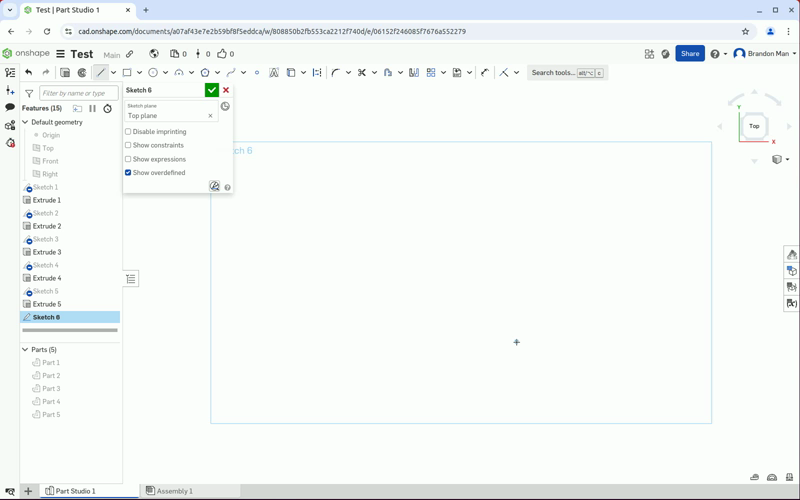
key_down(shift)
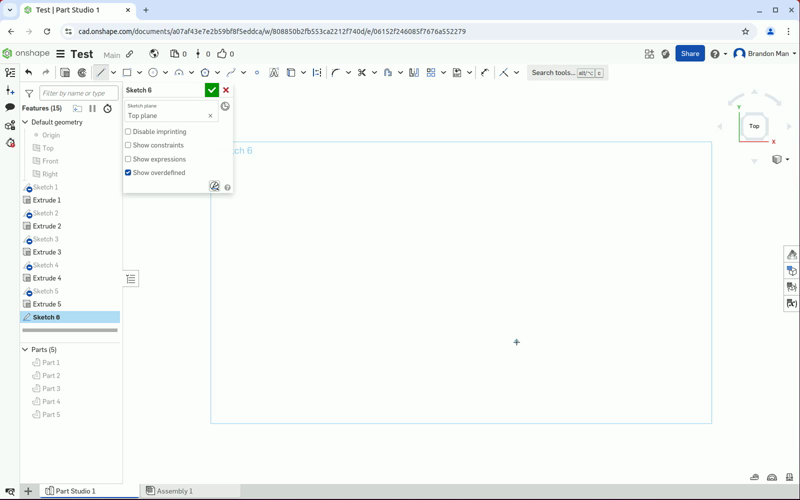
mouse_move(516, 225)
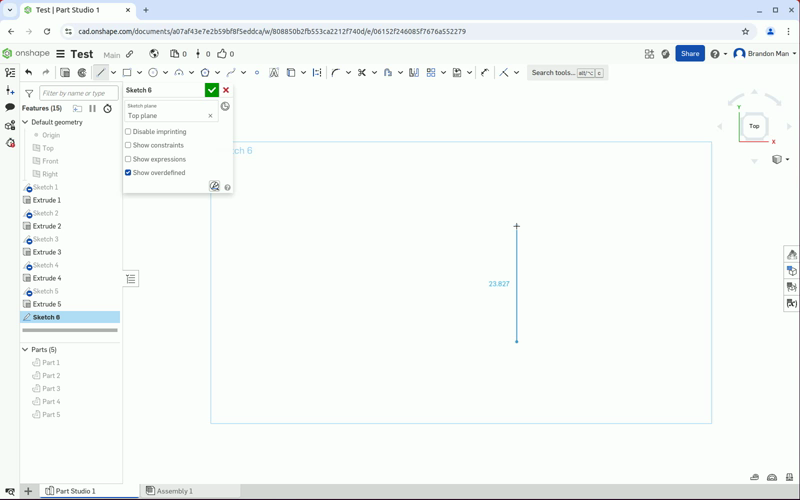
click(516, 225)
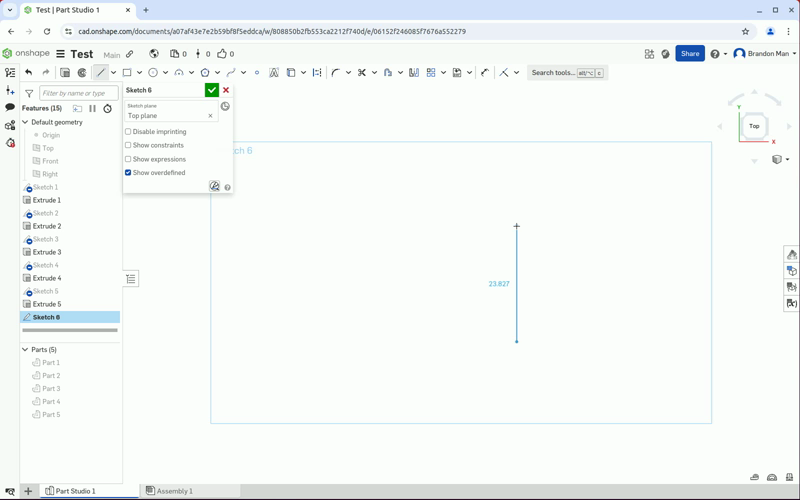
key_up(shift)
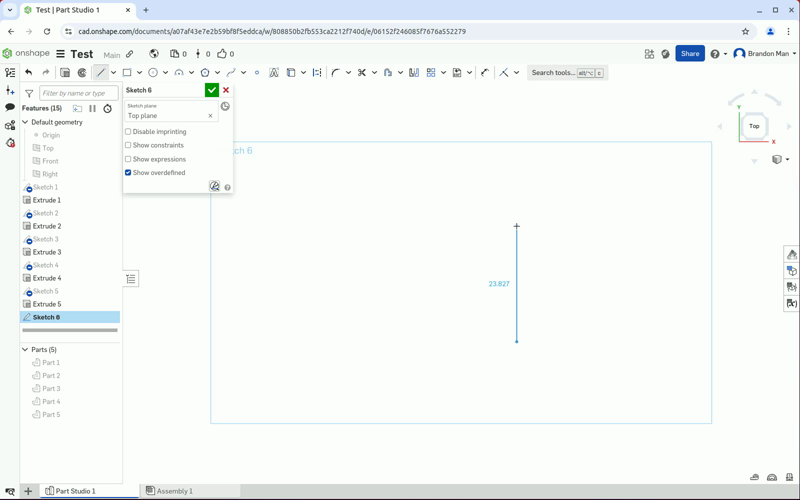
key(esc)
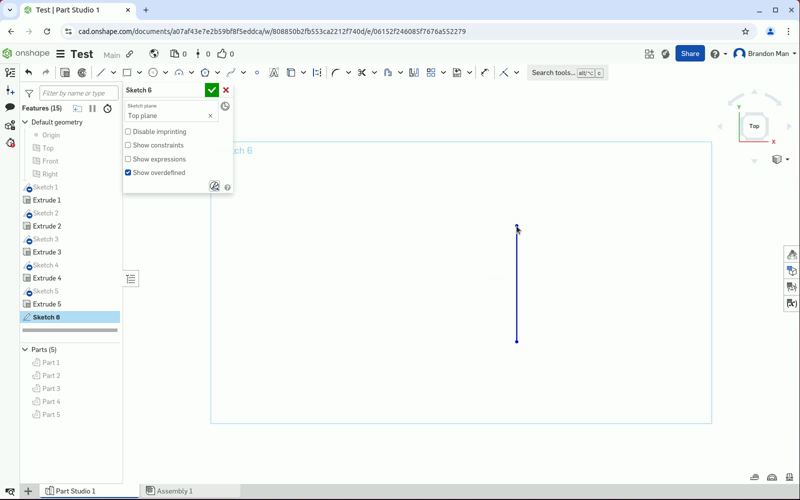
key(a)
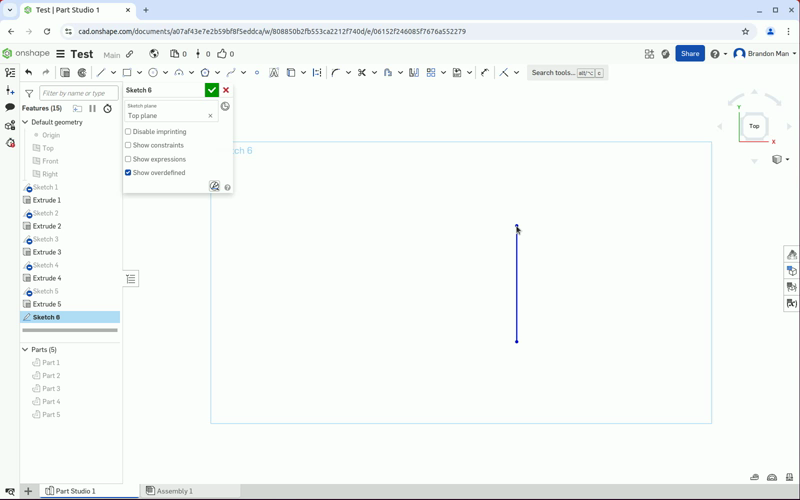
mouse_move(516, 225)
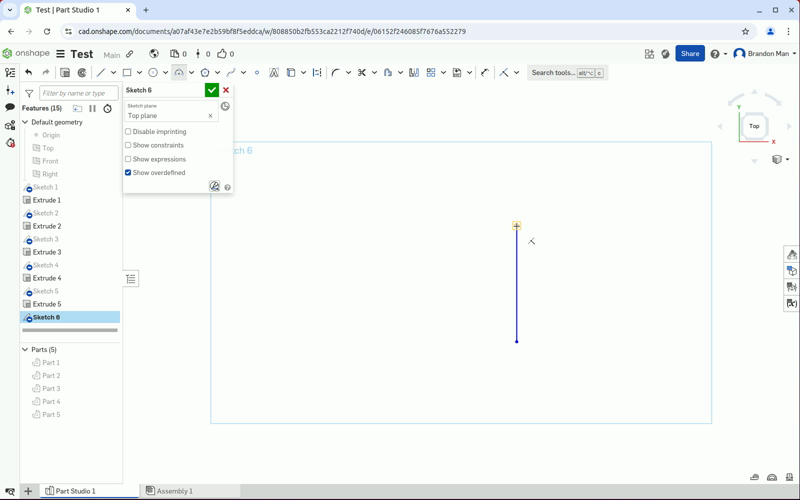
click(516, 225)
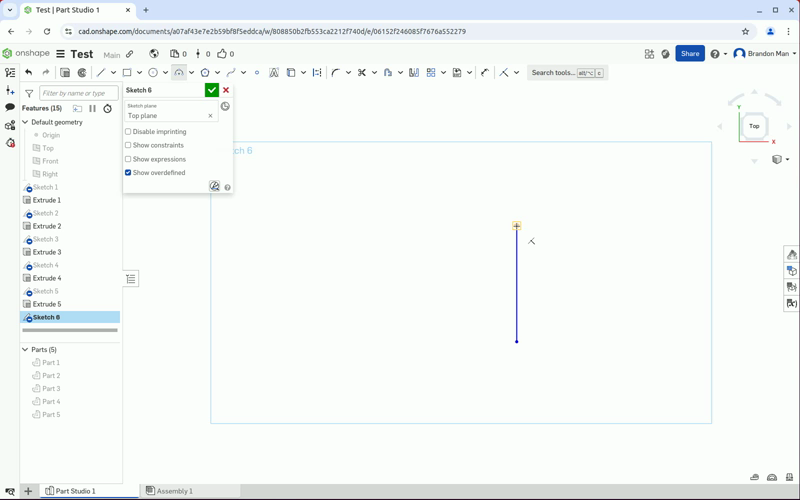
mouse_move(516, 341)
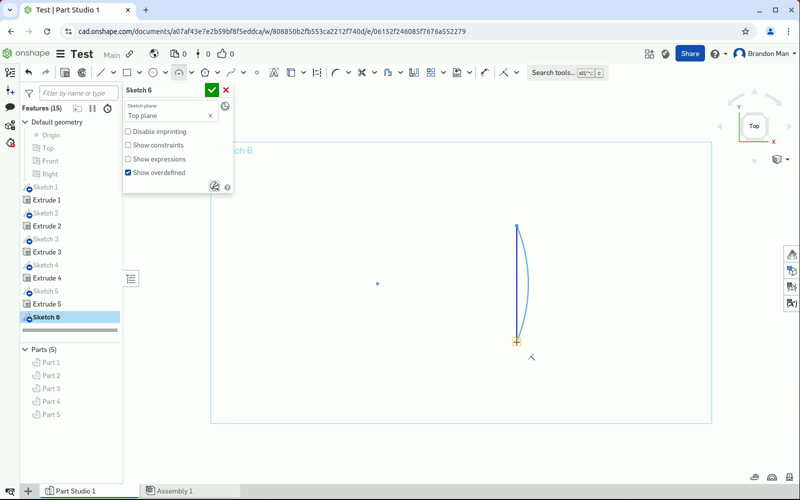
click(516, 341)
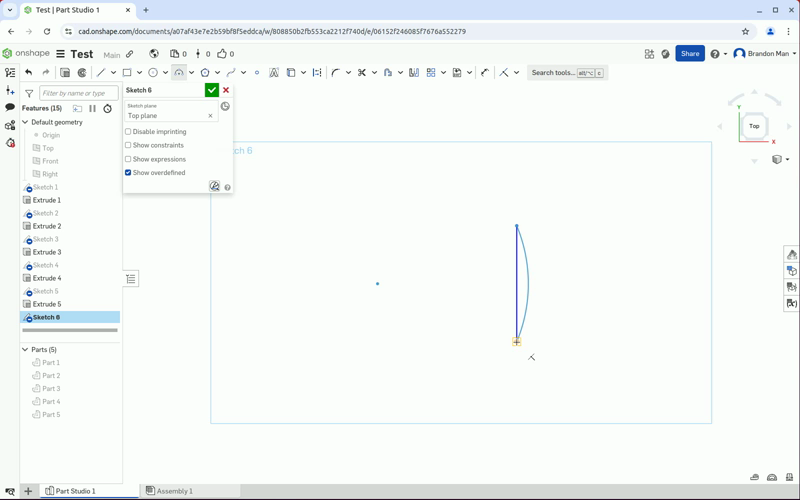
key_down(shift)
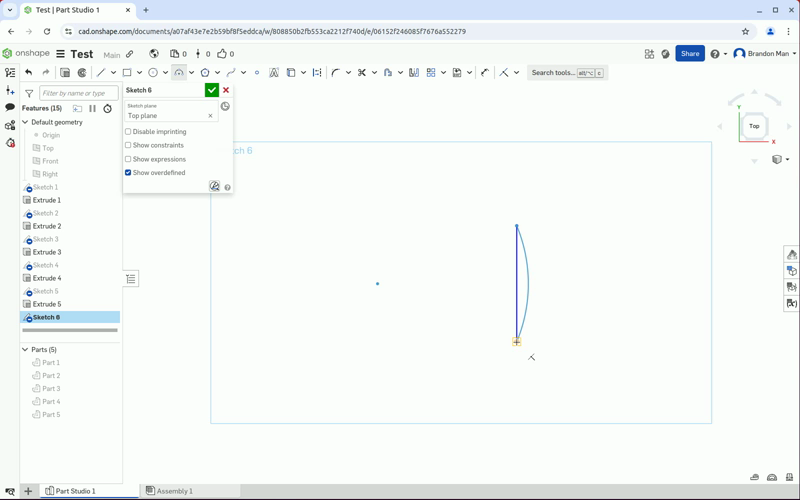
mouse_move(379, 283)
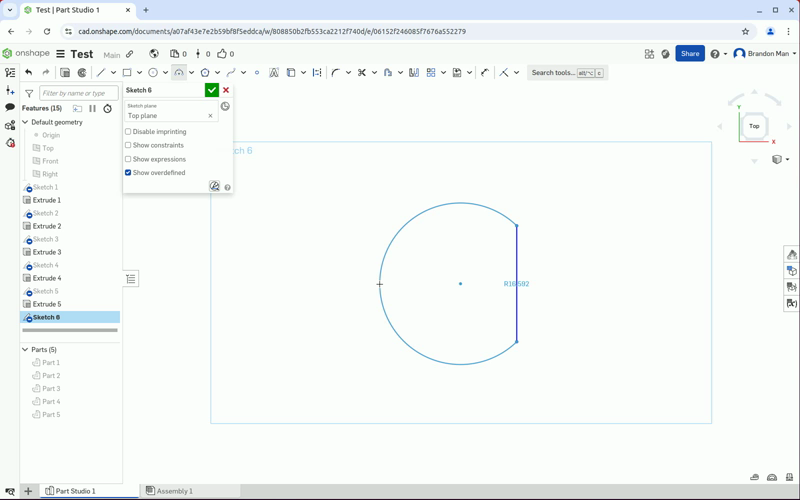
click(379, 283)
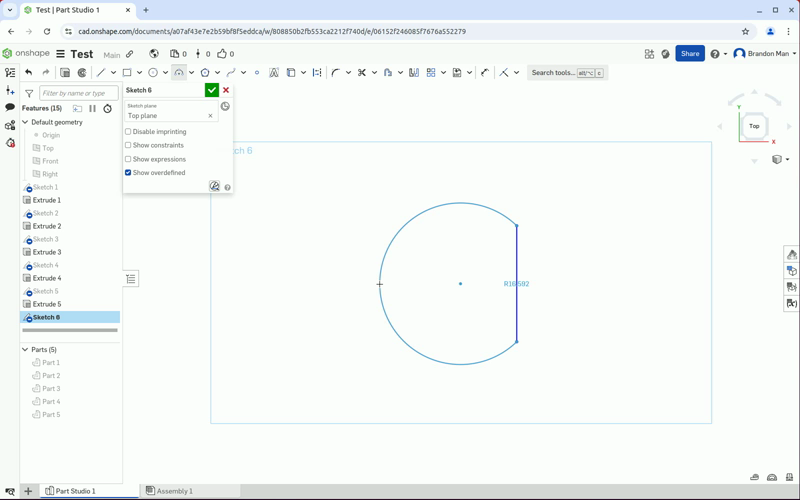
key_up(shift)
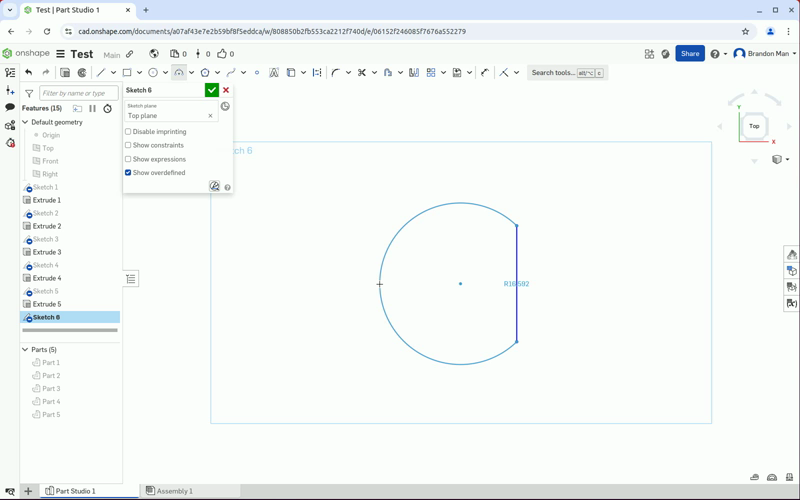
key(esc)
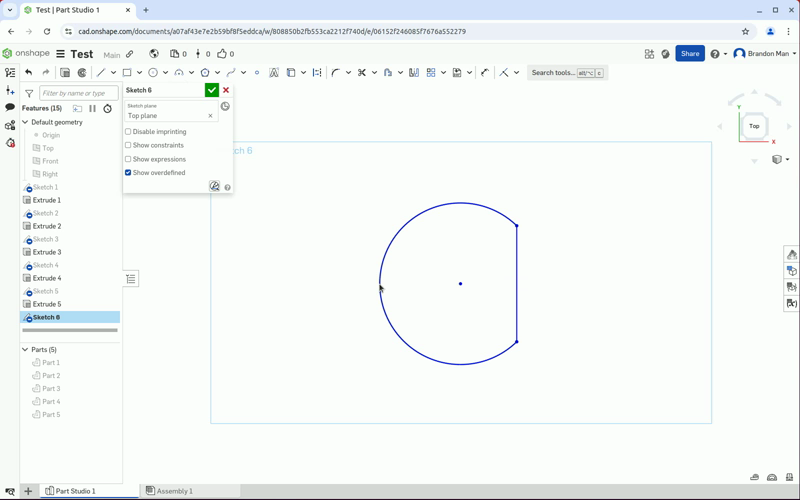
key(l)
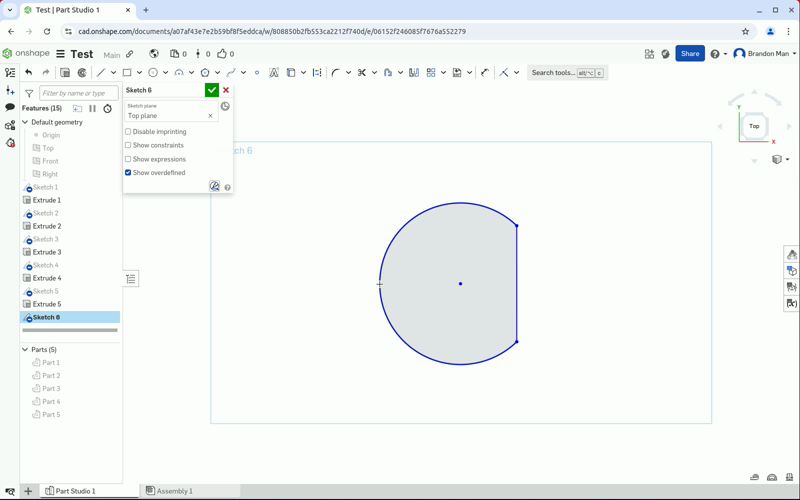
key_down(shift)
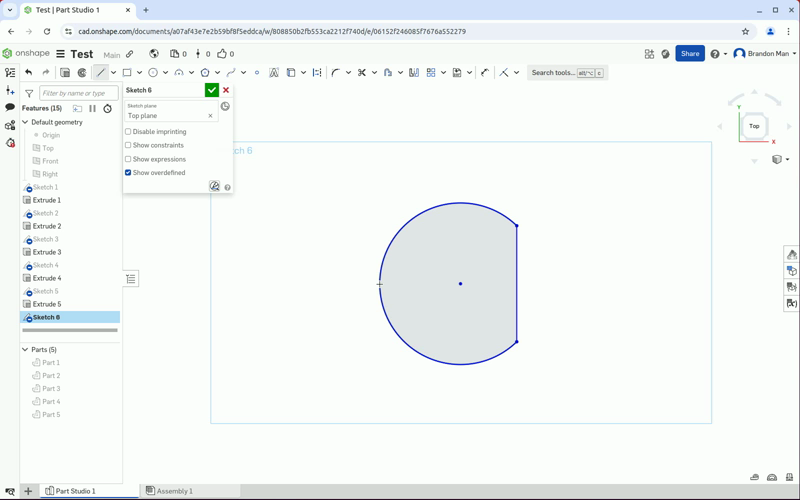
mouse_move(512, 340)
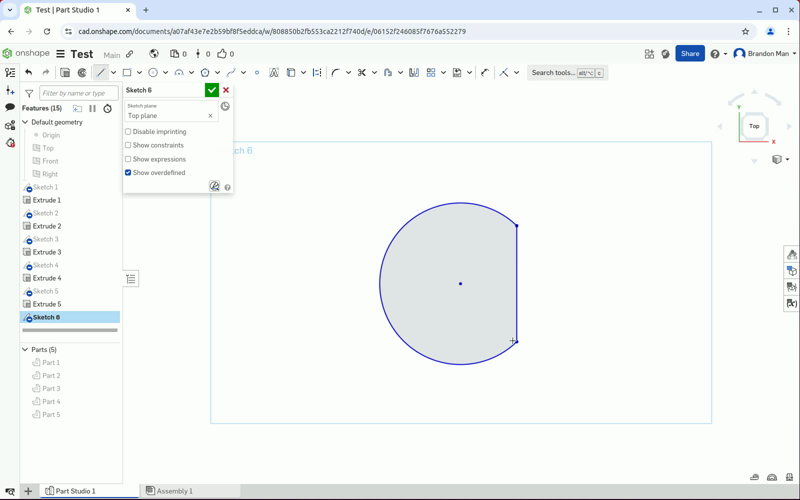
scroll(6)
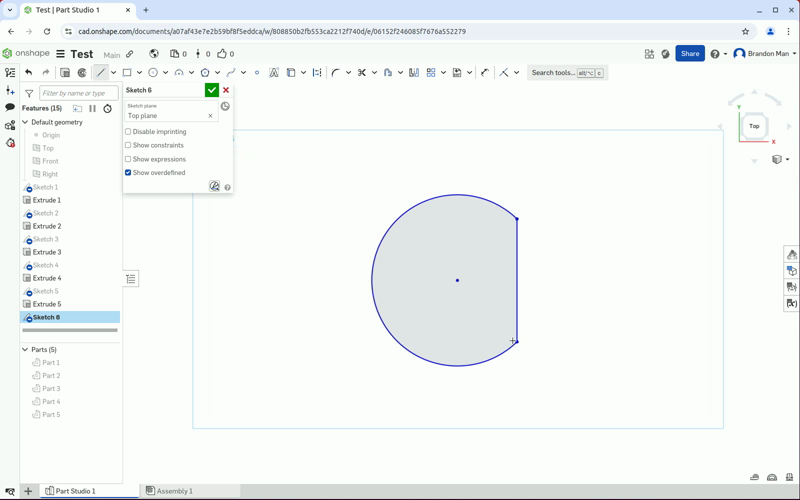
scroll(6)
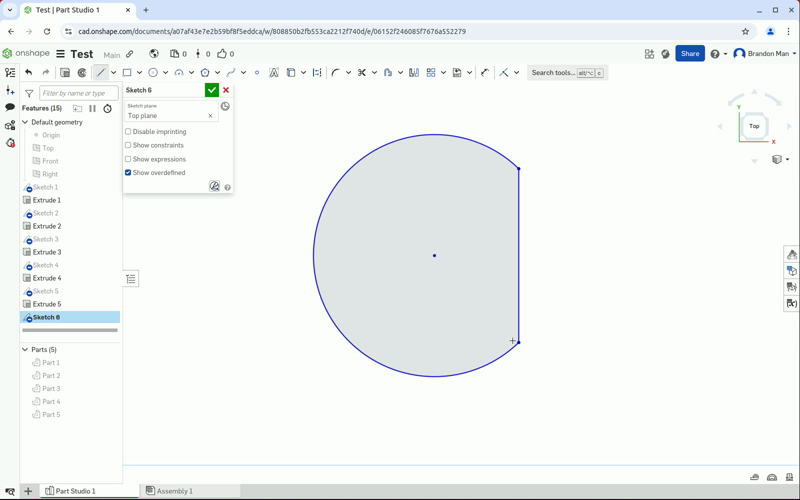
scroll(6)
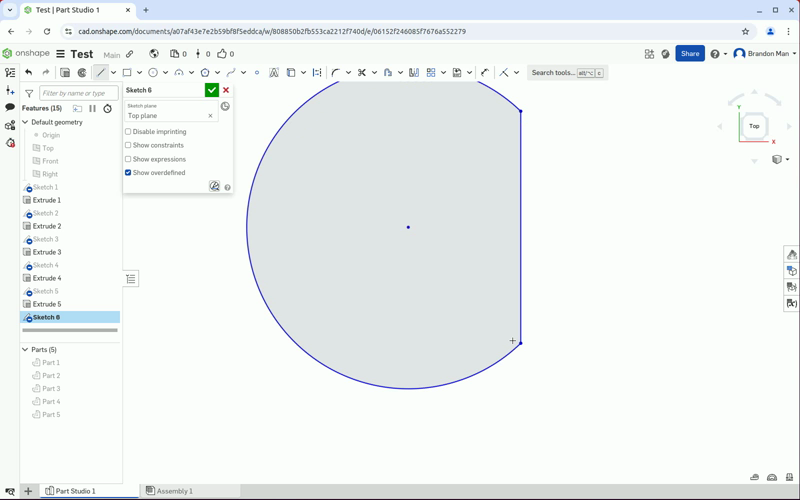
scroll(6)
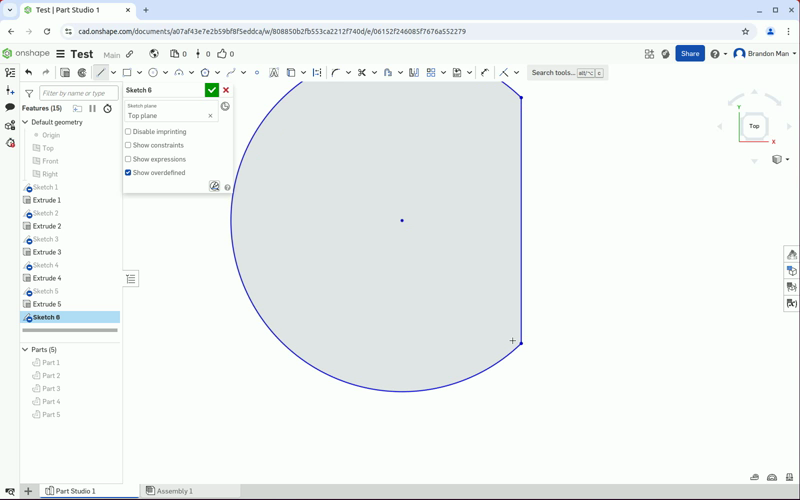
scroll(6)
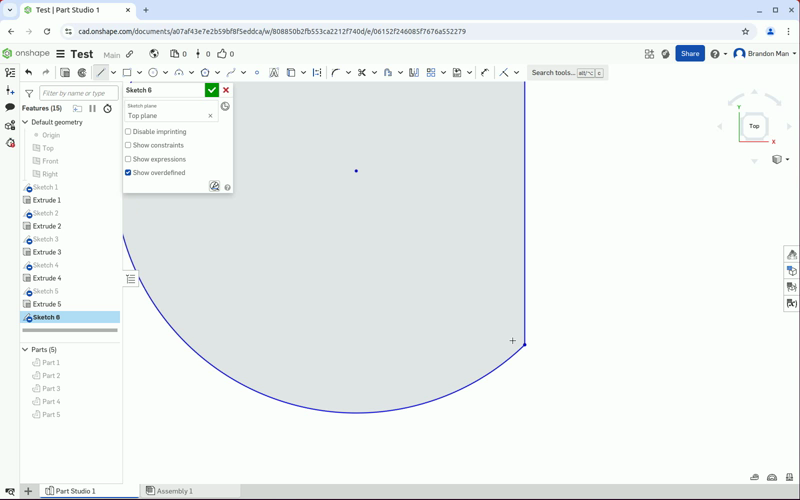
scroll(6)
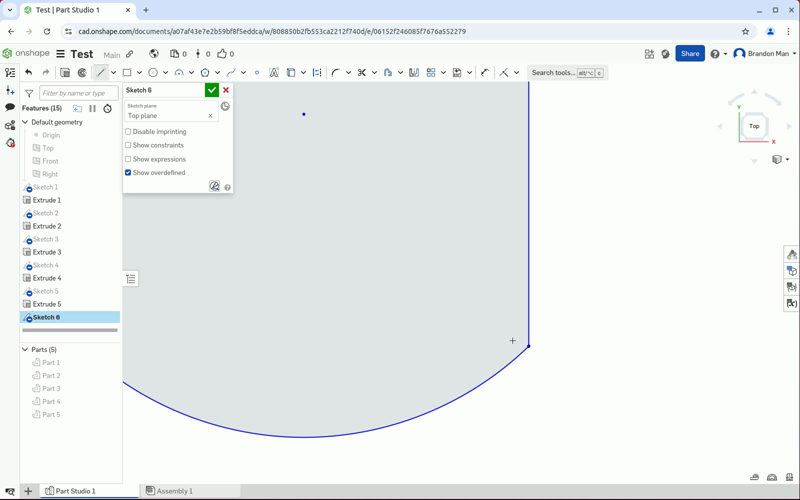
scroll(6)
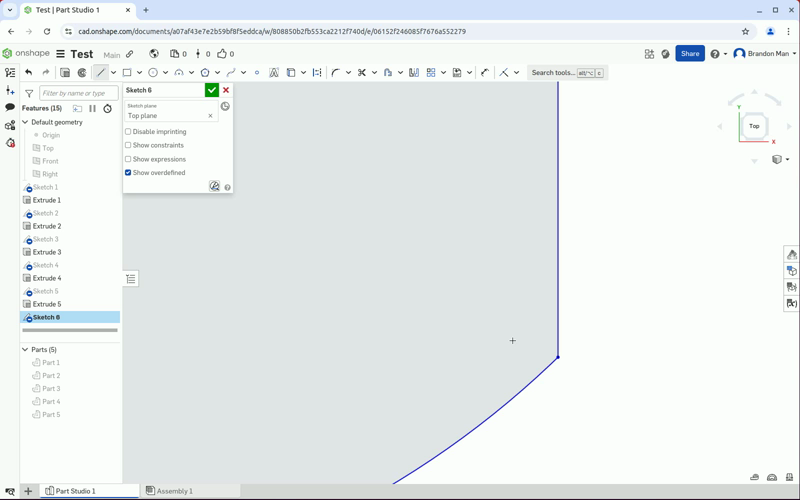
click(512, 340)
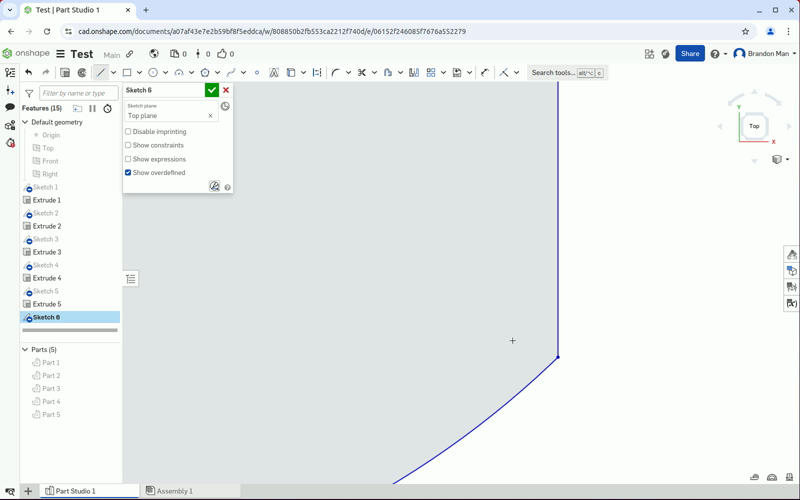
scroll(-6)
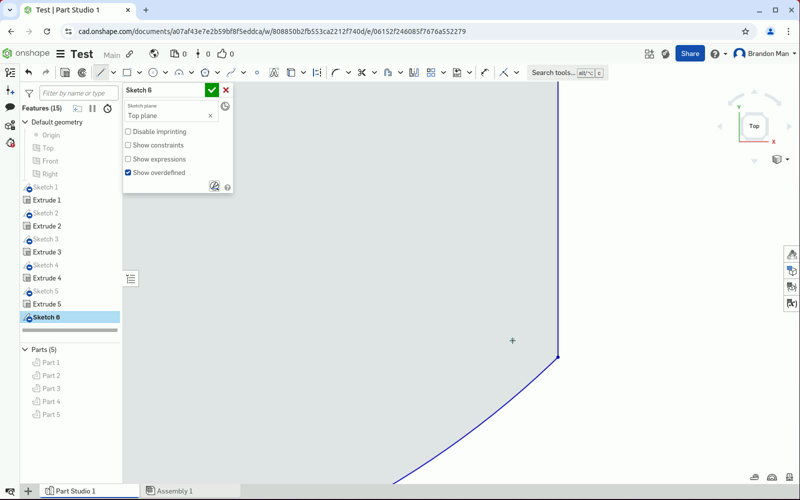
scroll(-6)
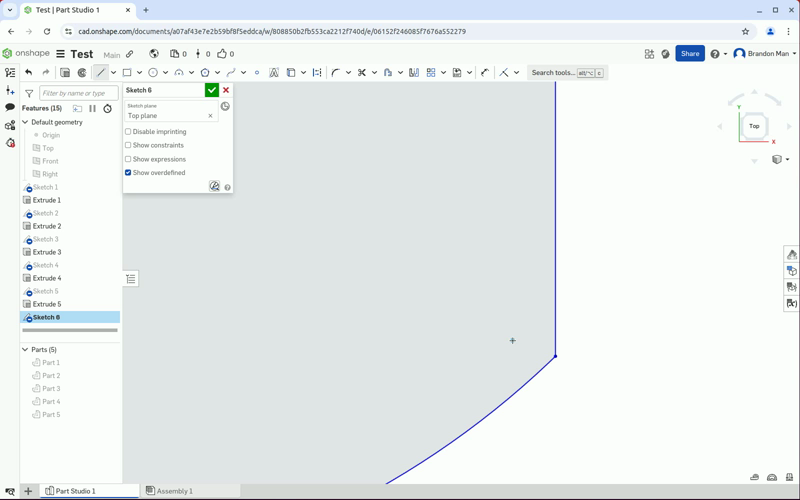
scroll(-6)
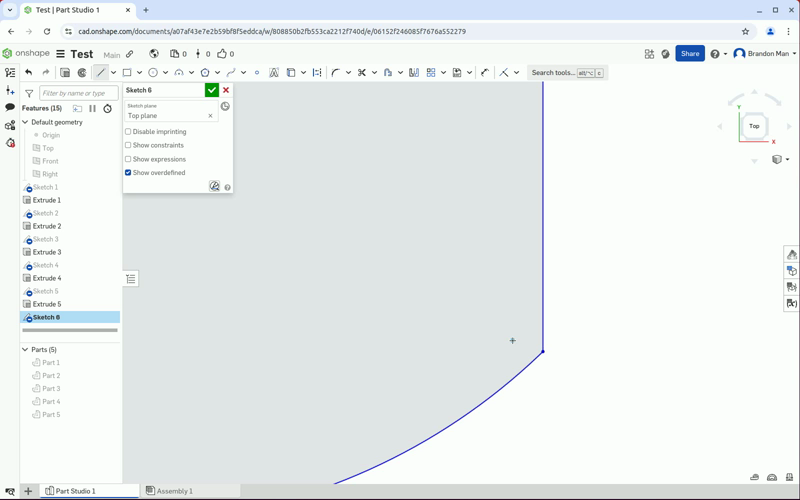
scroll(-6)
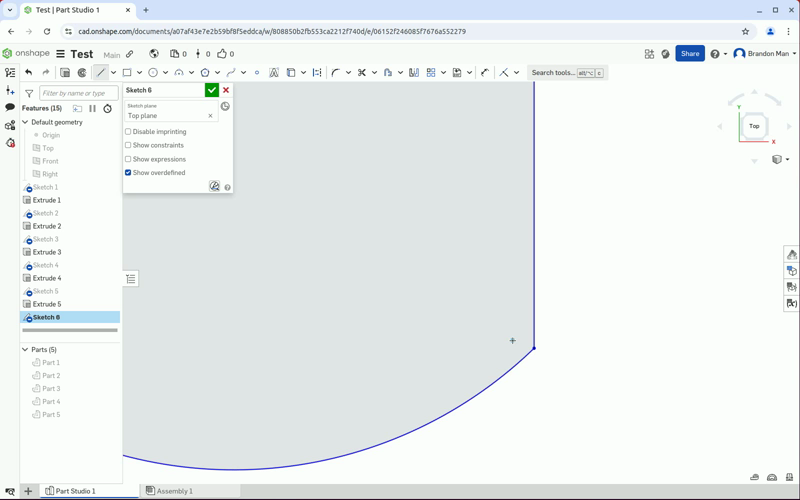
scroll(-6)
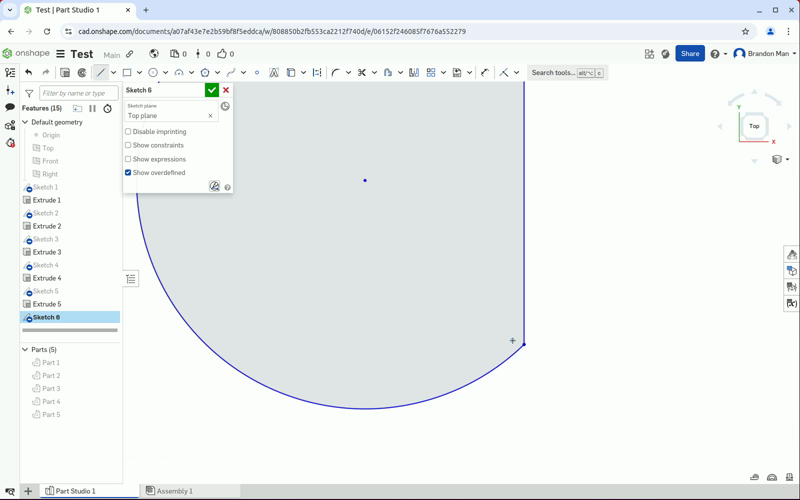
scroll(-6)
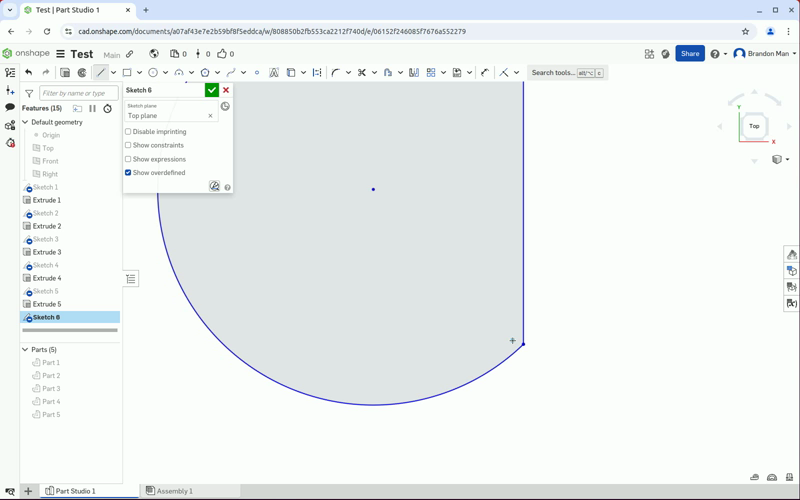
scroll(-6)
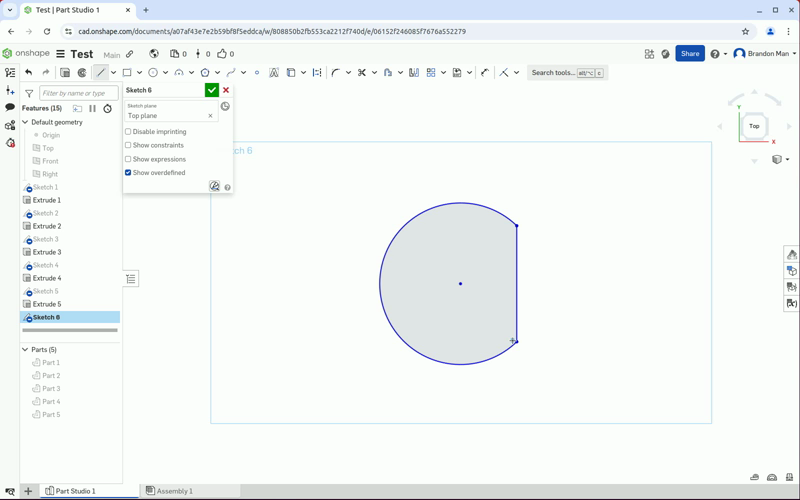
key_up(shift)
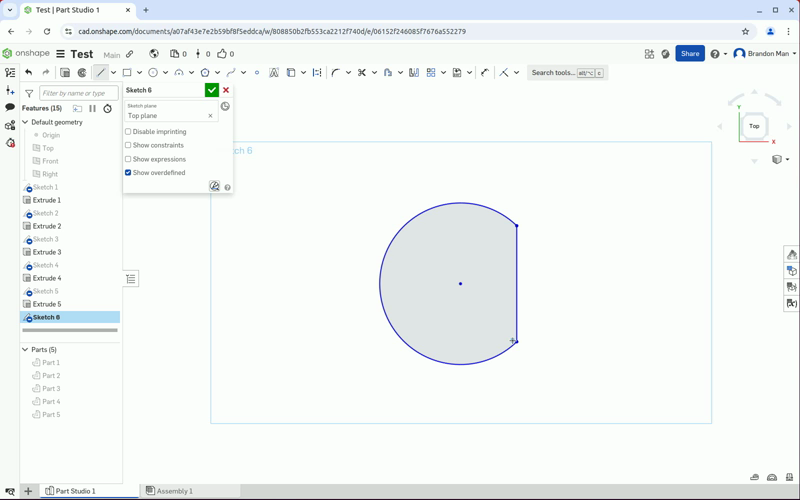
key_down(shift)
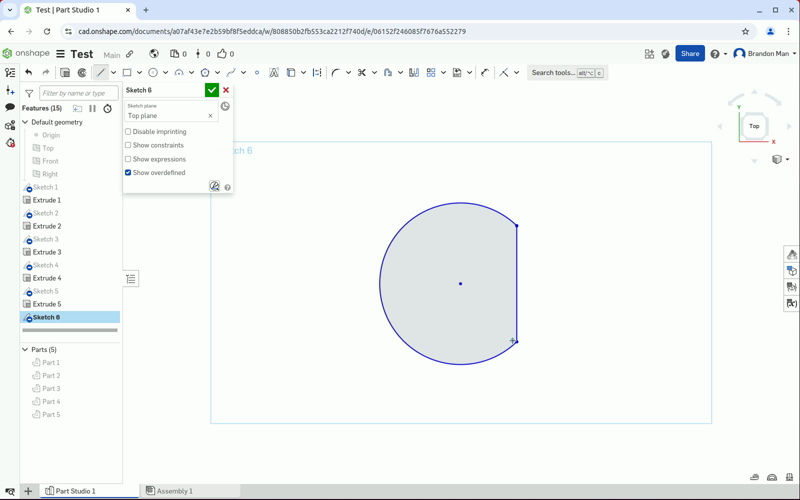
mouse_move(512, 227)
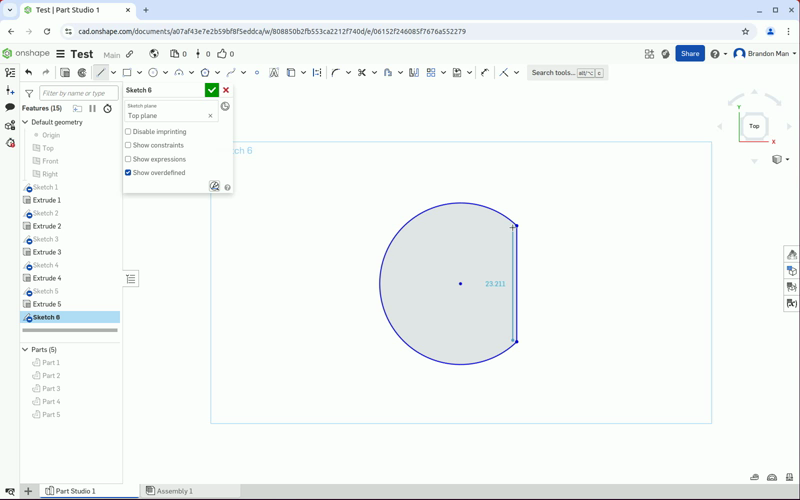
scroll(6)
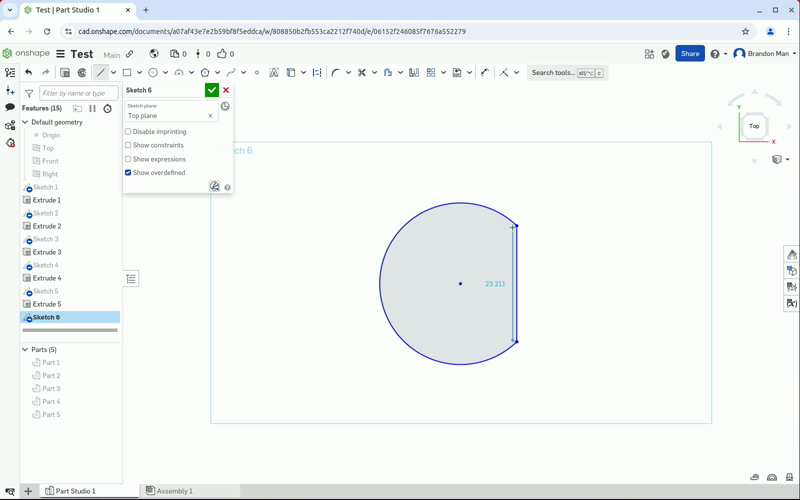
scroll(6)
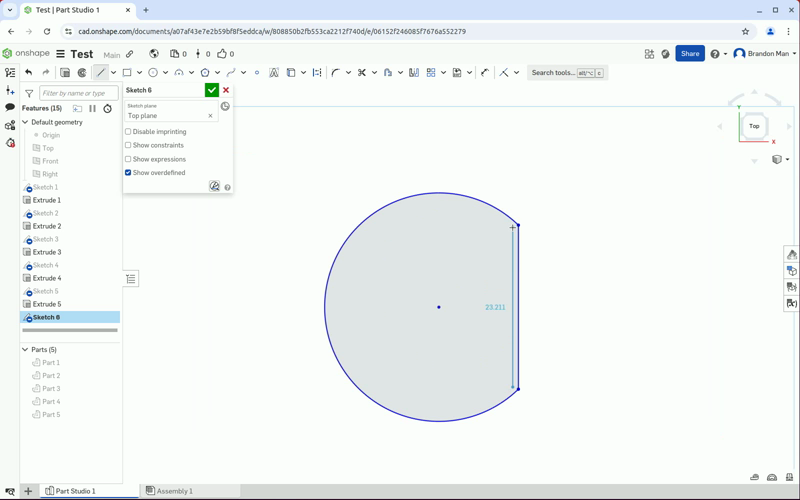
scroll(6)
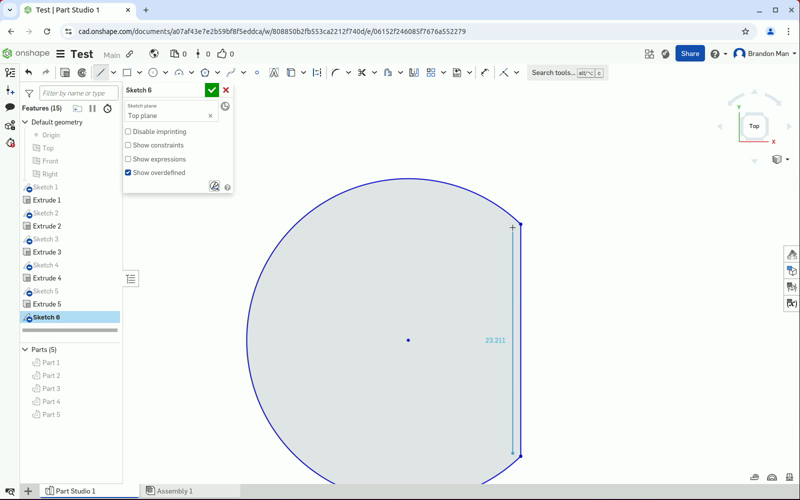
scroll(6)
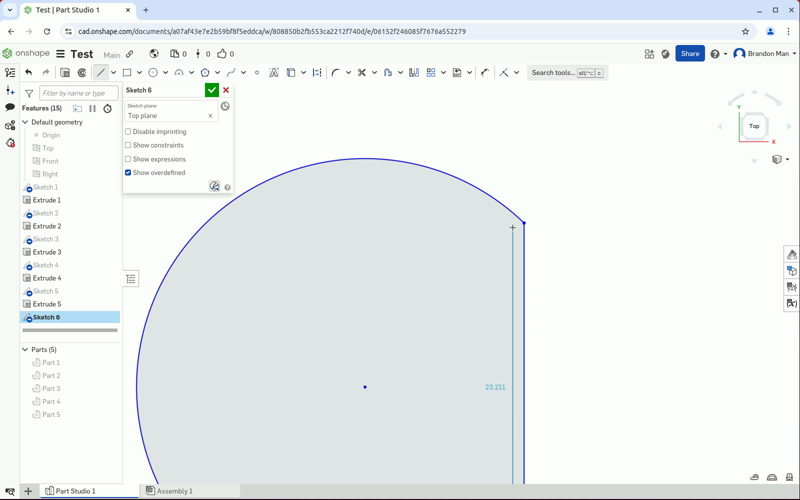
scroll(6)
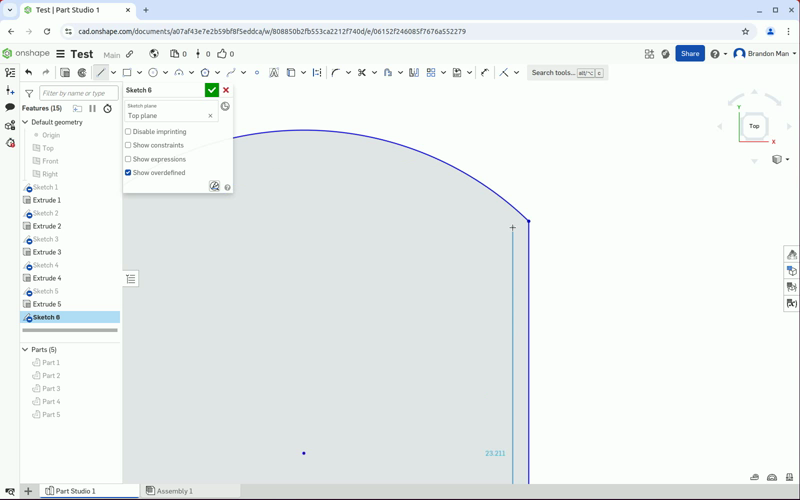
scroll(6)
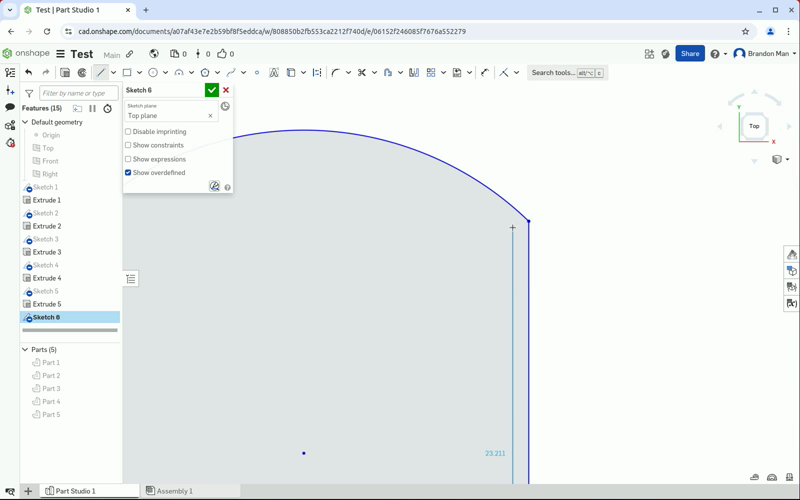
scroll(6)
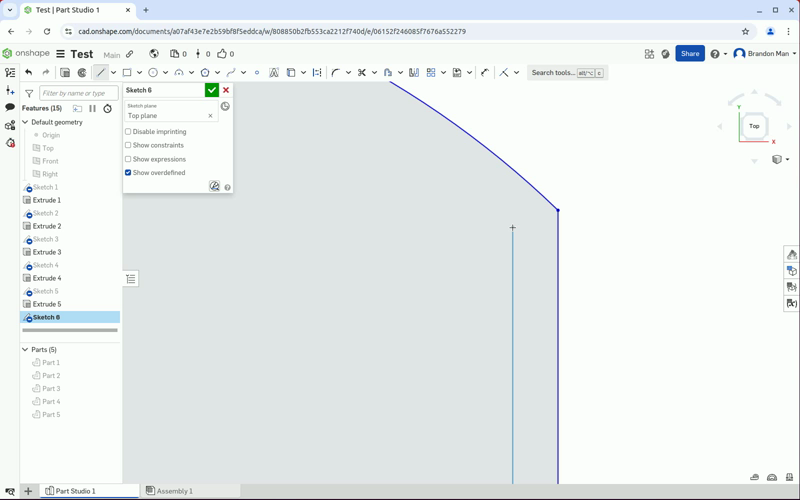
click(512, 227)
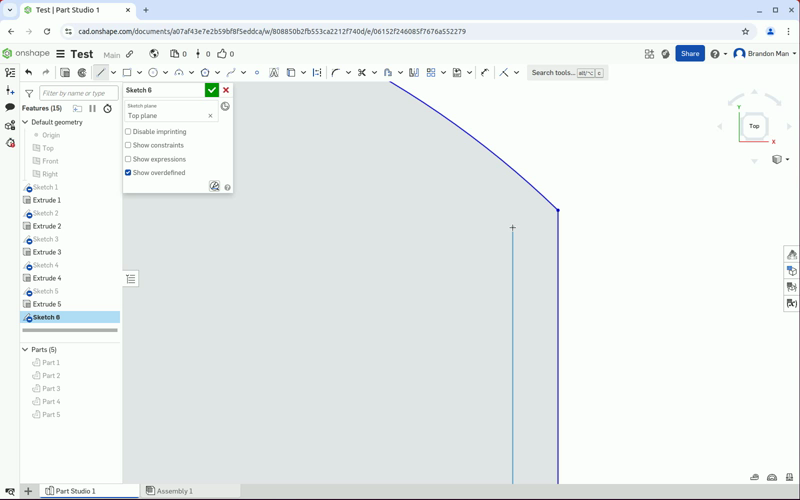
scroll(-6)
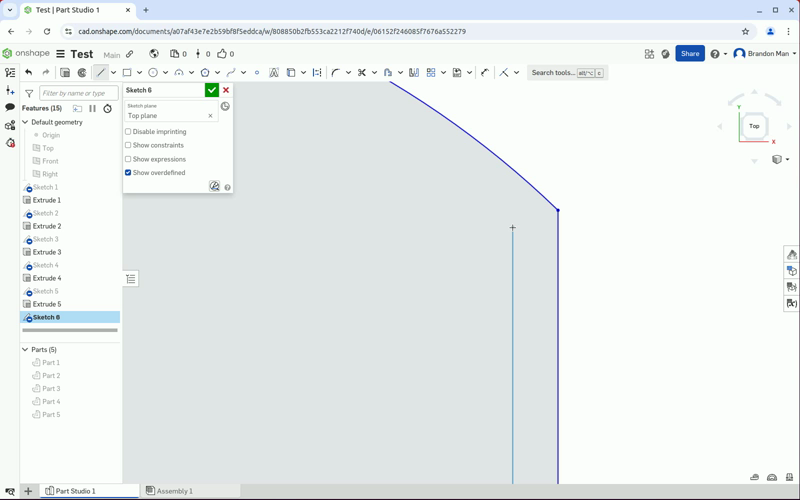
scroll(-6)
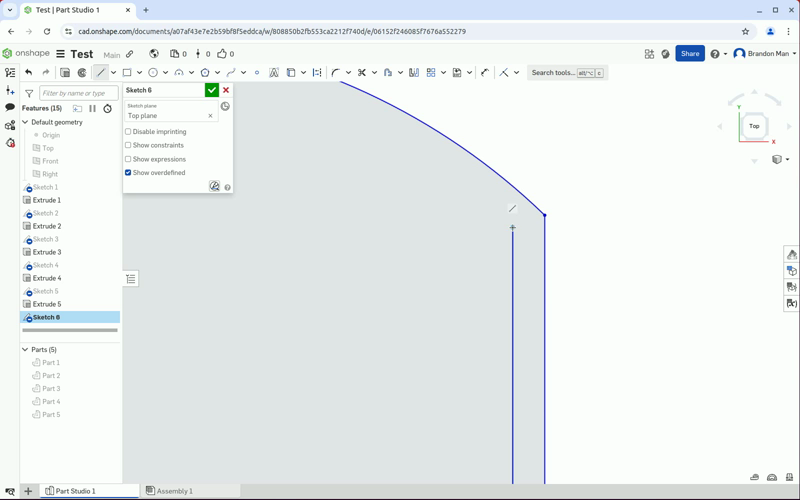
scroll(-6)
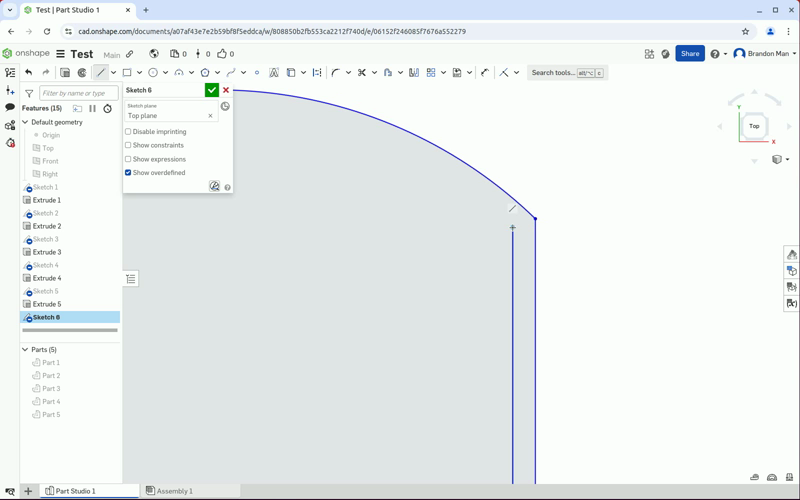
scroll(-6)
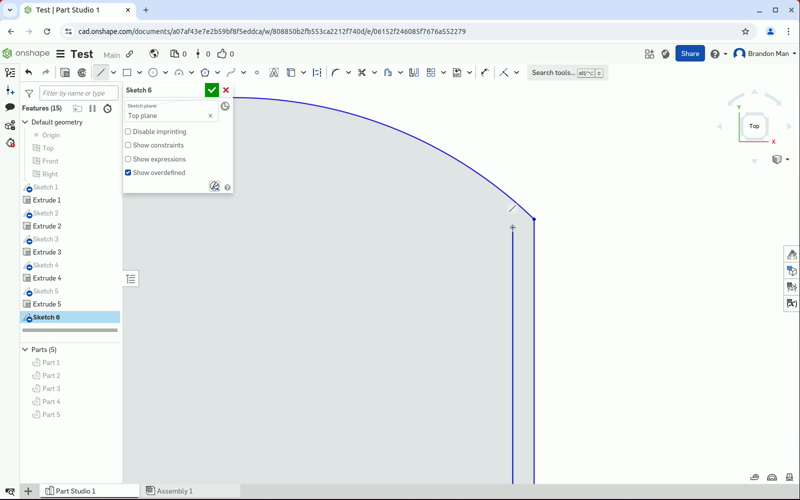
scroll(-6)
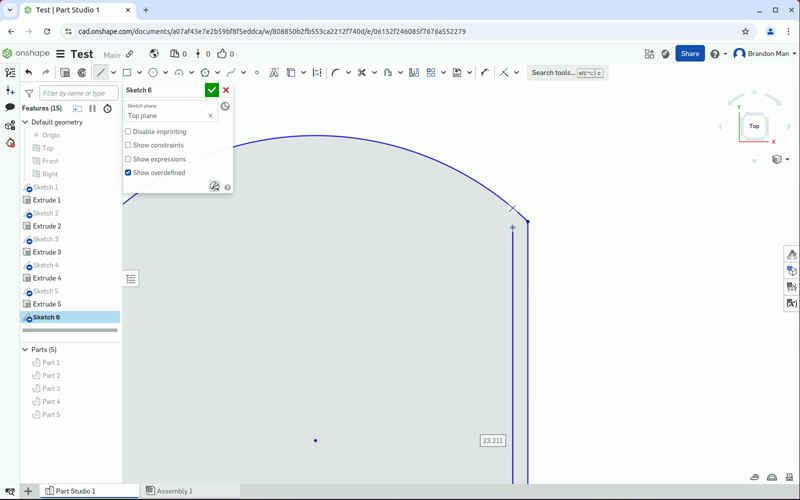
scroll(-6)
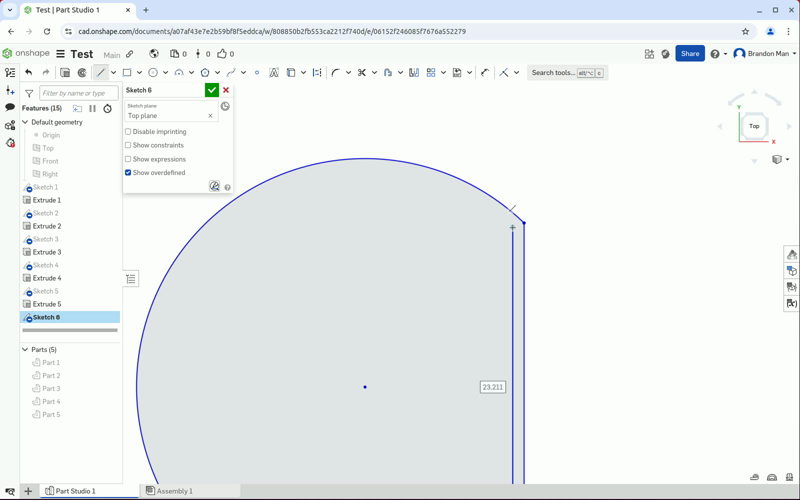
scroll(-6)
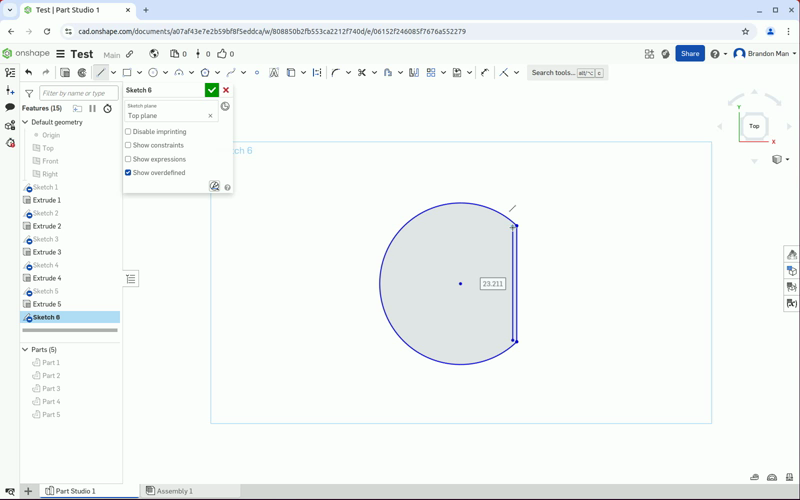
key_up(shift)
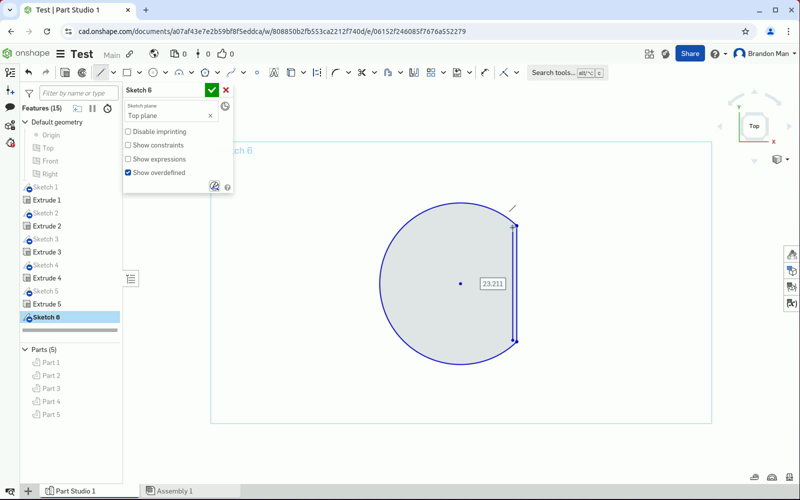
key(esc)
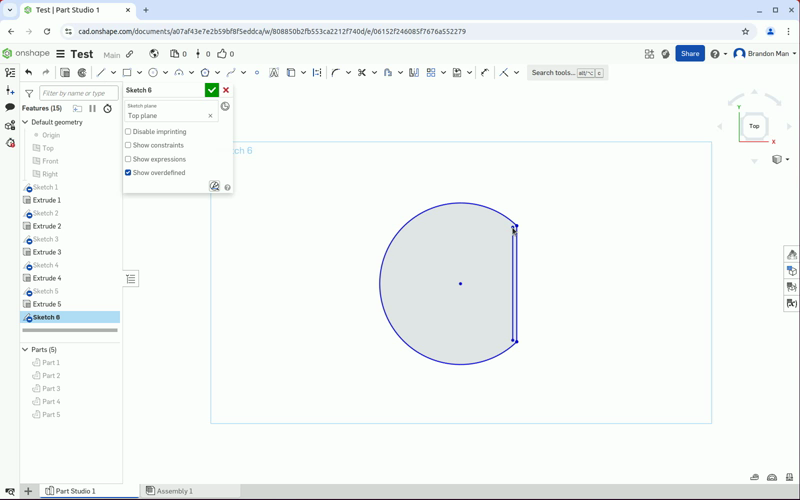
key(a)
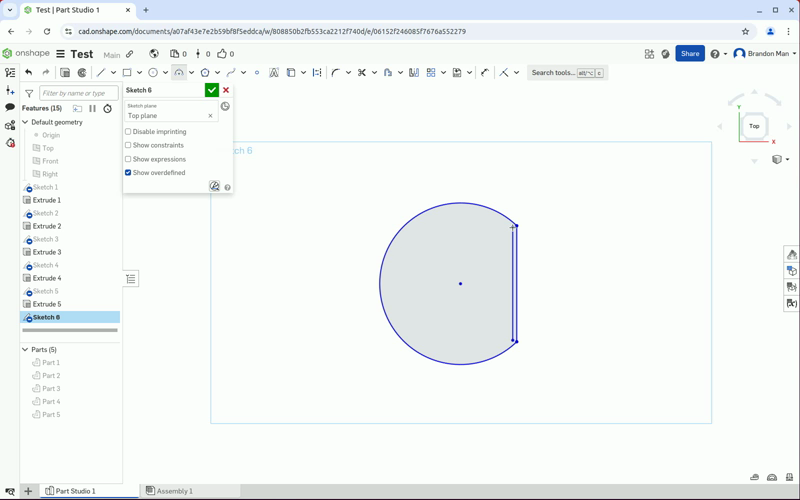
mouse_move(512, 227)
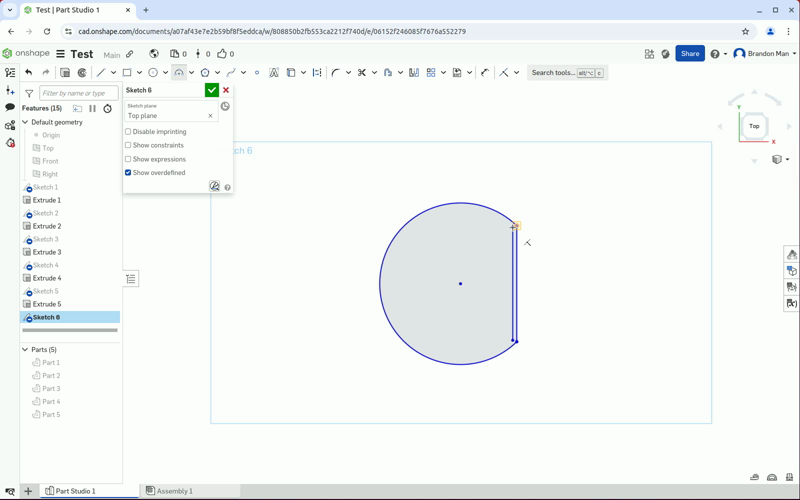
scroll(6)
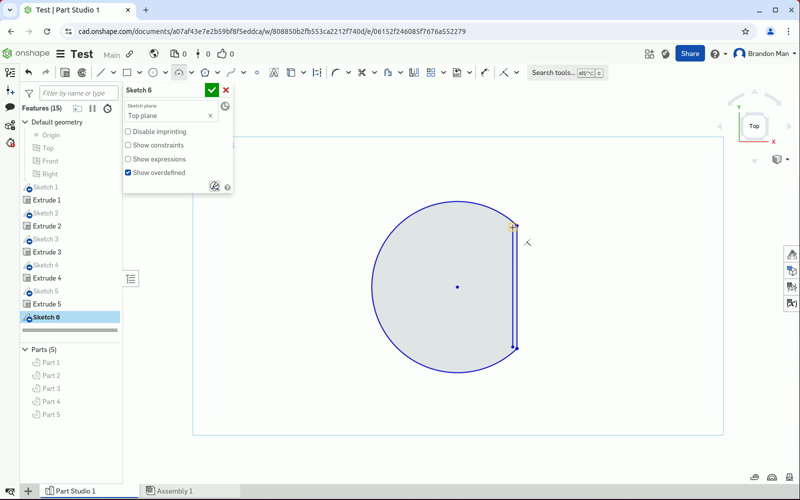
scroll(6)
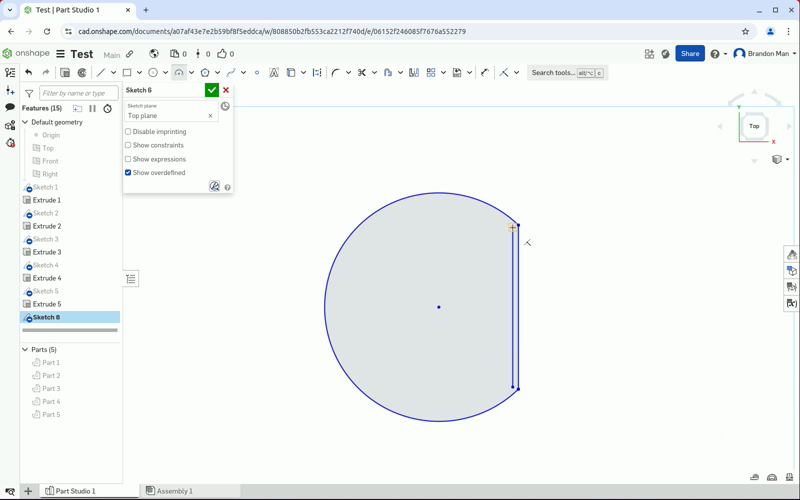
scroll(6)
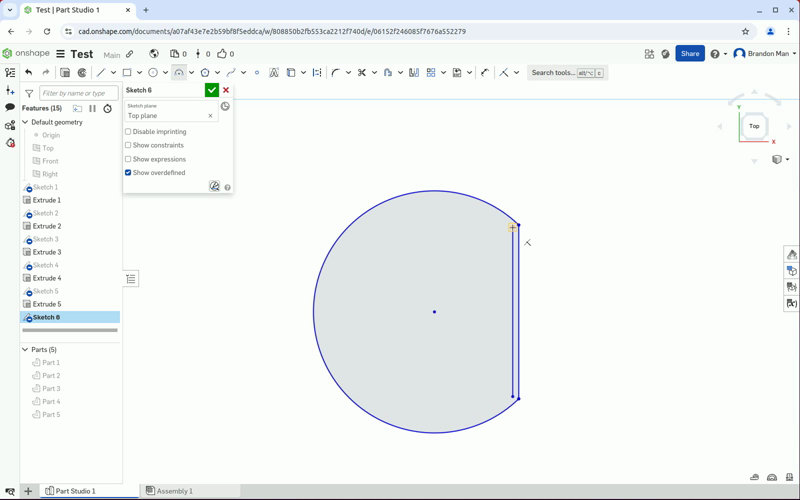
scroll(6)
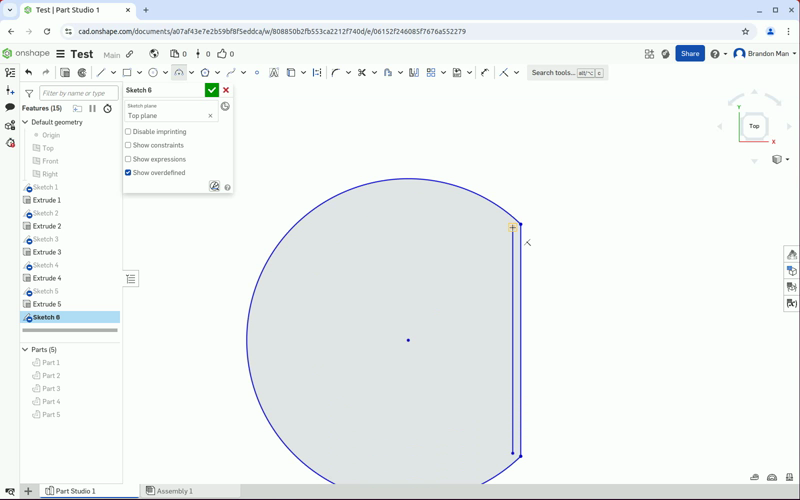
scroll(6)
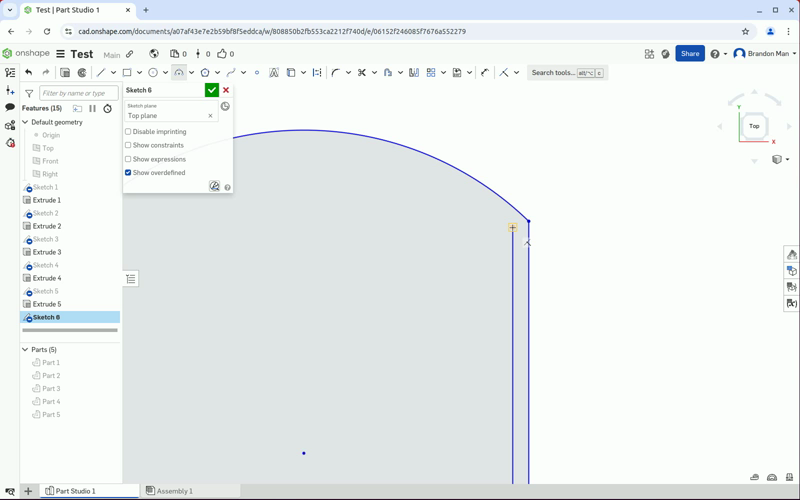
scroll(6)
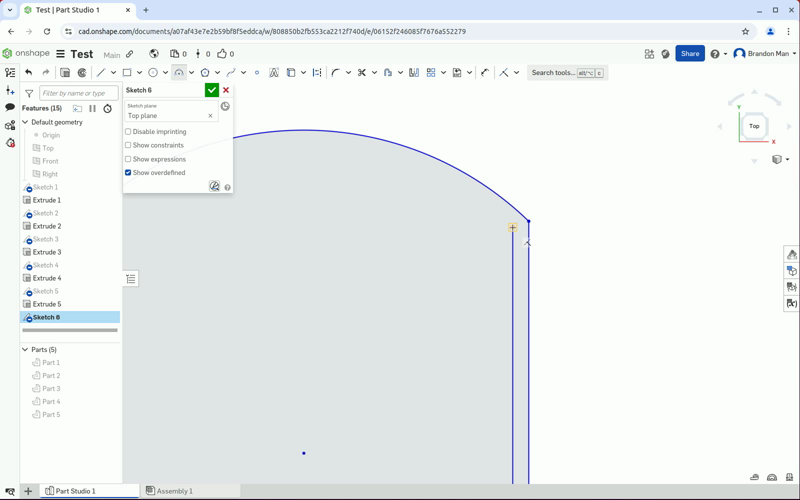
scroll(6)
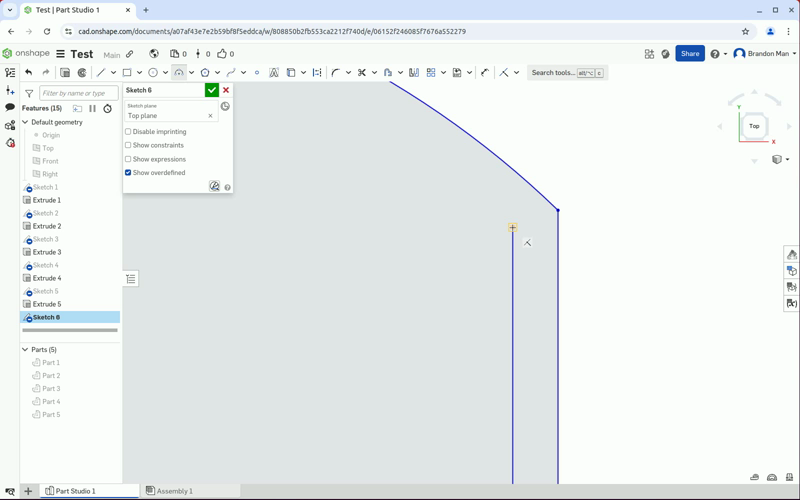
click(512, 227)
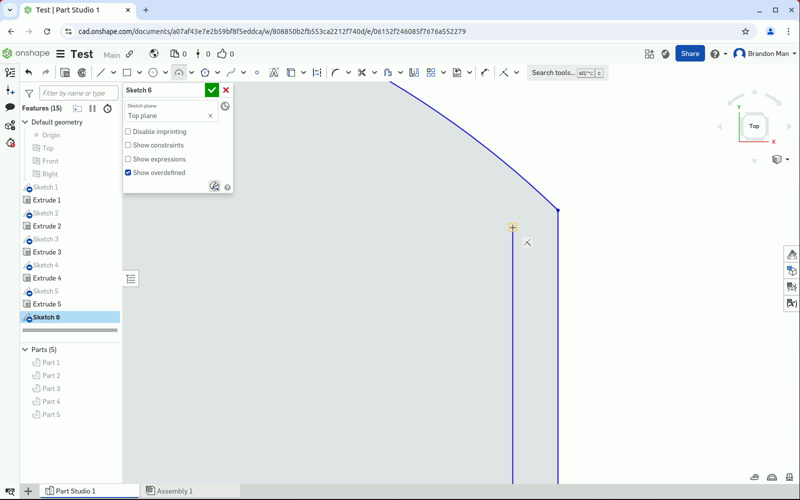
scroll(-6)
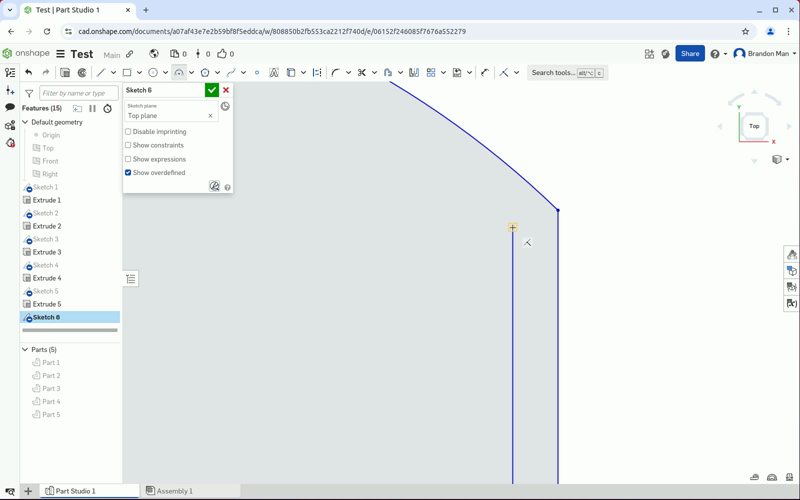
scroll(-6)
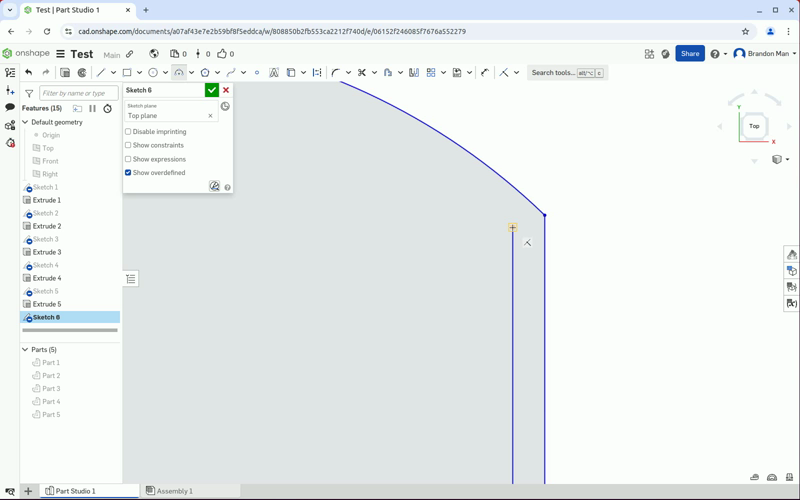
scroll(-6)
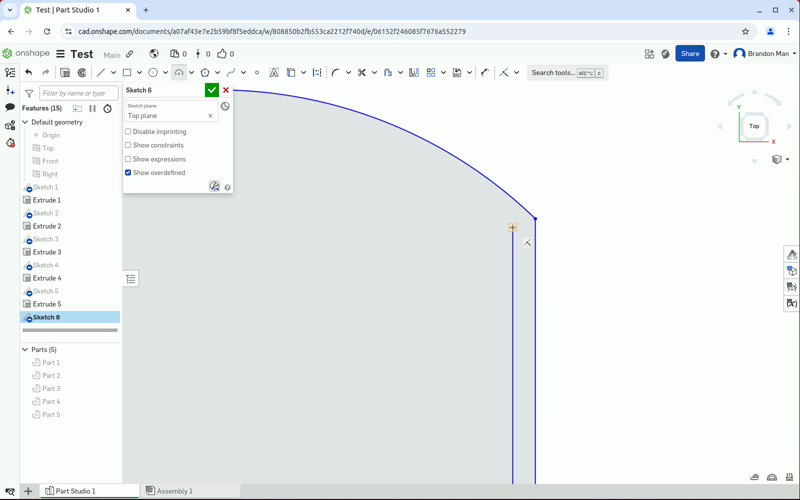
scroll(-6)
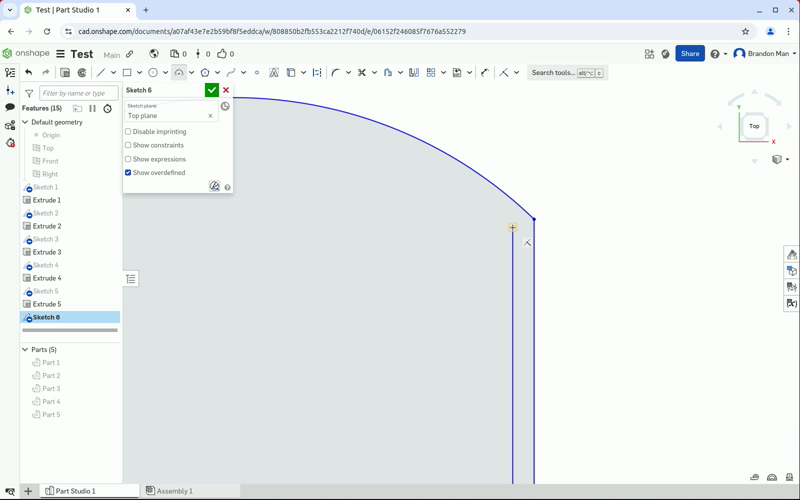
scroll(-6)
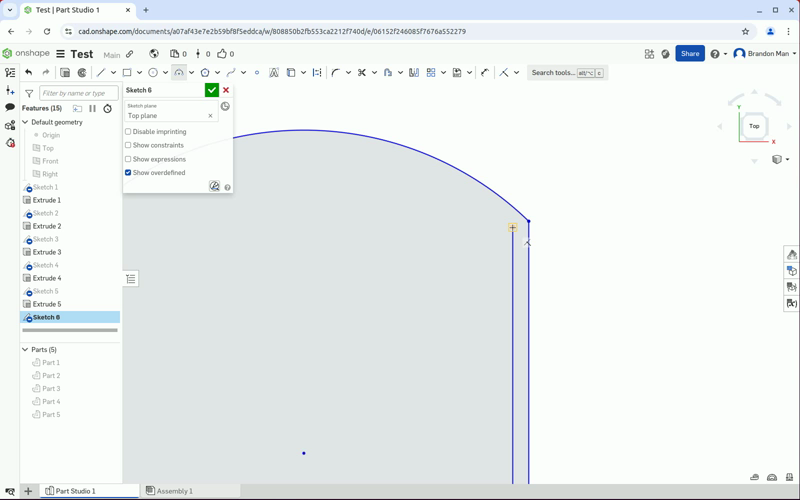
scroll(-6)
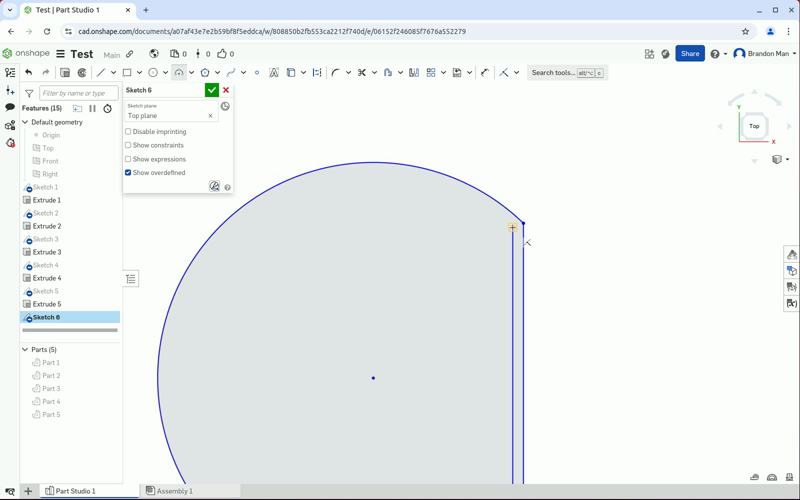
scroll(-6)
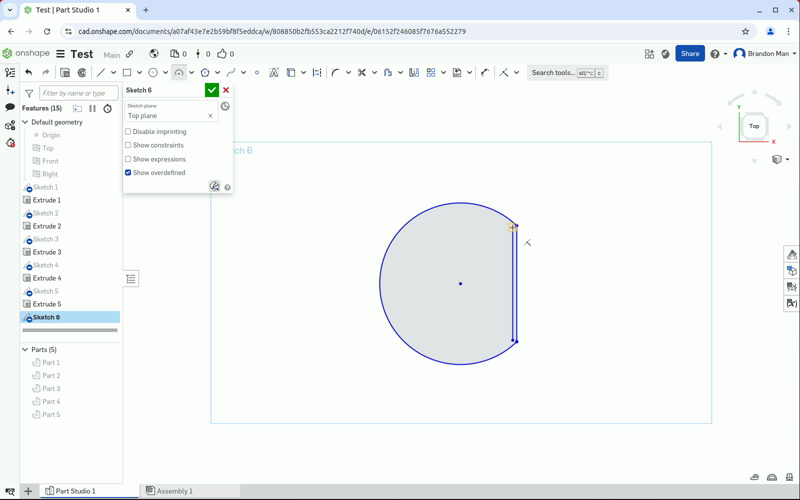
mouse_move(512, 340)
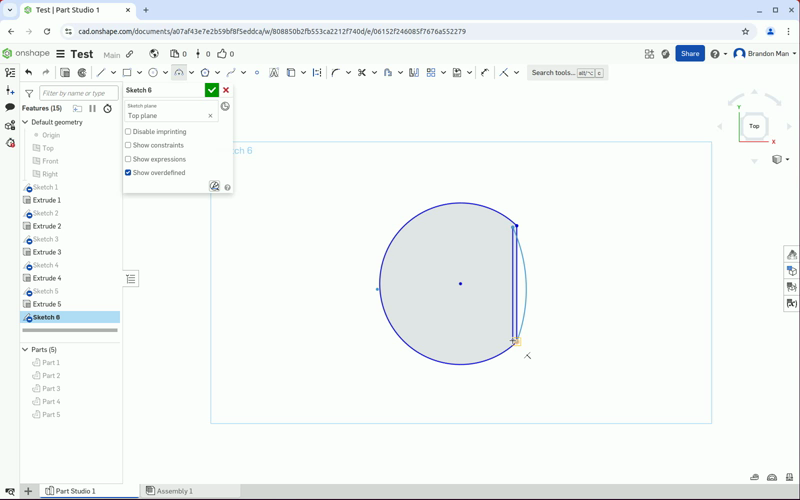
scroll(6)
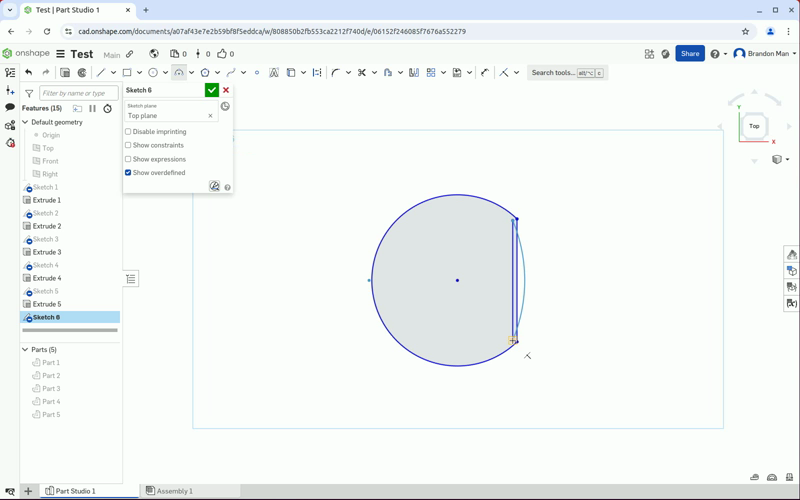
scroll(6)
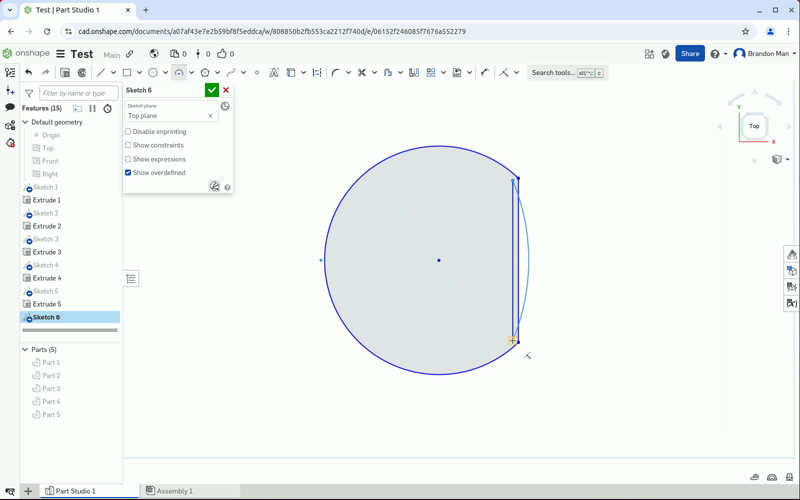
scroll(6)
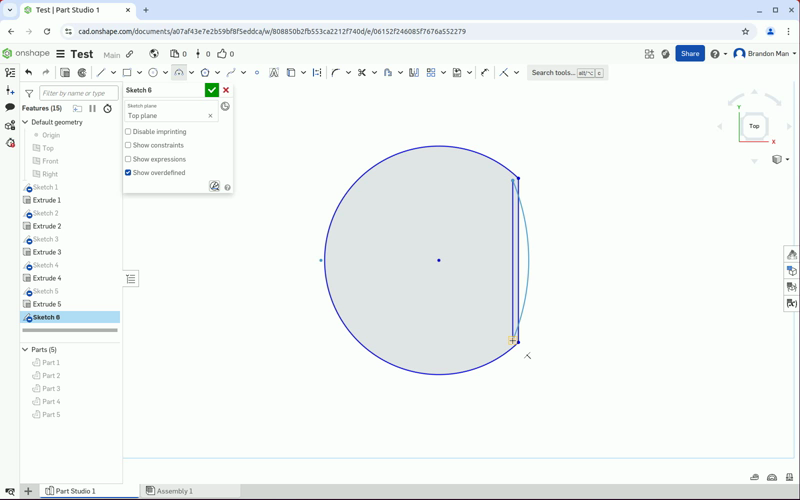
scroll(6)
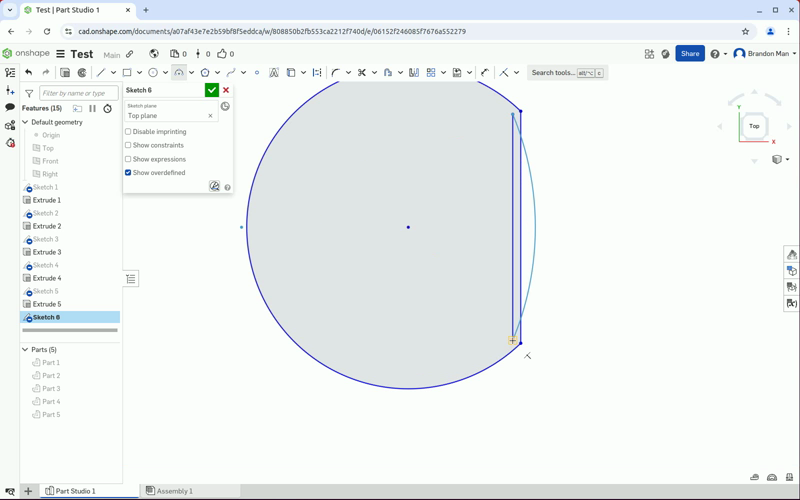
scroll(6)
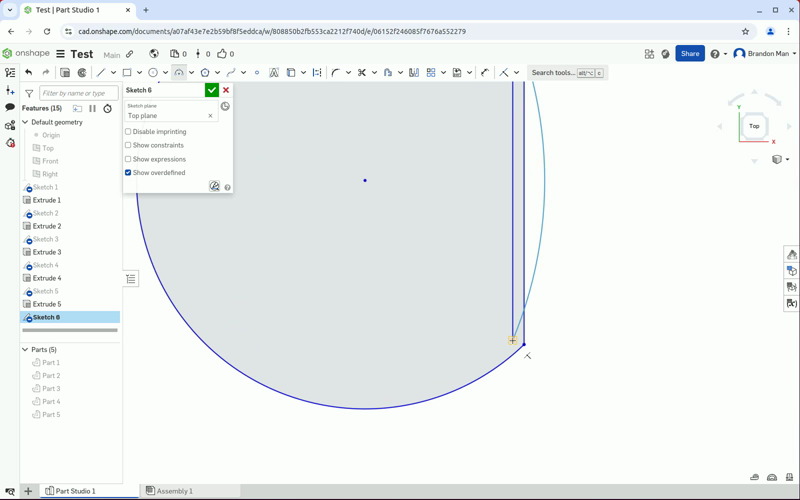
scroll(6)
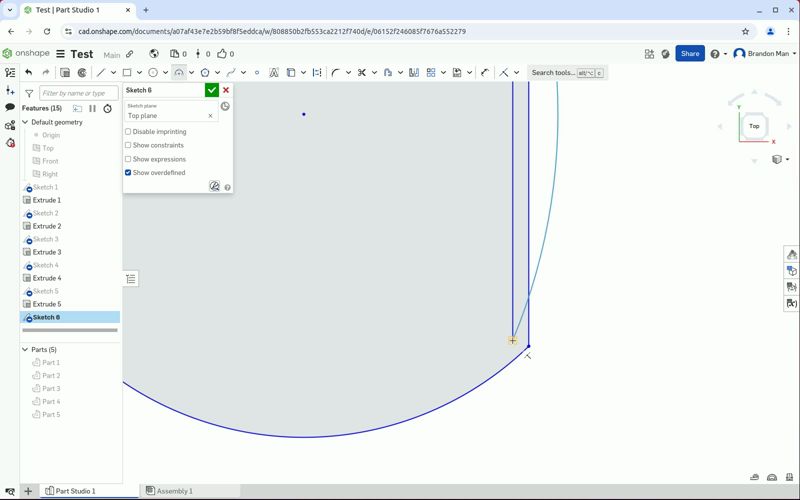
scroll(6)
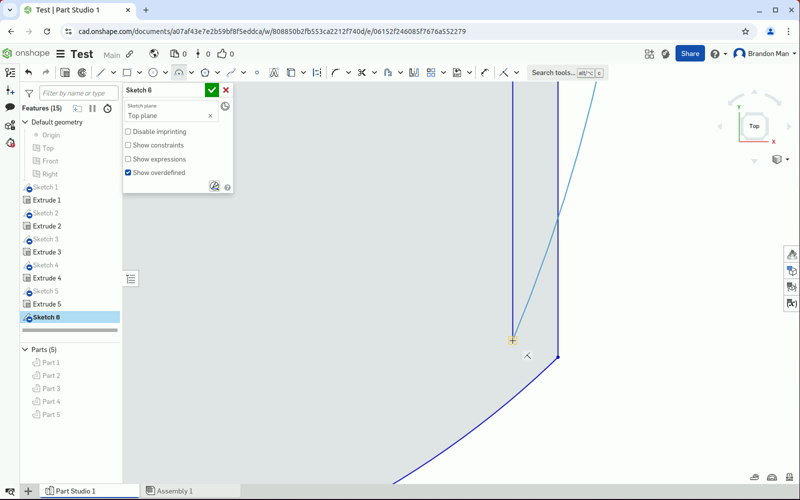
click(512, 340)
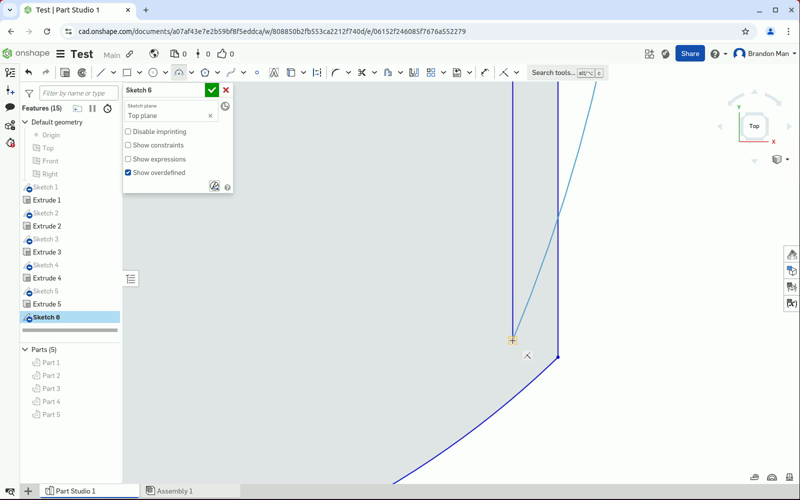
scroll(-6)
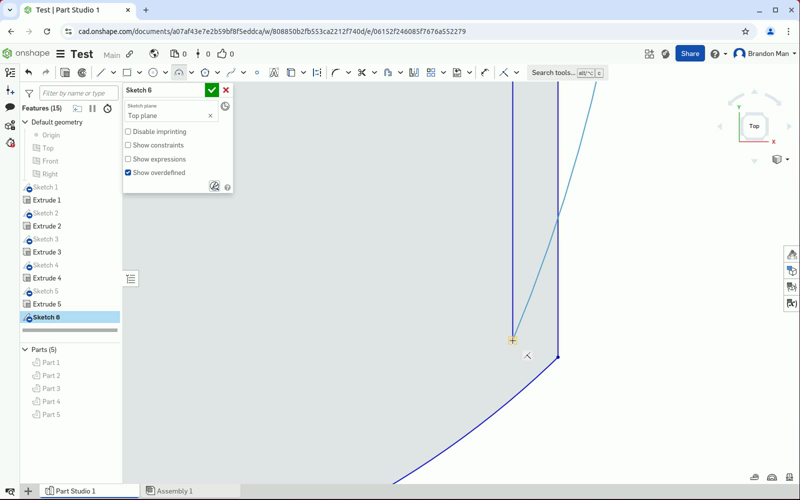
scroll(-6)
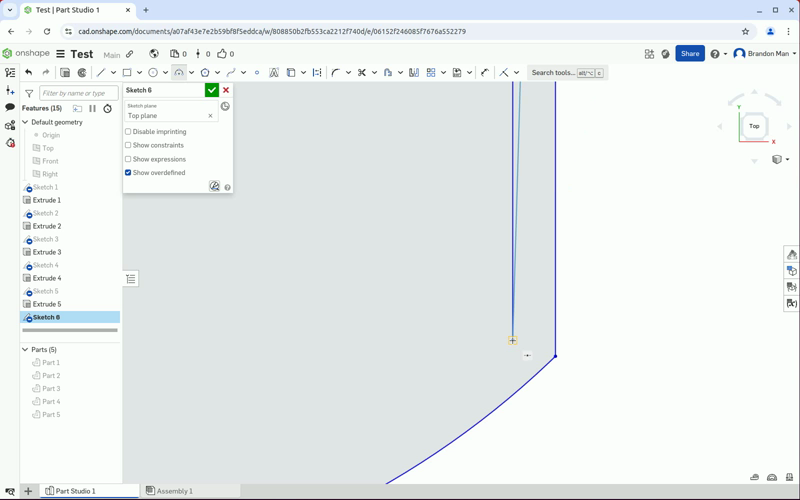
scroll(-6)
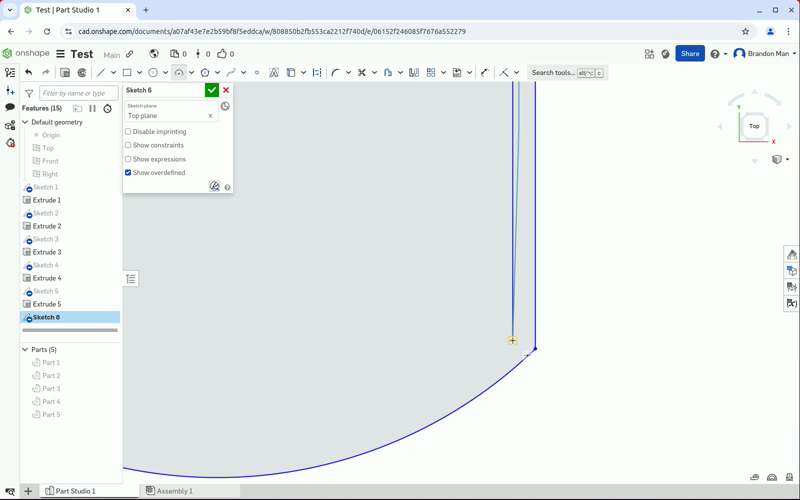
scroll(-6)
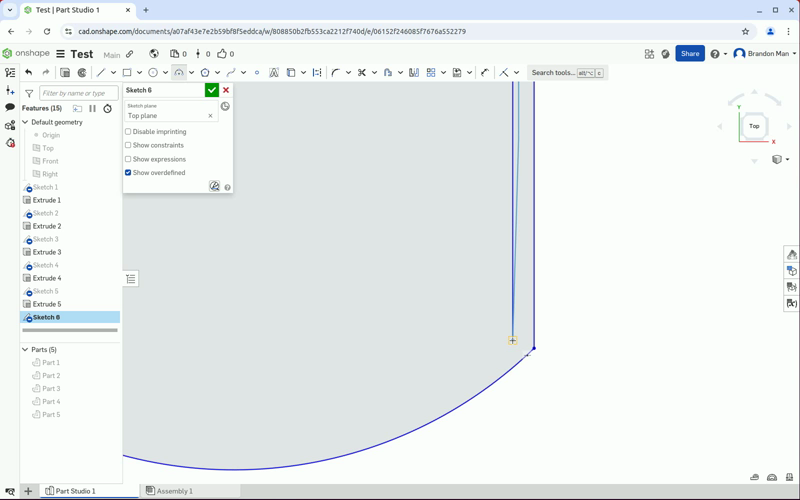
scroll(-6)
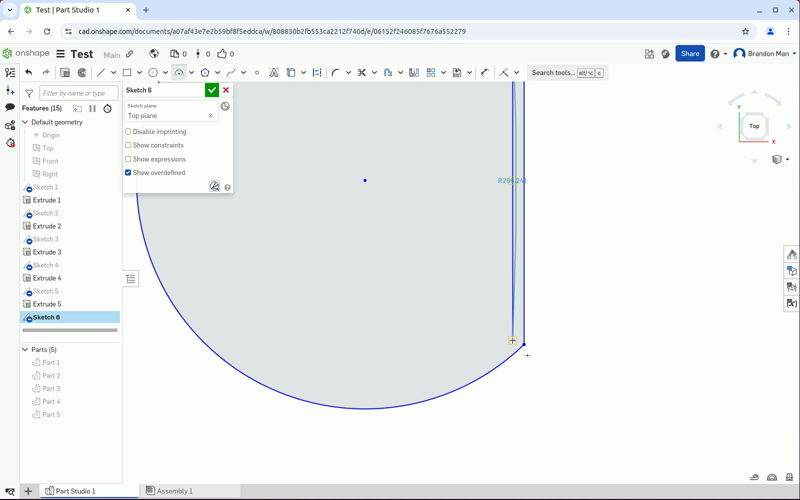
scroll(-6)
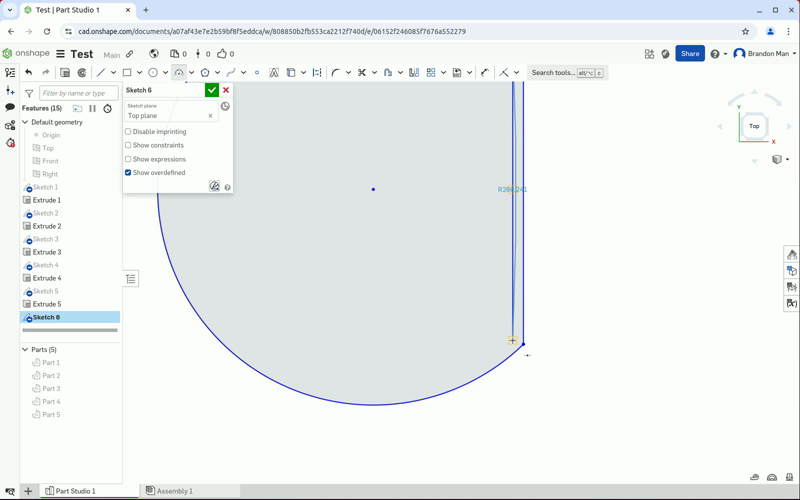
scroll(-6)
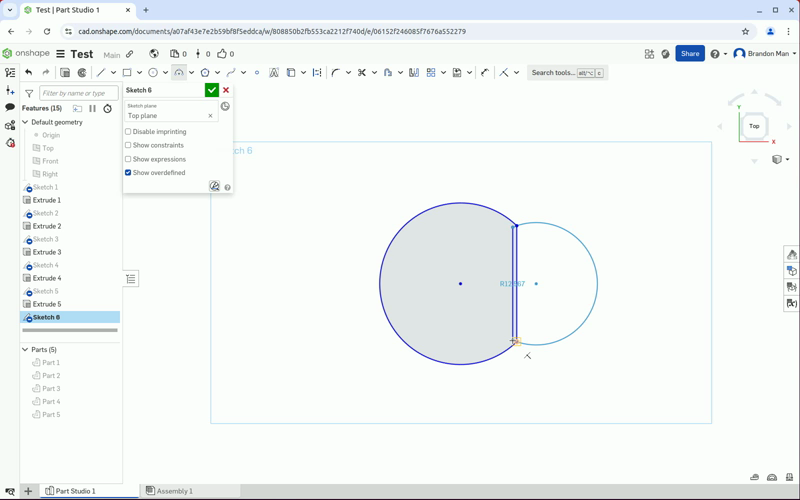
key_down(shift)
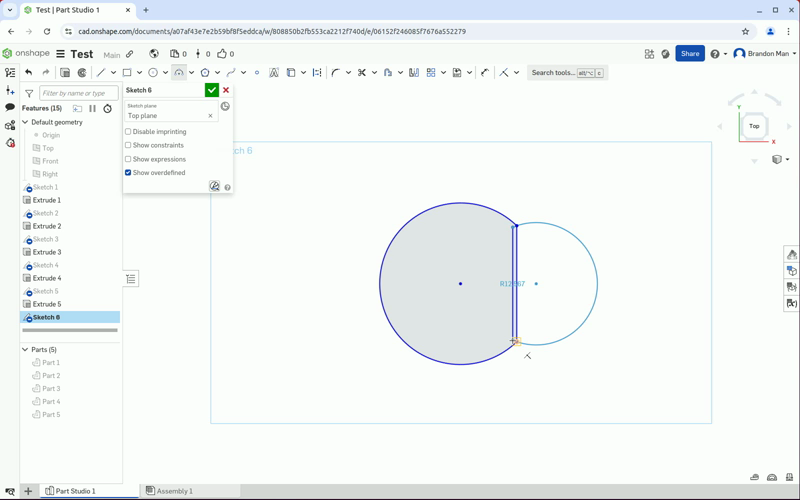
mouse_move(383, 283)
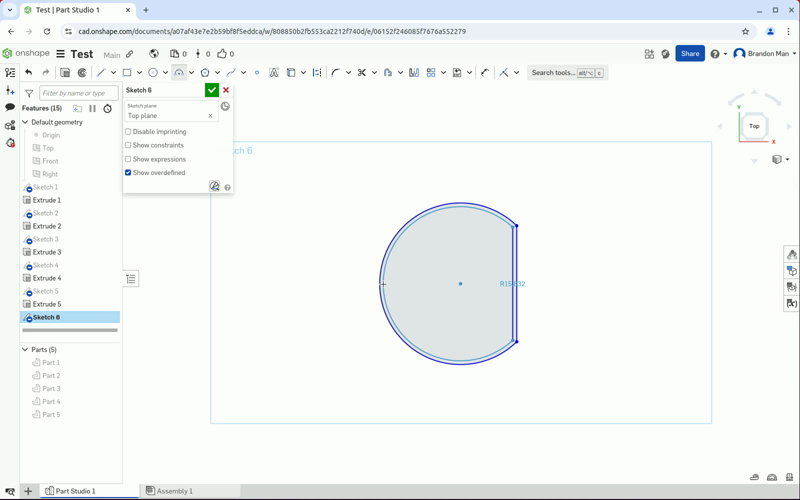
scroll(6)
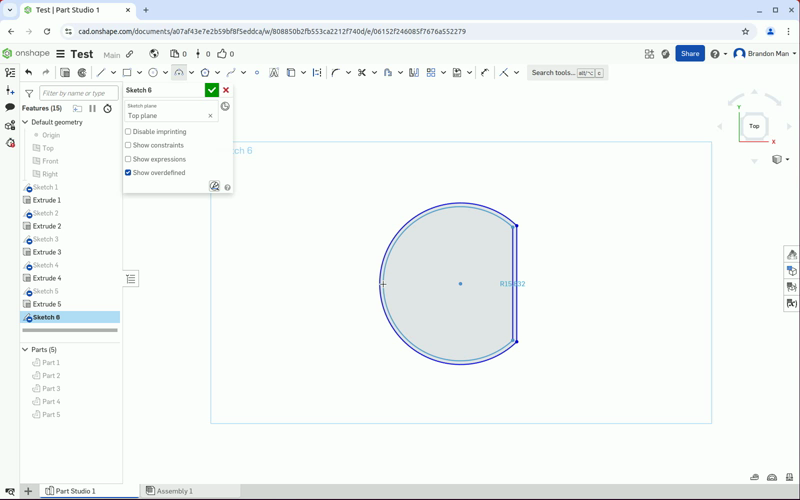
scroll(6)
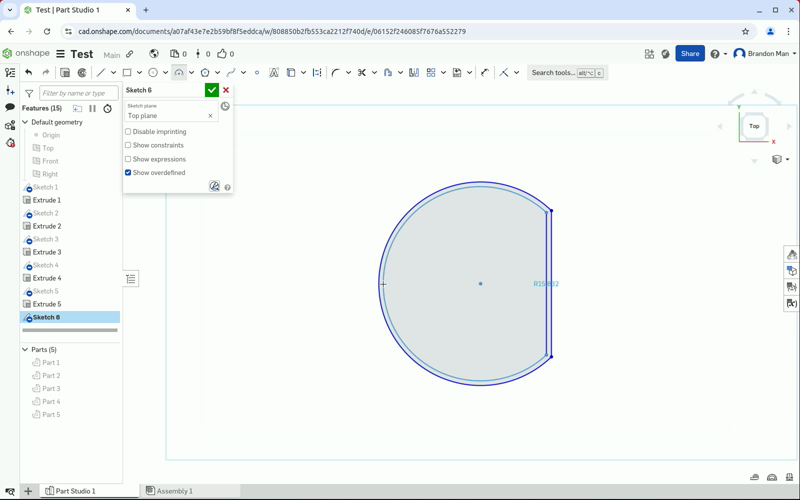
scroll(6)
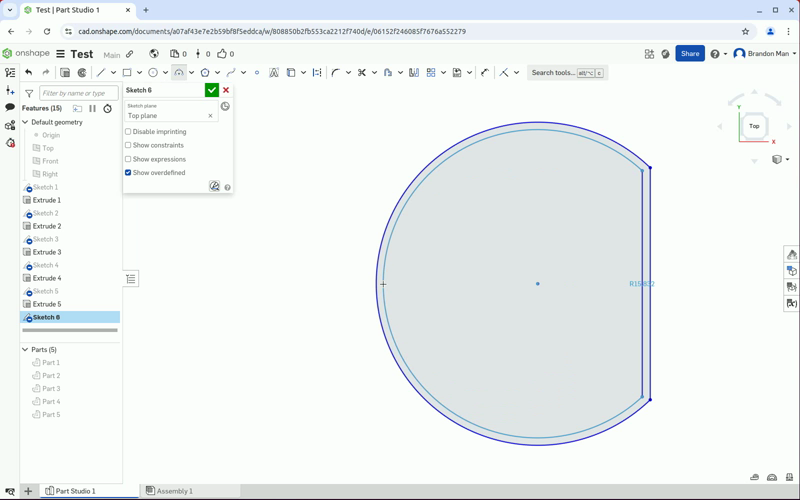
scroll(6)
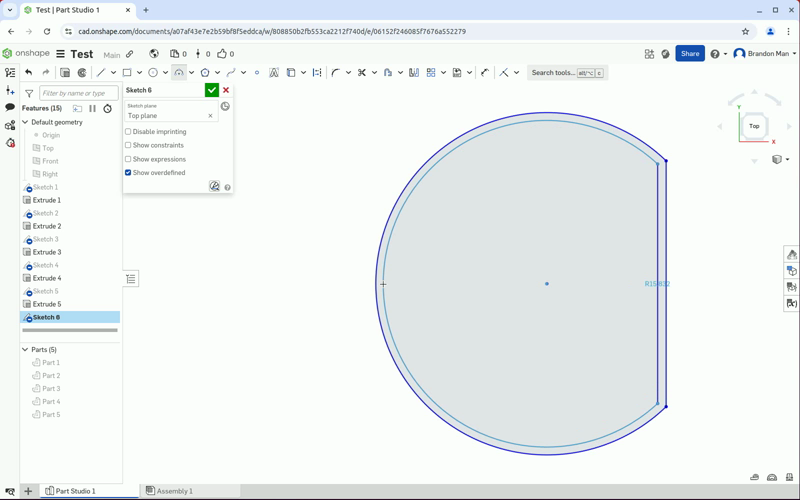
scroll(6)
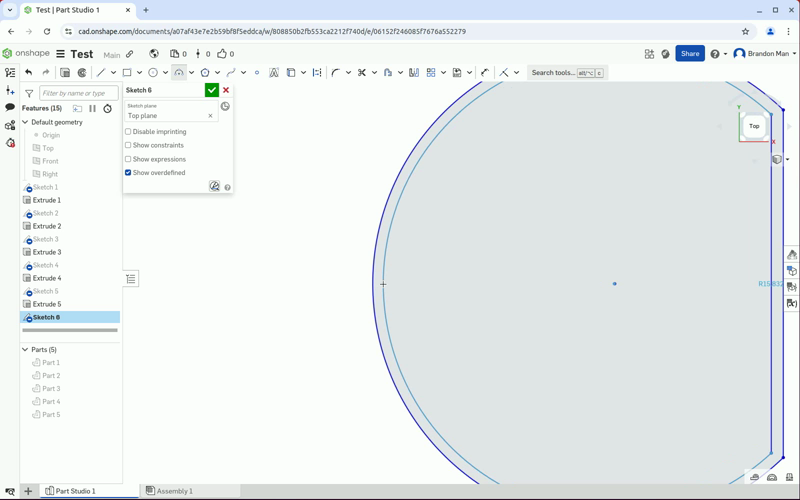
scroll(6)
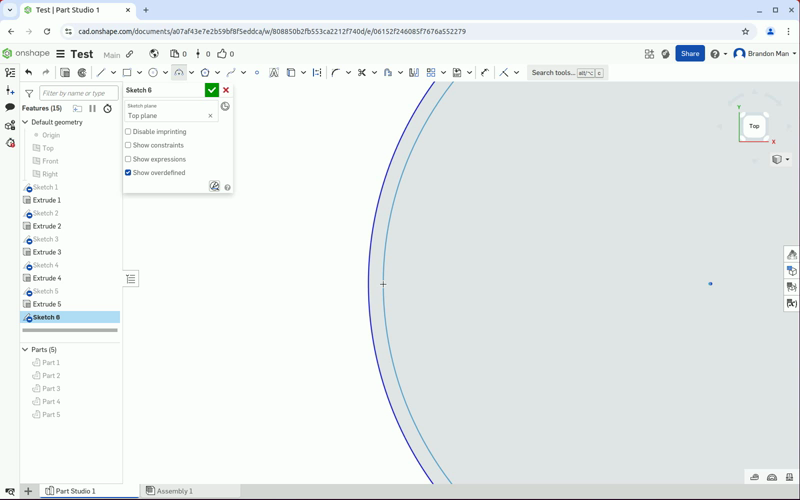
scroll(6)
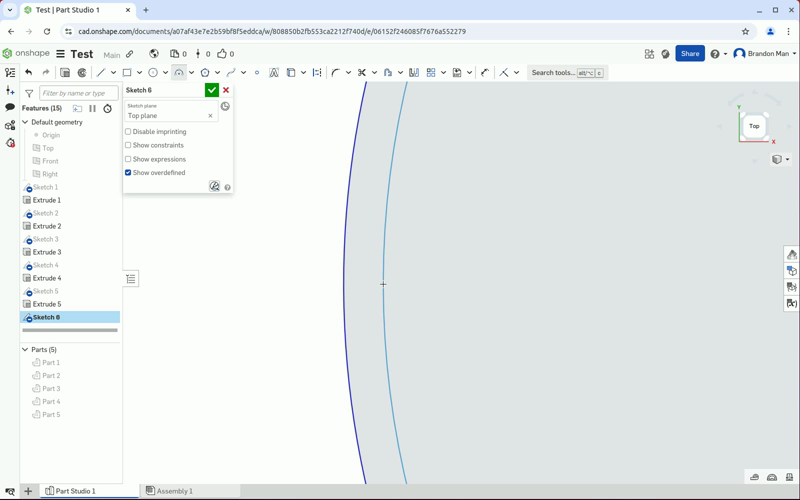
click(383, 283)
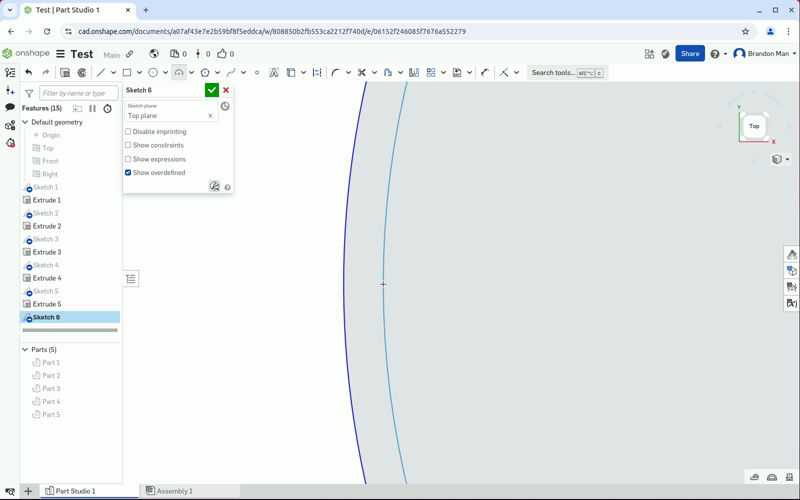
scroll(-6)
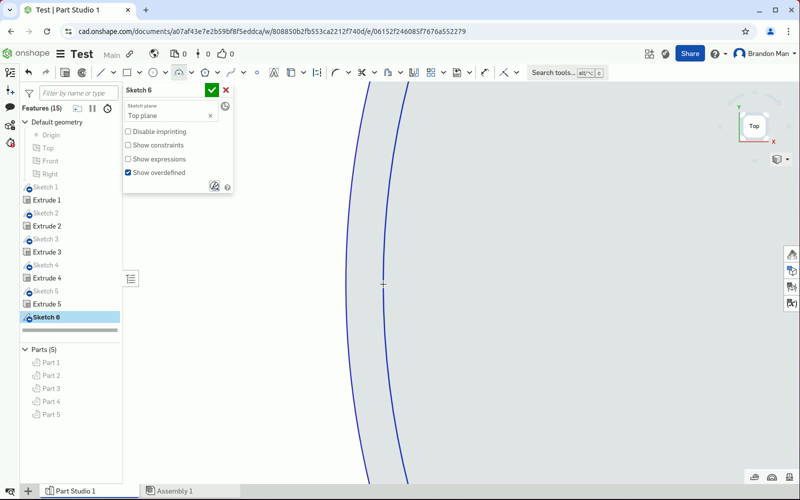
scroll(-6)
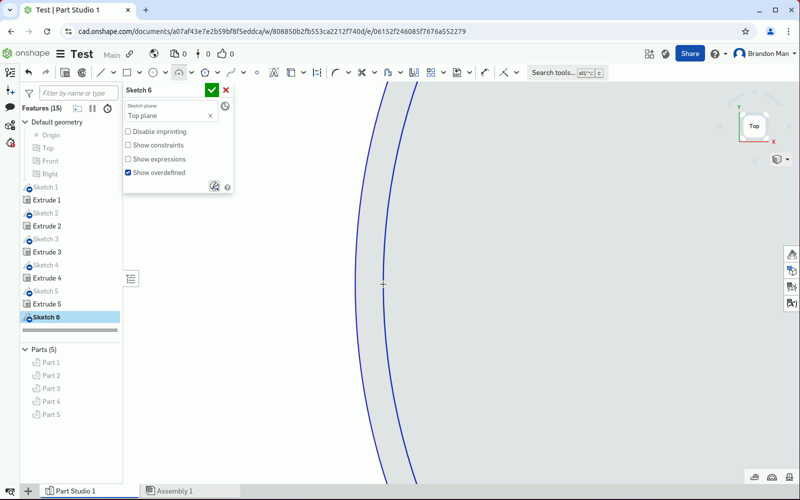
scroll(-6)
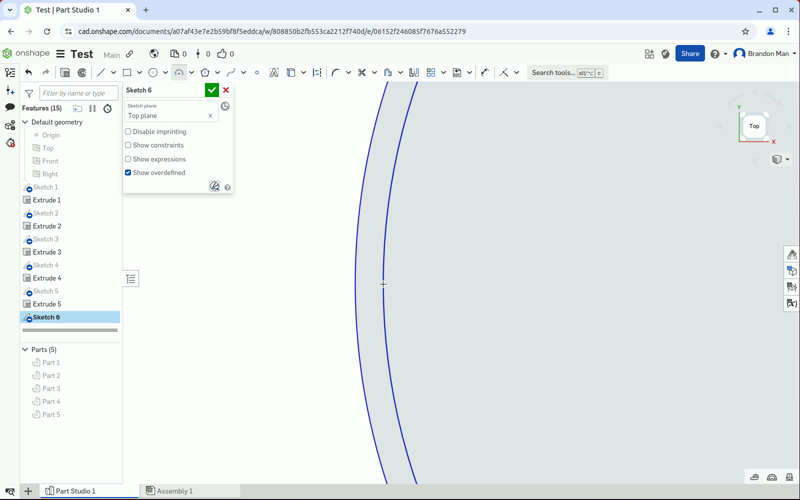
scroll(-6)
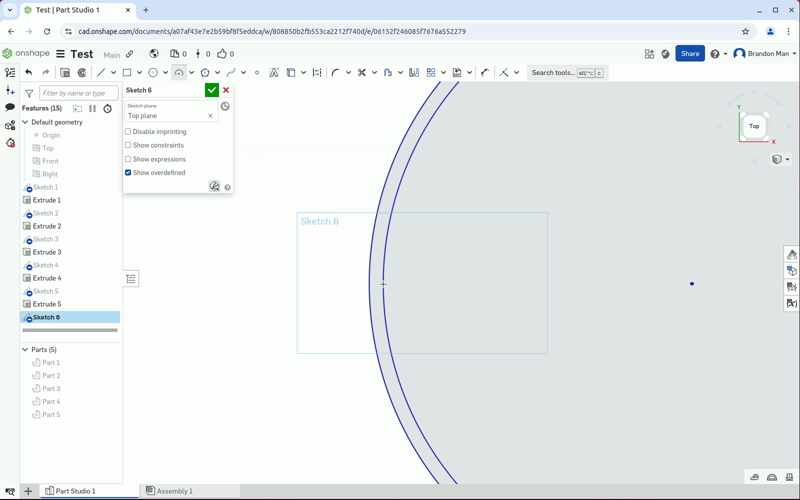
scroll(-6)
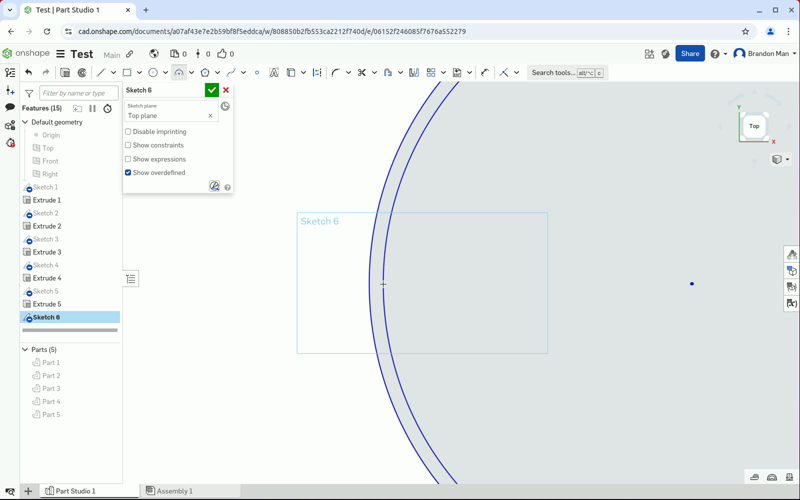
scroll(-6)
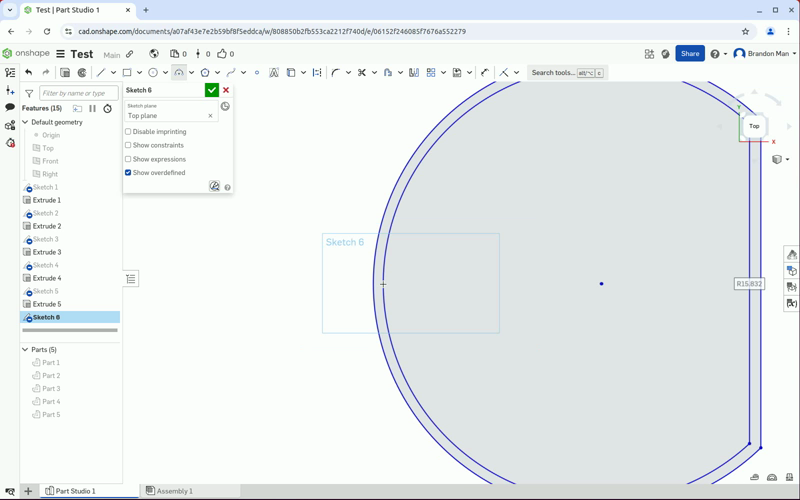
scroll(-6)
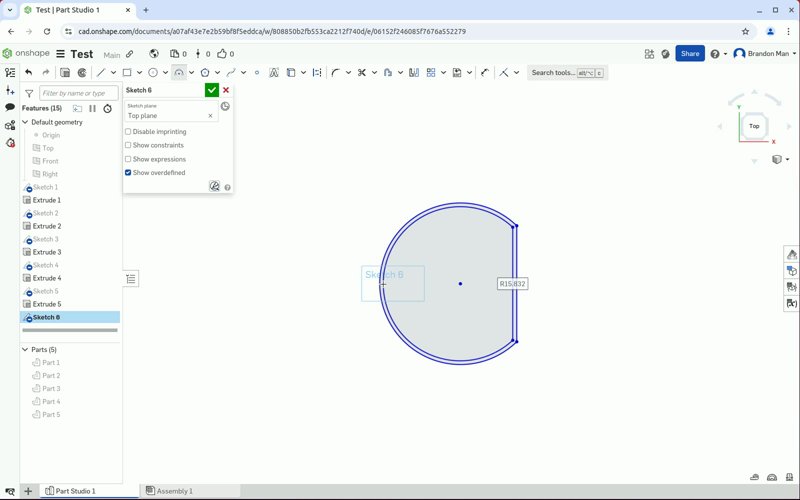
key_up(shift)
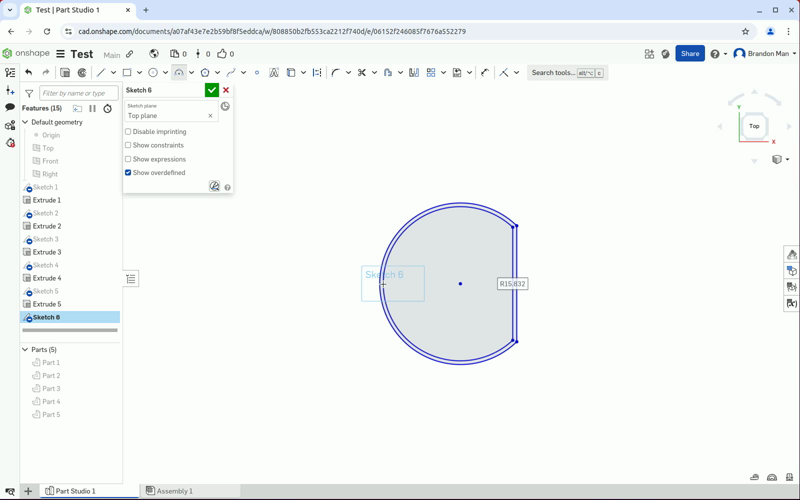
key(esc)
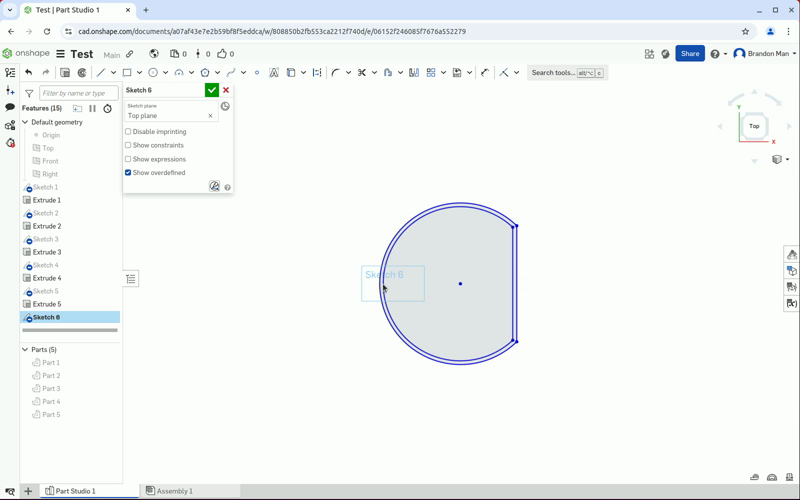
mouse_move(396, 329)
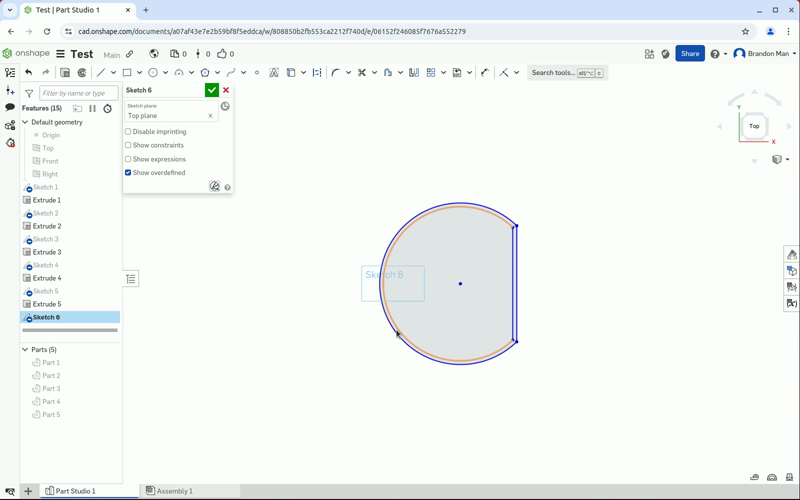
click(396, 329)
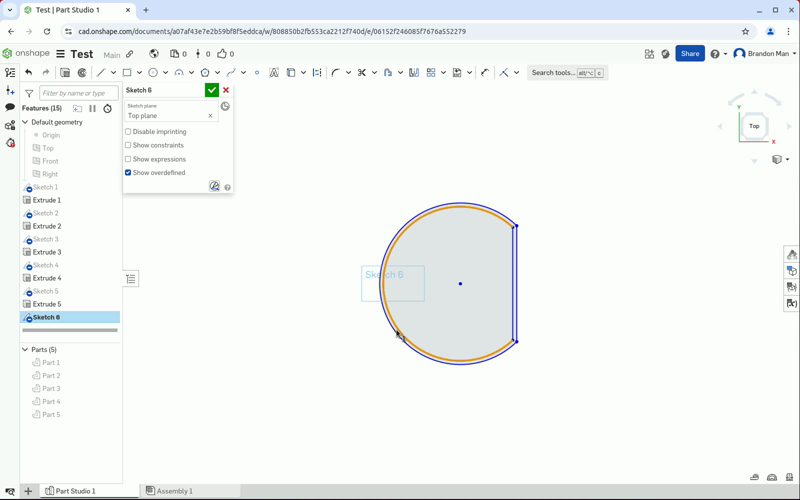
mouse_move(73, 352)
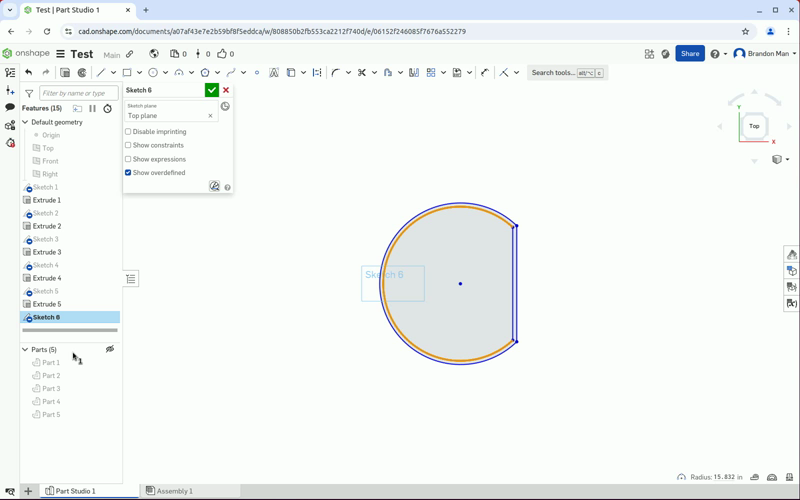
key(shift+y)
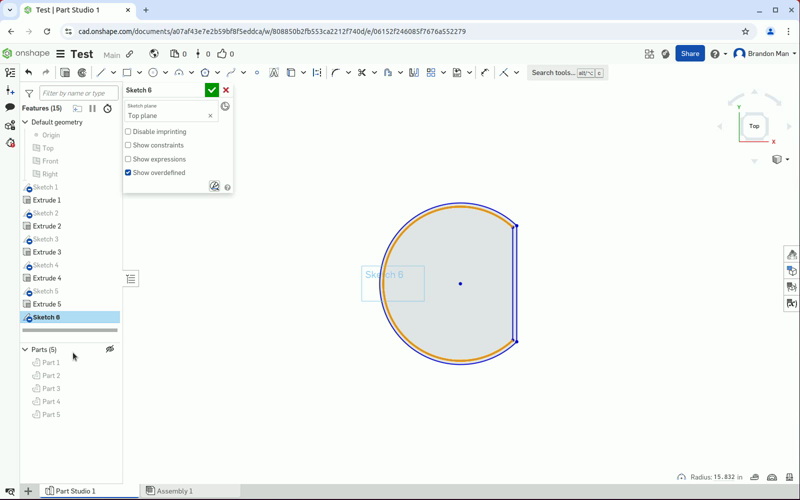
key(shift+e)
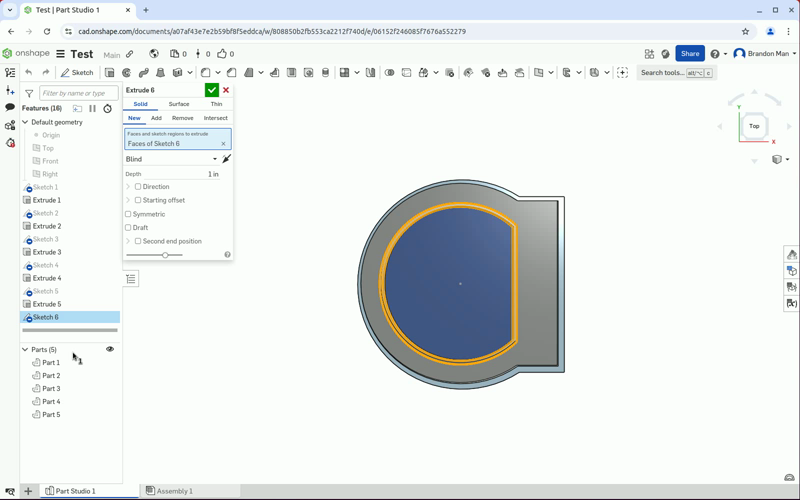
mouse_move(143, 106)
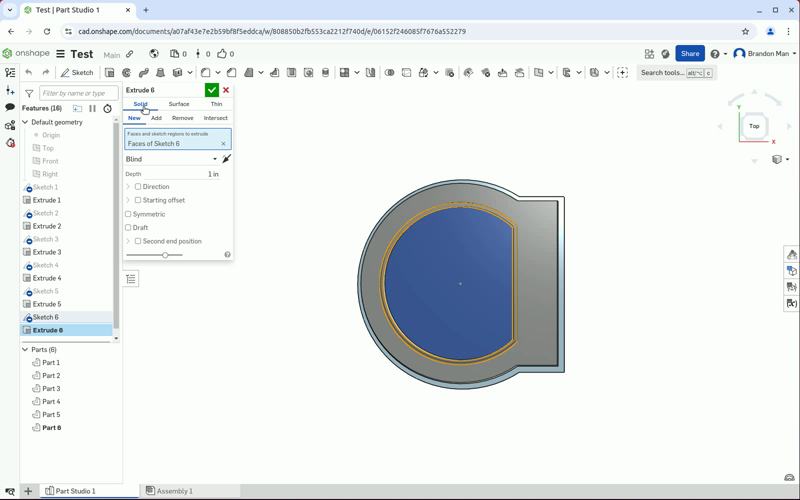
click(143, 106)
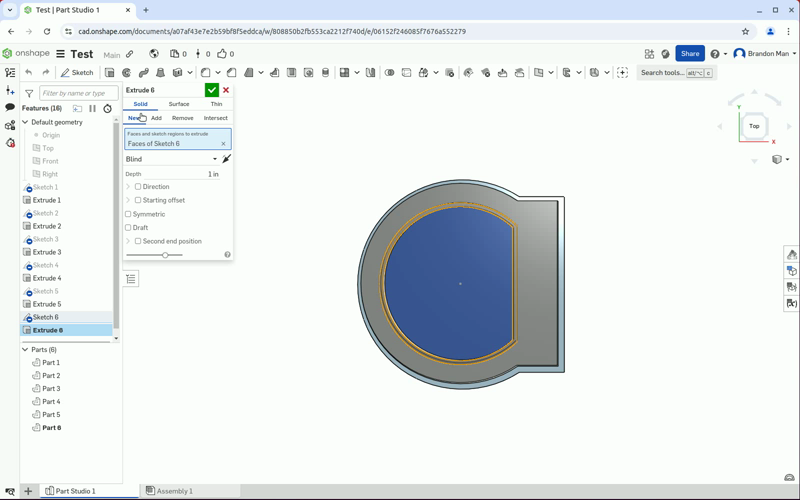
mouse_move(137, 120)
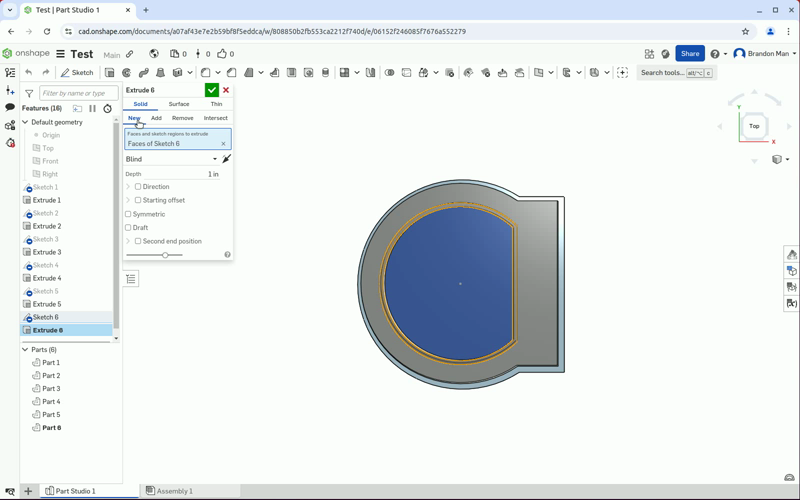
click(137, 120)
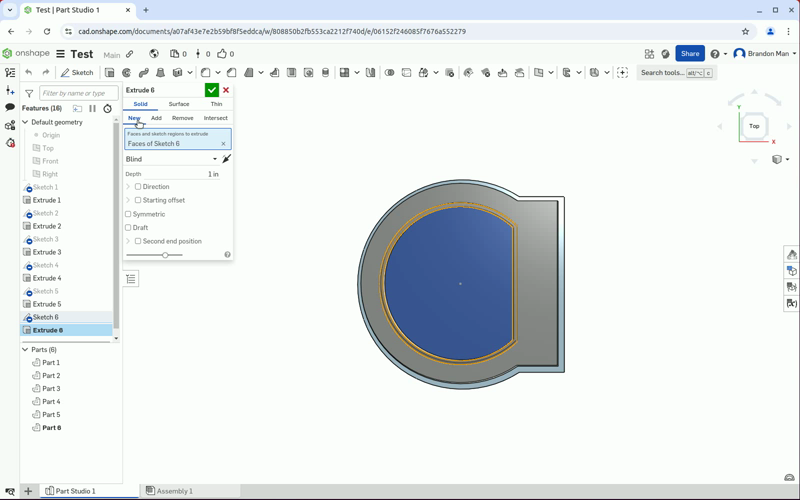
key(tab, 4)
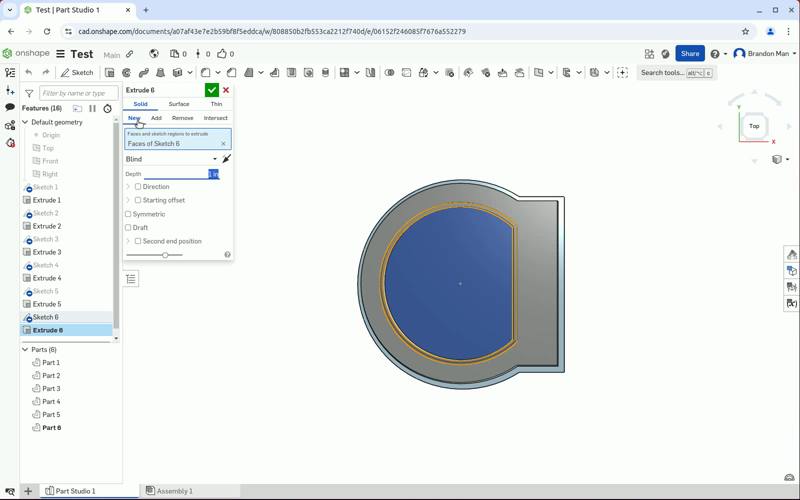
text(23.108)
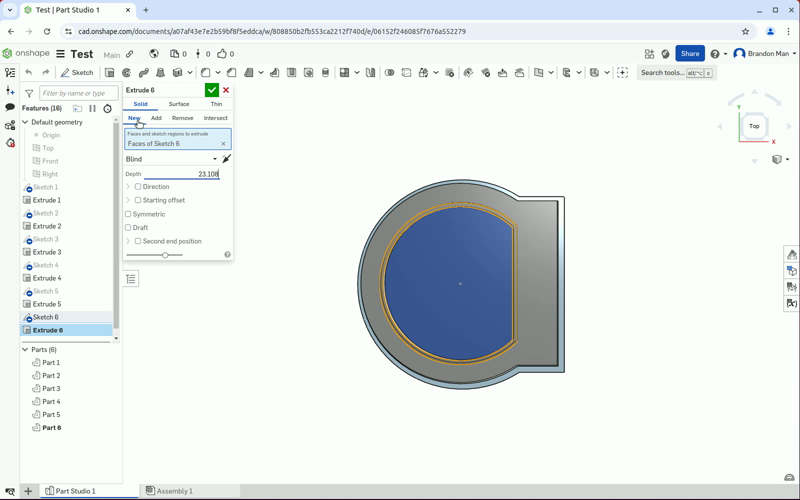
key(enter)
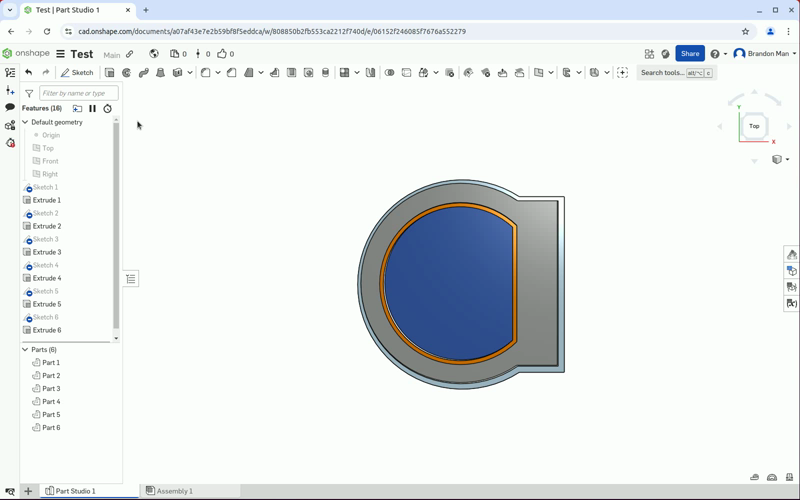
key(shift+h)
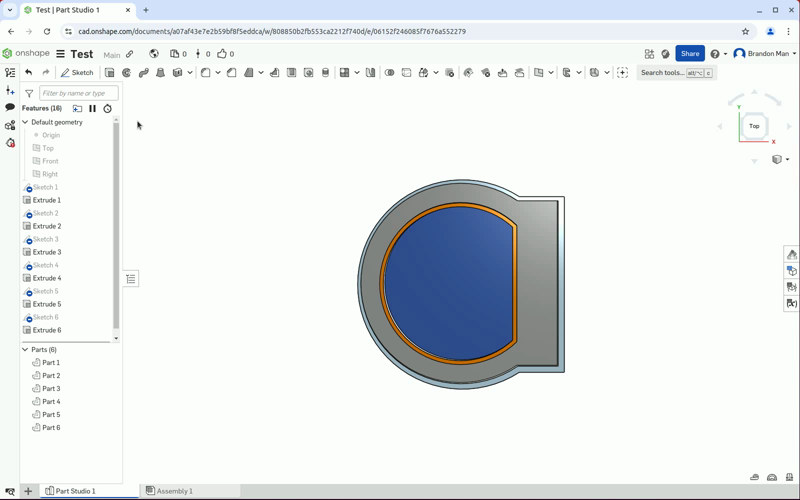
key(shift+h)
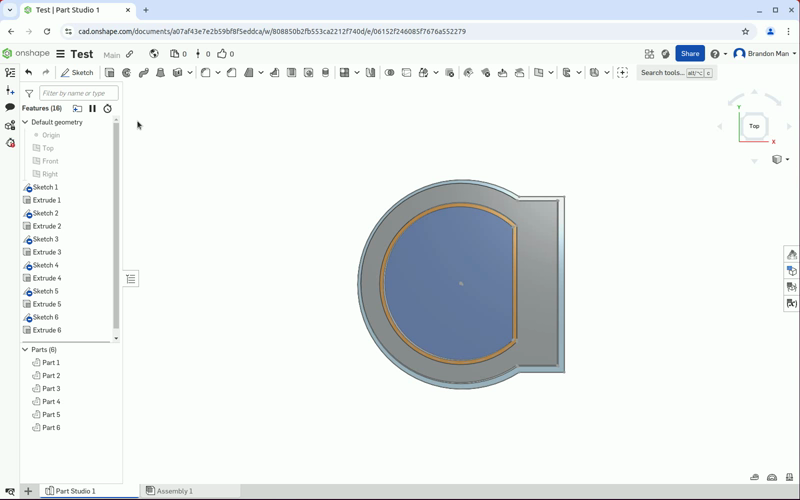
key(shift+7)
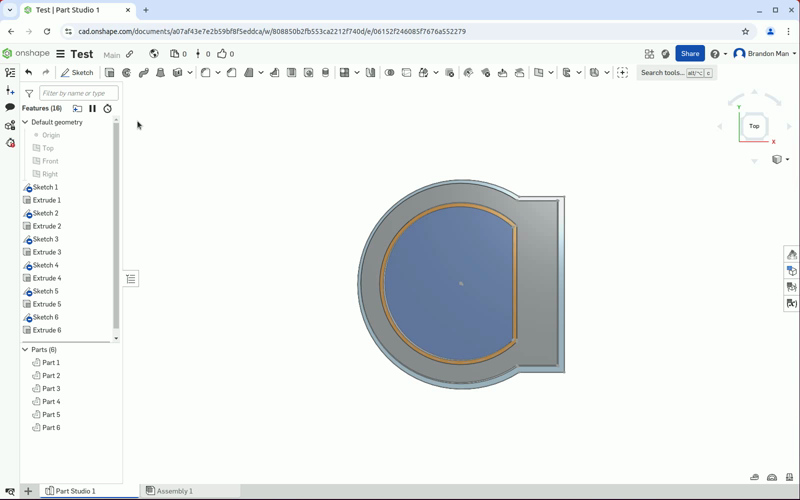
key(up, 3)
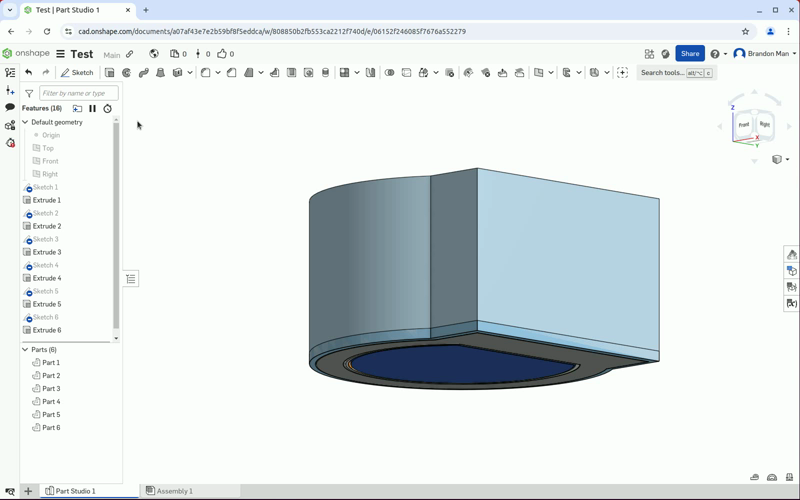
key(left, 3)
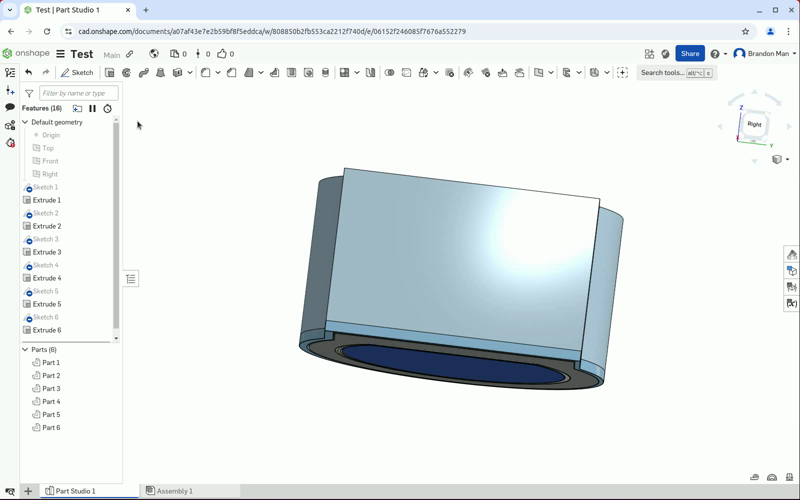
key(right, 3)
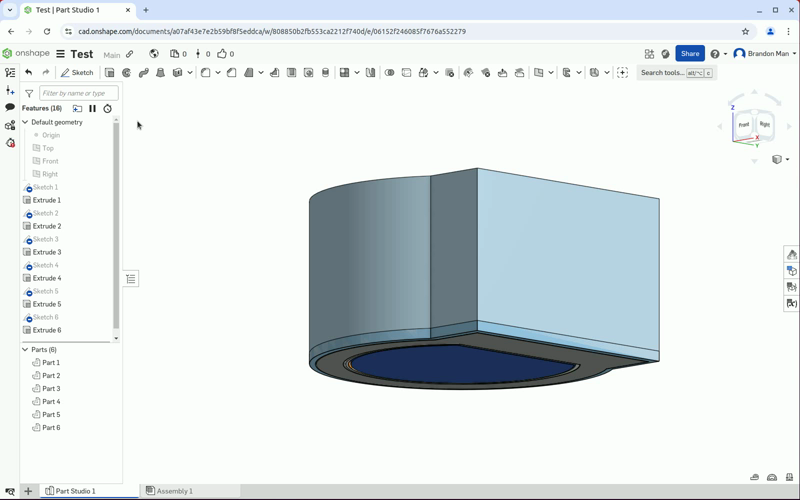
key(down, 3)
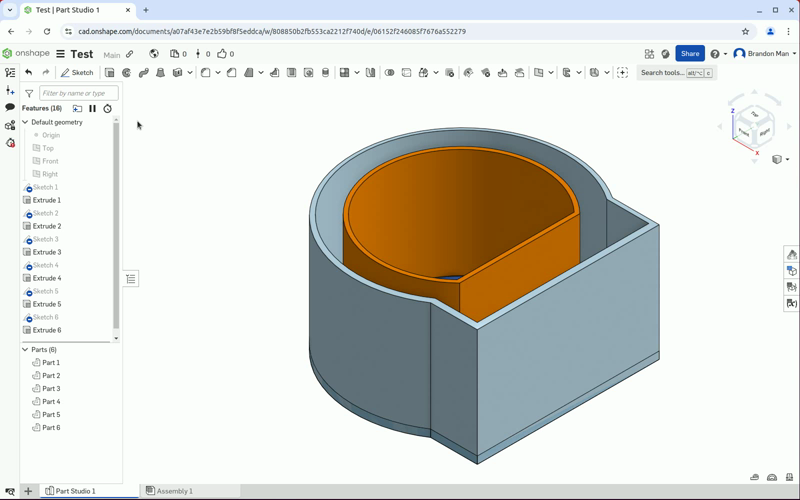
mouse_move(69, 189)
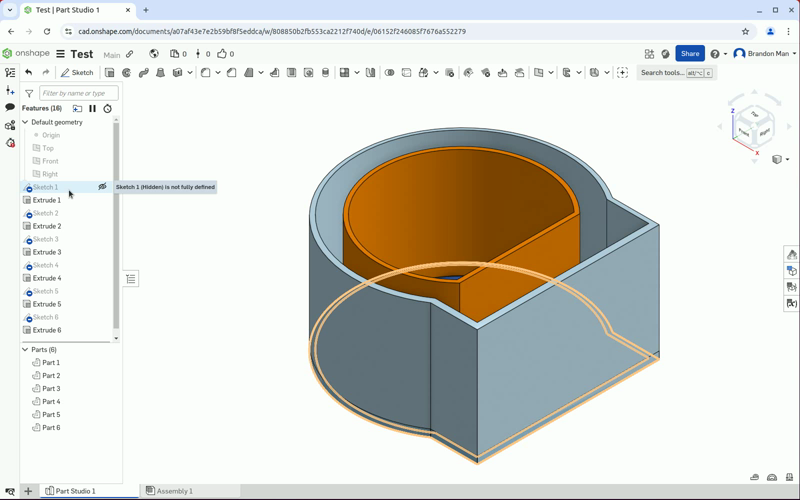
click(69, 189)